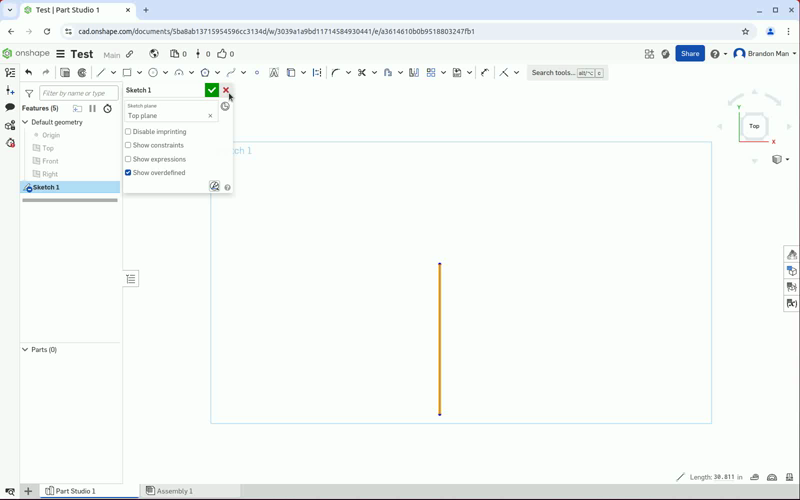
key(shift+h)
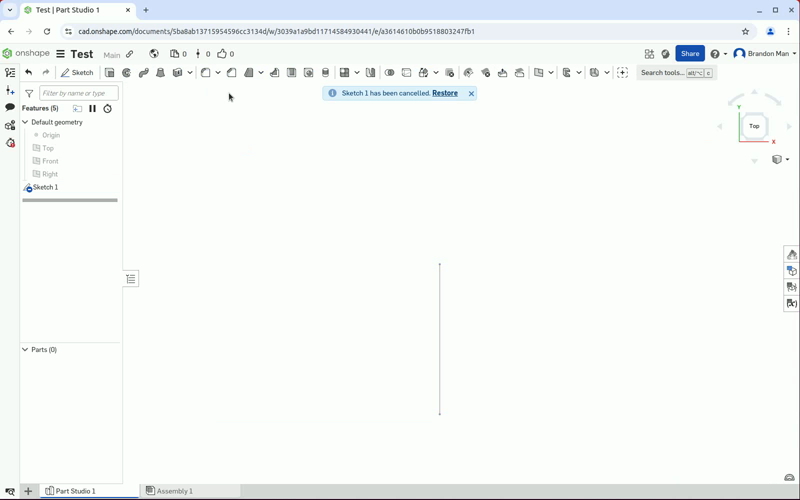
key(shift+s)
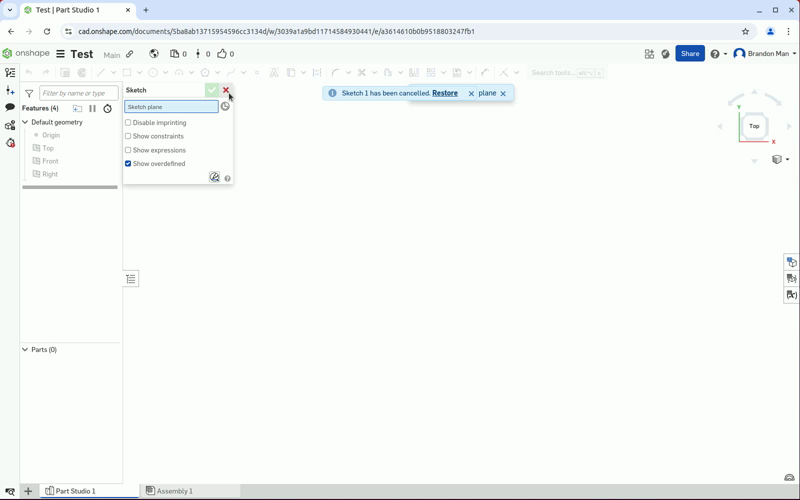
mouse_move(73, 150)
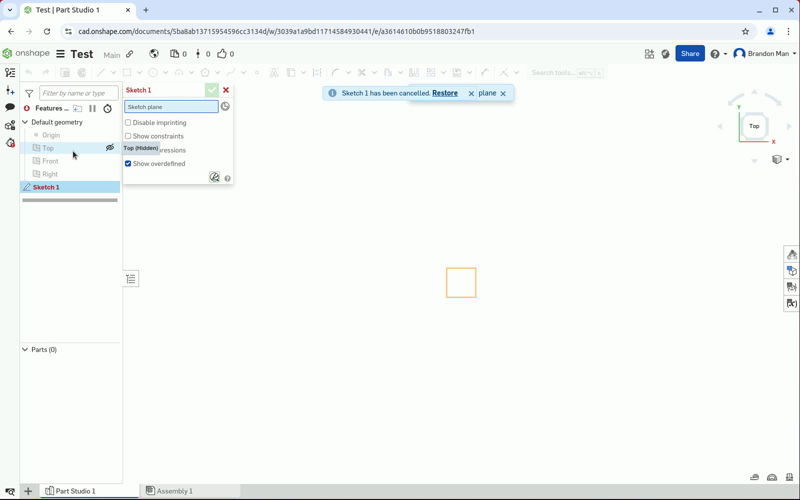
click(73, 150)
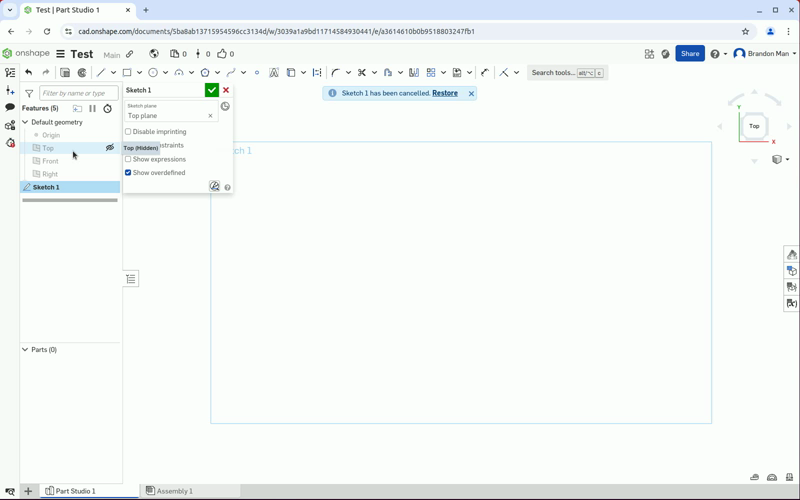
mouse_move(73, 352)
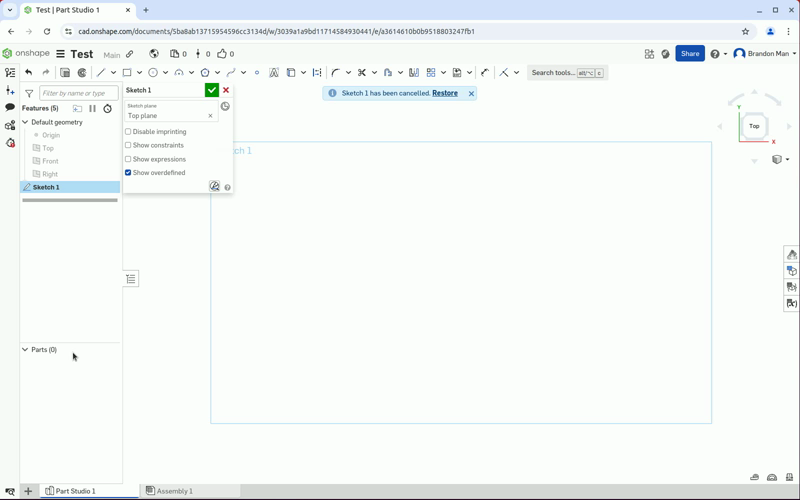
key(y)
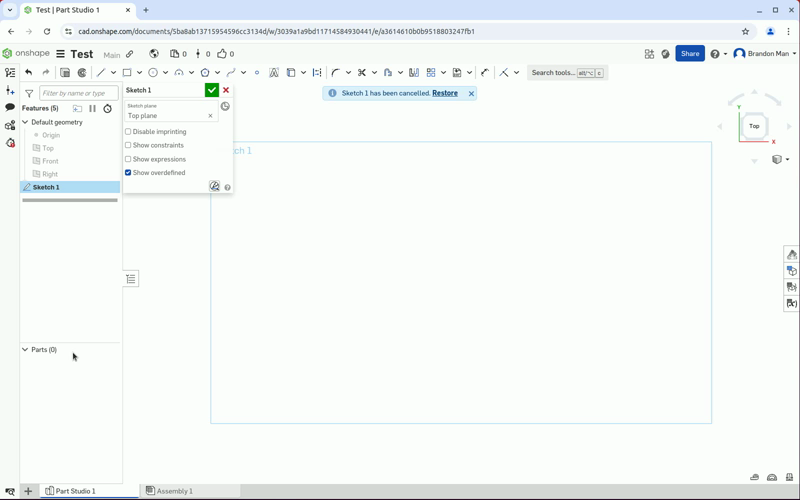
key(l)
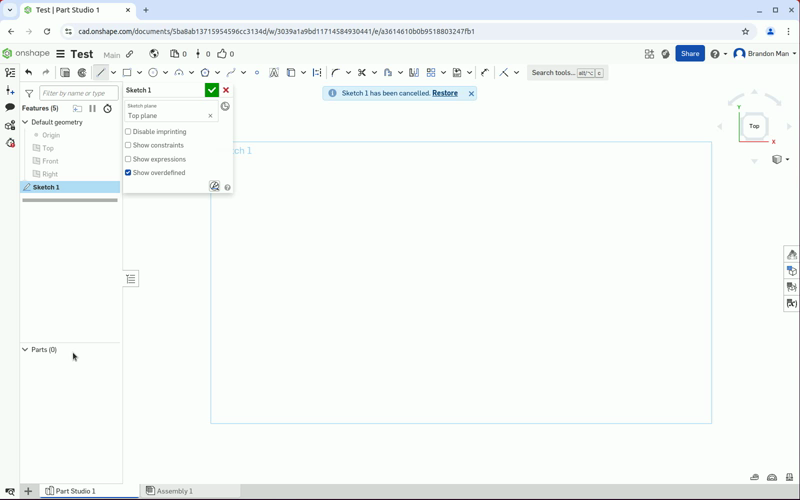
key_down(shift)
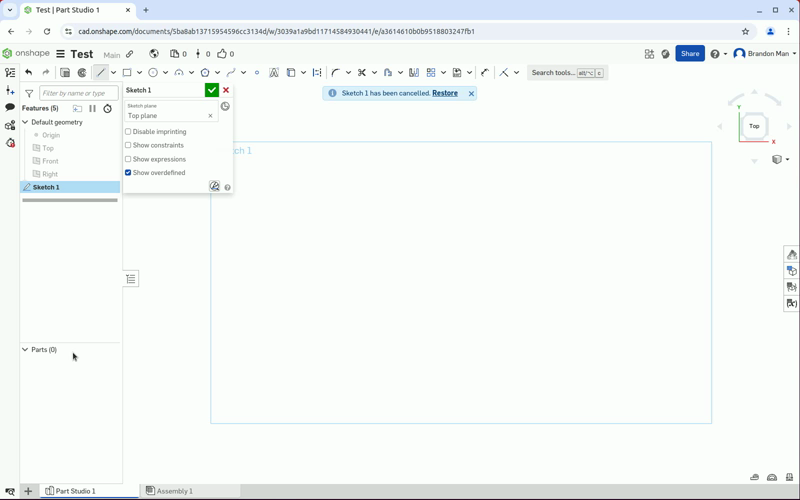
mouse_move(377, 237)
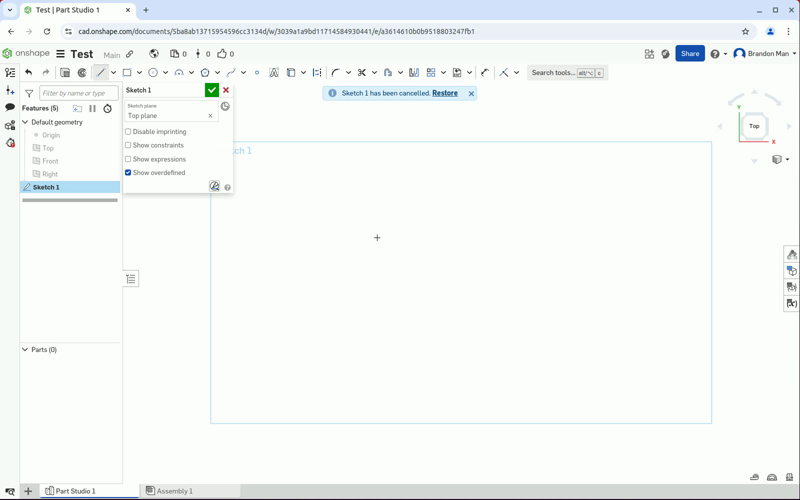
click(377, 237)
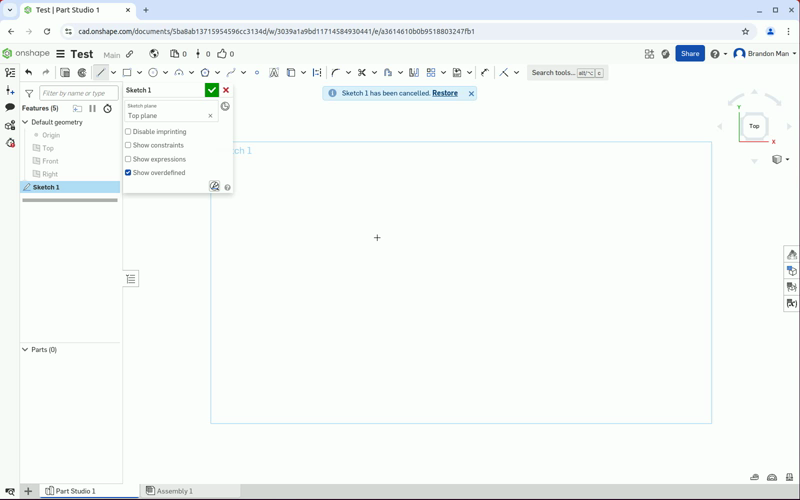
key_up(shift)
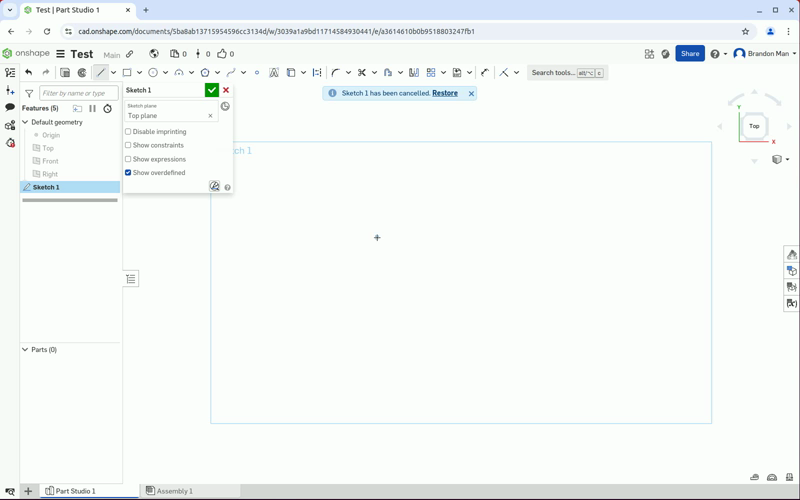
key_down(shift)
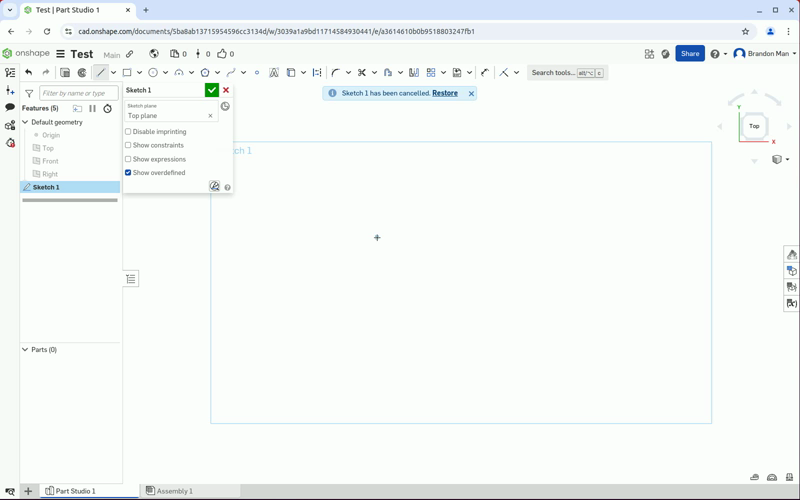
mouse_move(407, 237)
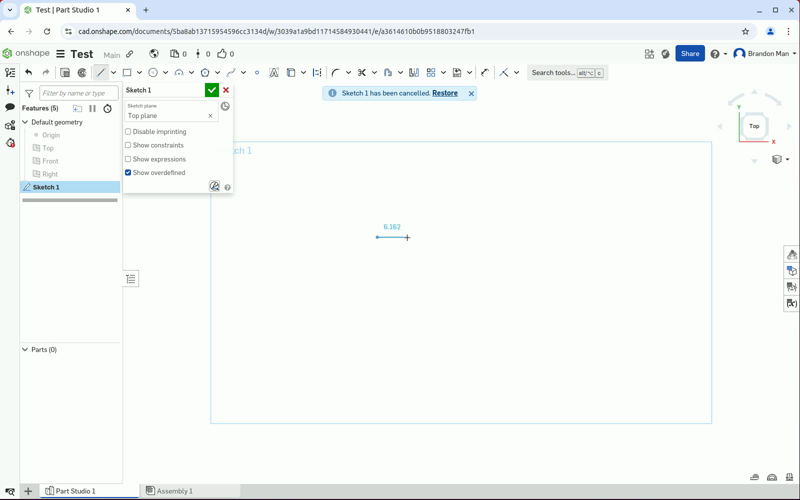
mouse_move(394, 237)
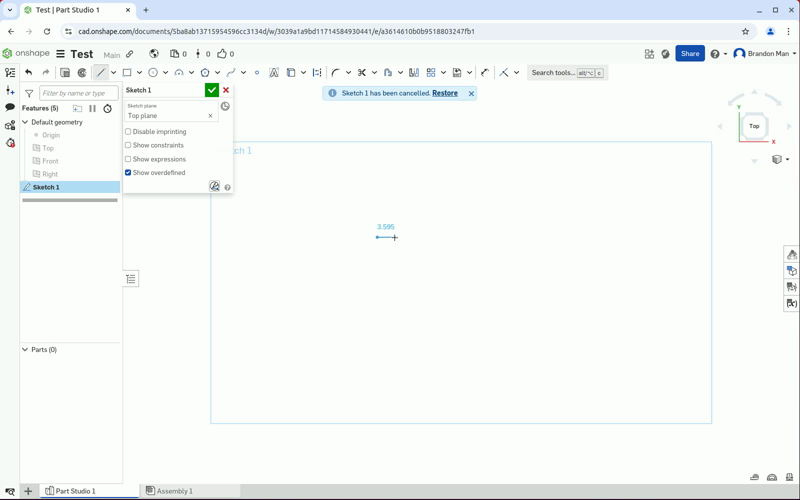
click(394, 237)
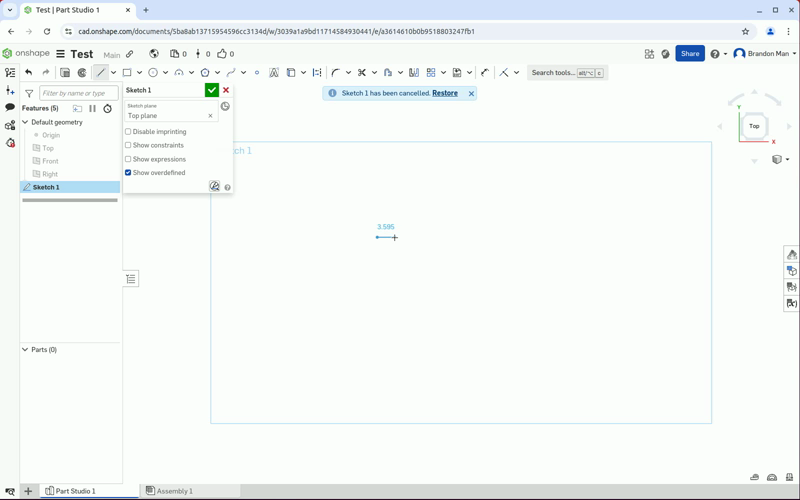
key_up(shift)
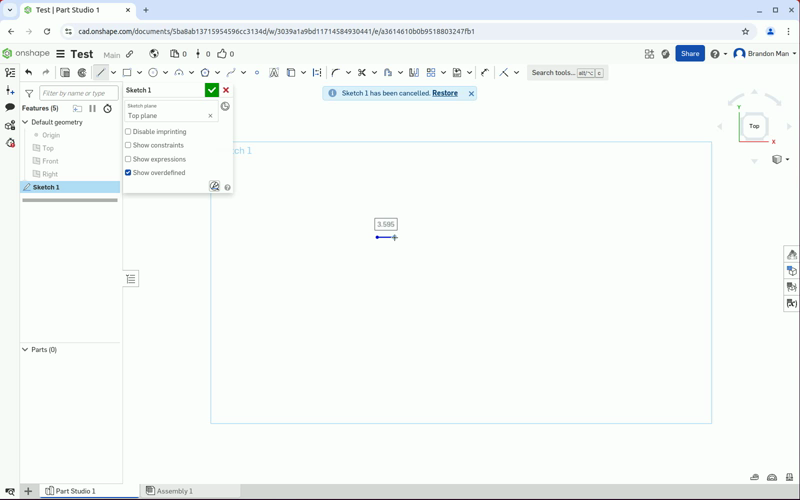
key_down(shift)
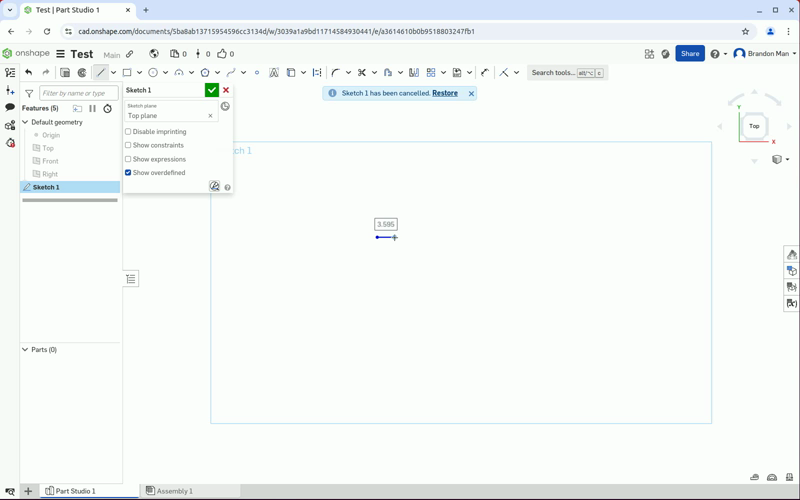
mouse_move(424, 237)
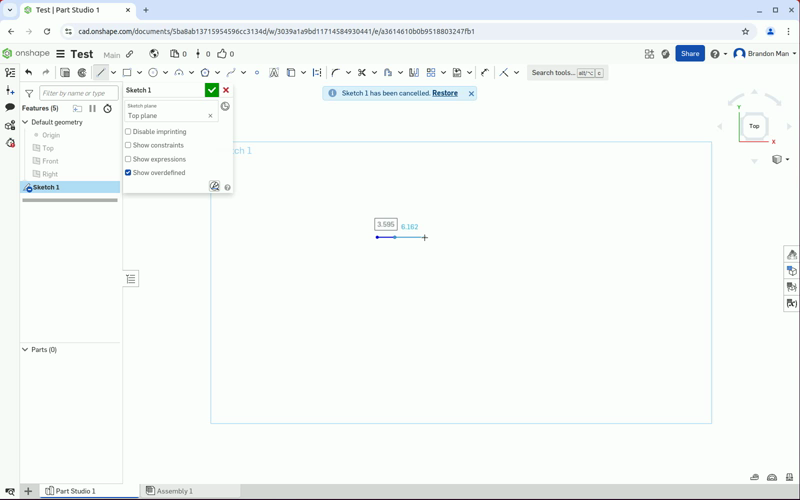
mouse_move(394, 219)
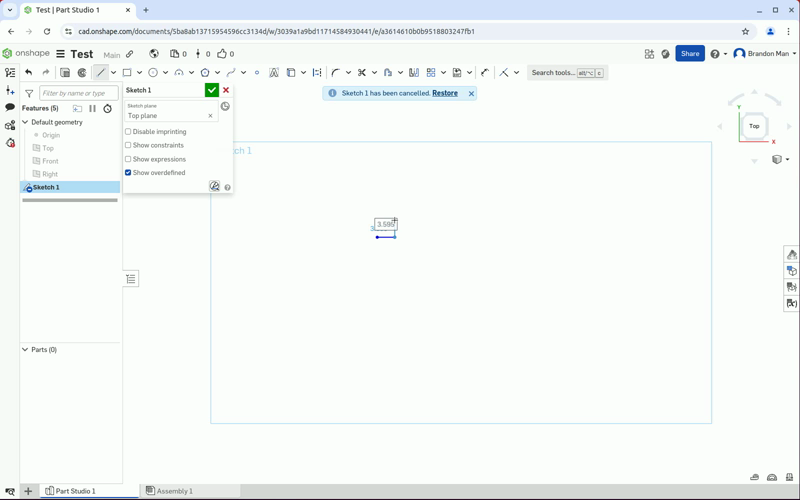
click(394, 219)
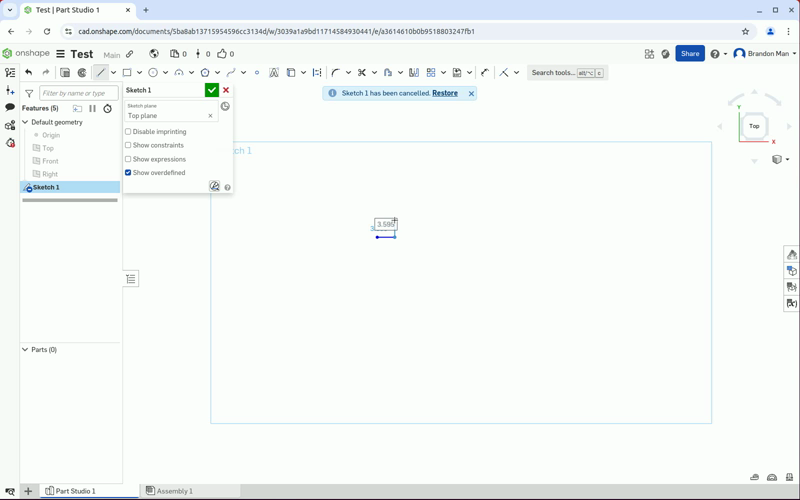
key_up(shift)
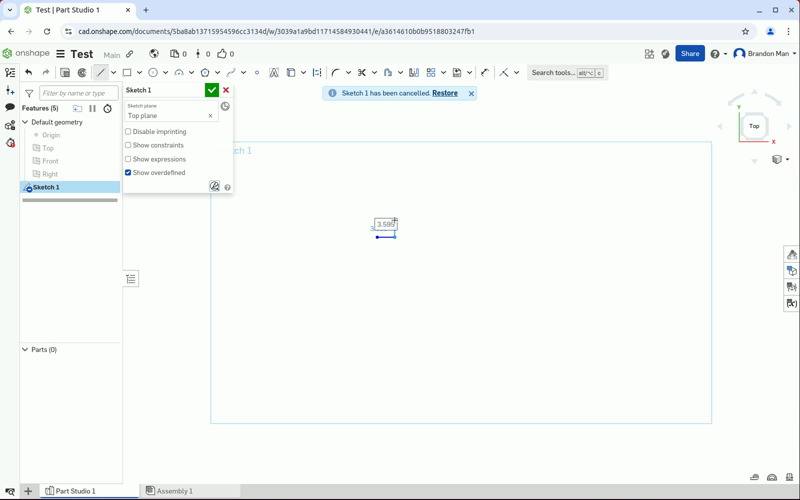
key_down(shift)
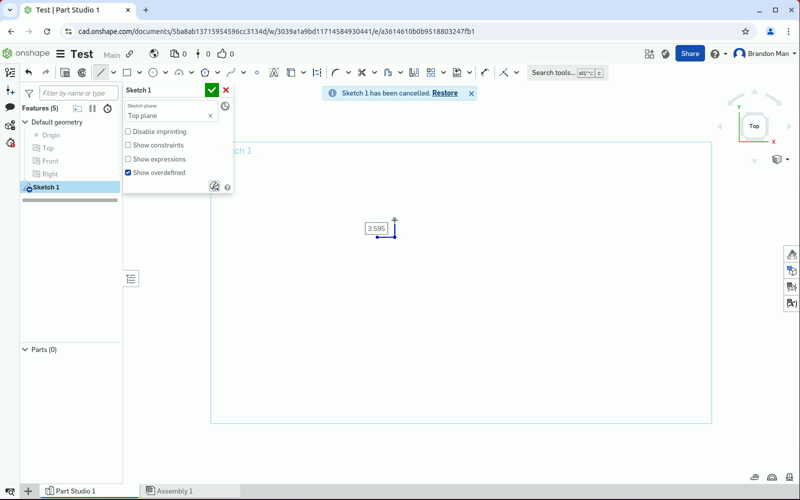
mouse_move(424, 219)
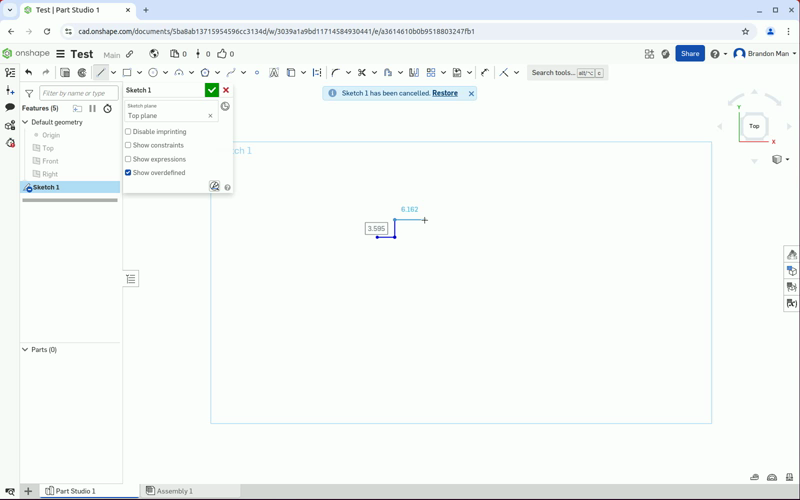
mouse_move(377, 219)
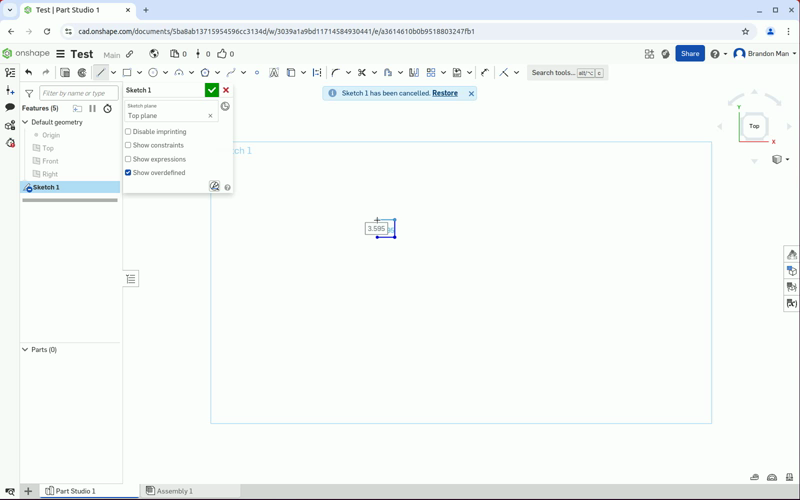
click(377, 219)
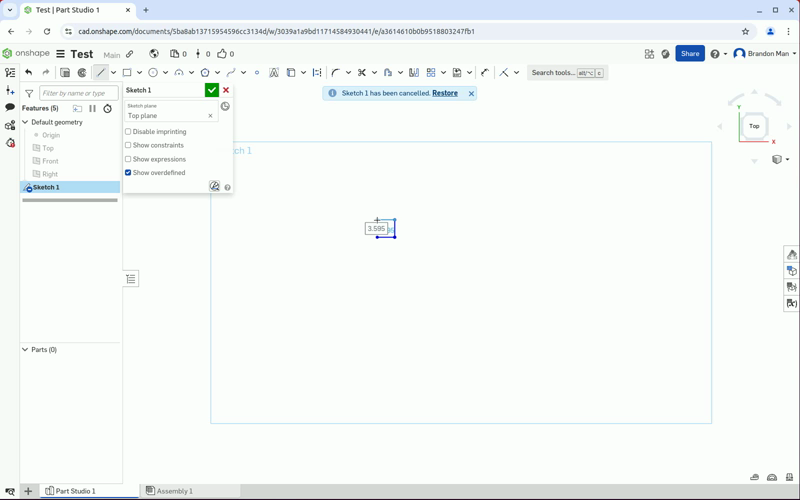
key_up(shift)
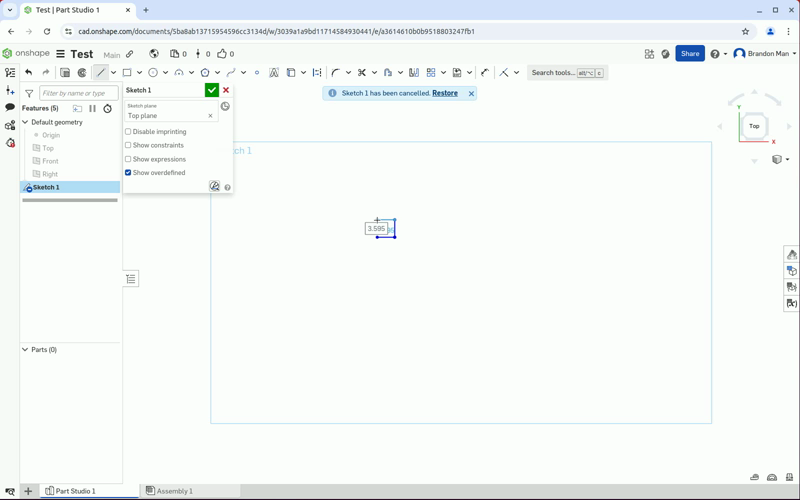
mouse_move(407, 219)
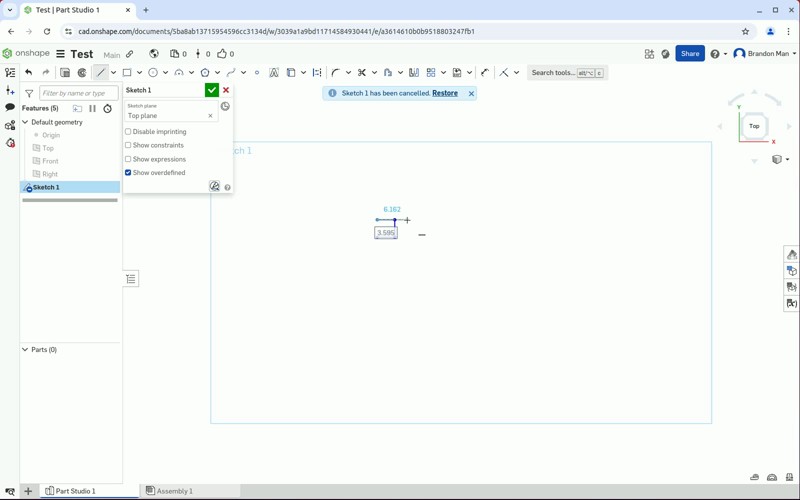
key_down(shift)
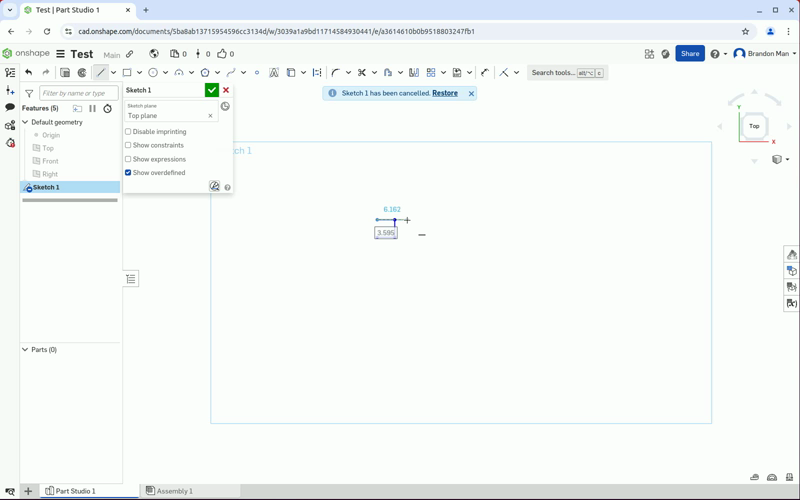
mouse_move(377, 237)
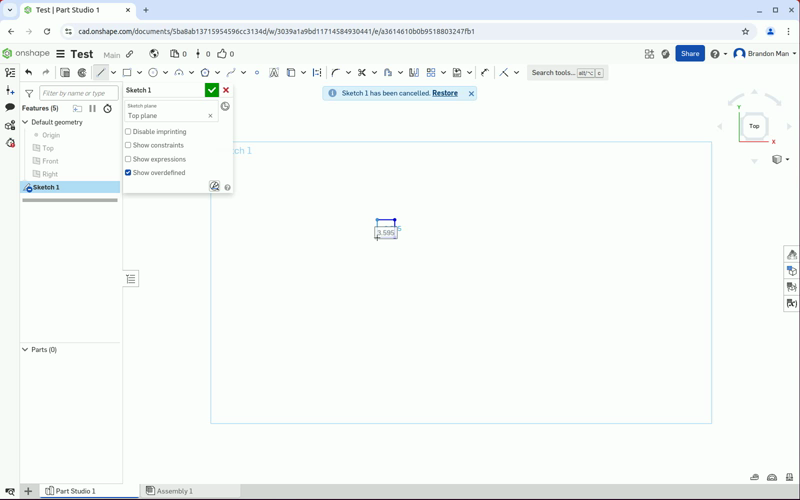
key_up(shift)
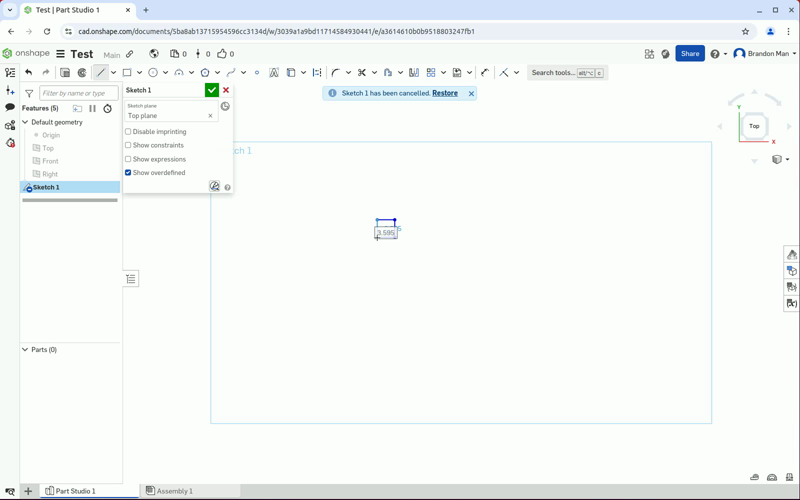
click(377, 237)
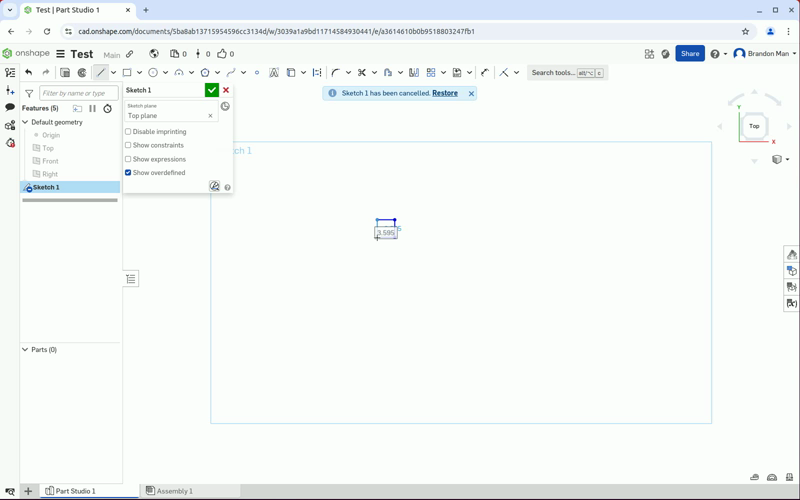
key(esc)
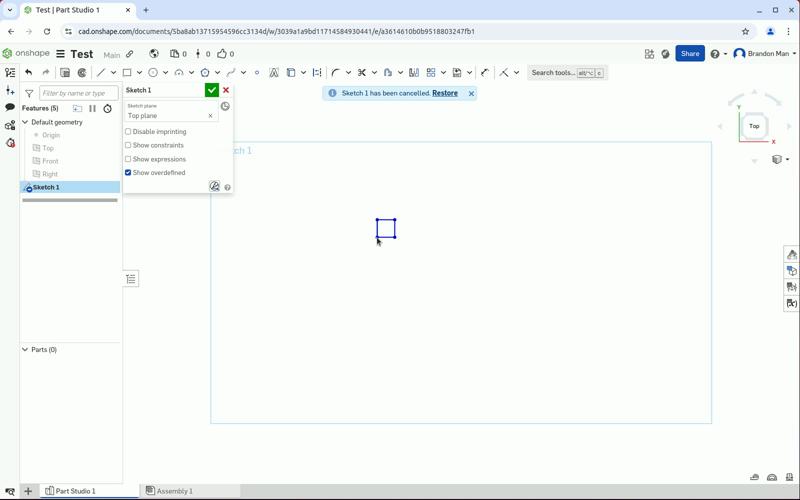
mouse_move(379, 231)
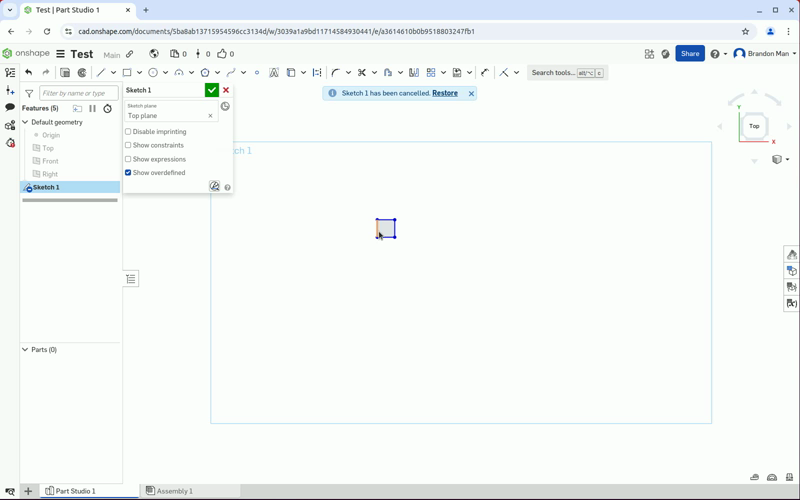
scroll(6)
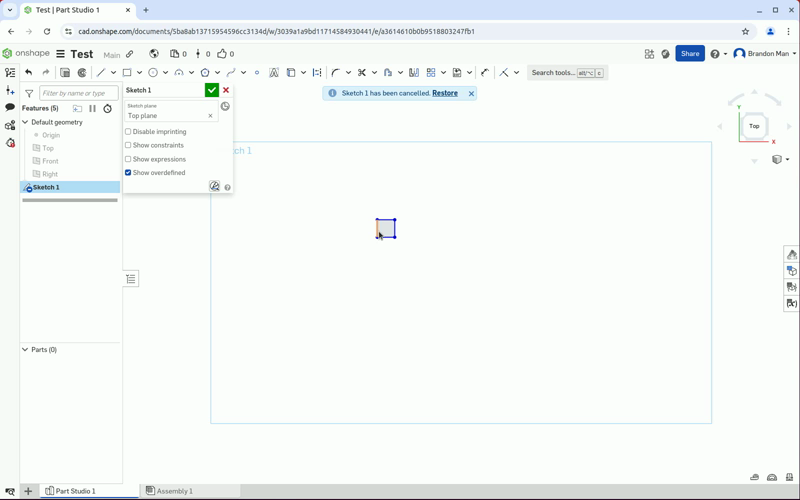
scroll(6)
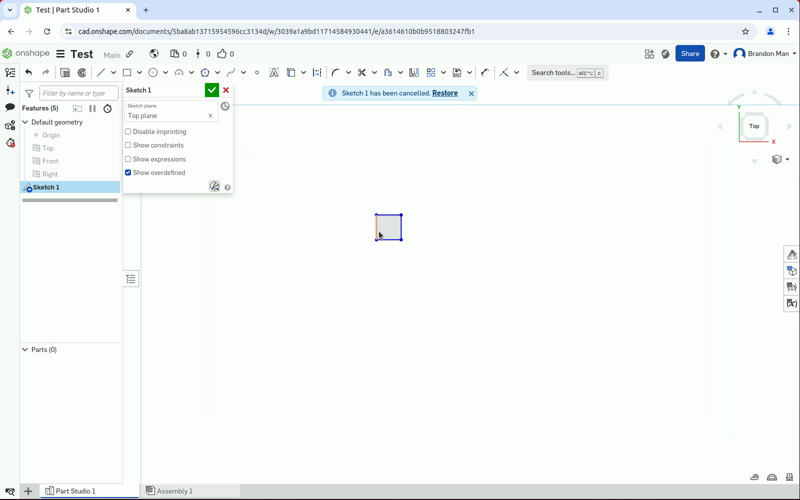
scroll(6)
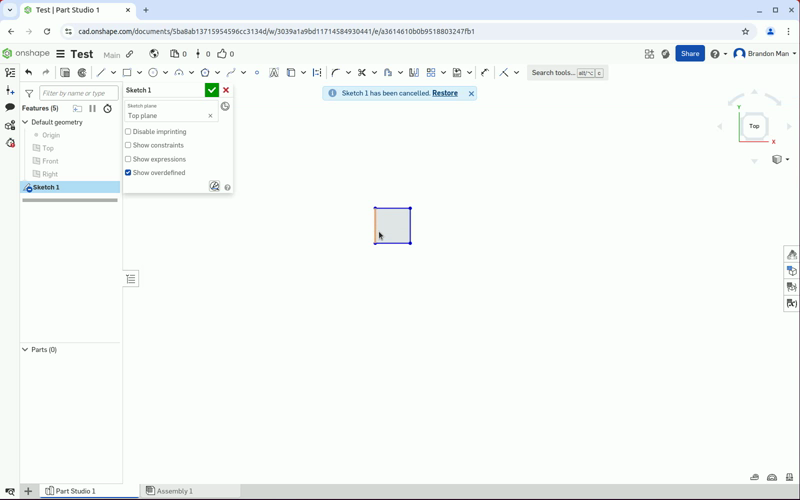
scroll(6)
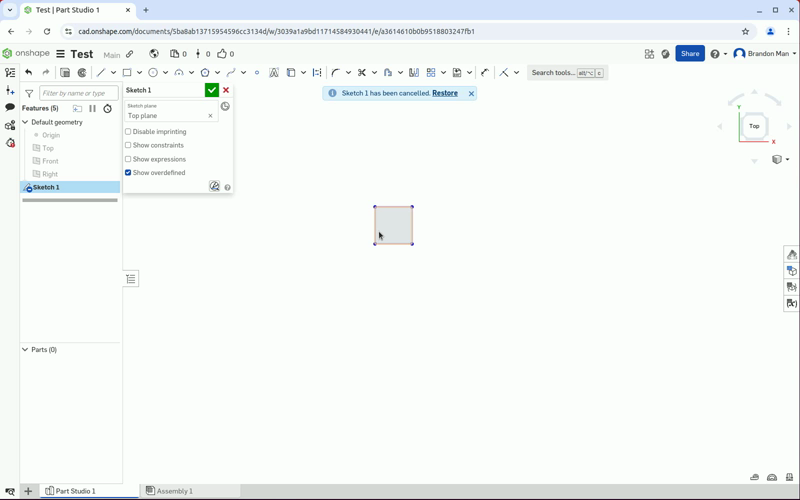
scroll(6)
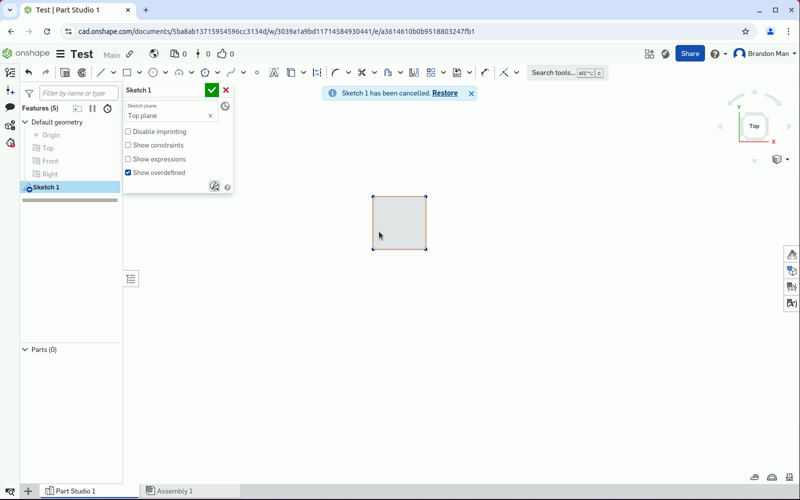
scroll(6)
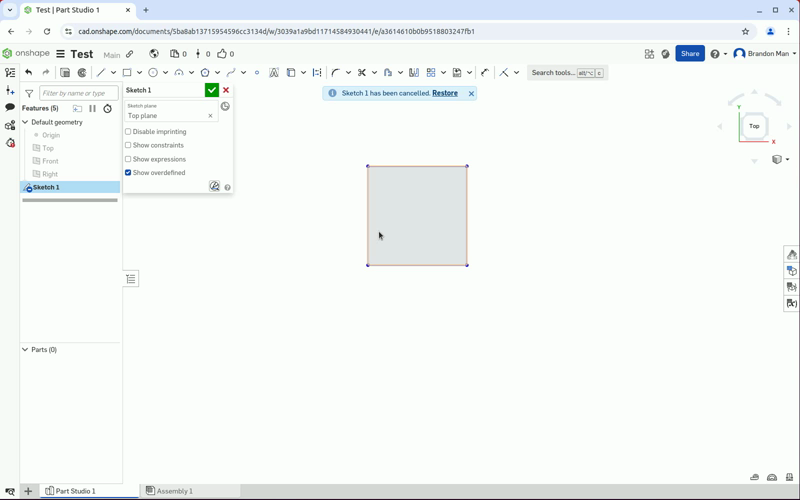
scroll(6)
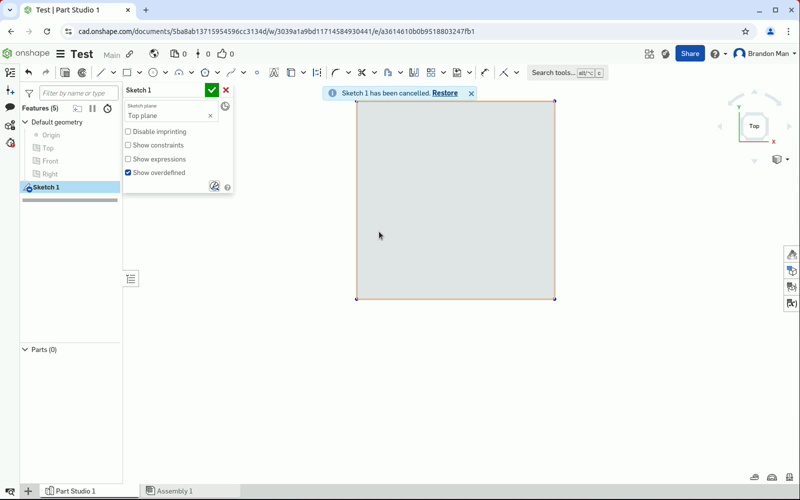
click(379, 231)
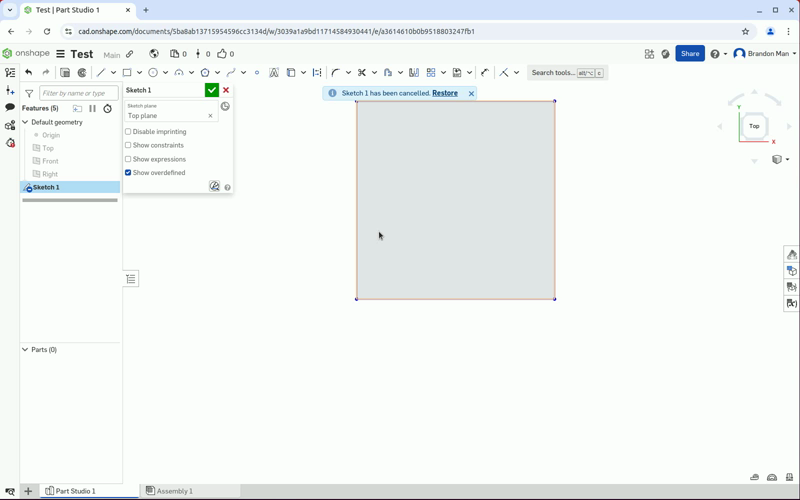
scroll(-6)
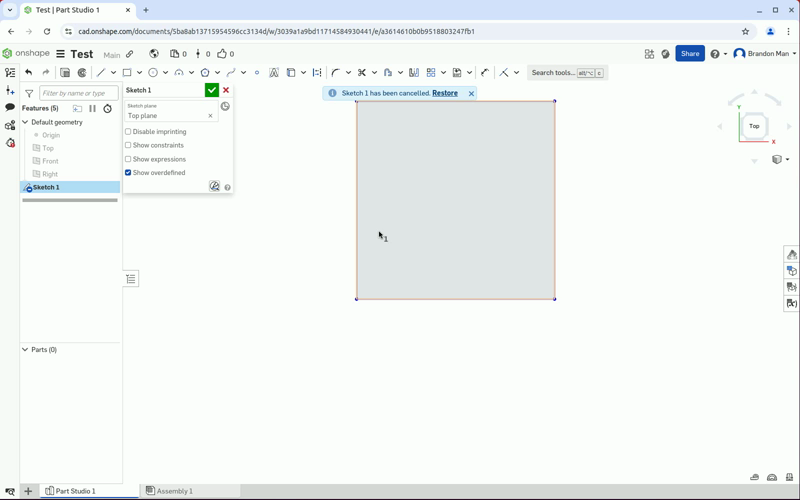
scroll(-6)
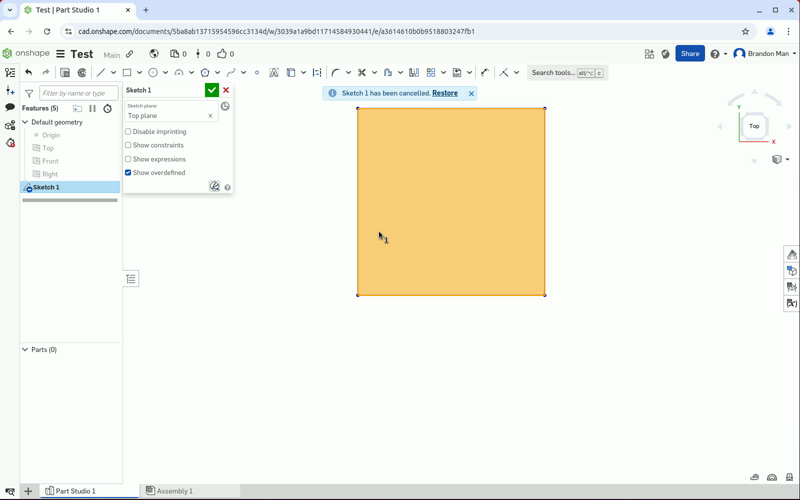
scroll(-6)
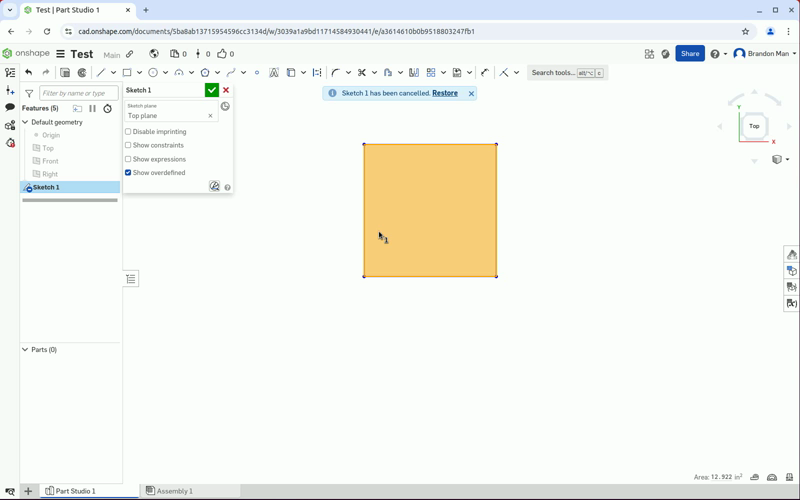
scroll(-6)
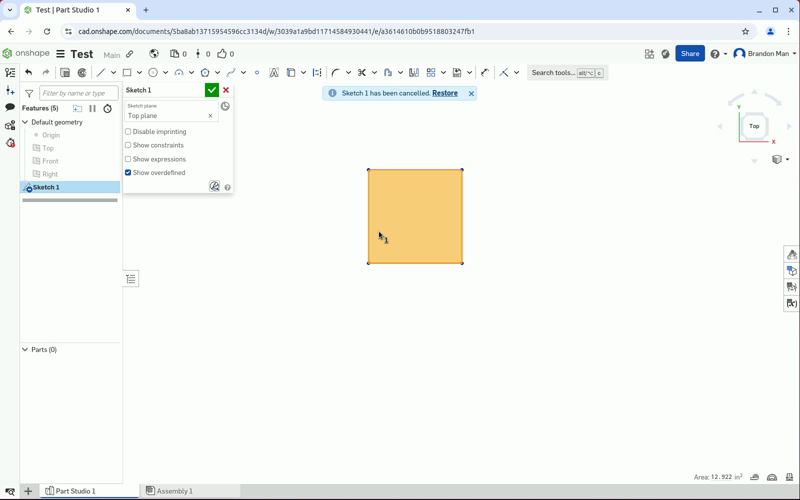
scroll(-6)
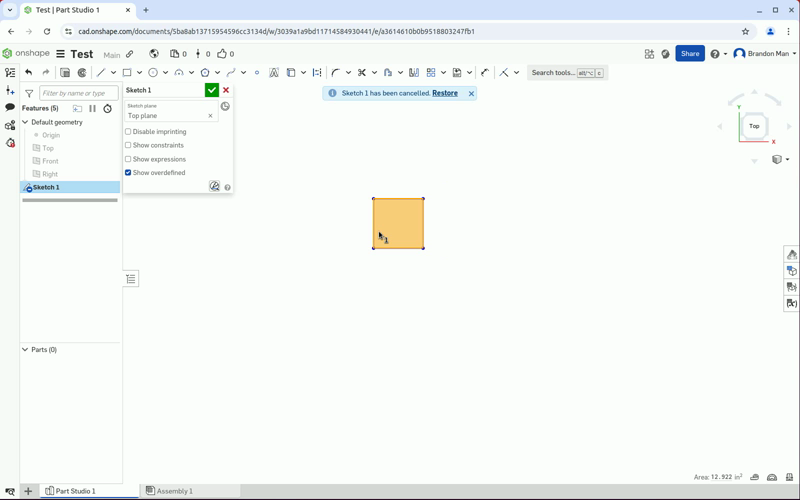
scroll(-6)
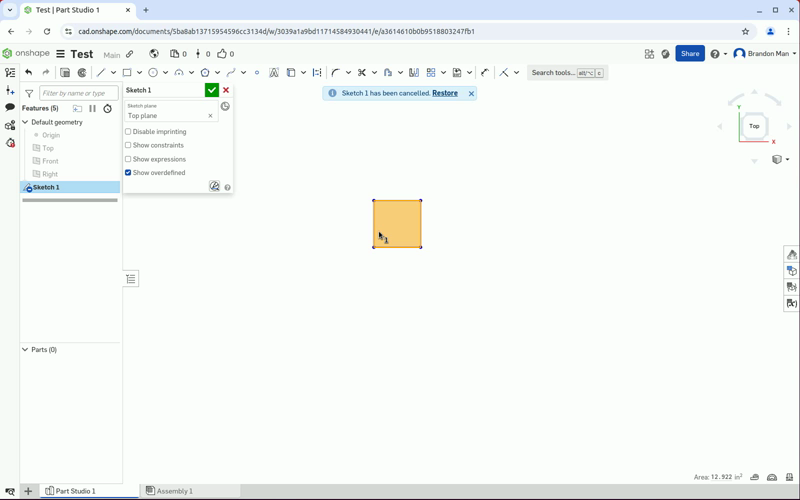
scroll(-6)
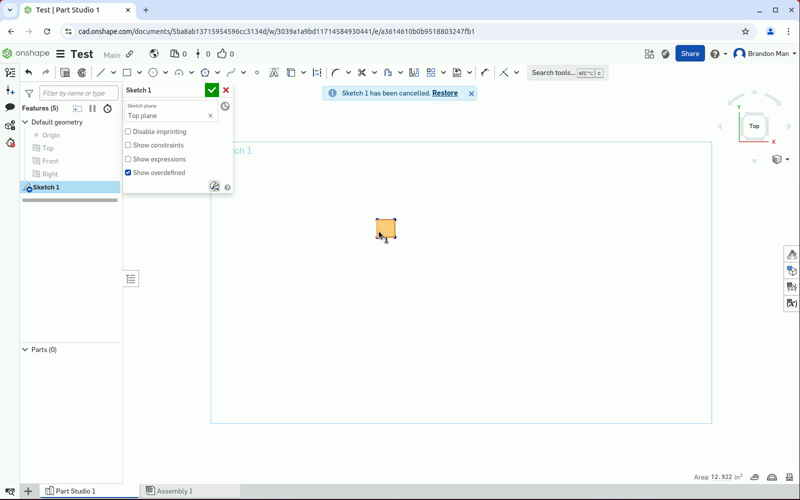
mouse_move(73, 352)
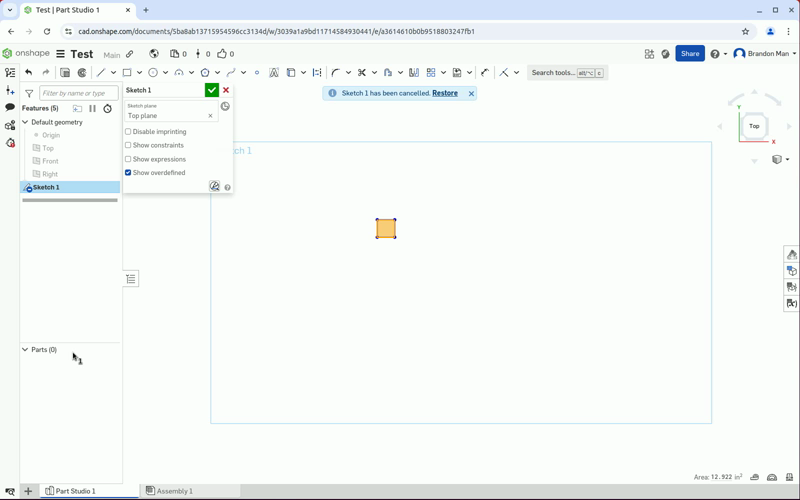
key(shift+y)
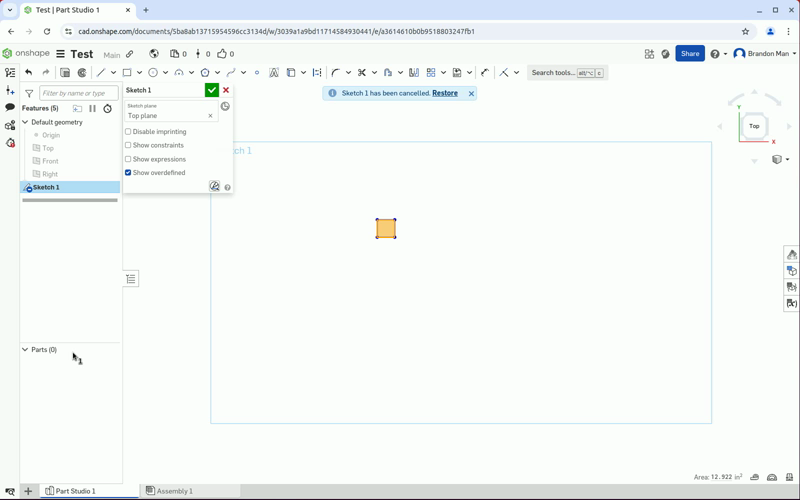
key(shift+e)
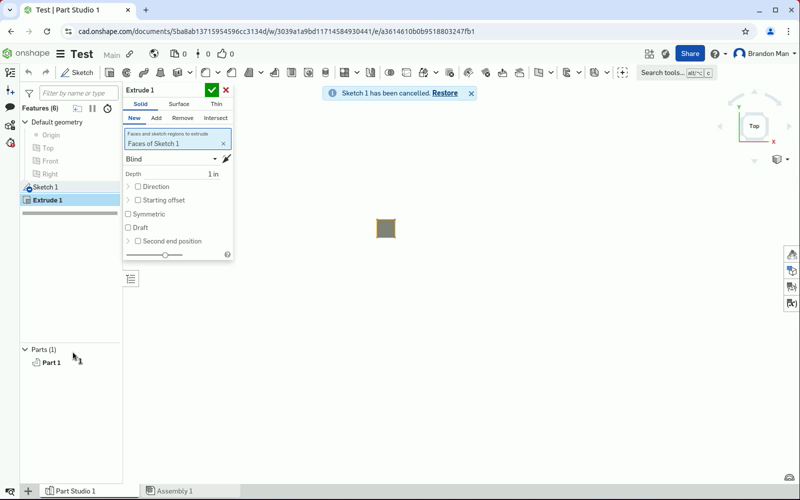
mouse_move(143, 106)
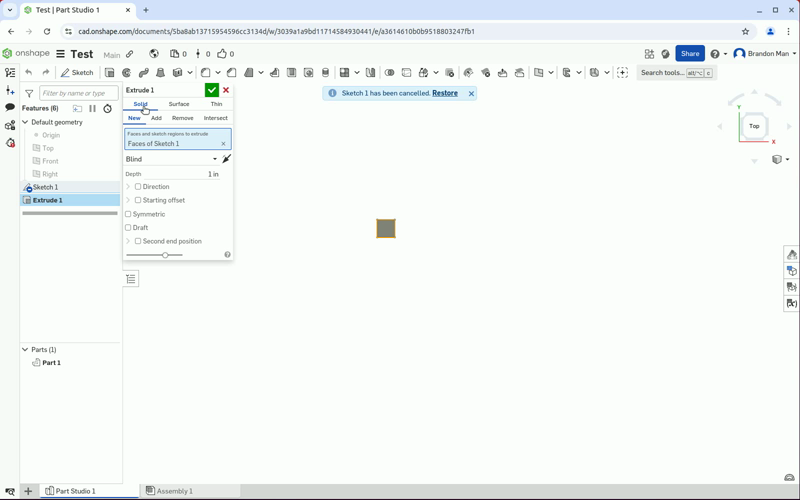
click(143, 106)
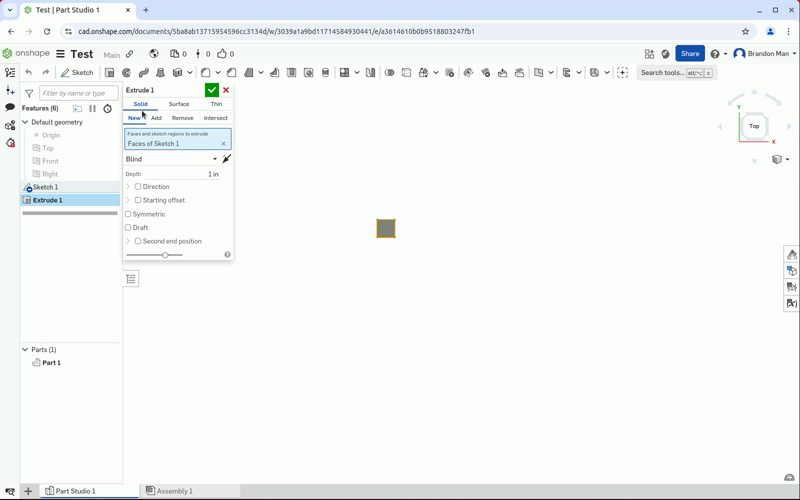
mouse_move(137, 120)
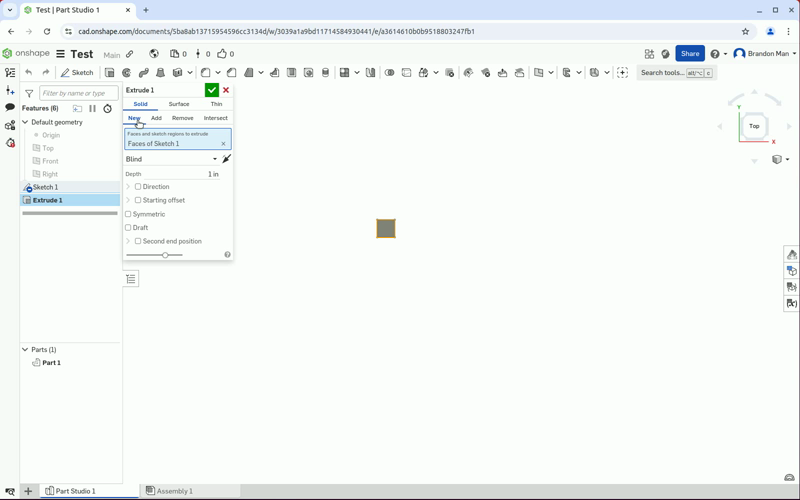
click(137, 120)
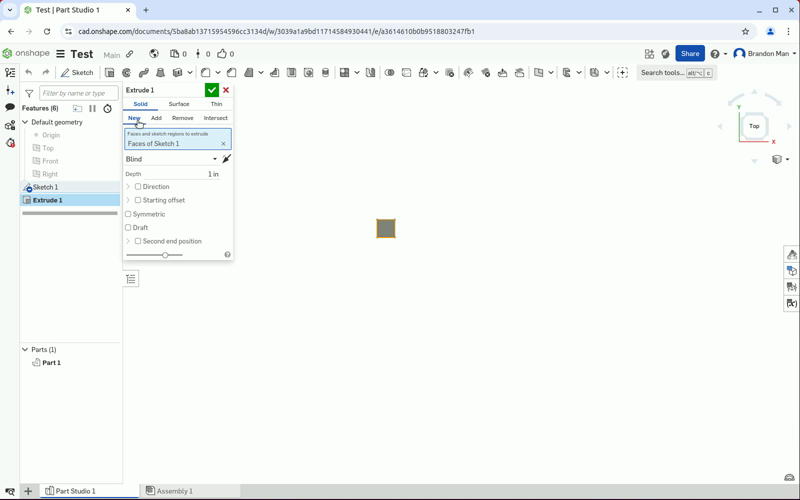
key(tab, 4)
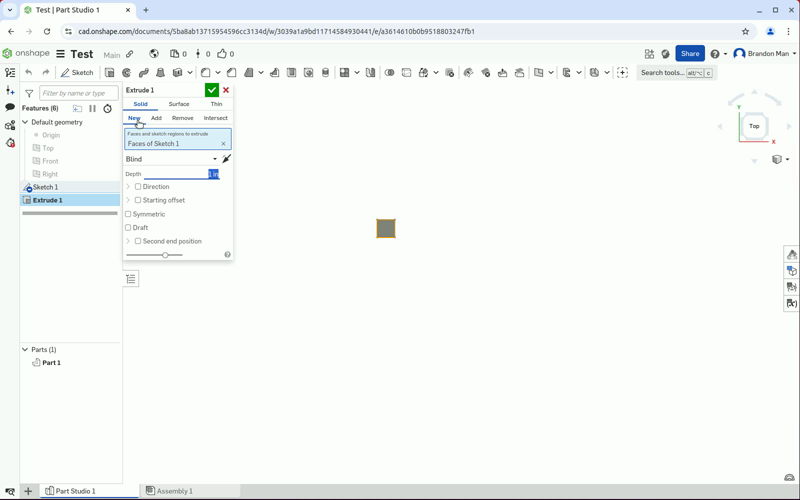
text(4.574)
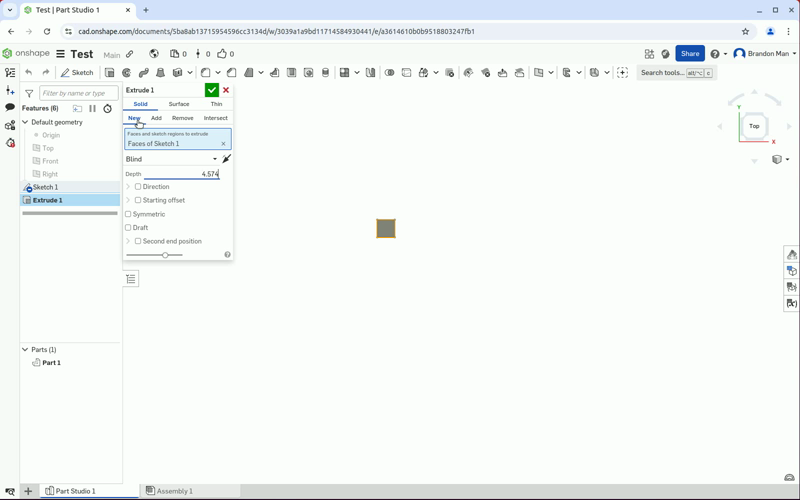
key(enter)
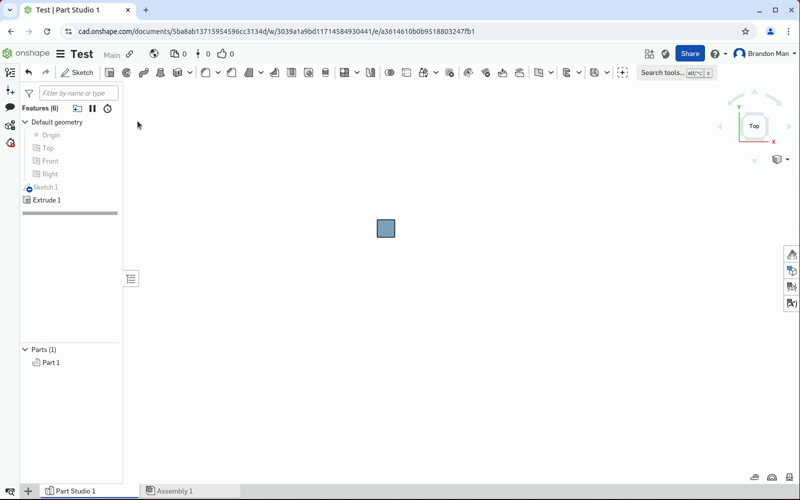
key(shift+h)
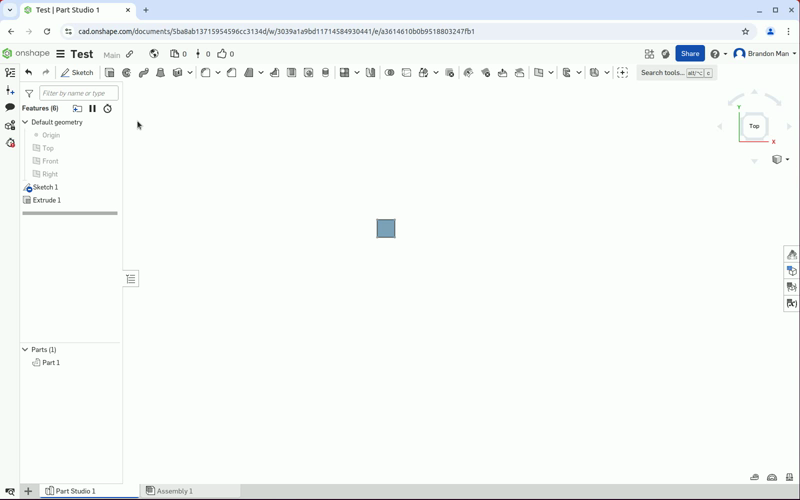
key(shift+h)
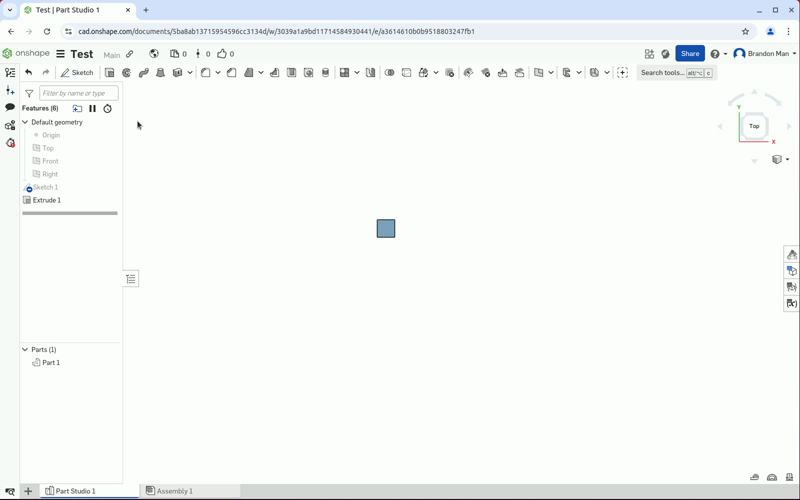
mouse_move(73, 189)
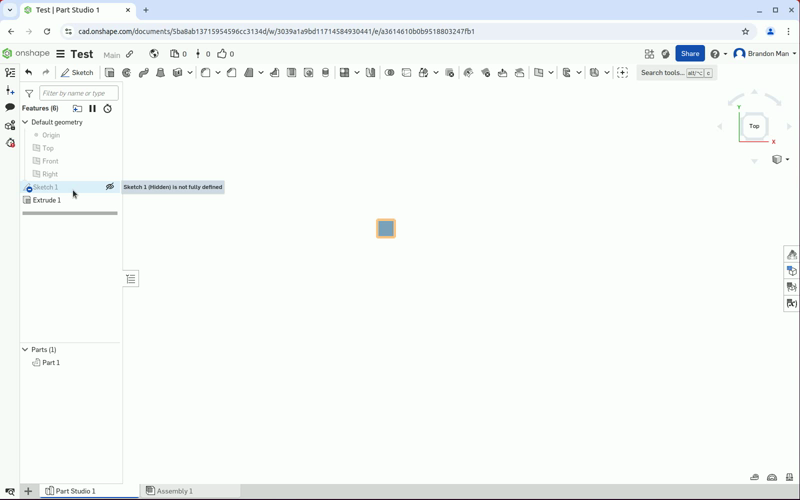
click(73, 189)
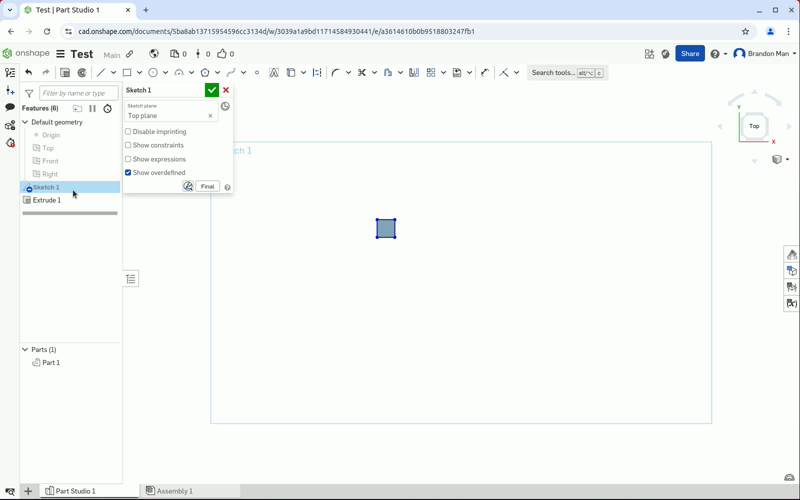
mouse_move(229, 92)
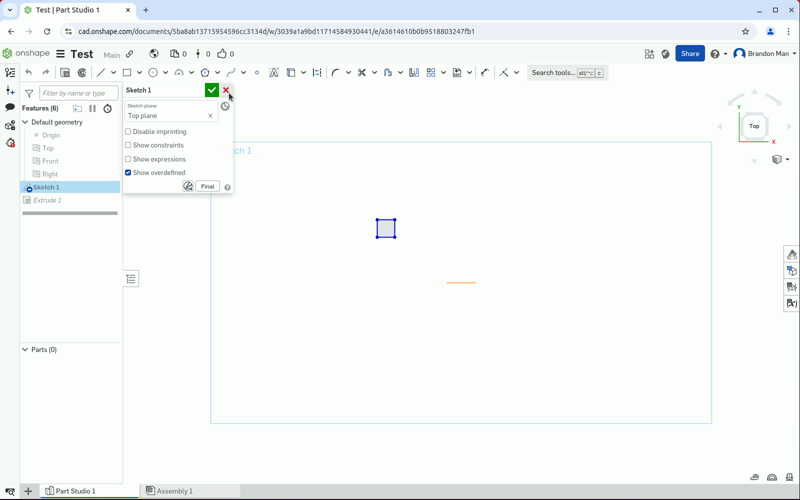
click(229, 92)
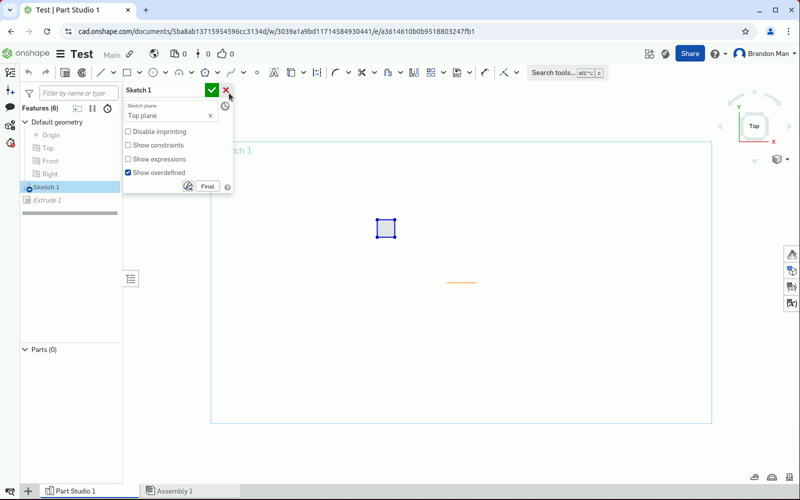
key(shift+s)
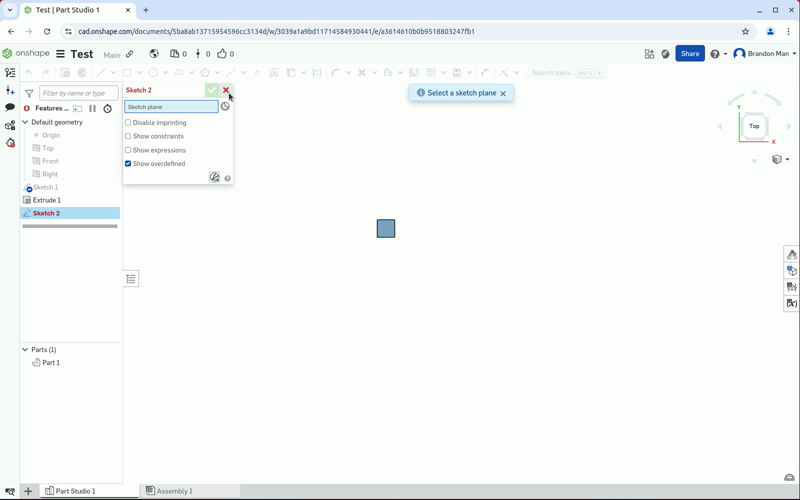
mouse_move(73, 150)
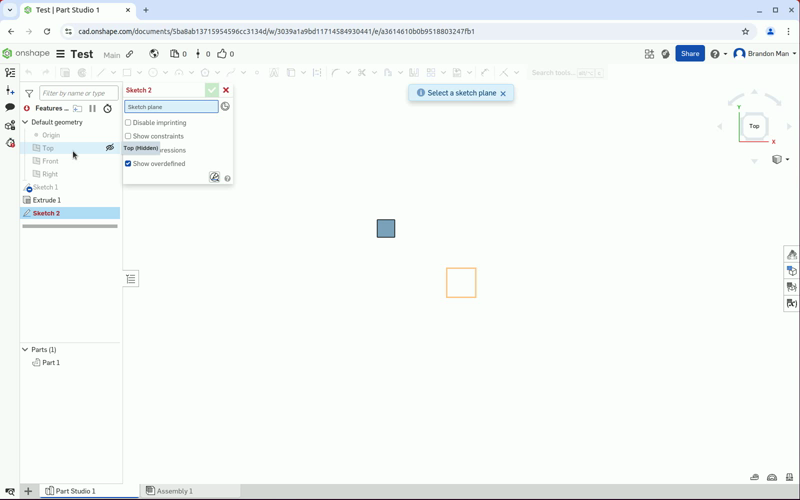
click(73, 150)
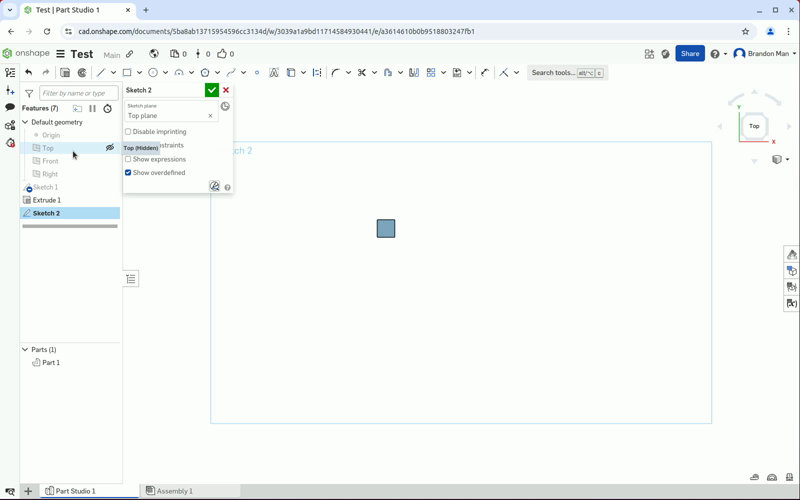
mouse_move(73, 352)
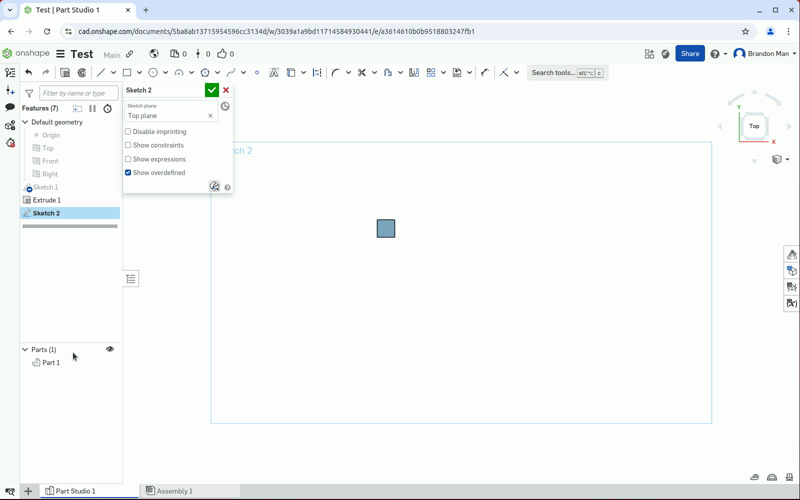
key(y)
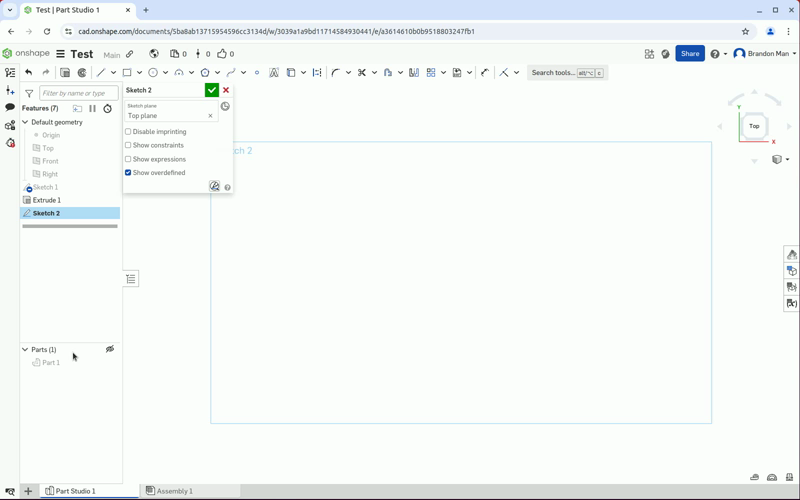
key(l)
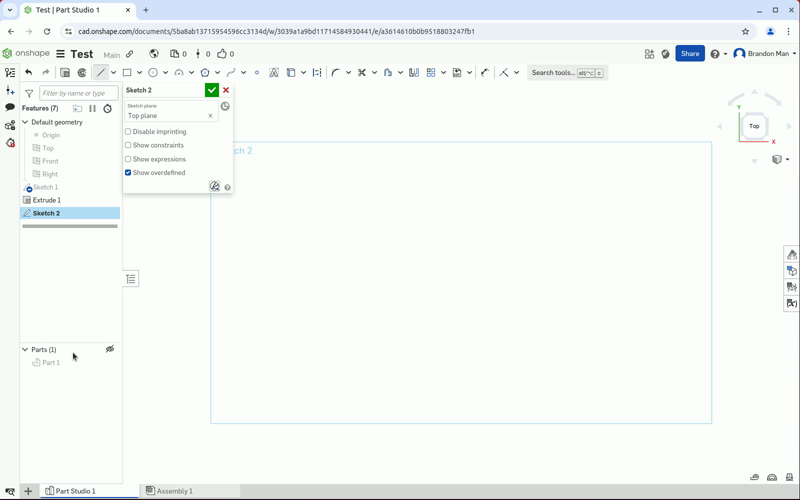
key_down(shift)
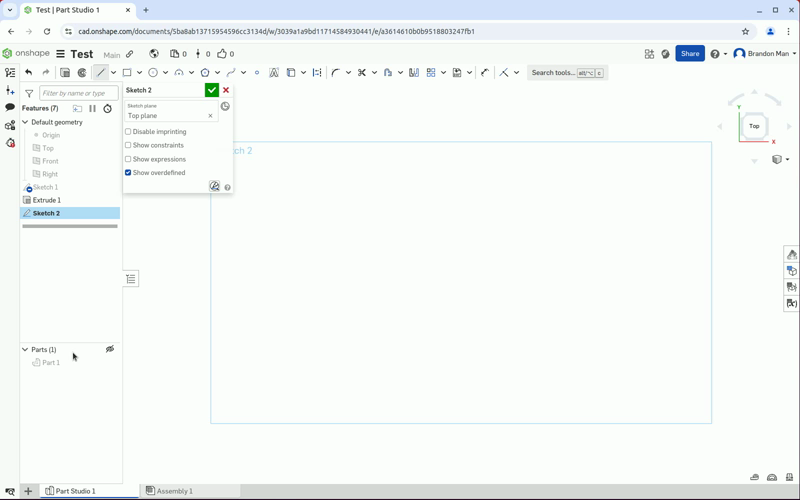
mouse_move(537, 237)
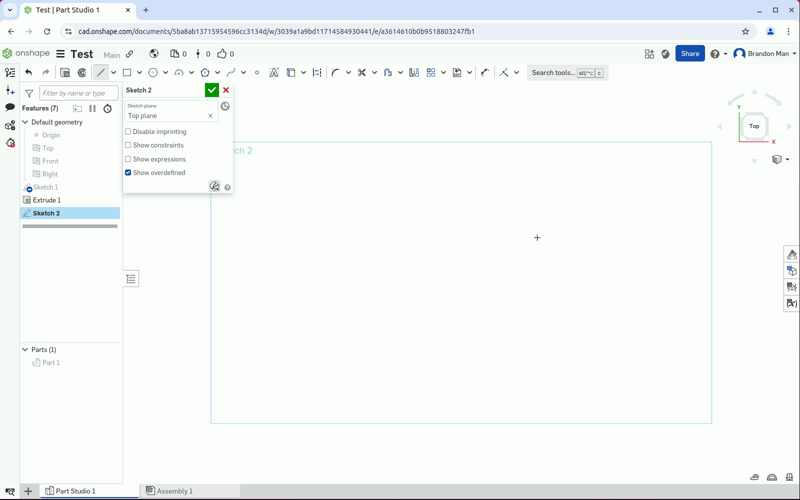
click(537, 237)
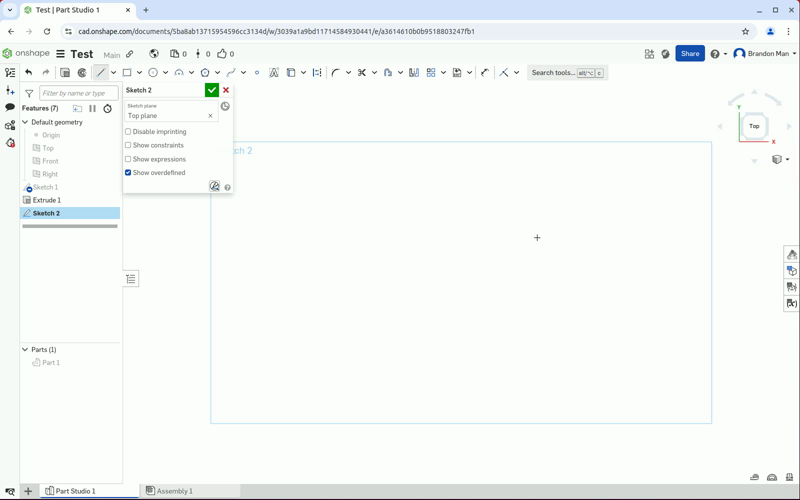
key_up(shift)
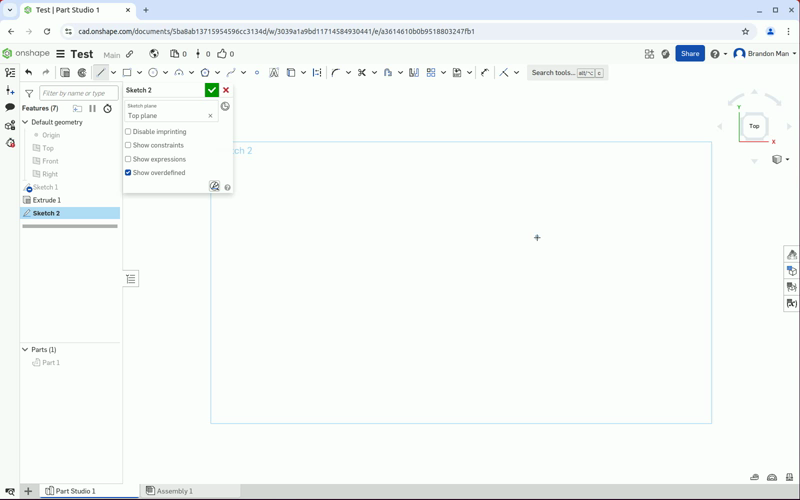
key_down(shift)
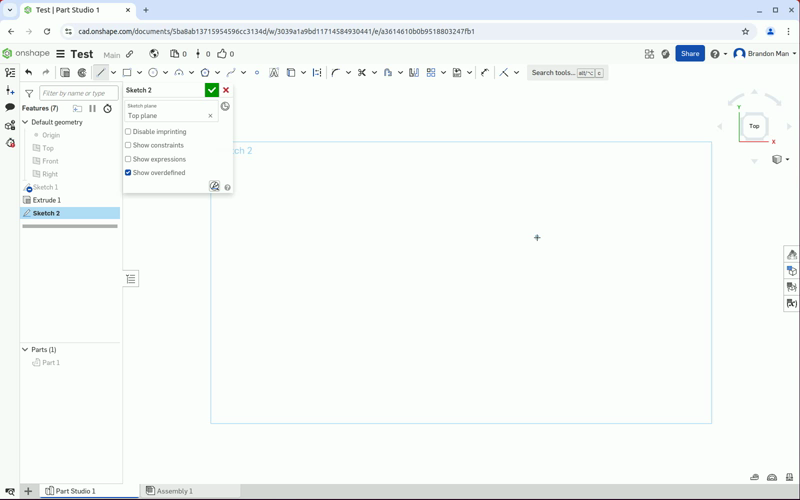
mouse_move(567, 237)
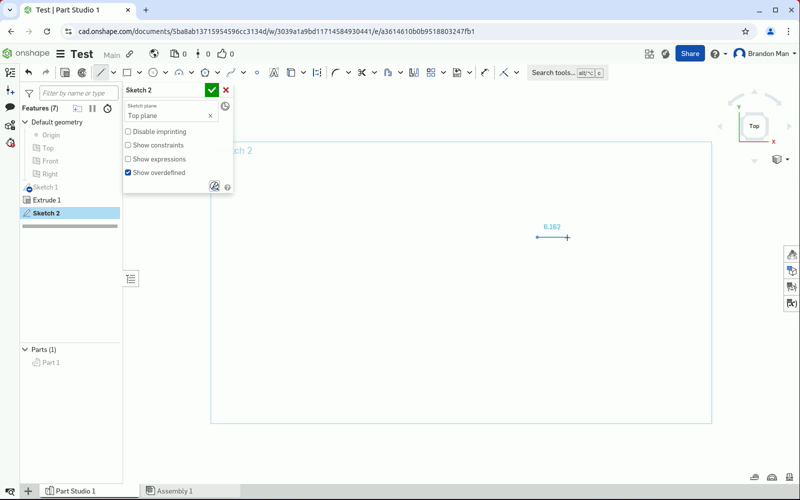
mouse_move(554, 237)
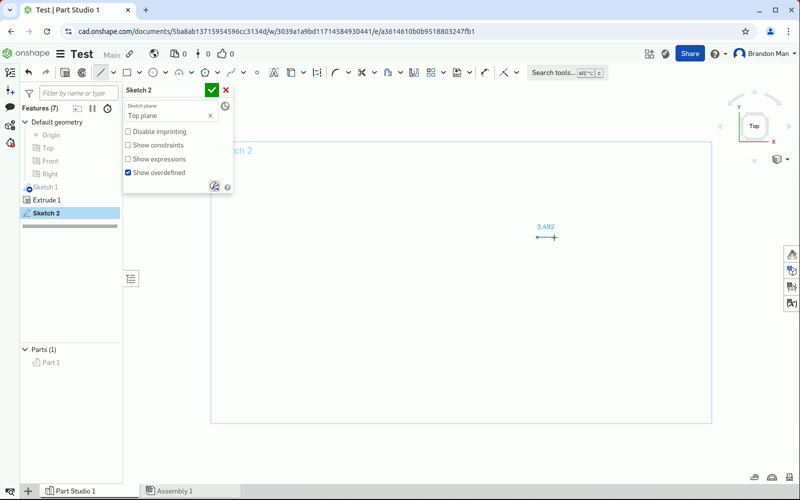
click(554, 237)
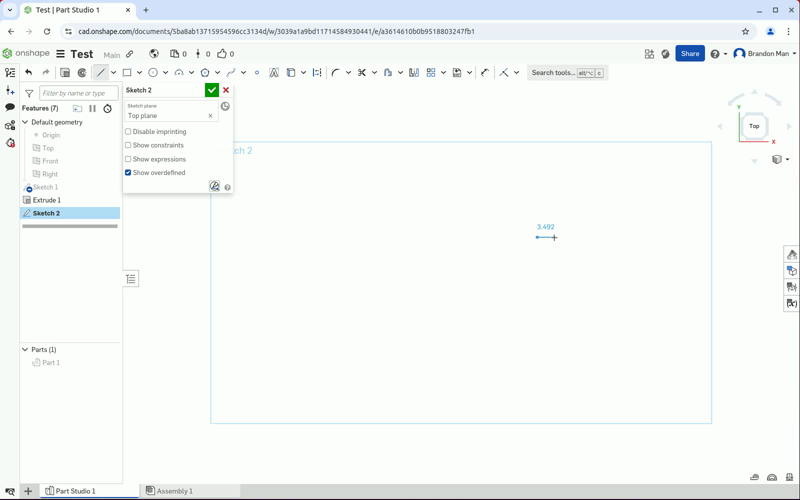
key_up(shift)
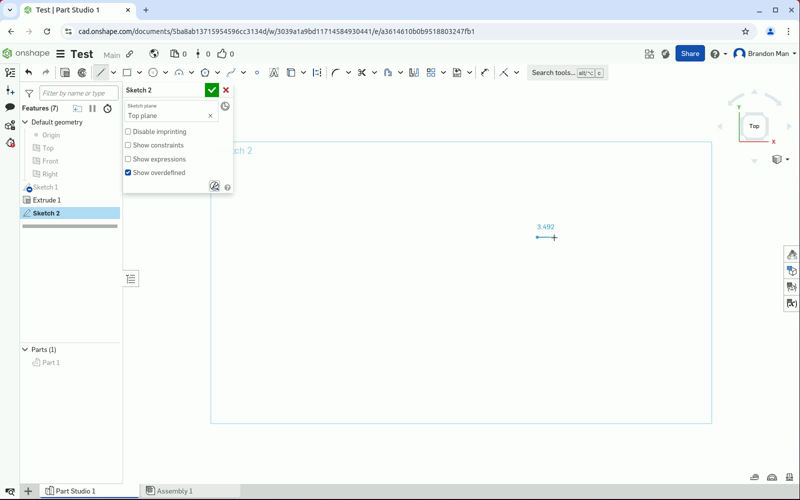
key_down(shift)
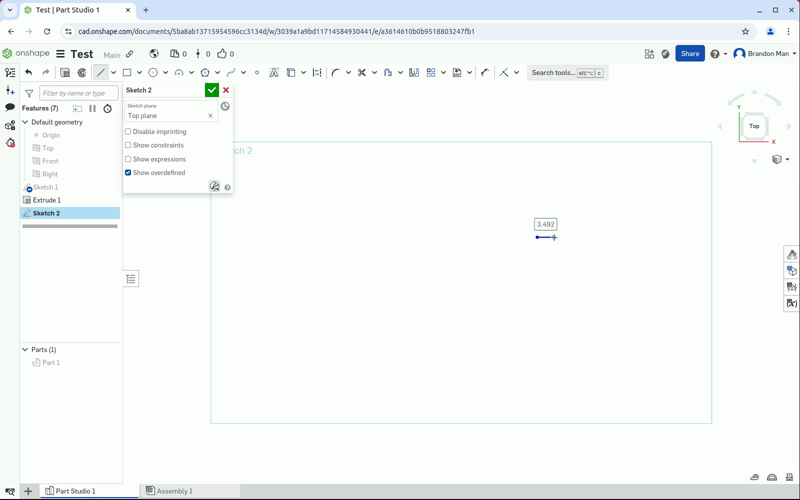
mouse_move(584, 237)
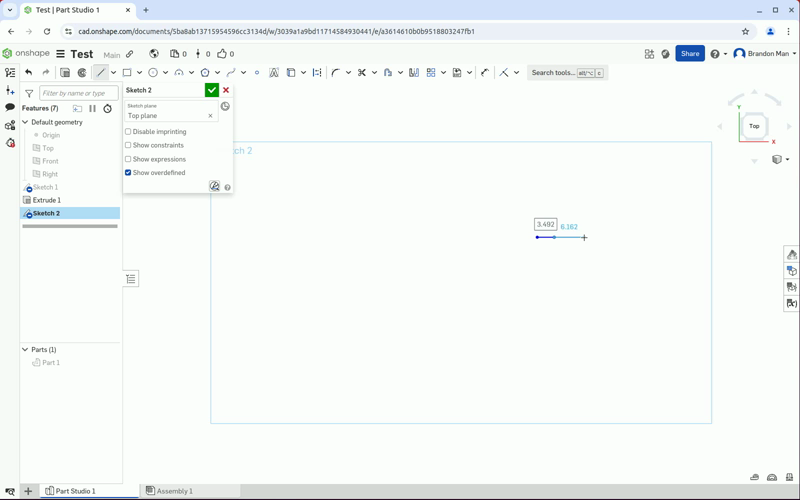
mouse_move(554, 219)
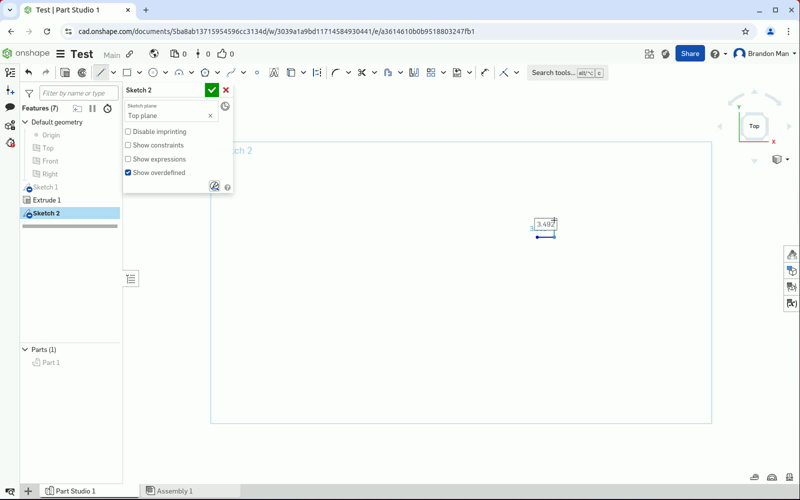
click(554, 219)
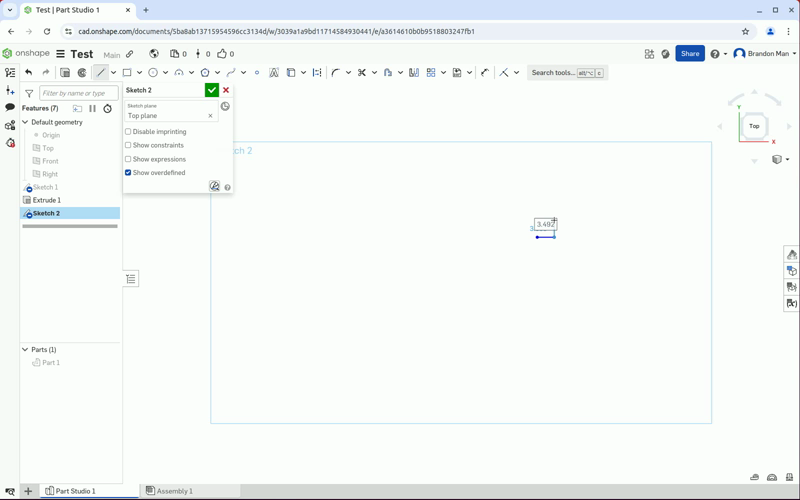
key_up(shift)
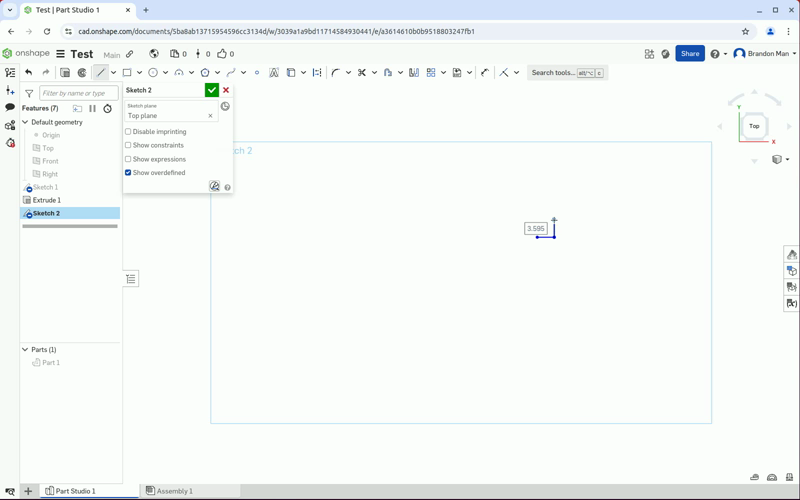
key_down(shift)
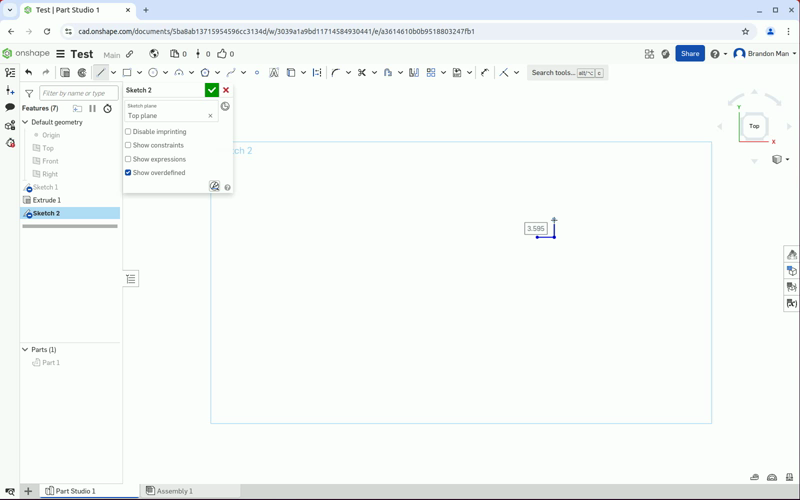
mouse_move(584, 219)
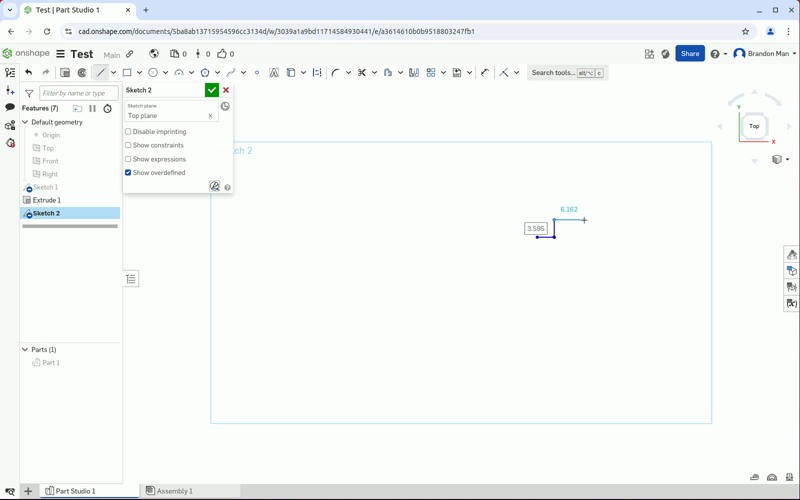
mouse_move(537, 219)
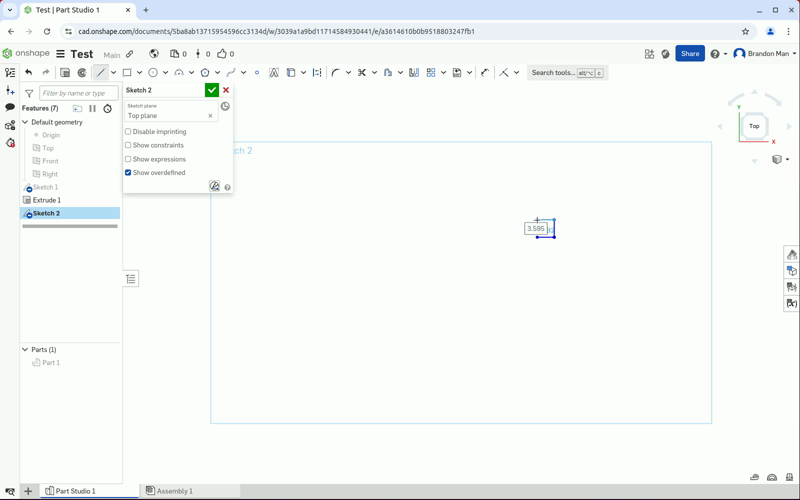
click(537, 219)
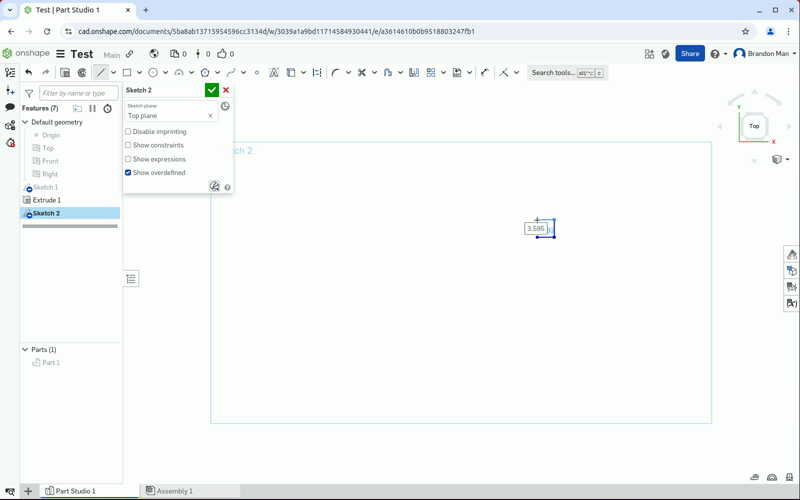
key_up(shift)
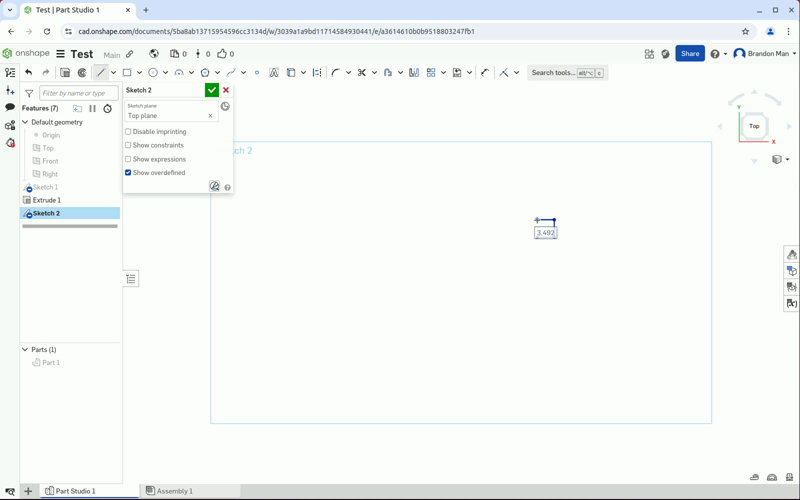
mouse_move(567, 219)
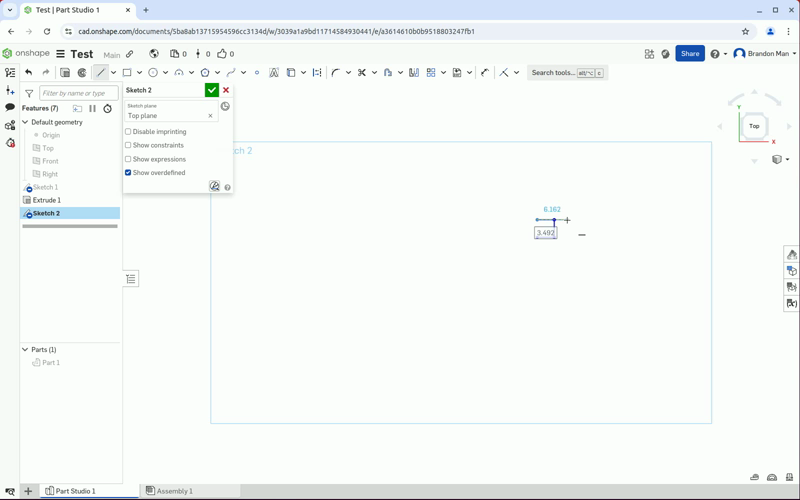
key_down(shift)
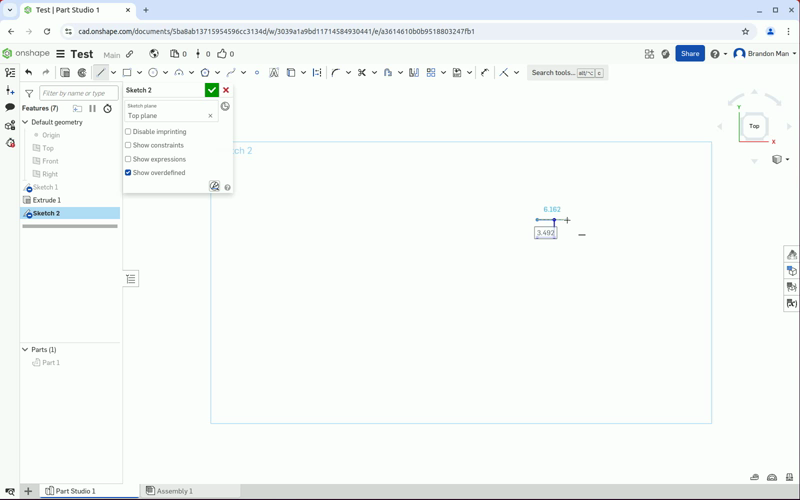
mouse_move(537, 237)
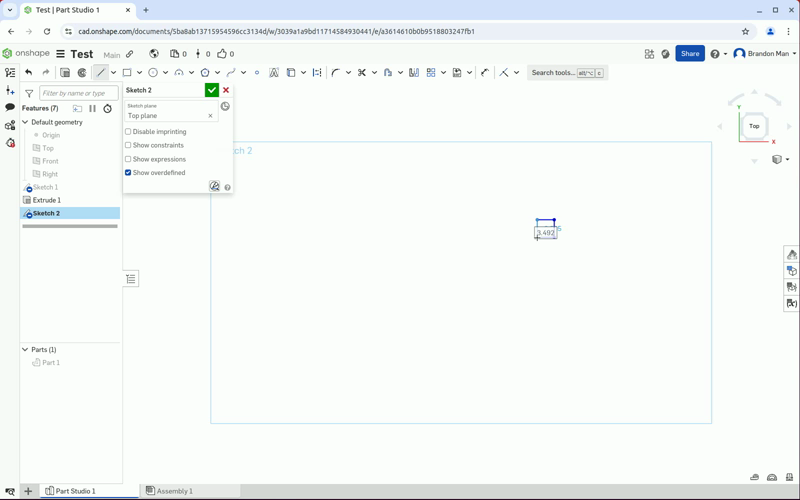
key_up(shift)
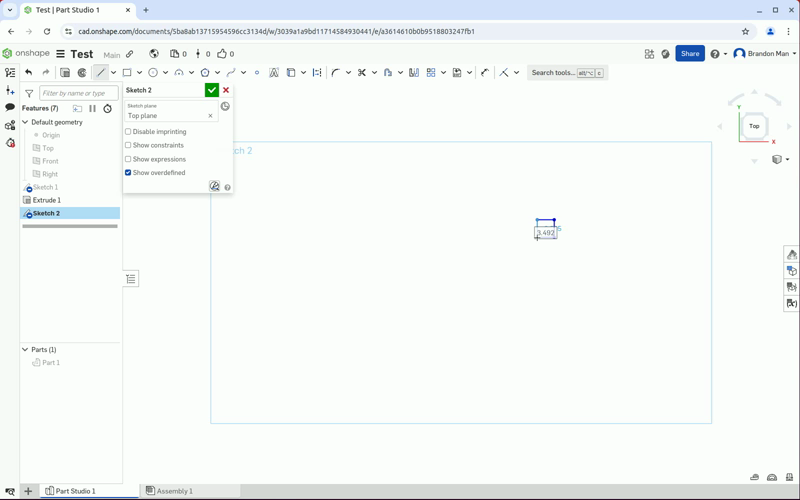
click(537, 237)
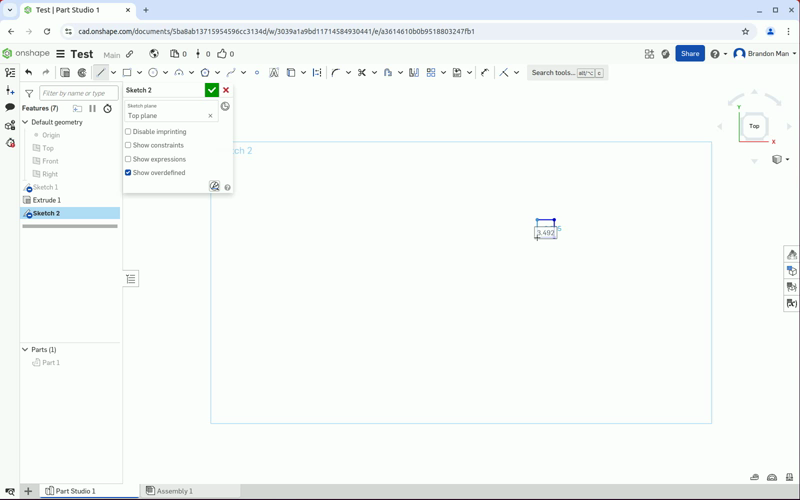
key(esc)
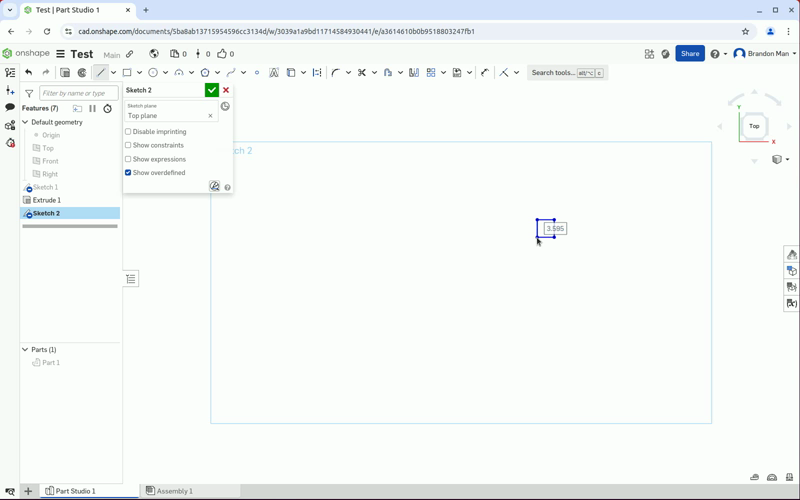
mouse_move(538, 221)
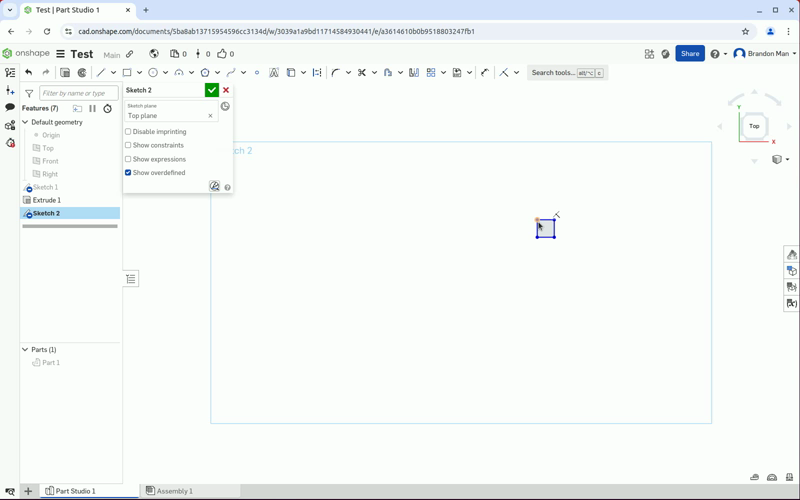
scroll(6)
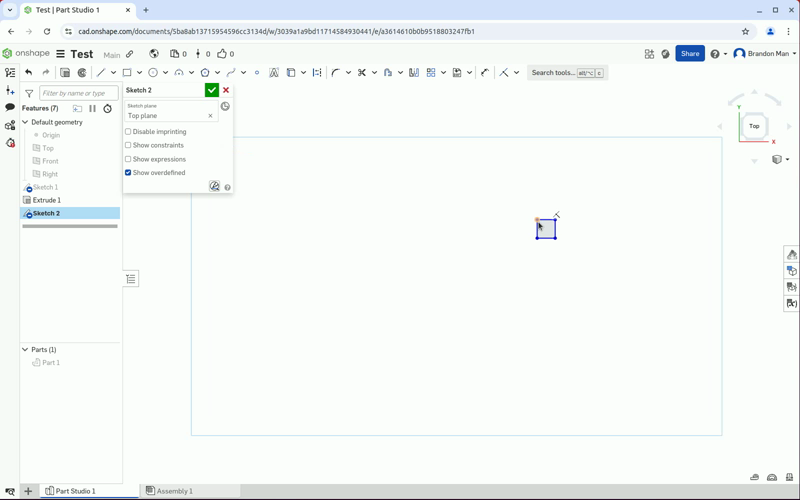
scroll(6)
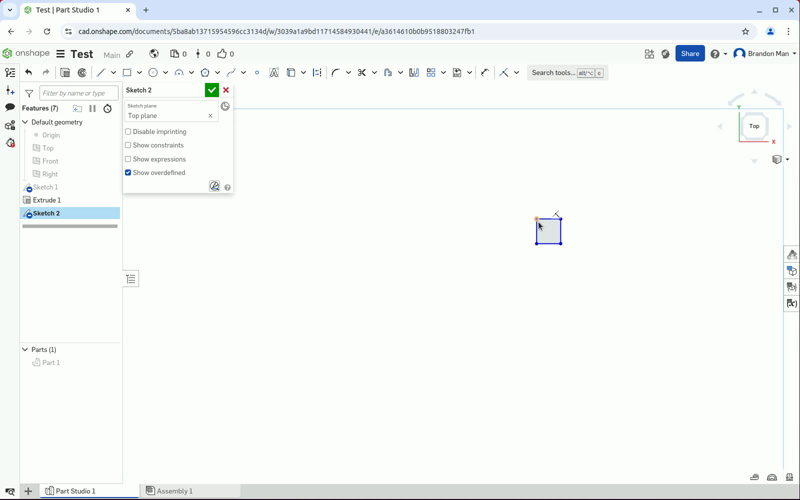
scroll(6)
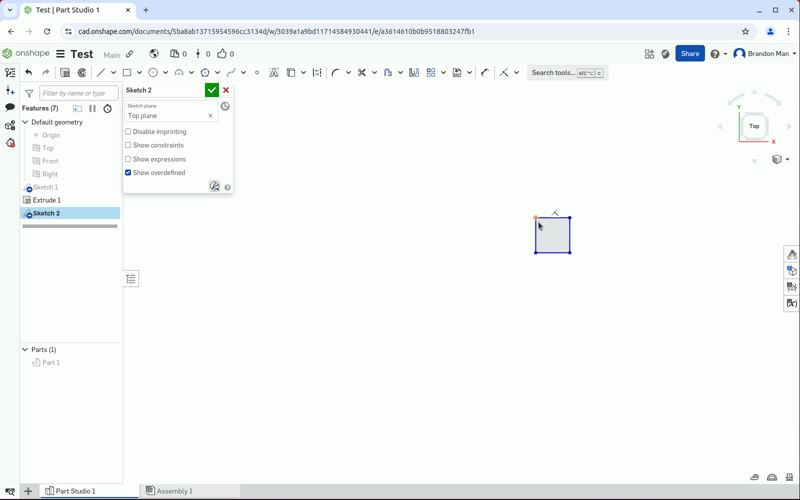
scroll(6)
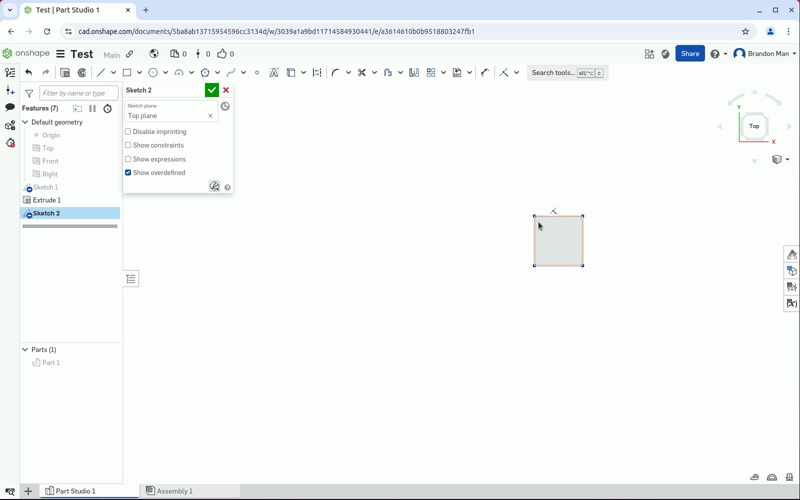
scroll(6)
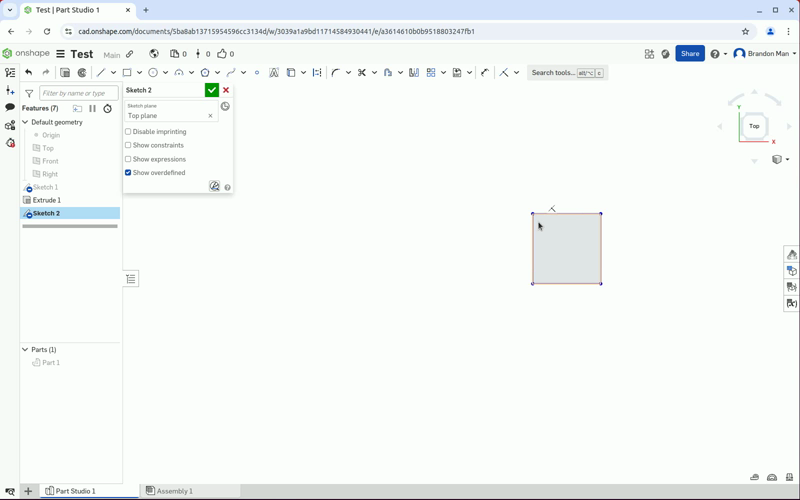
scroll(6)
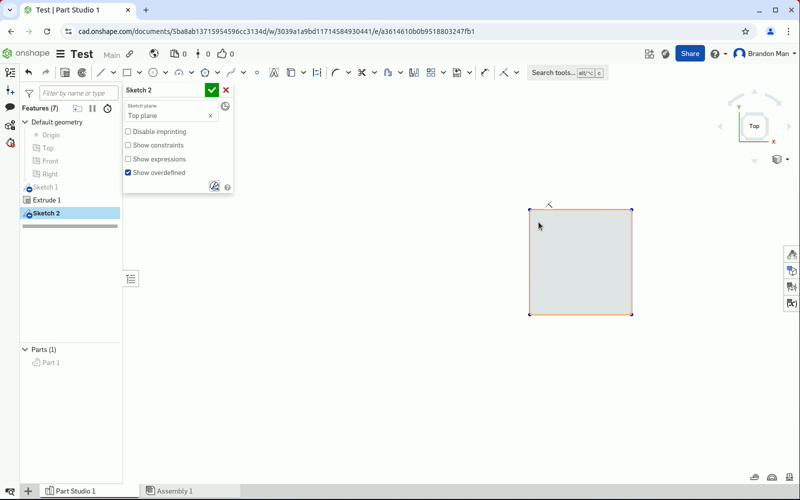
scroll(6)
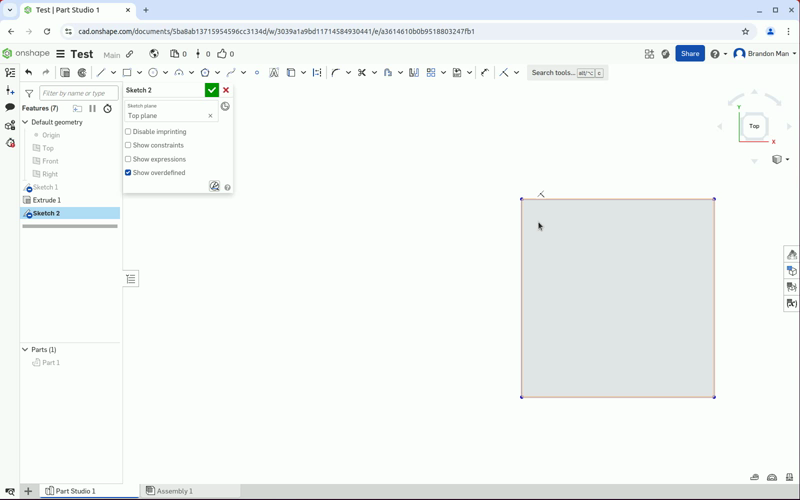
click(538, 221)
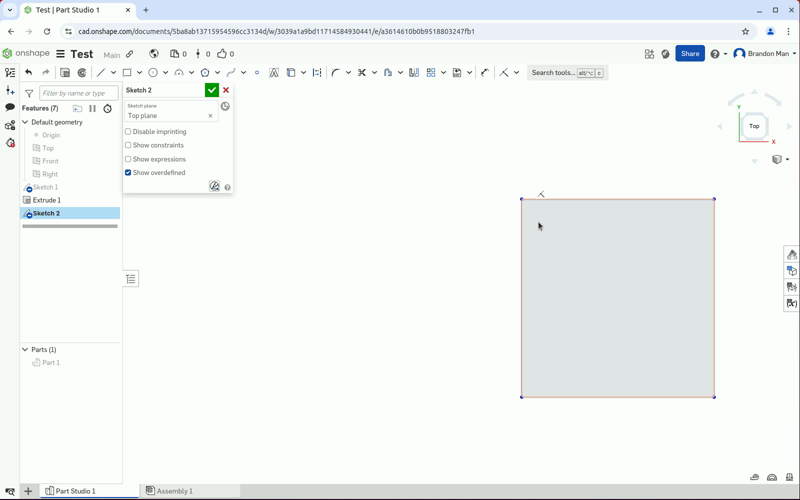
scroll(-6)
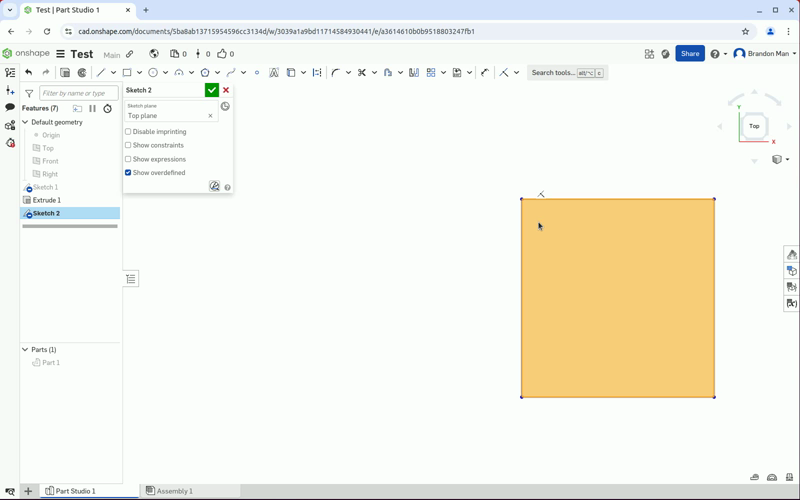
scroll(-6)
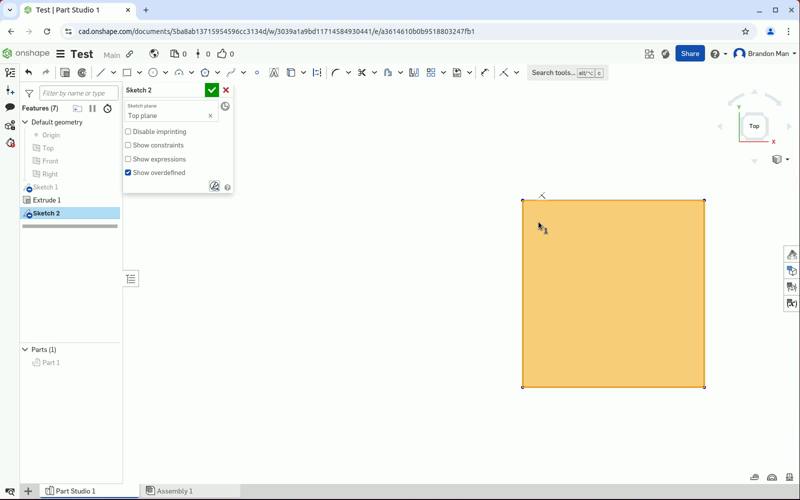
scroll(-6)
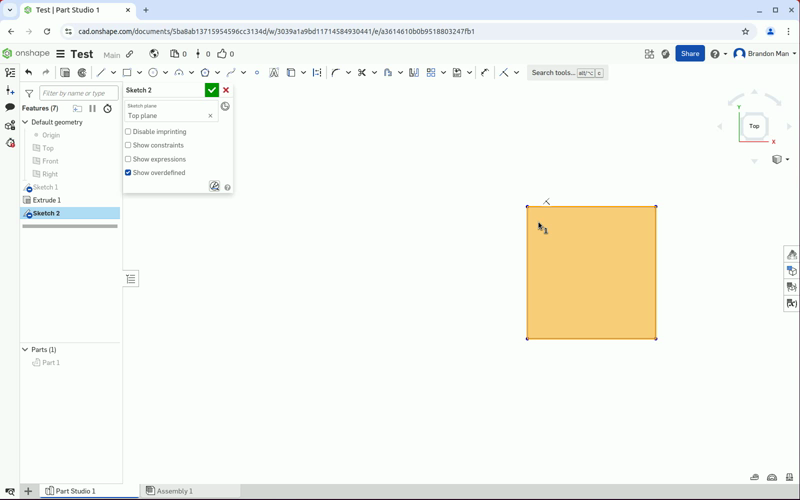
scroll(-6)
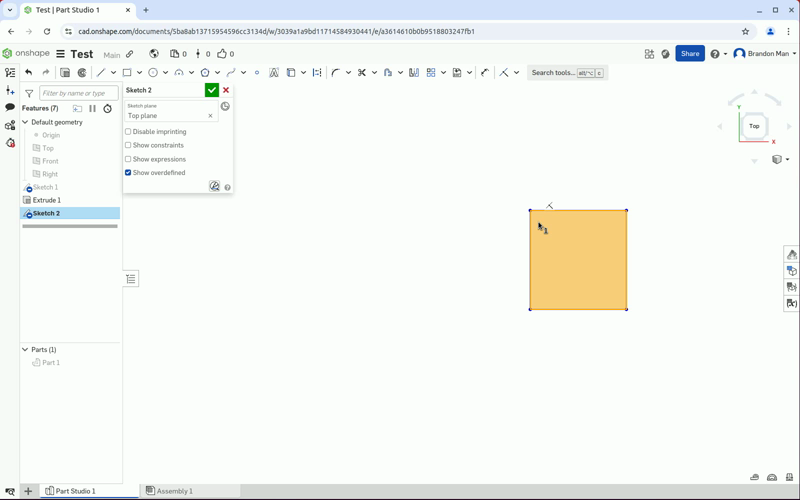
scroll(-6)
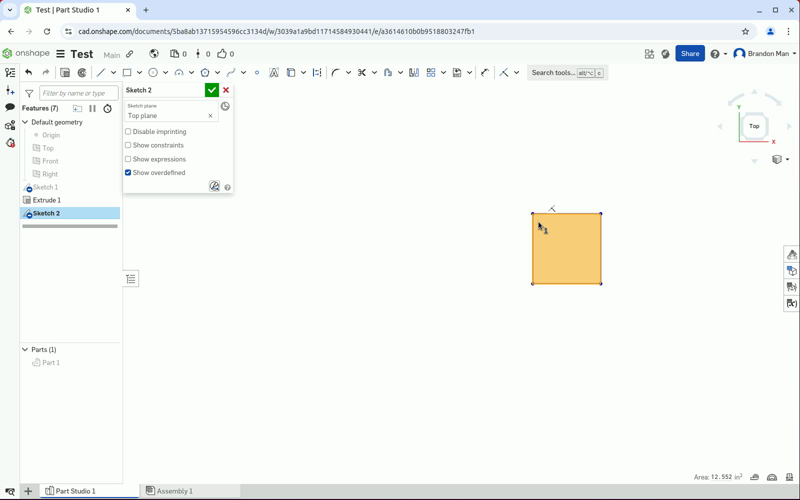
scroll(-6)
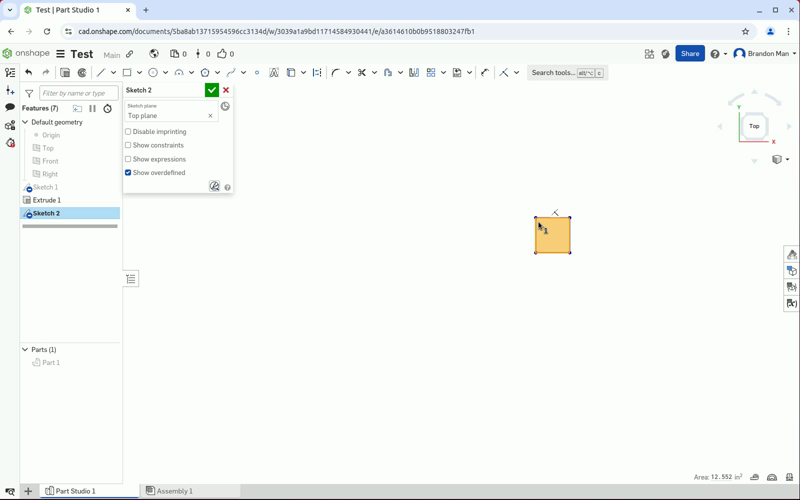
scroll(-6)
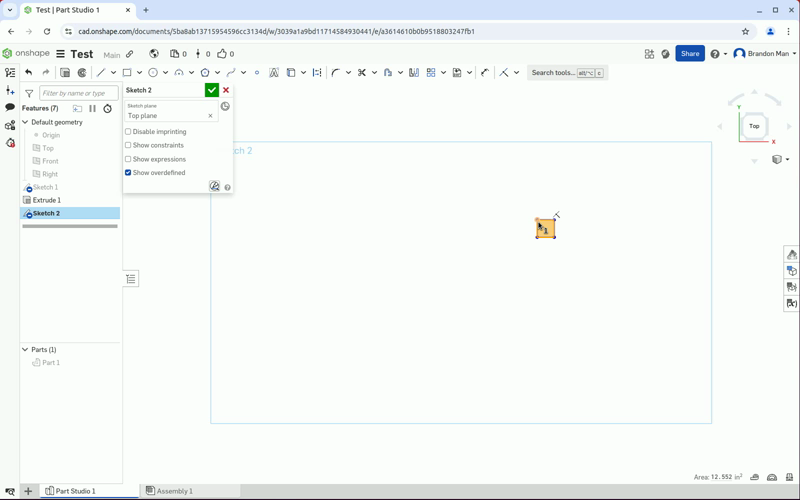
mouse_move(73, 352)
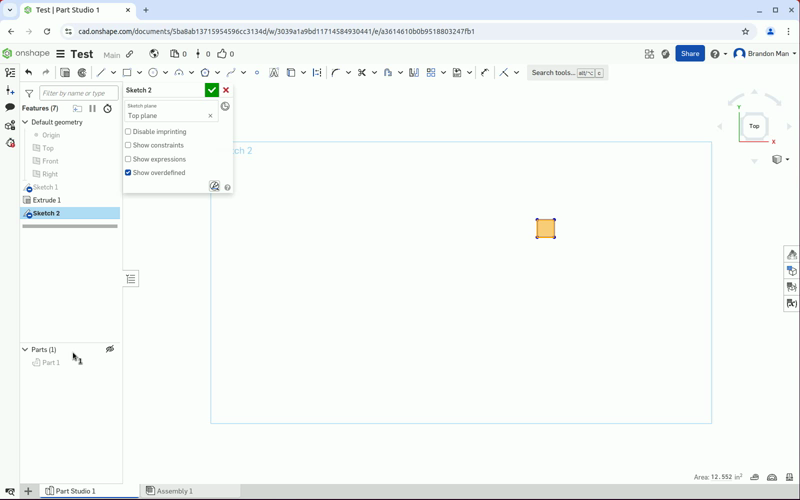
key(shift+y)
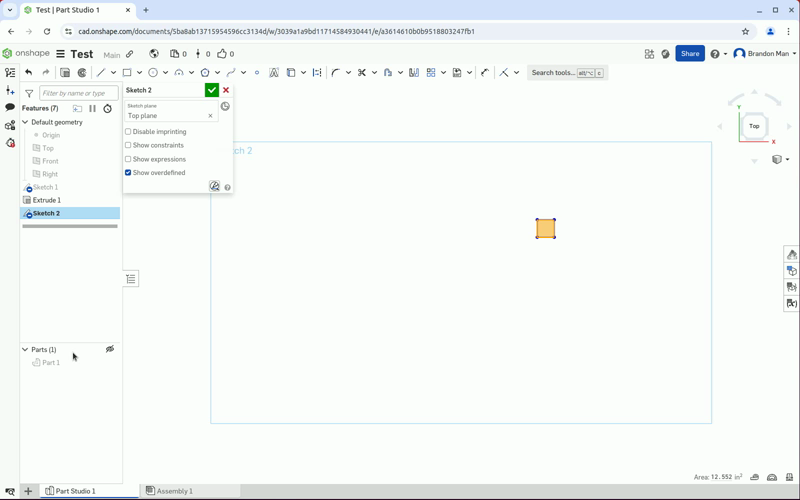
key(shift+e)
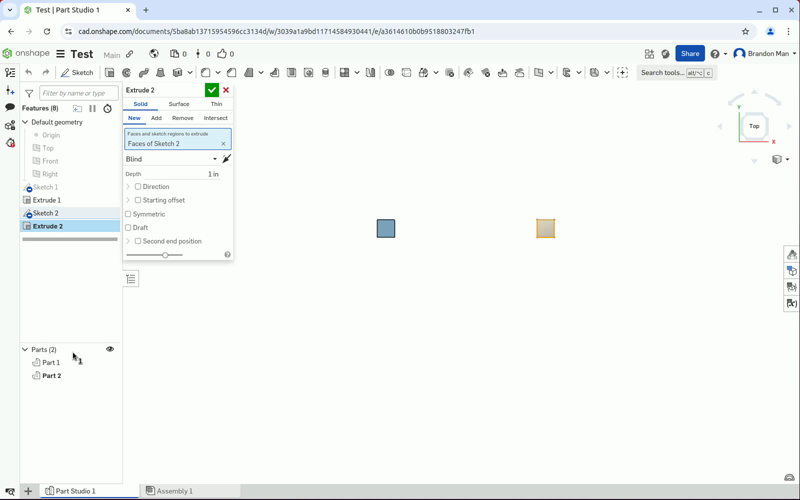
mouse_move(143, 106)
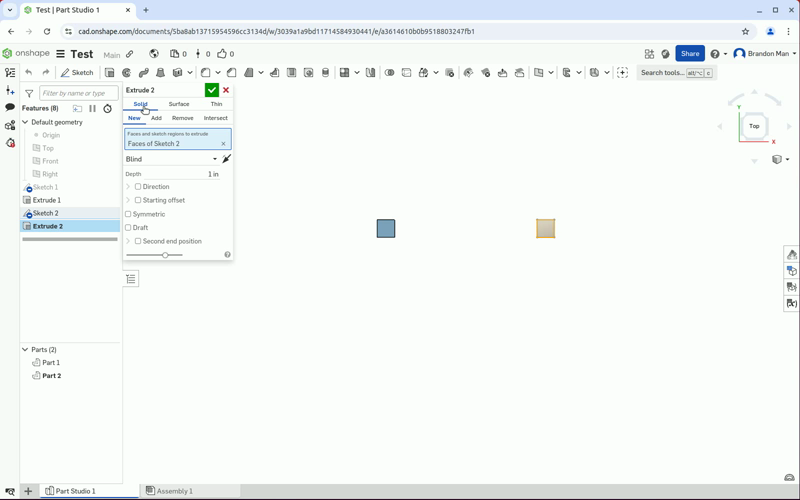
click(143, 106)
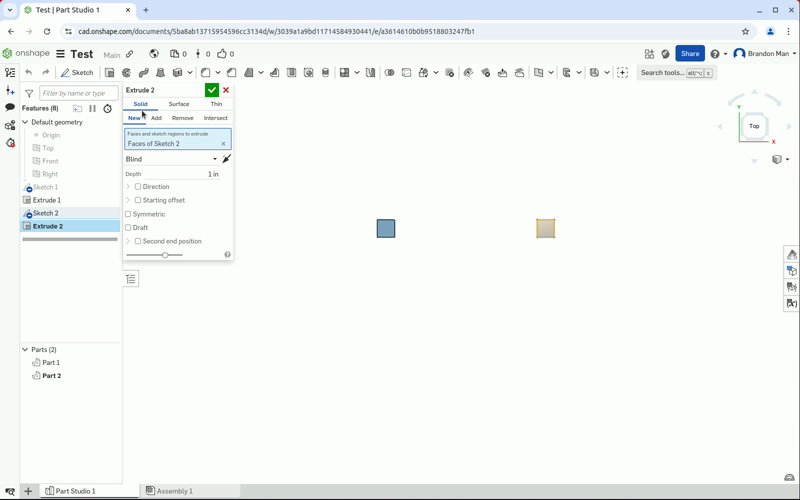
mouse_move(137, 120)
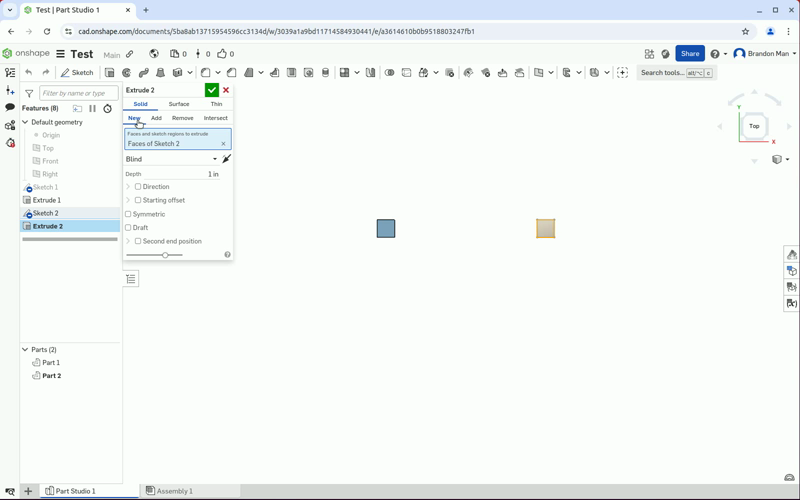
click(137, 120)
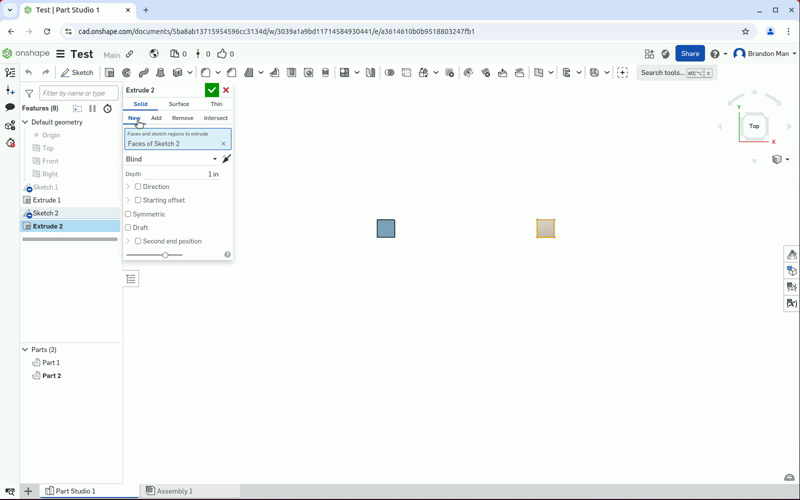
key(tab, 4)
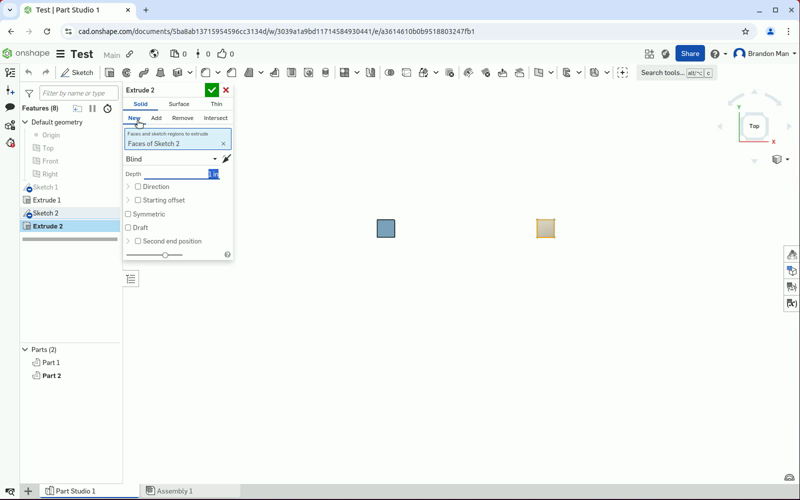
text(4.574)
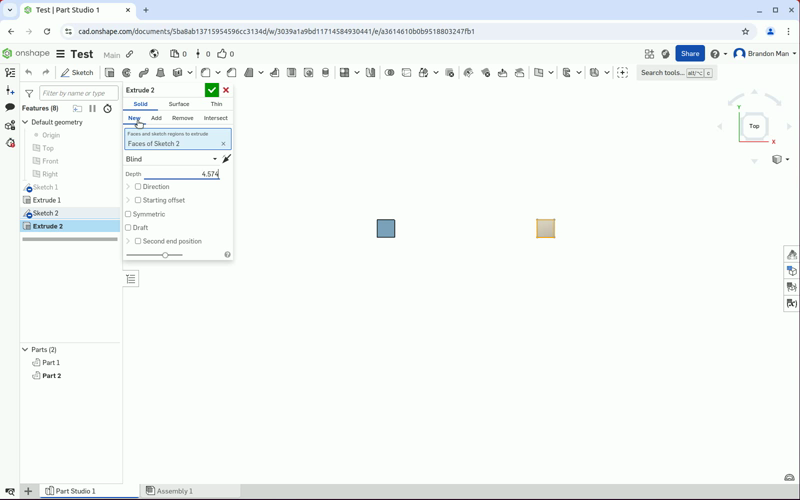
key(enter)
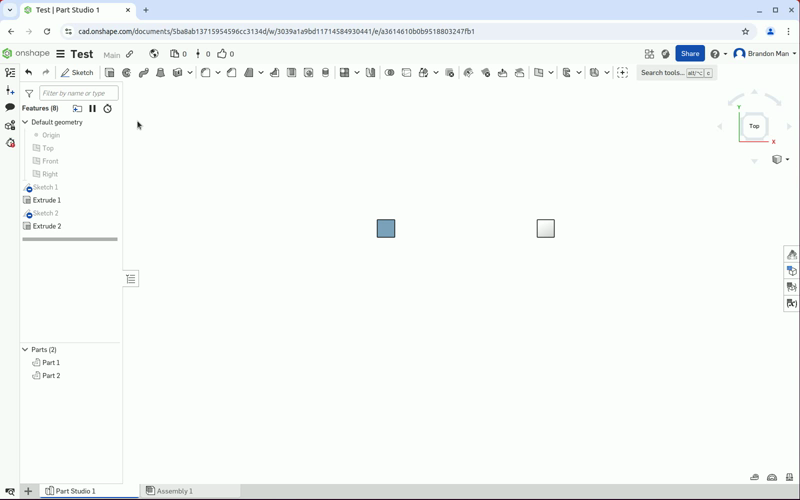
key(shift+h)
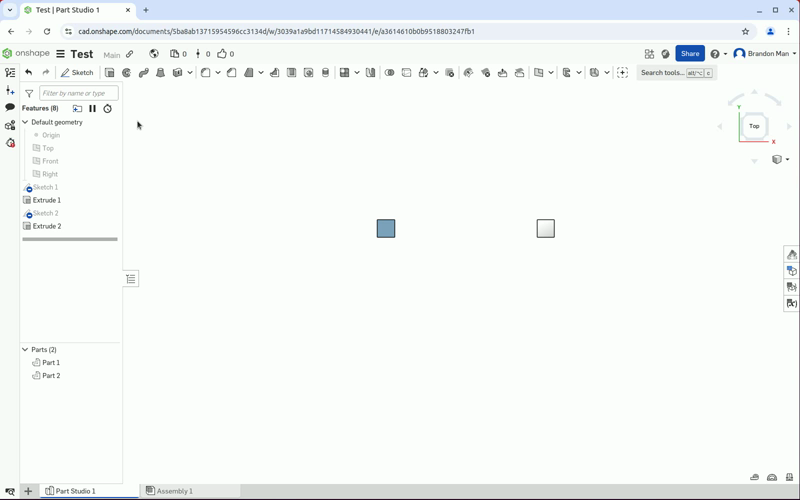
key(shift+h)
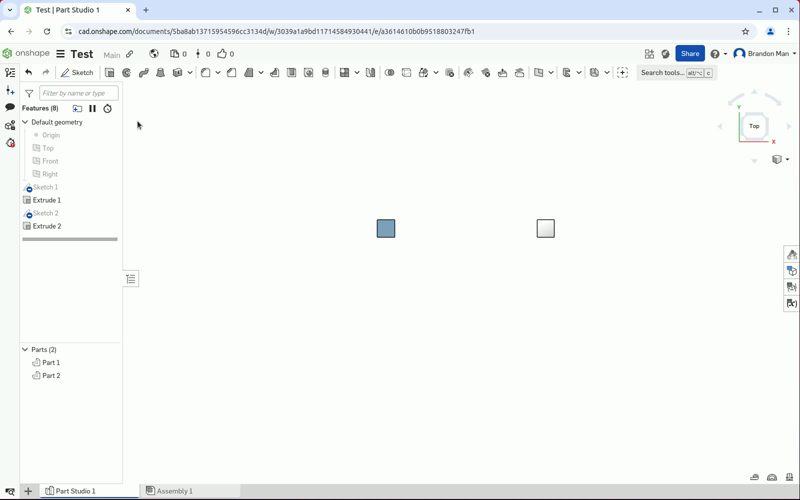
mouse_move(73, 189)
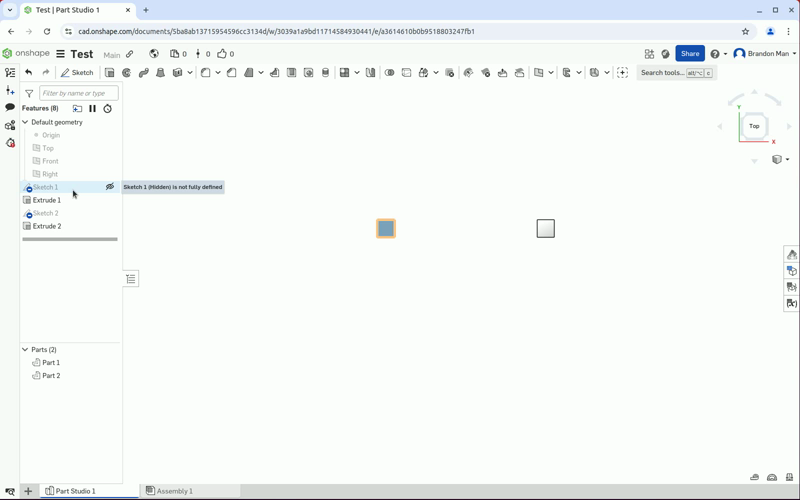
click(73, 189)
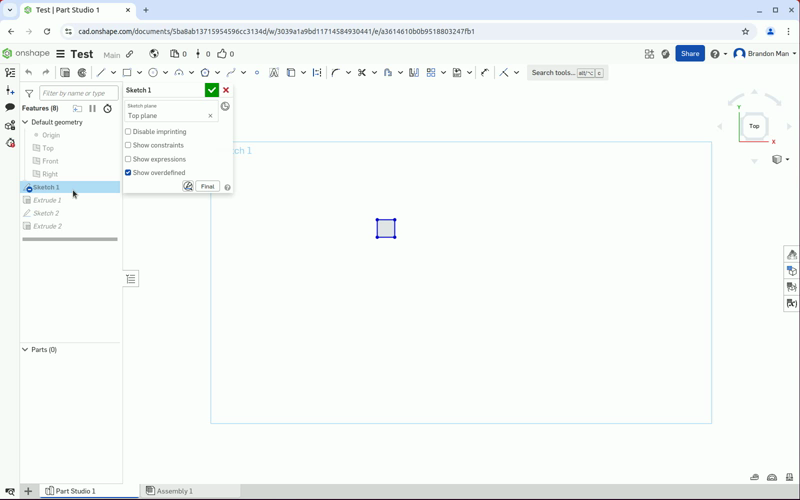
mouse_move(229, 92)
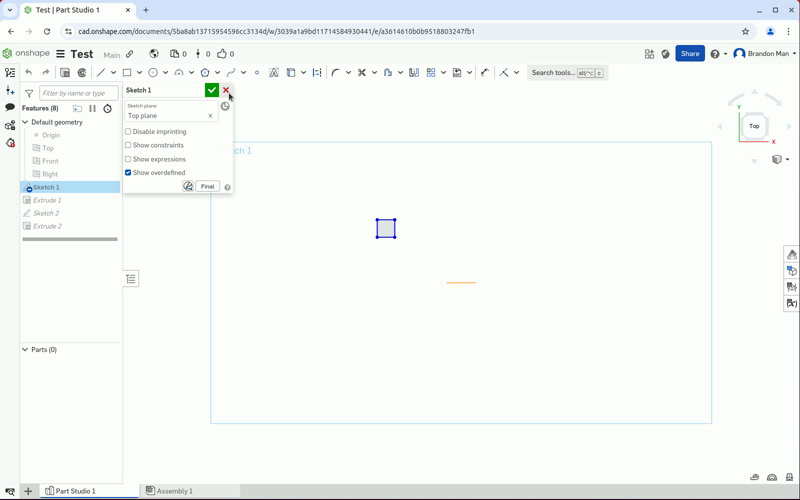
click(229, 92)
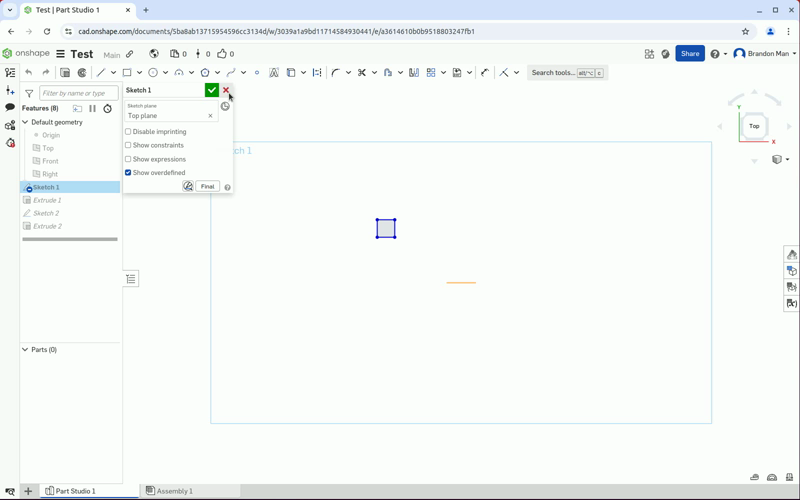
key(shift+s)
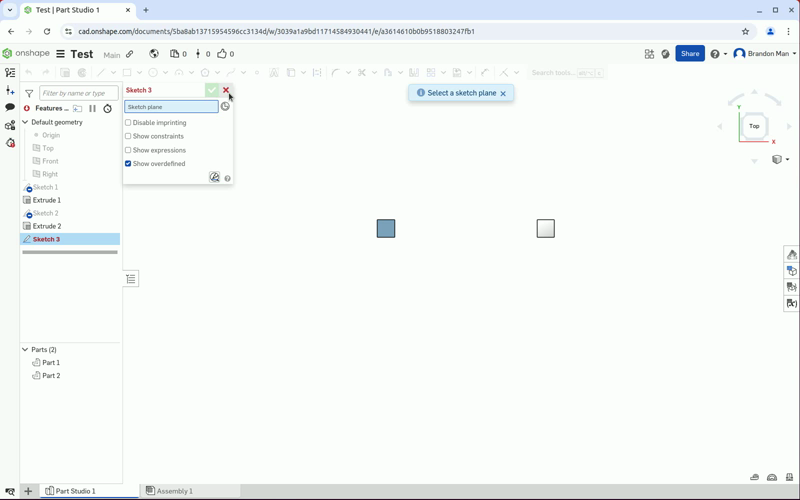
mouse_move(73, 150)
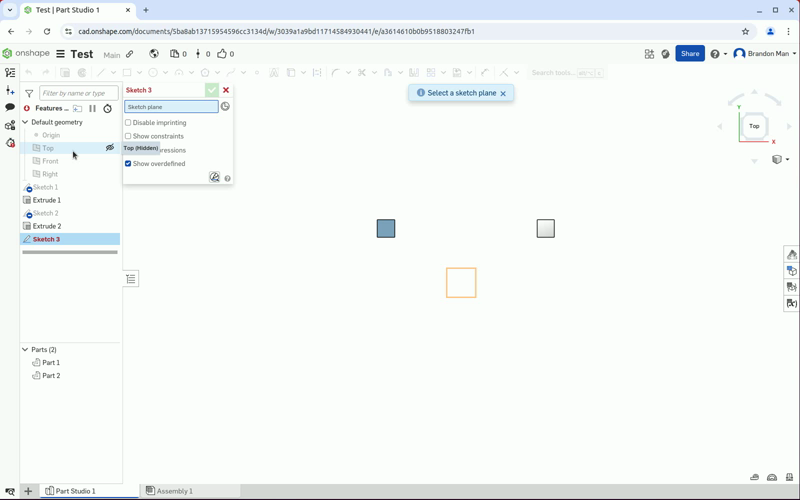
click(73, 150)
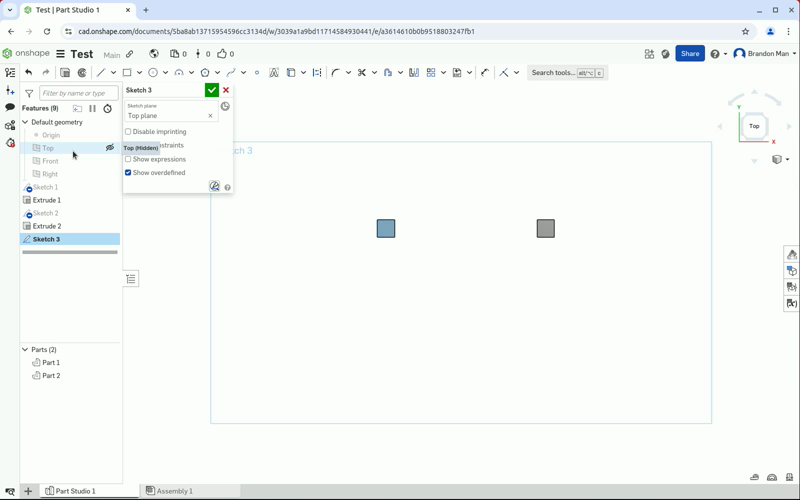
mouse_move(73, 352)
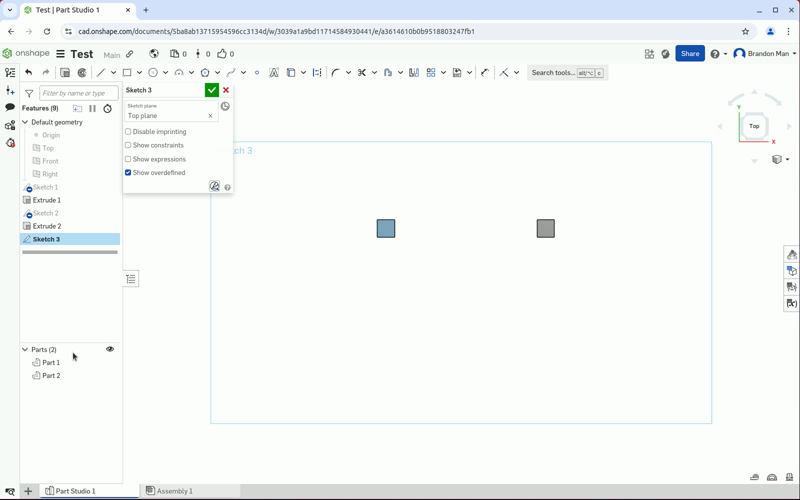
key(y)
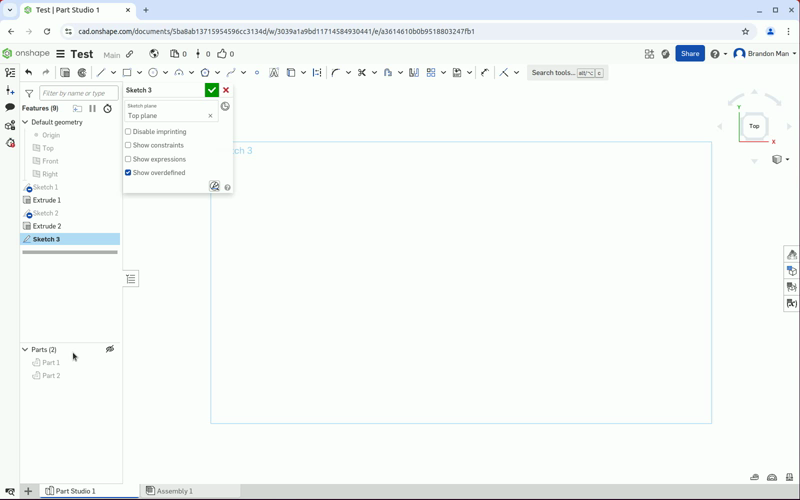
key(l)
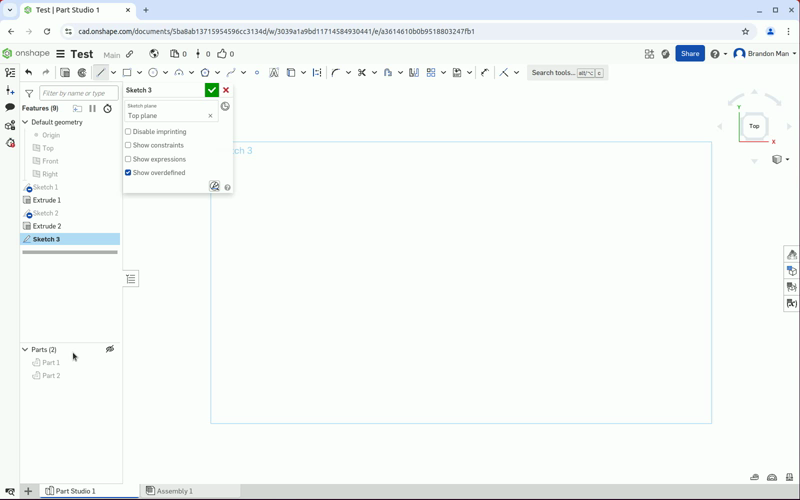
key_down(shift)
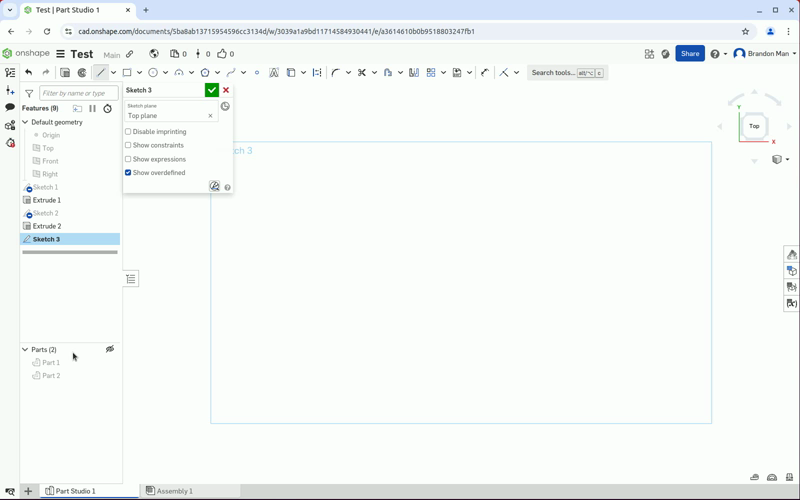
mouse_move(348, 282)
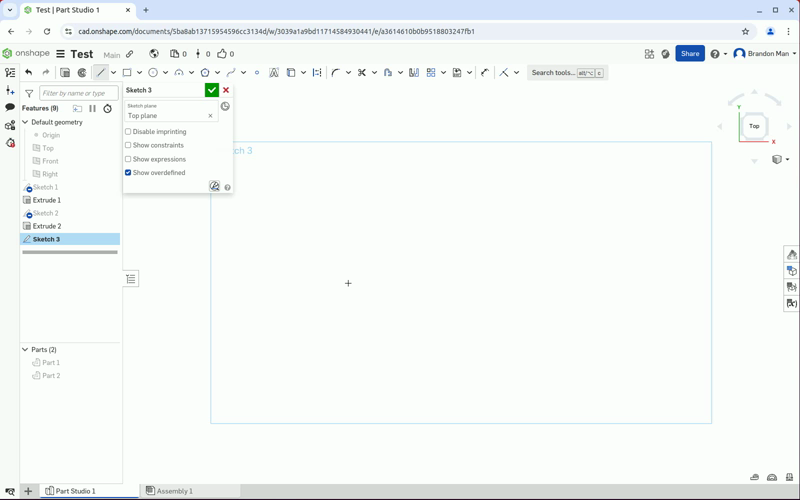
click(348, 282)
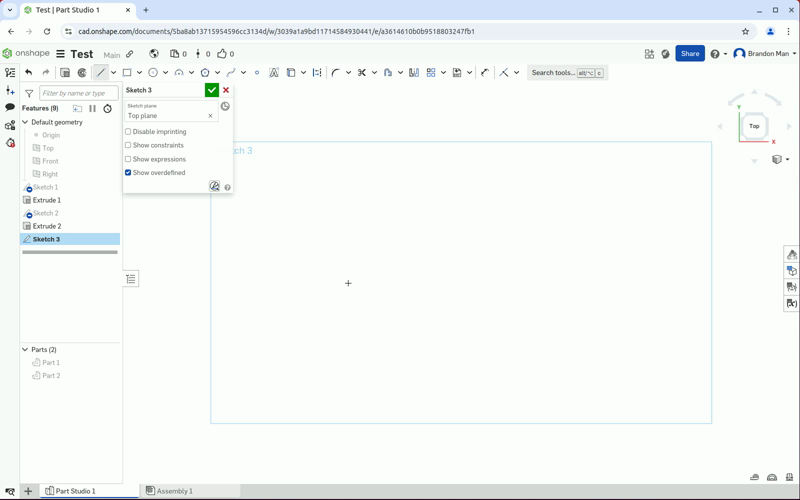
key_up(shift)
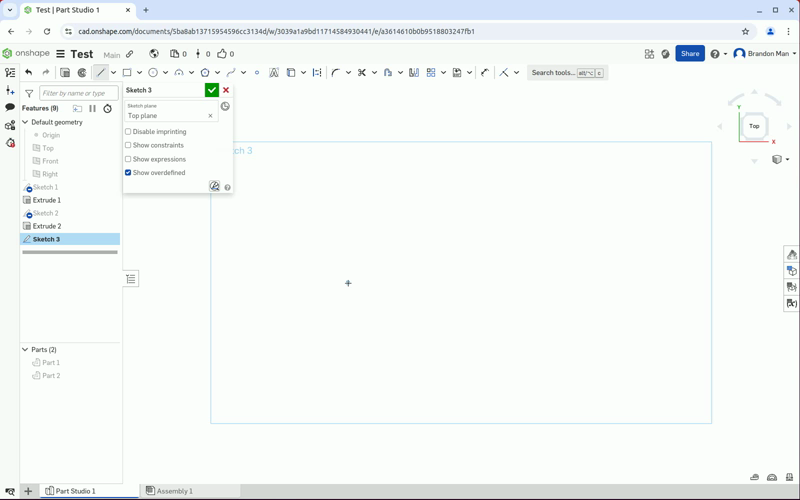
key_down(shift)
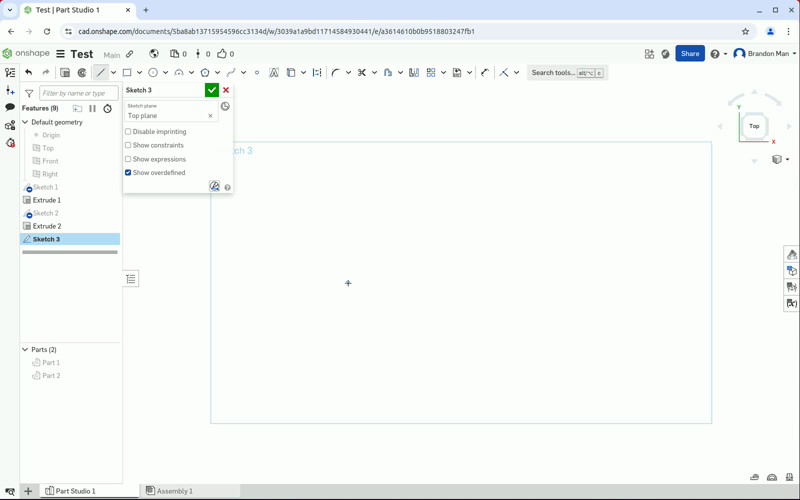
mouse_move(378, 282)
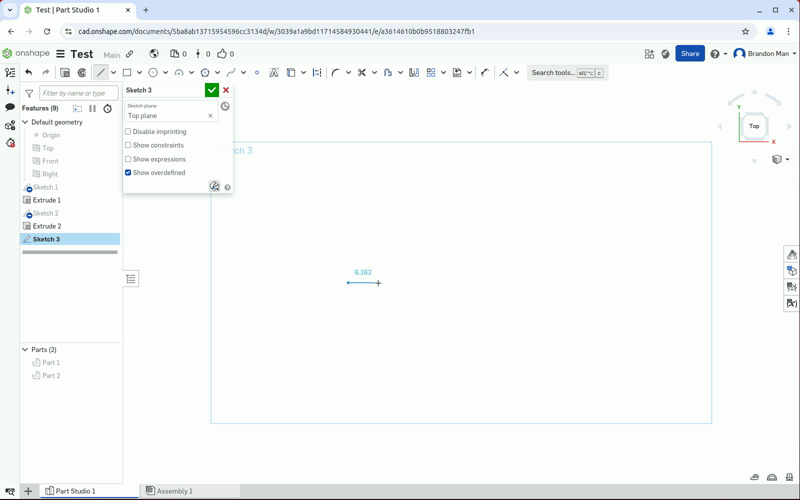
mouse_move(365, 282)
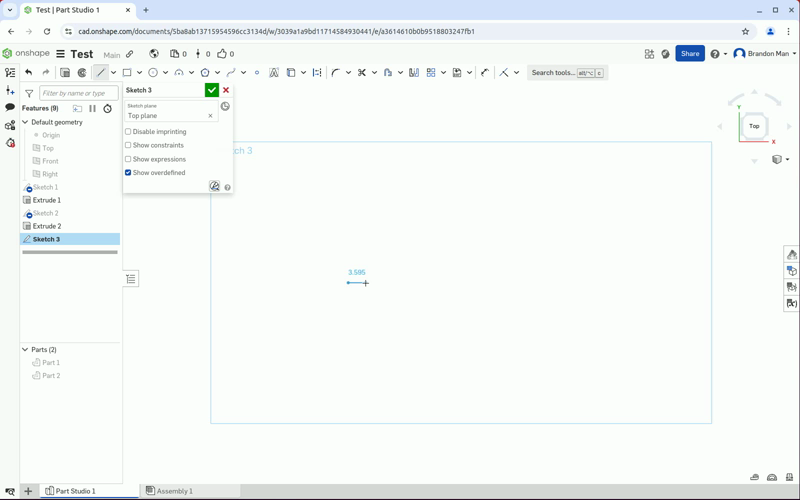
click(365, 282)
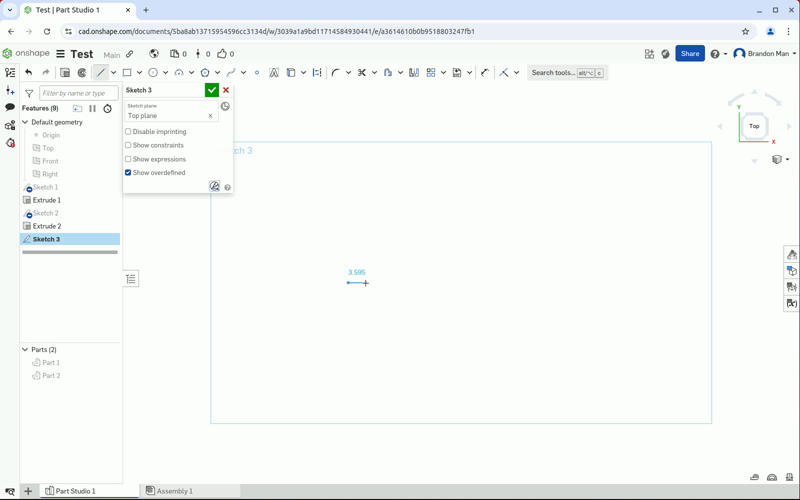
key_up(shift)
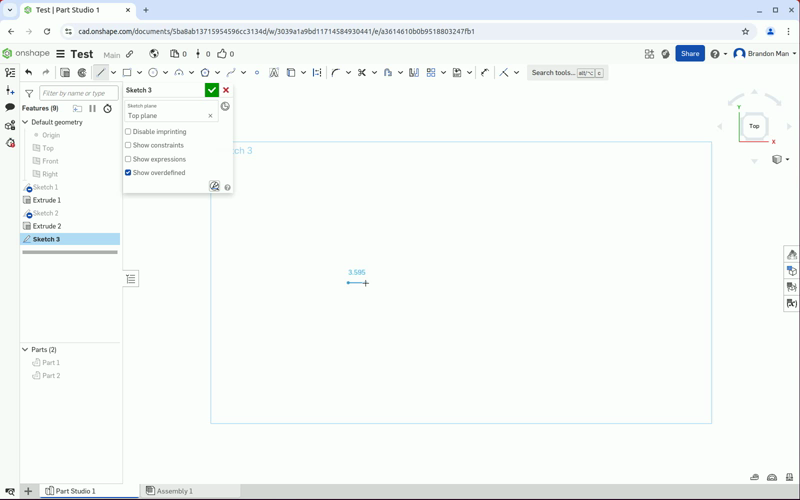
key_down(shift)
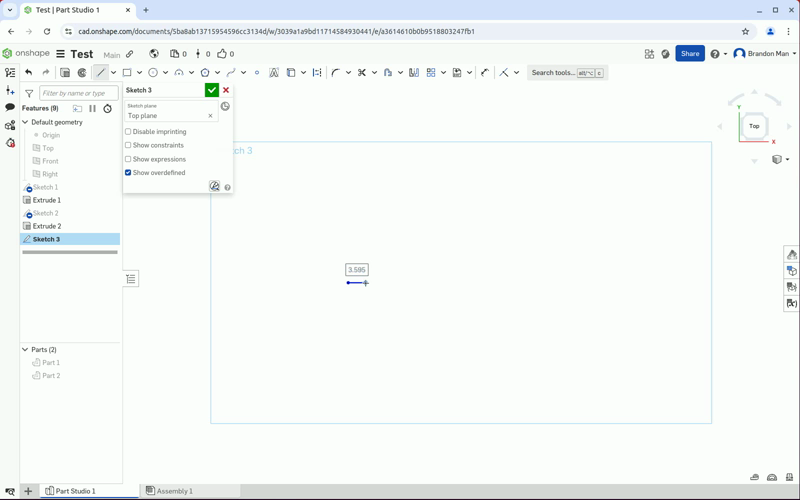
mouse_move(395, 282)
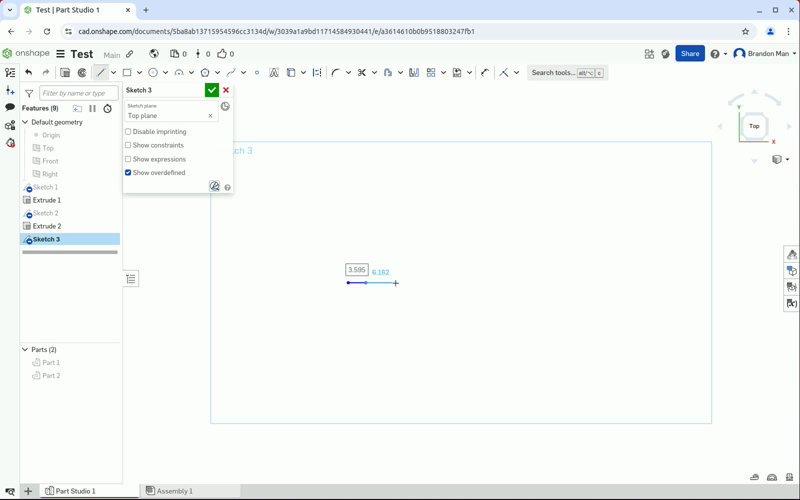
mouse_move(365, 263)
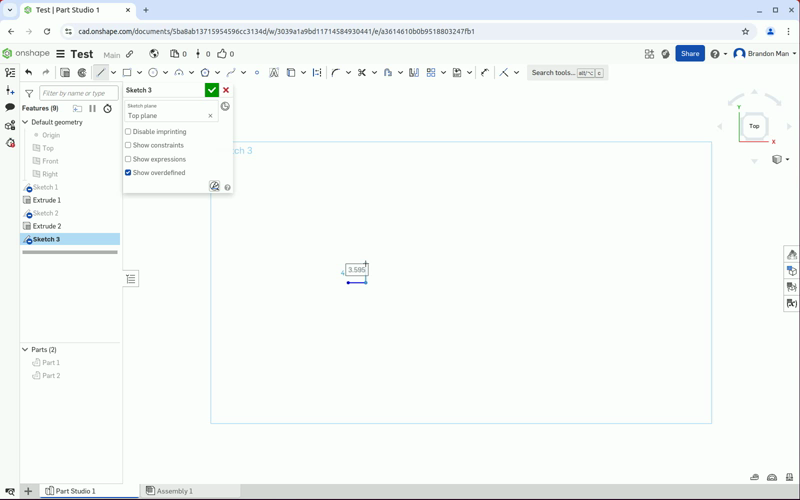
click(365, 263)
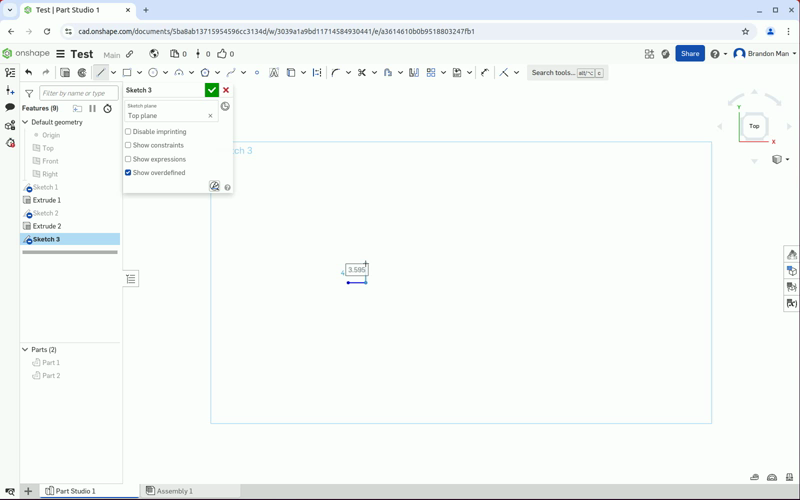
key_up(shift)
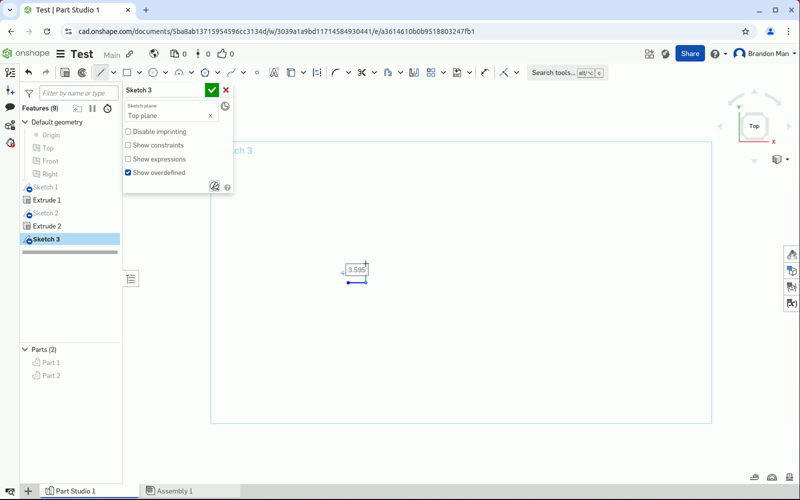
key_down(shift)
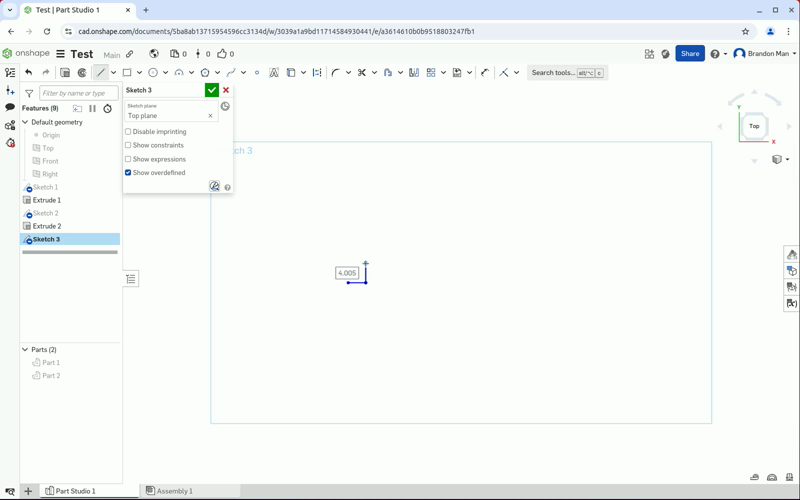
mouse_move(395, 263)
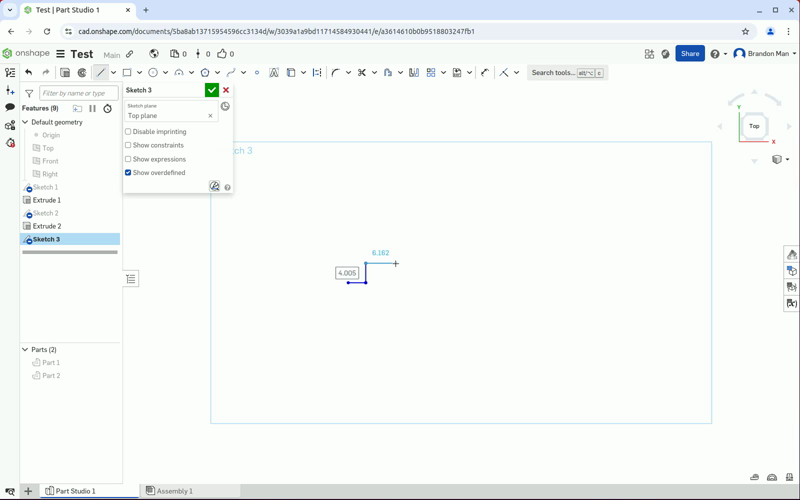
mouse_move(348, 263)
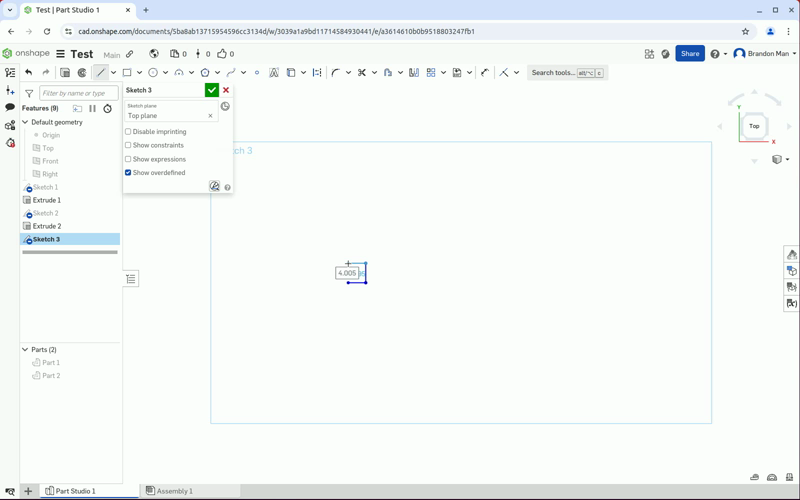
click(348, 263)
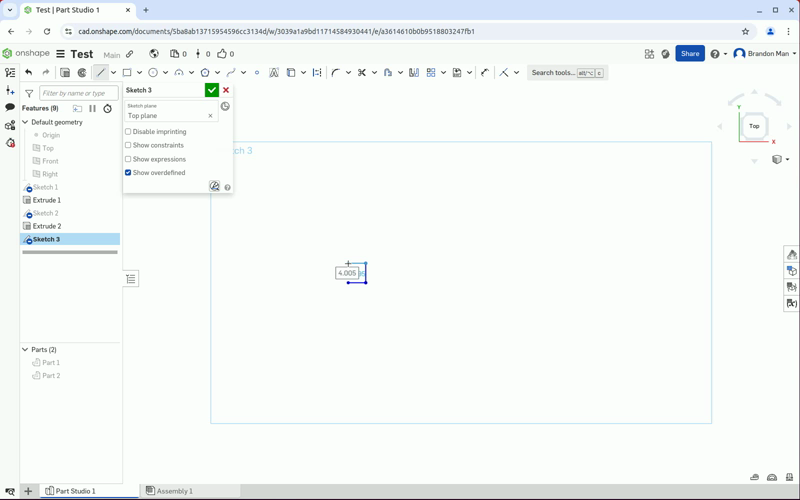
key_up(shift)
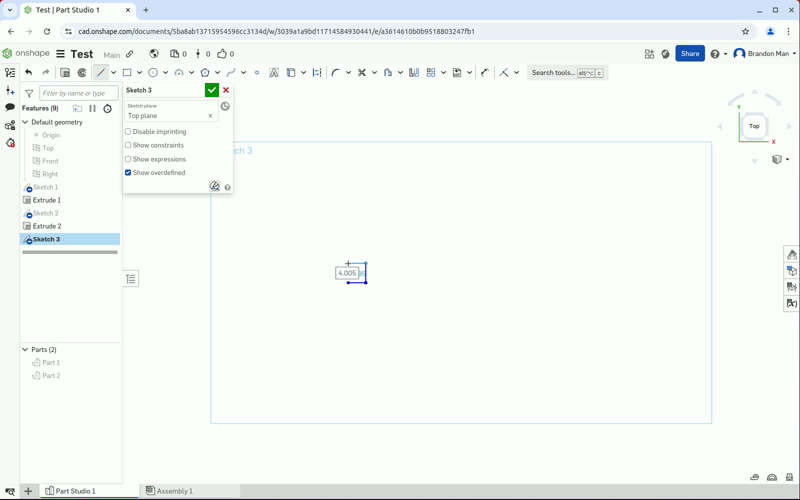
mouse_move(378, 263)
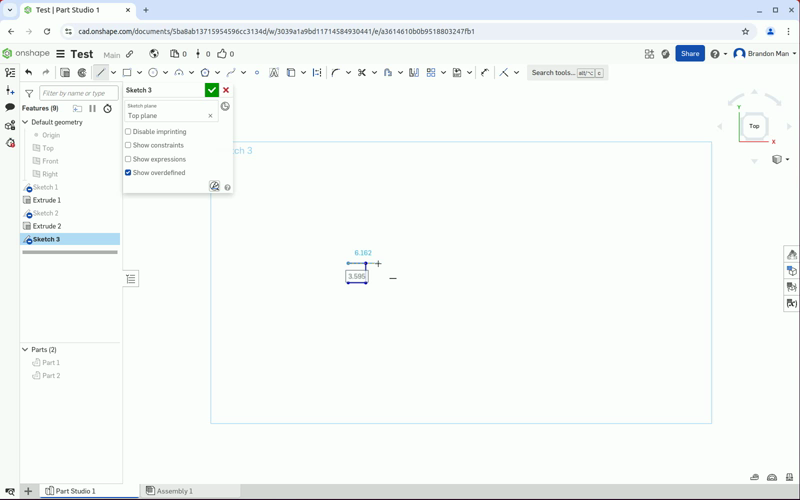
key_down(shift)
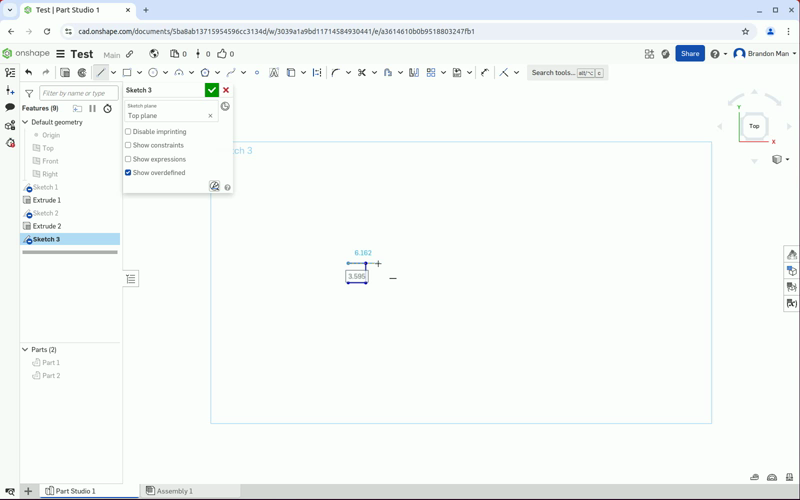
mouse_move(348, 282)
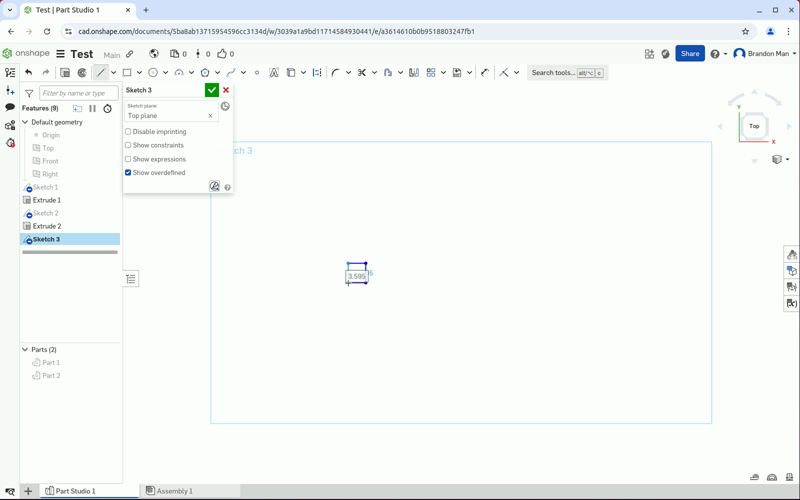
key_up(shift)
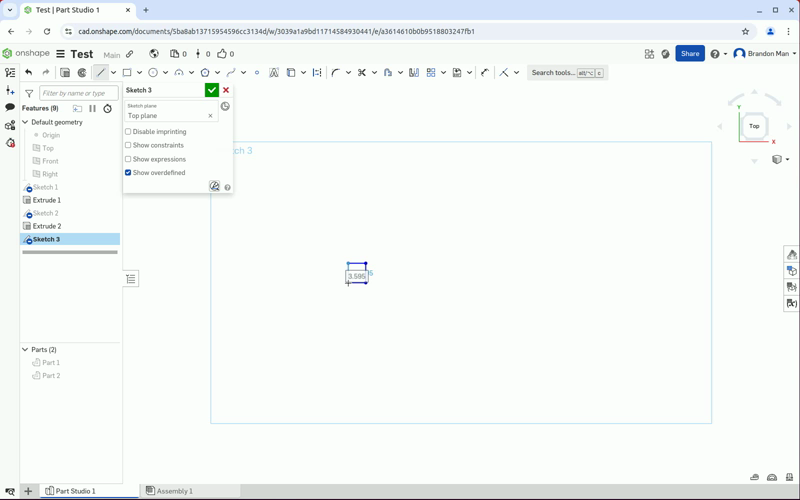
click(348, 282)
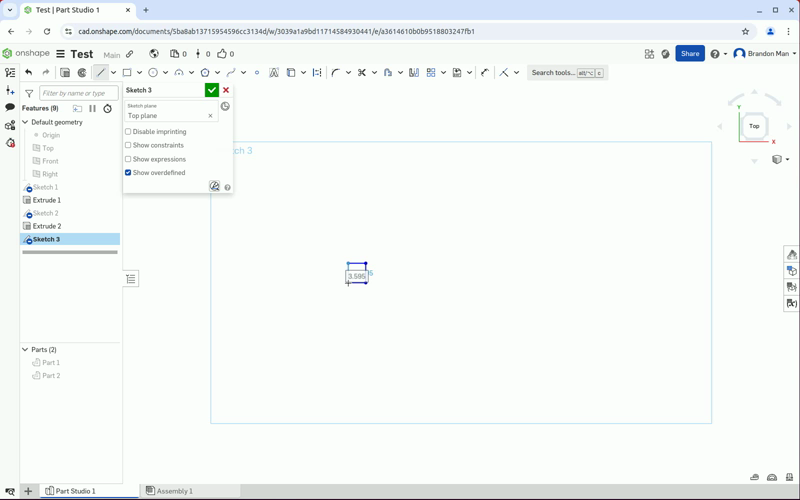
key(esc)
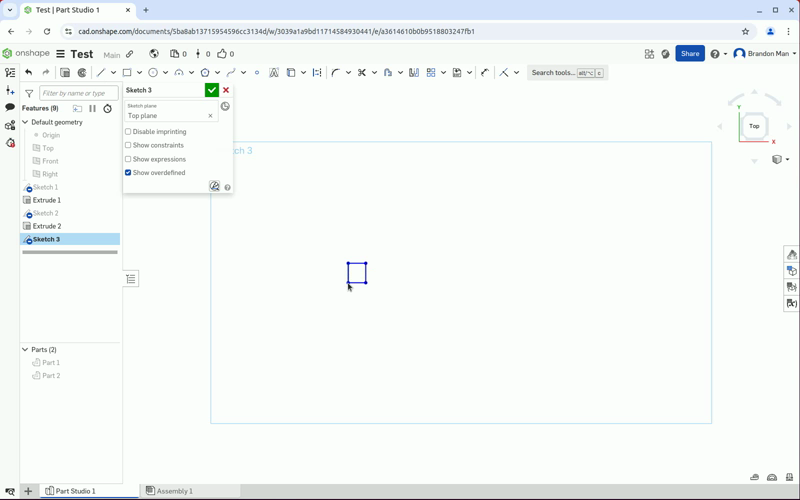
mouse_move(352, 275)
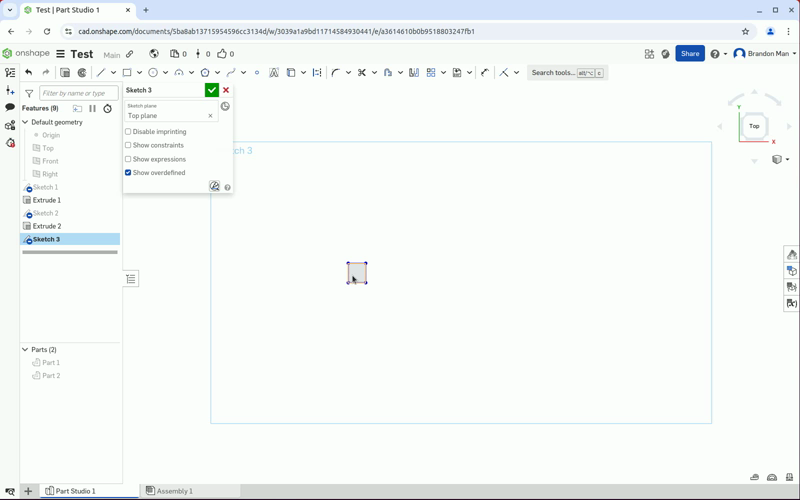
scroll(6)
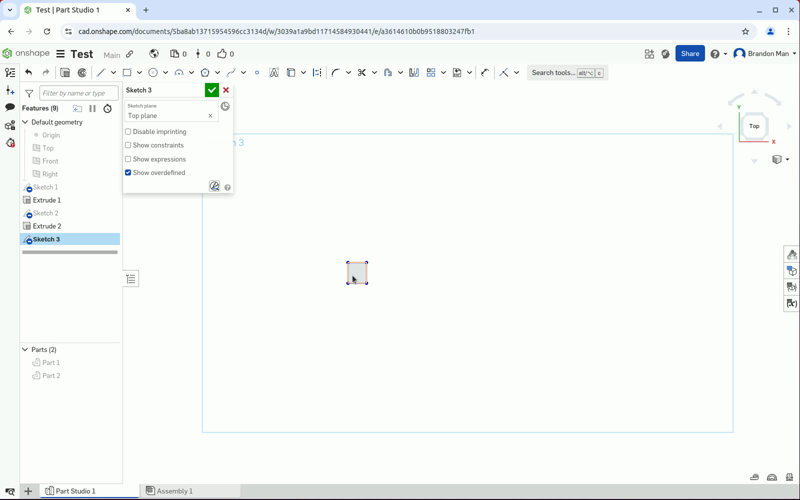
scroll(6)
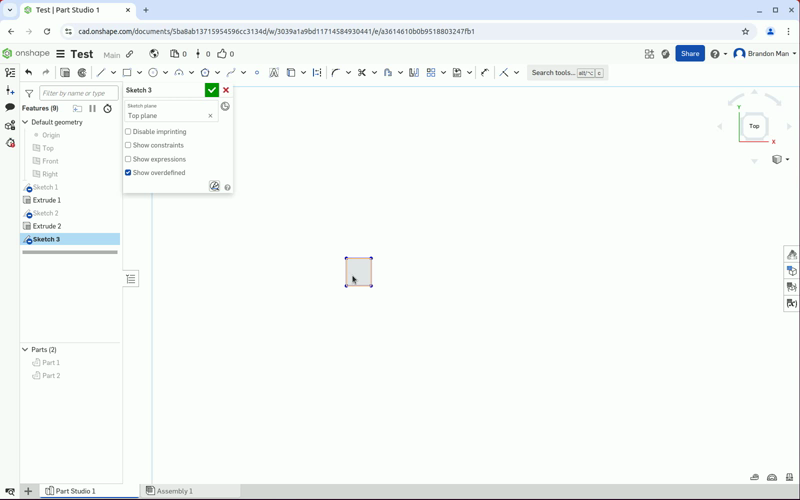
scroll(6)
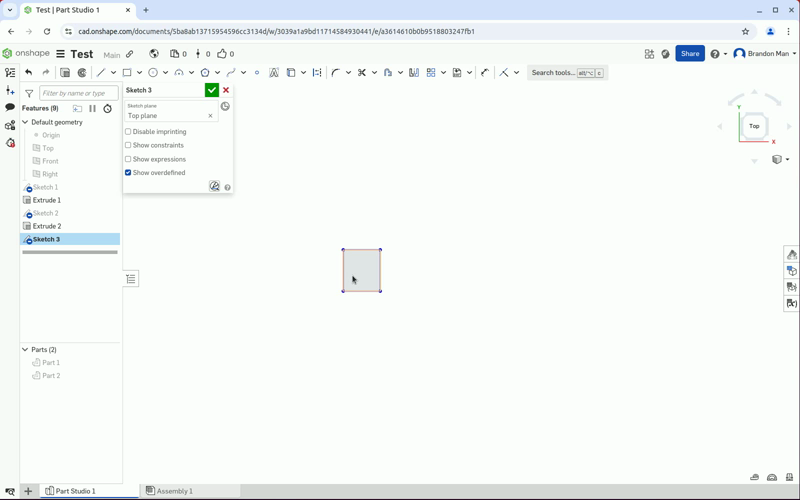
scroll(6)
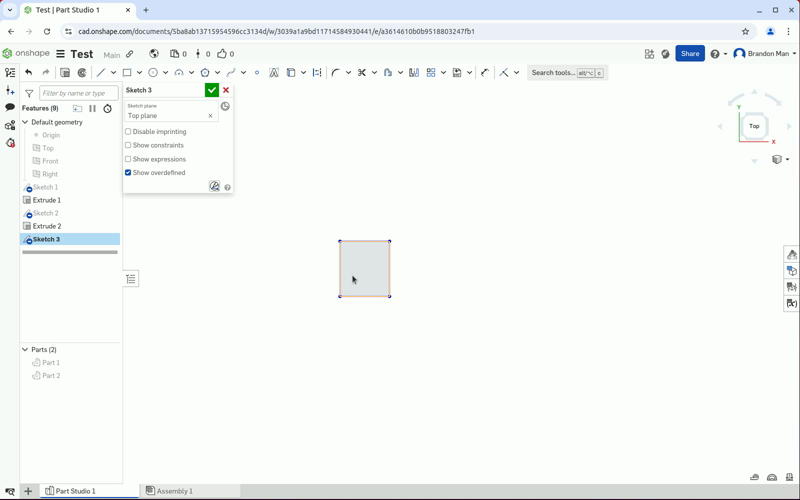
scroll(6)
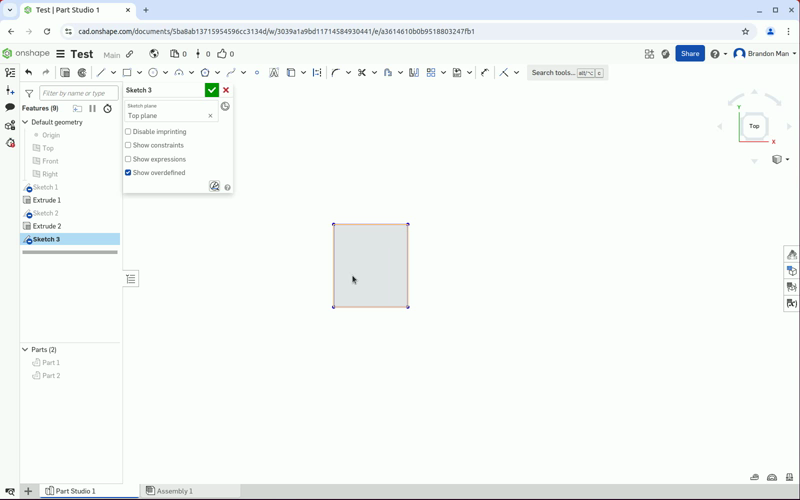
scroll(6)
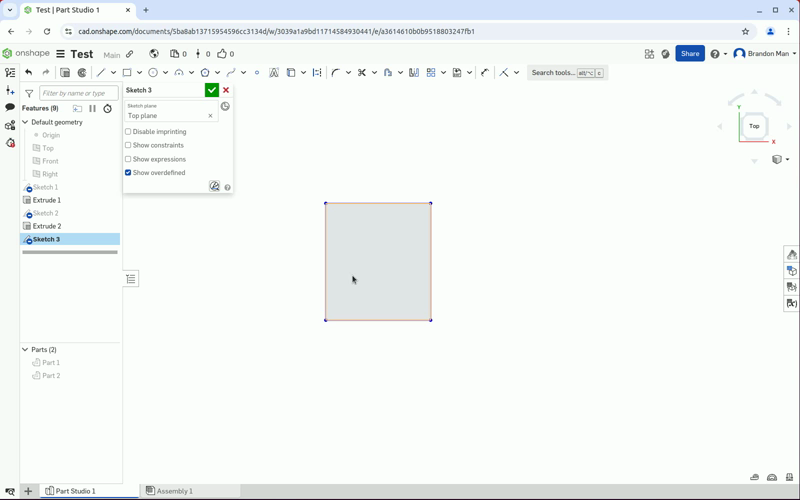
scroll(6)
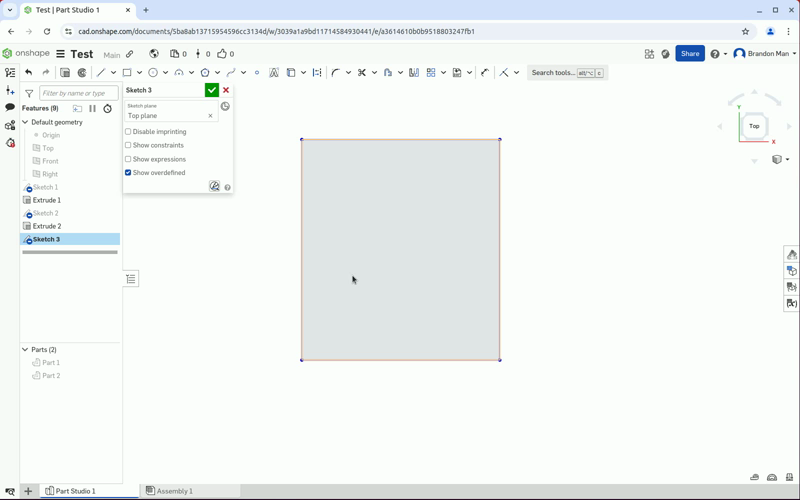
click(352, 275)
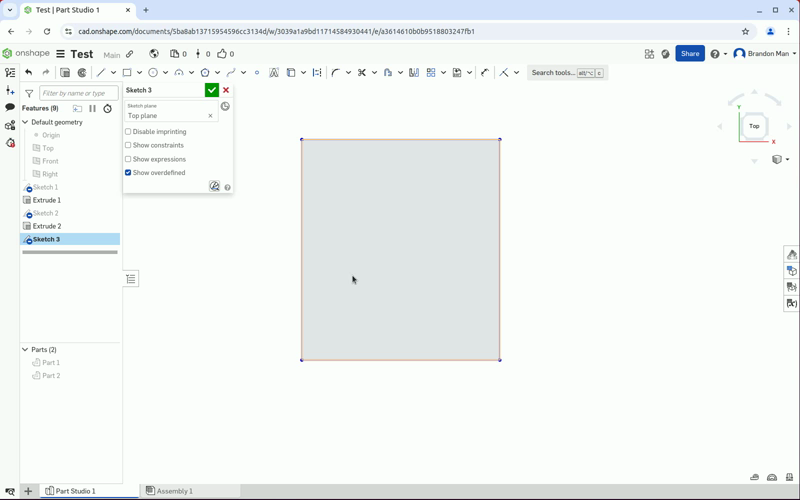
scroll(-6)
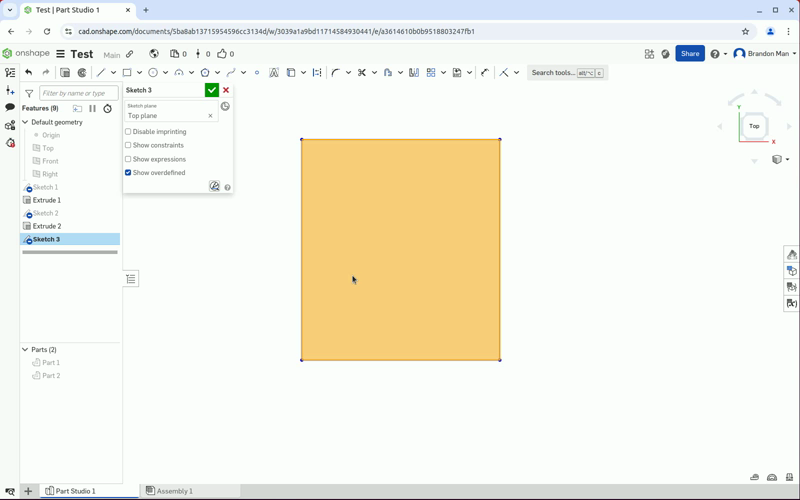
scroll(-6)
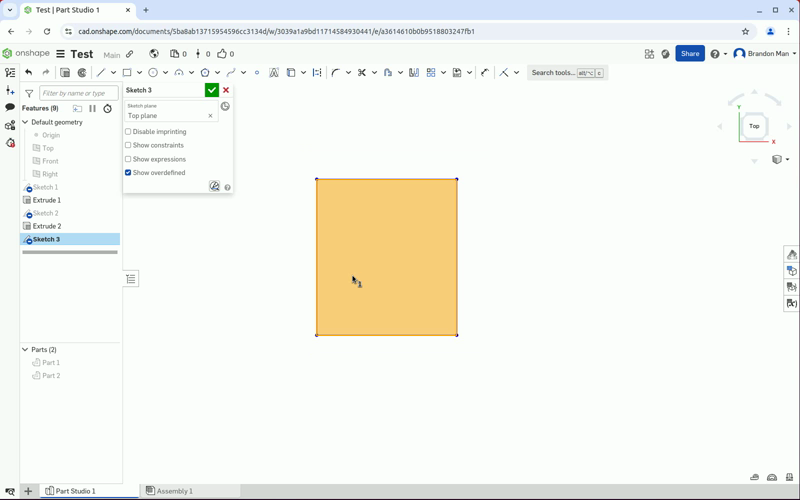
scroll(-6)
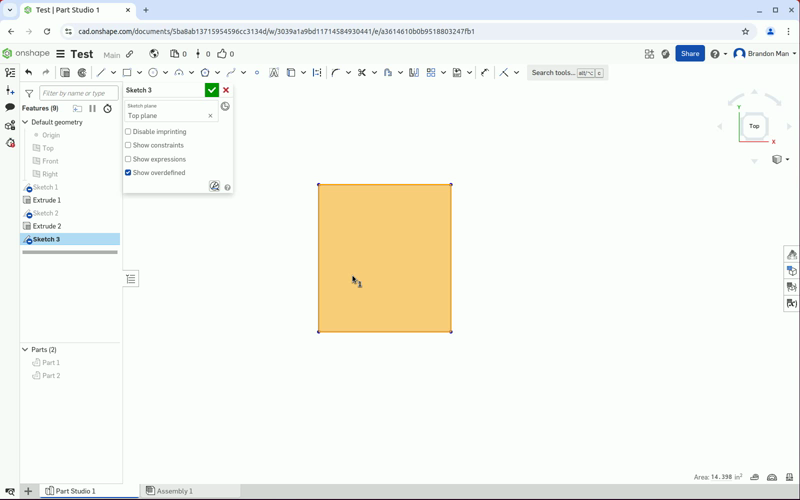
scroll(-6)
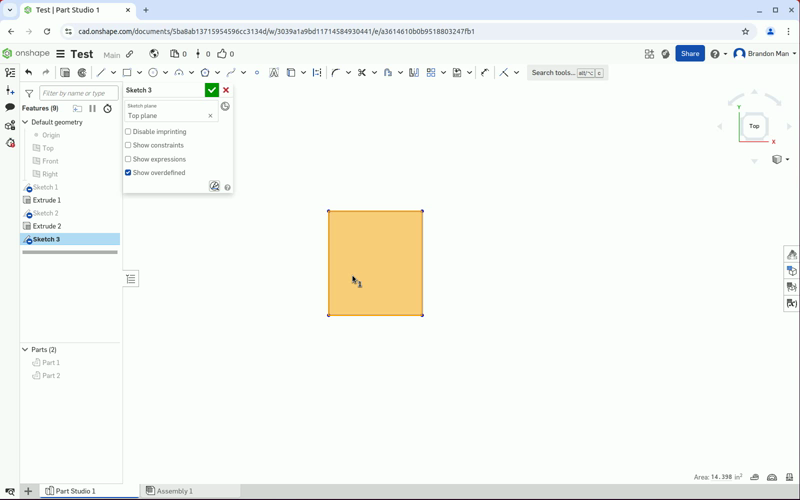
scroll(-6)
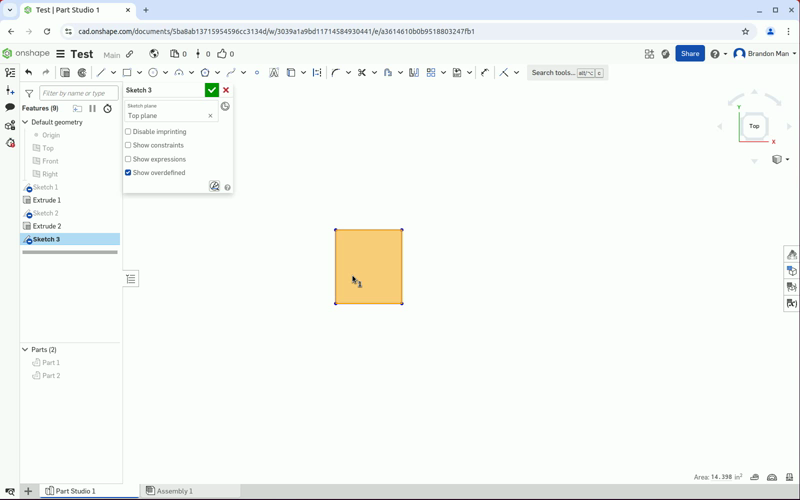
scroll(-6)
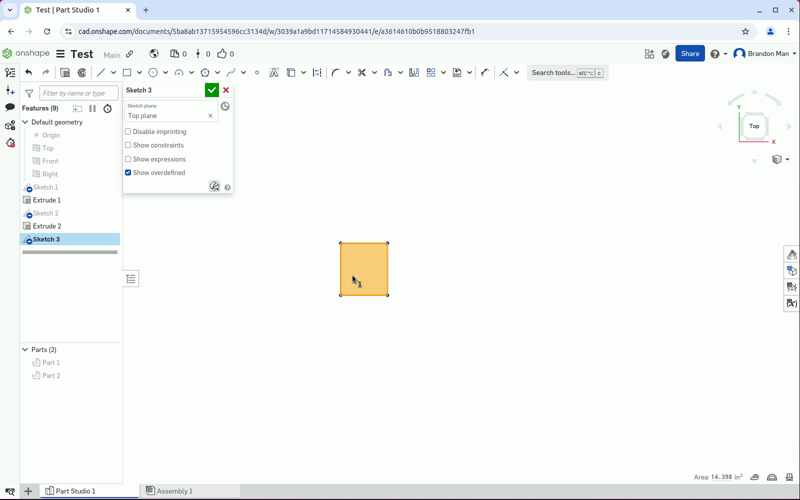
scroll(-6)
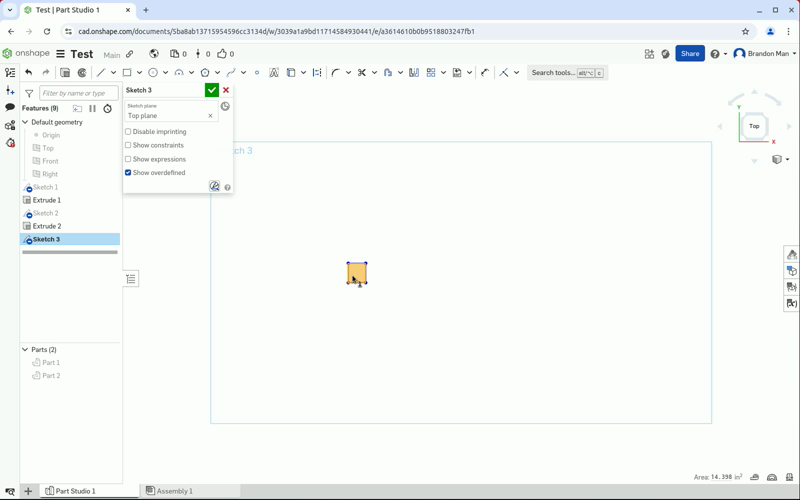
mouse_move(73, 352)
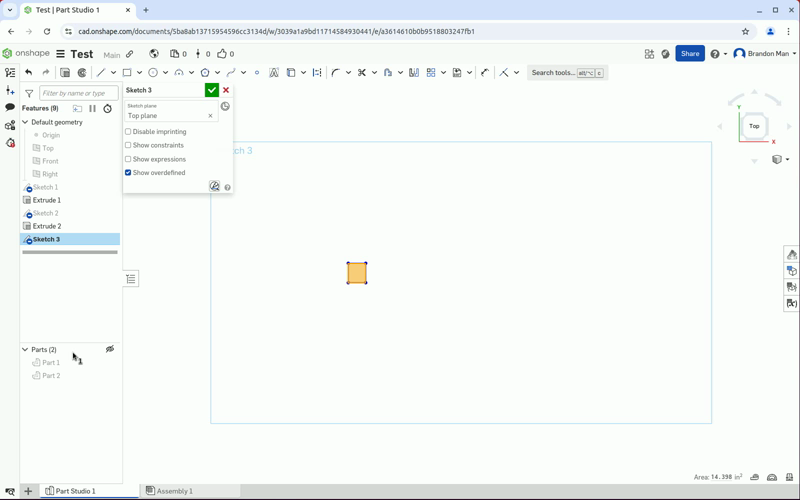
key(shift+y)
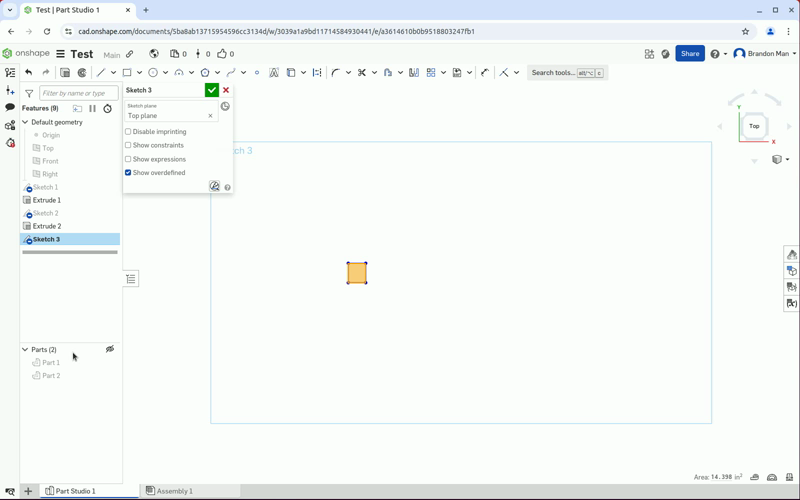
key(shift+e)
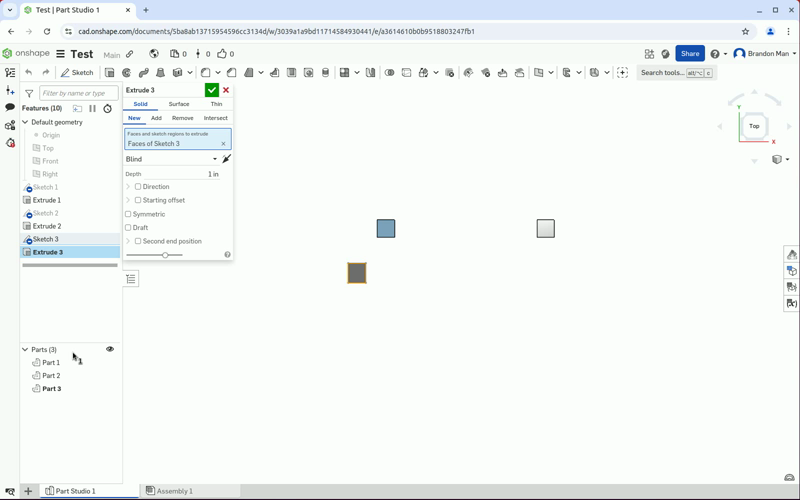
mouse_move(143, 106)
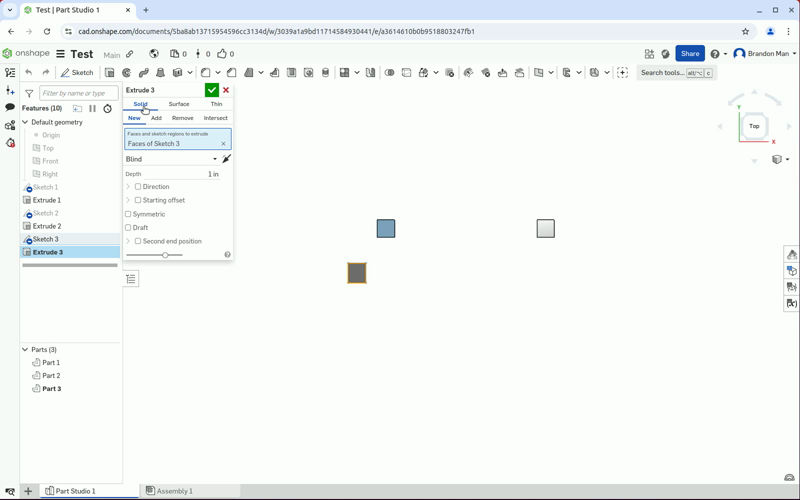
click(143, 106)
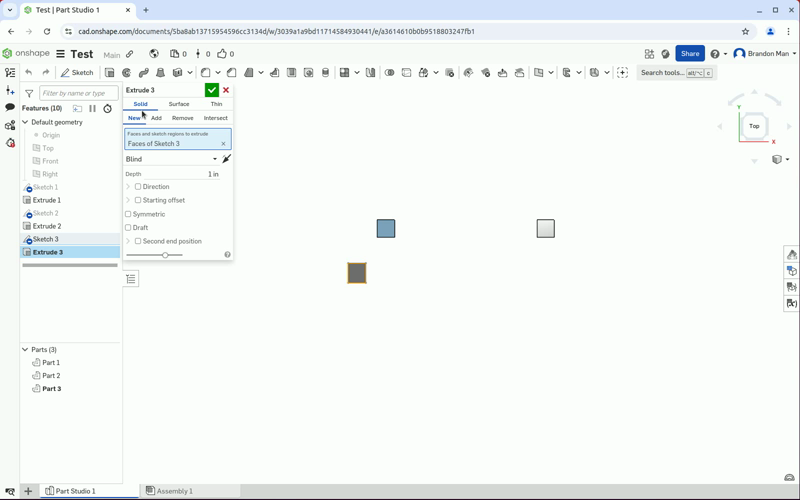
mouse_move(137, 120)
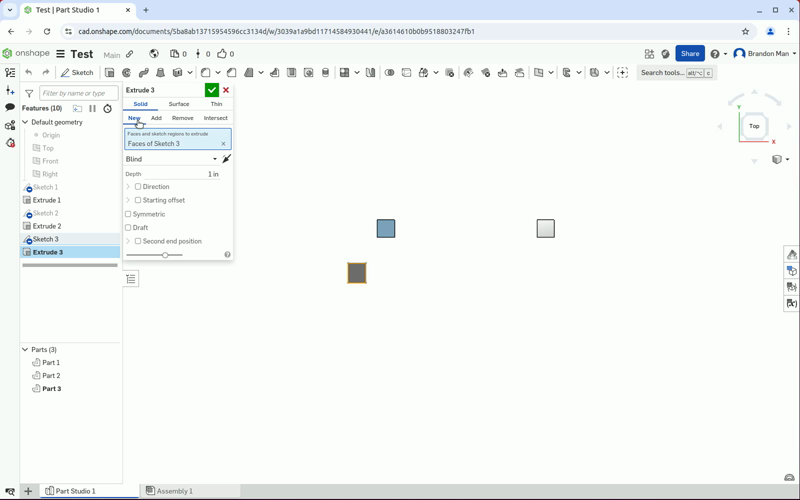
click(137, 120)
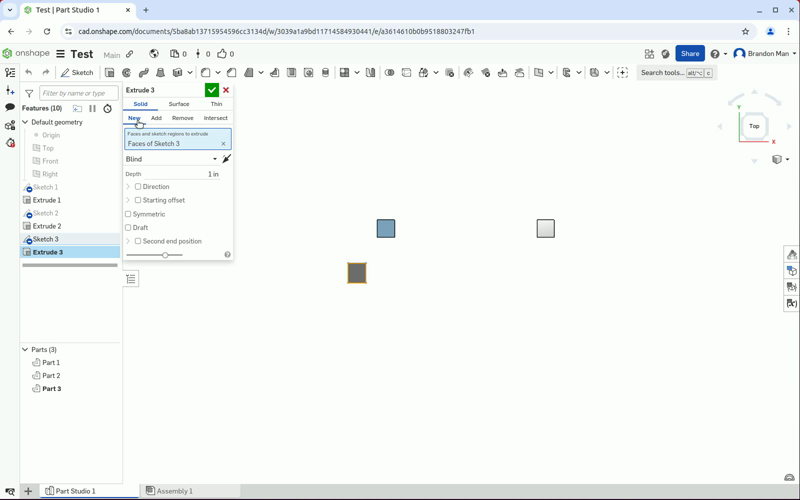
key(tab, 4)
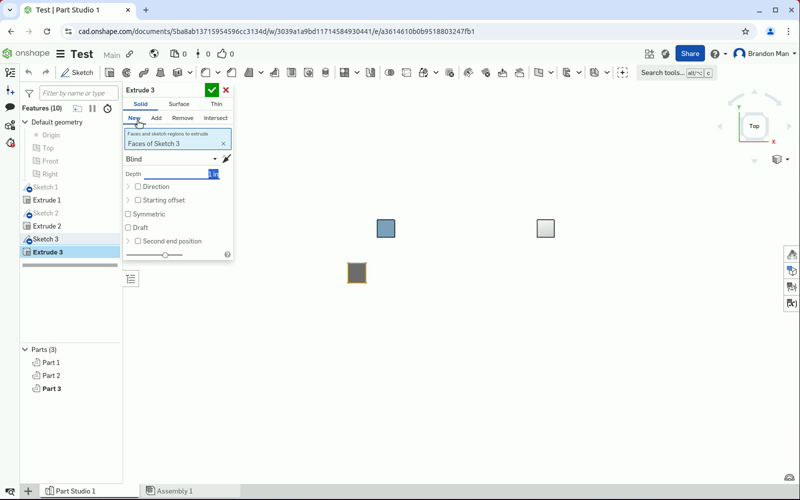
text(4.574)
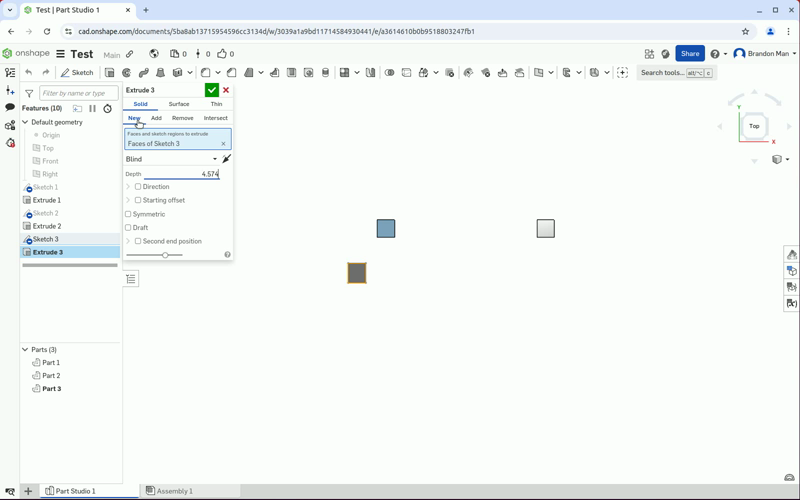
key(enter)
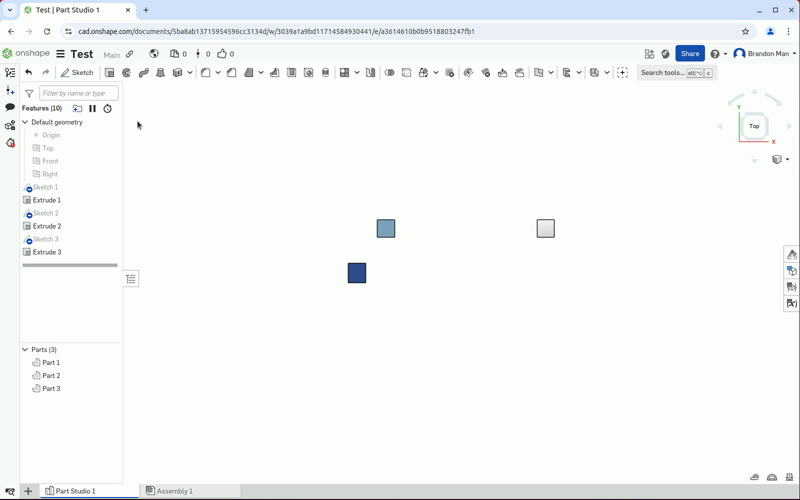
key(shift+h)
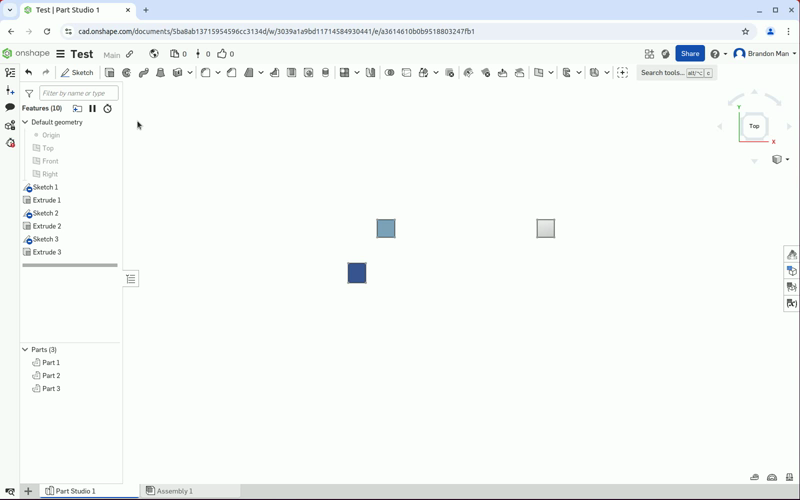
key(shift+h)
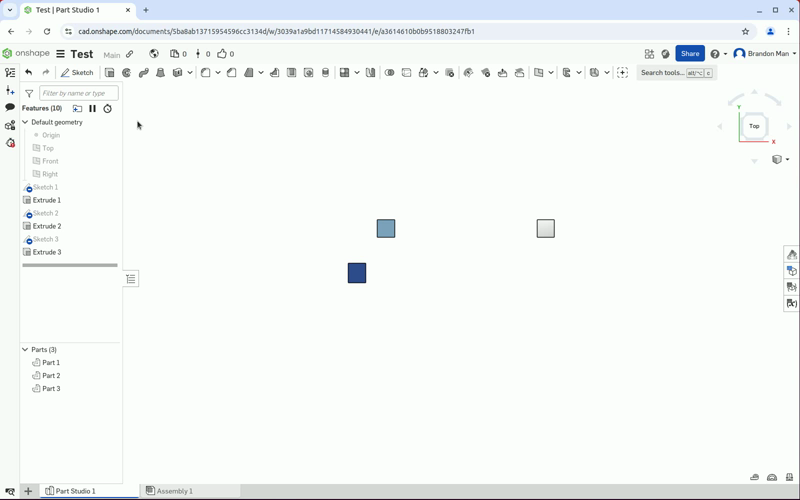
mouse_move(73, 189)
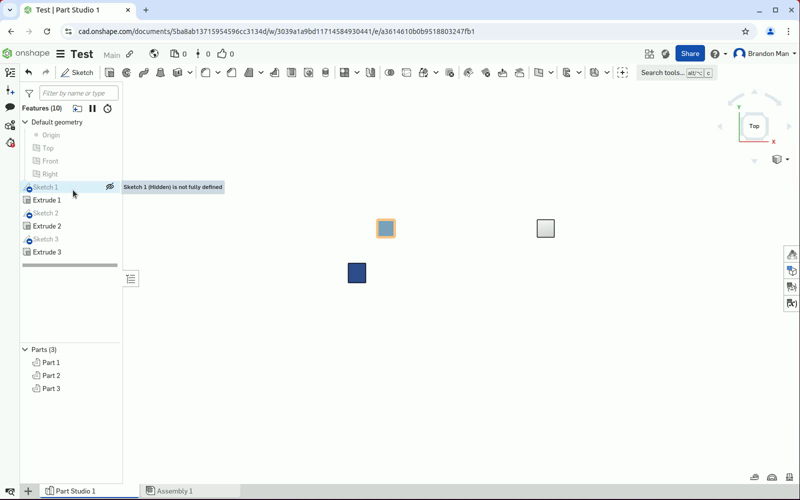
click(73, 189)
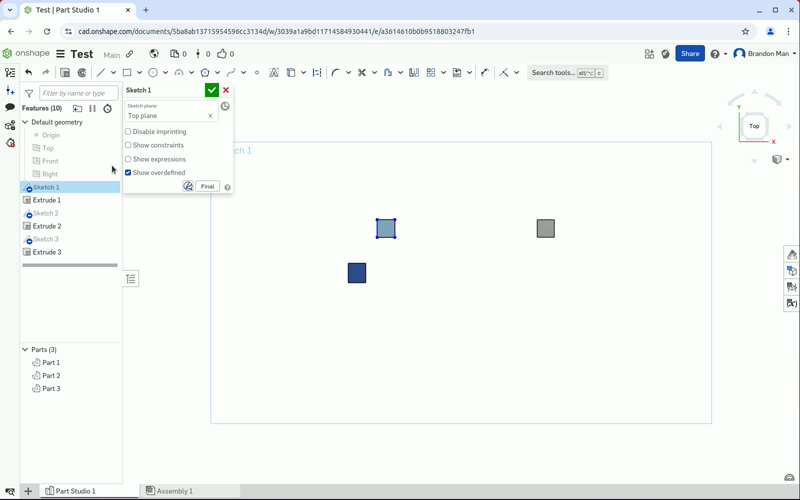
mouse_move(229, 92)
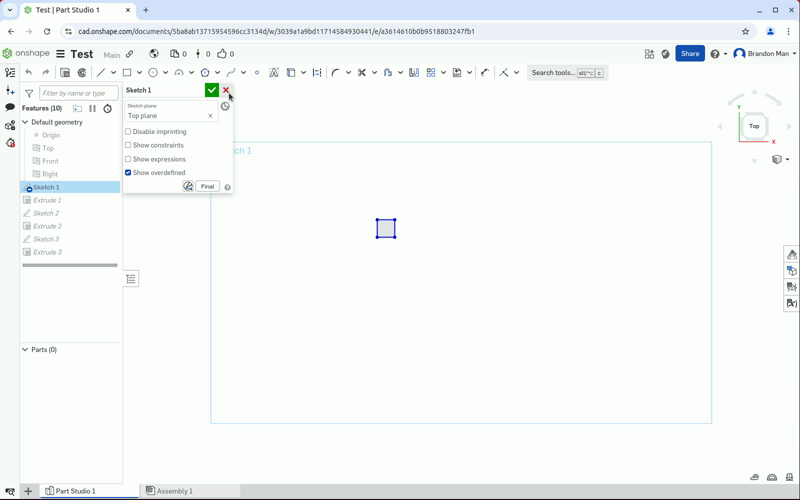
click(229, 92)
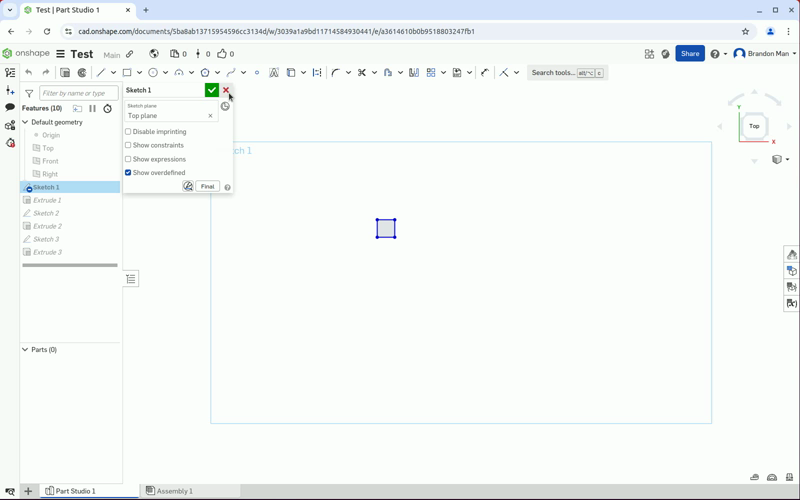
key(shift+s)
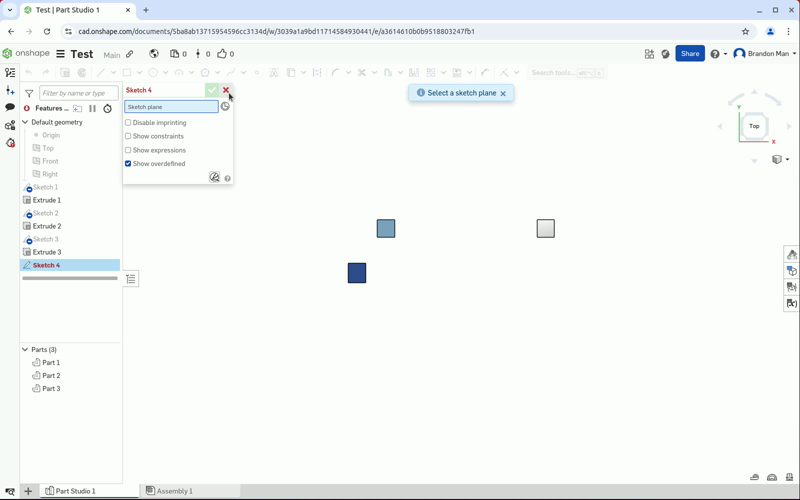
mouse_move(73, 150)
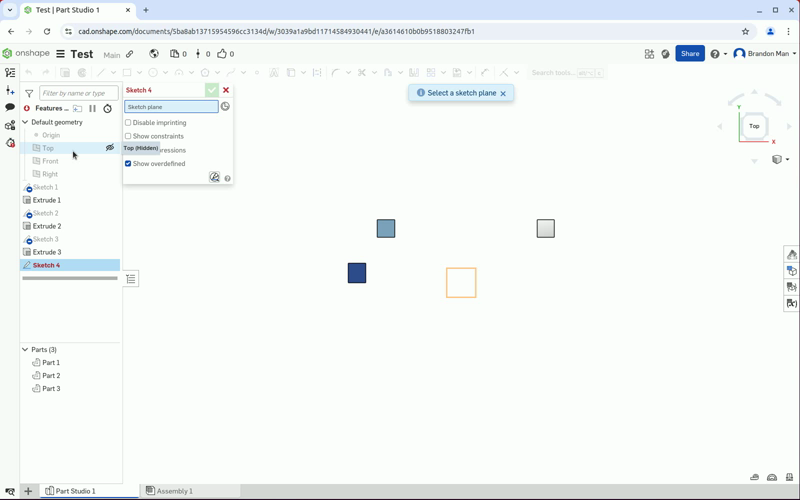
click(73, 150)
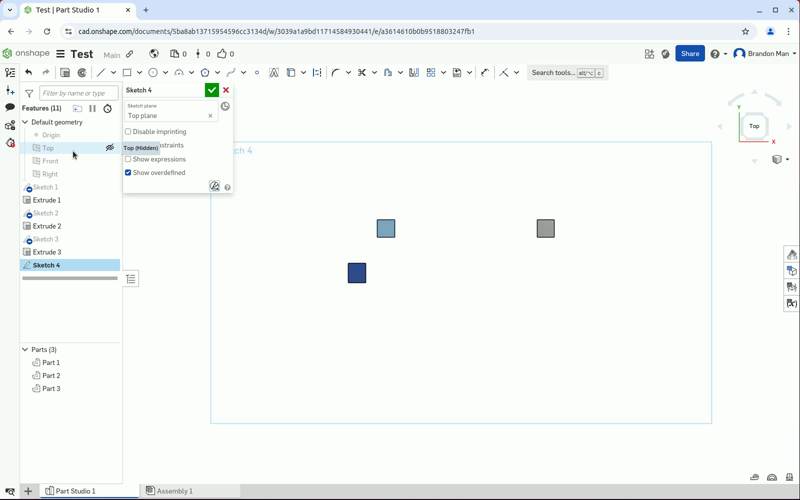
mouse_move(73, 352)
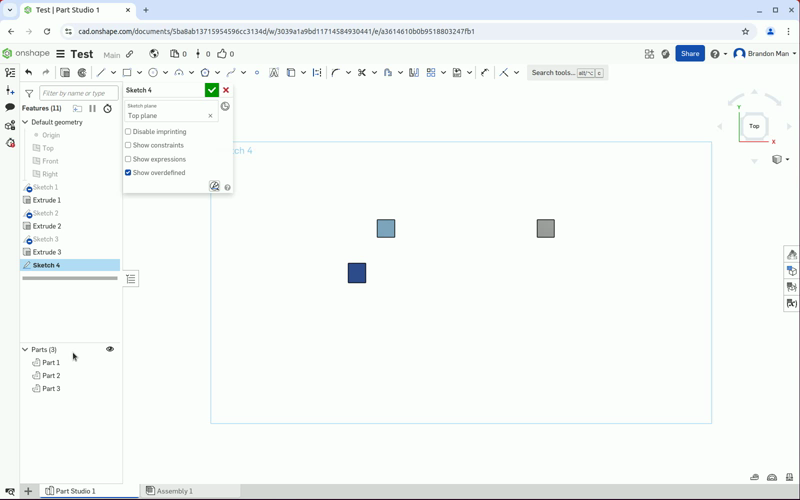
key(y)
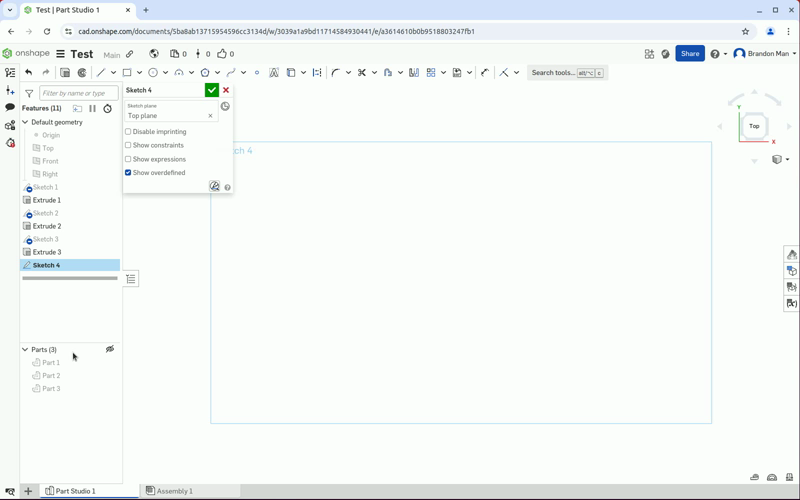
key(l)
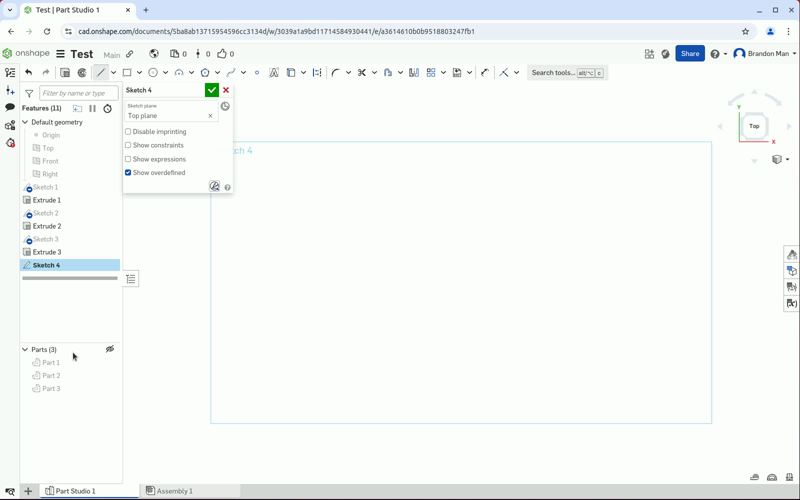
key_down(shift)
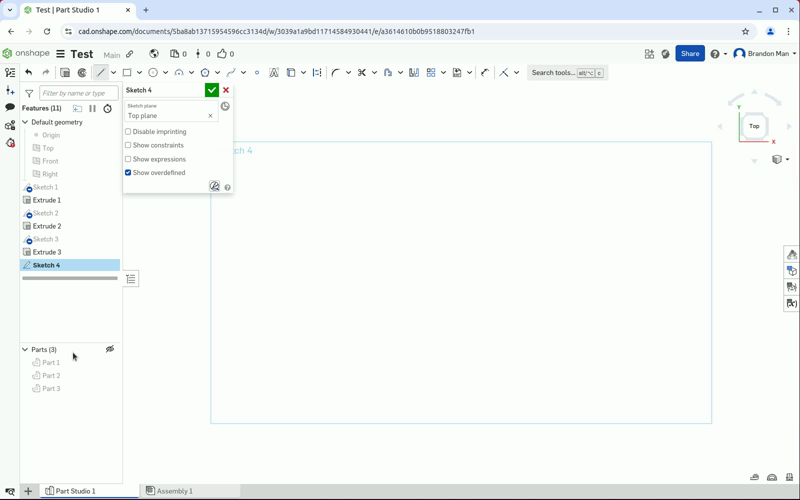
mouse_move(364, 282)
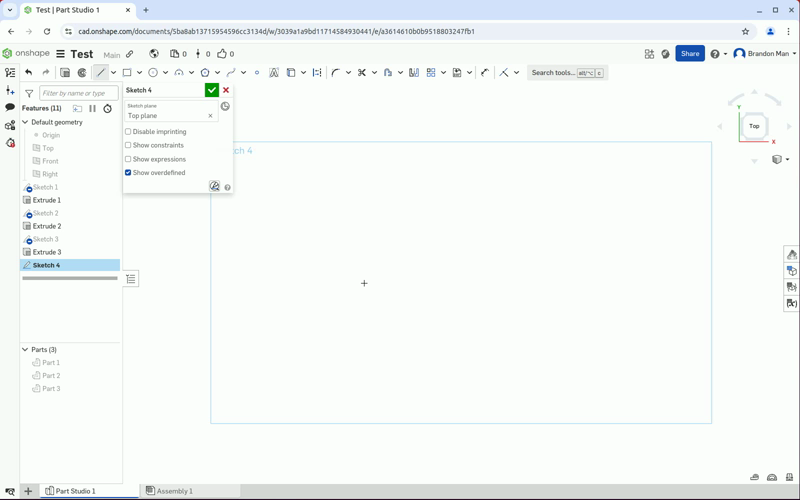
click(364, 282)
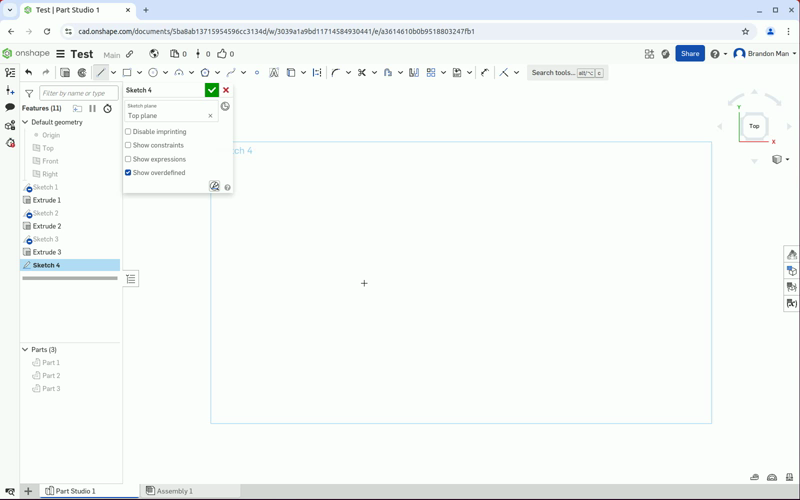
key_up(shift)
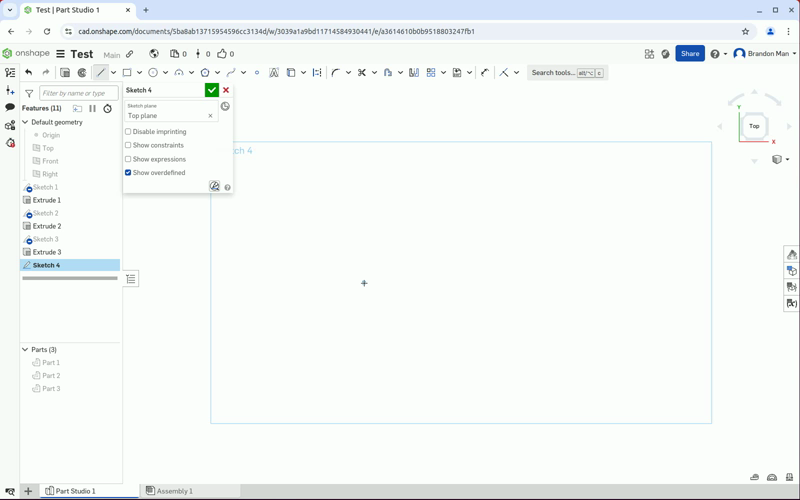
key_down(shift)
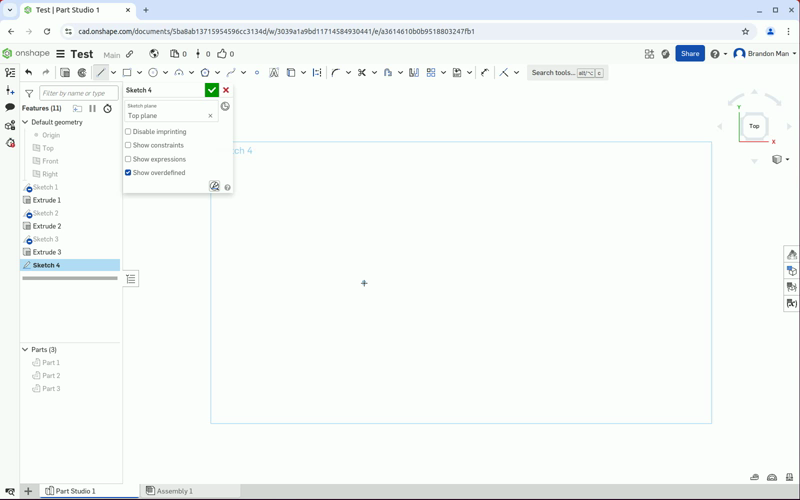
mouse_move(570, 282)
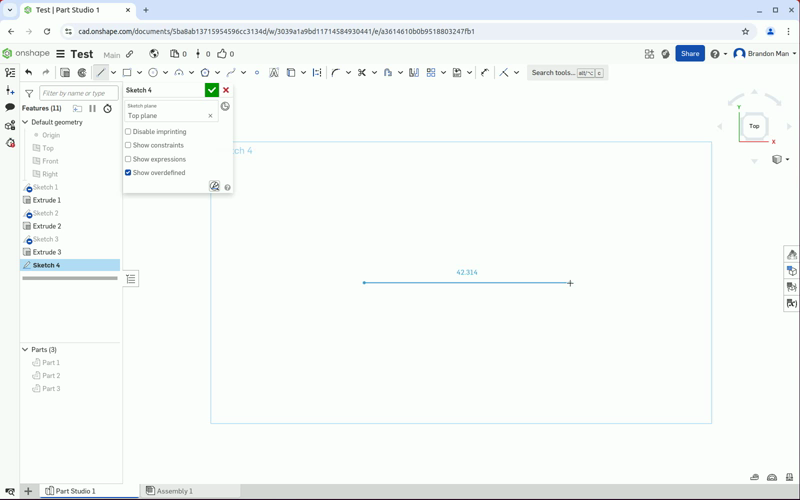
click(570, 282)
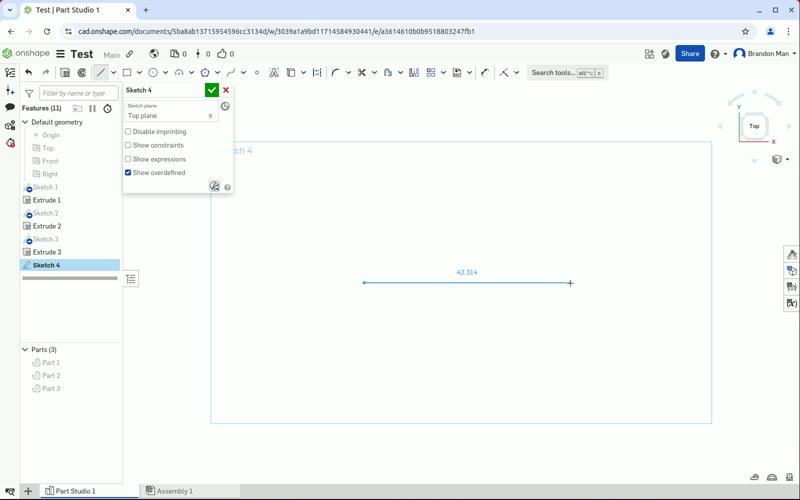
key_up(shift)
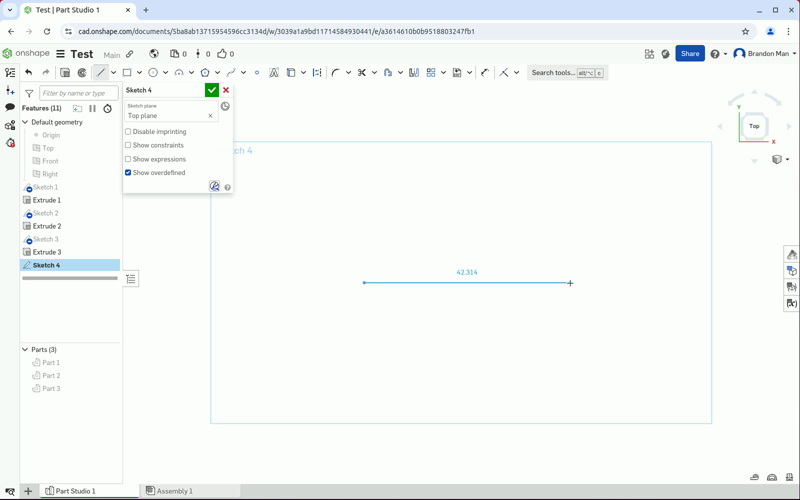
key_down(shift)
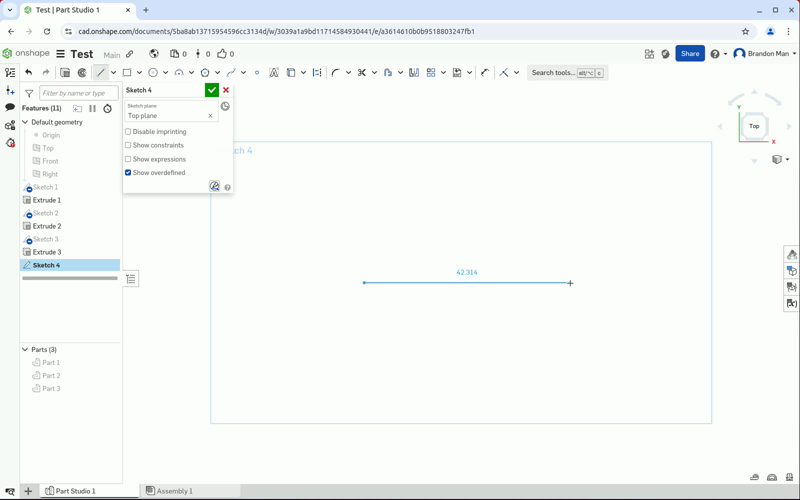
mouse_move(589, 282)
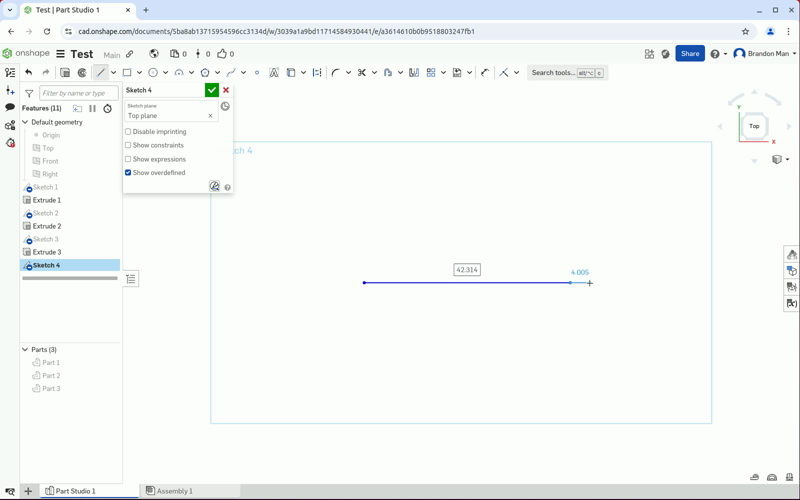
mouse_move(570, 237)
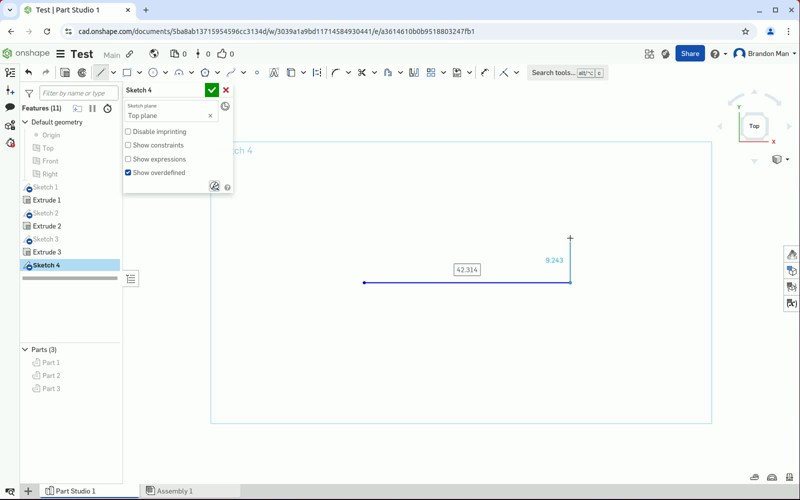
click(570, 237)
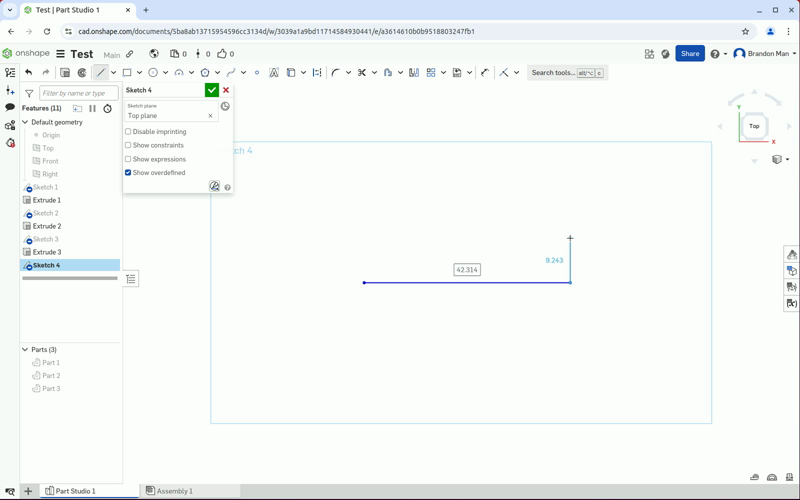
key_up(shift)
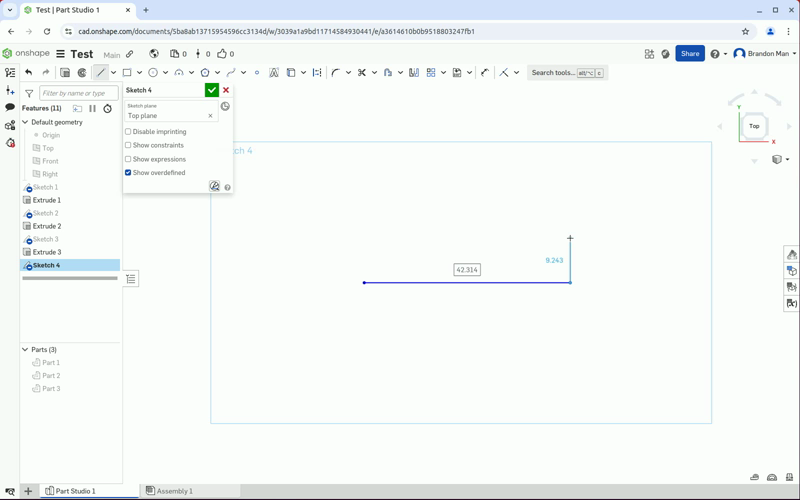
key_down(shift)
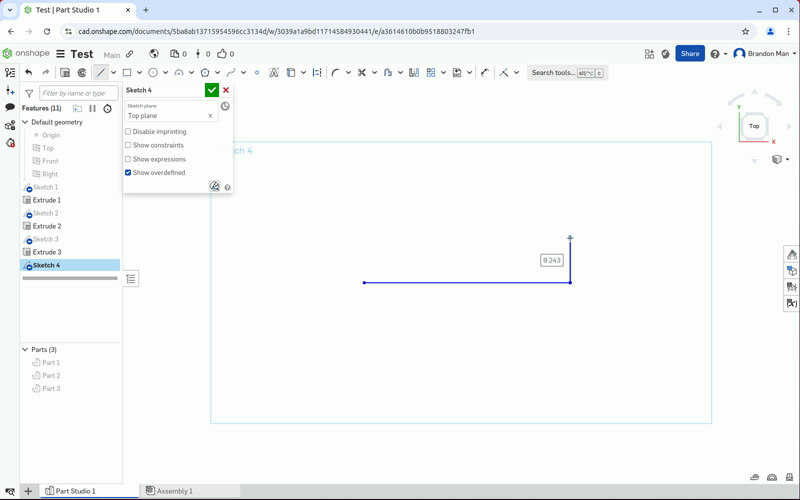
mouse_move(589, 237)
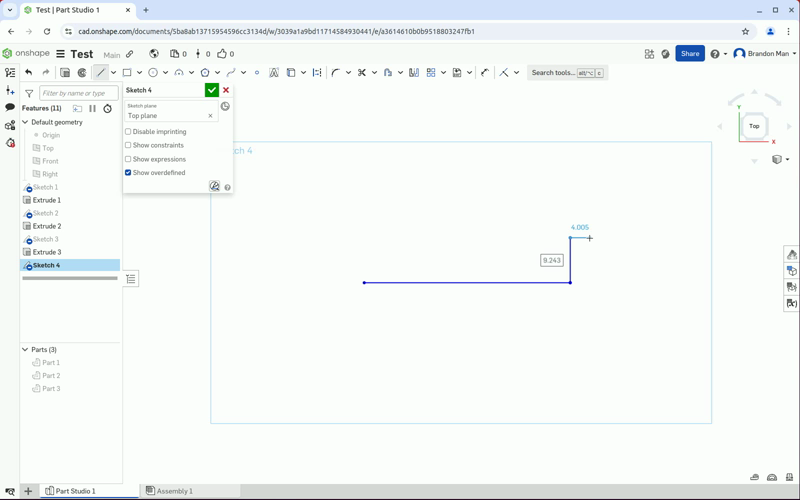
mouse_move(552, 237)
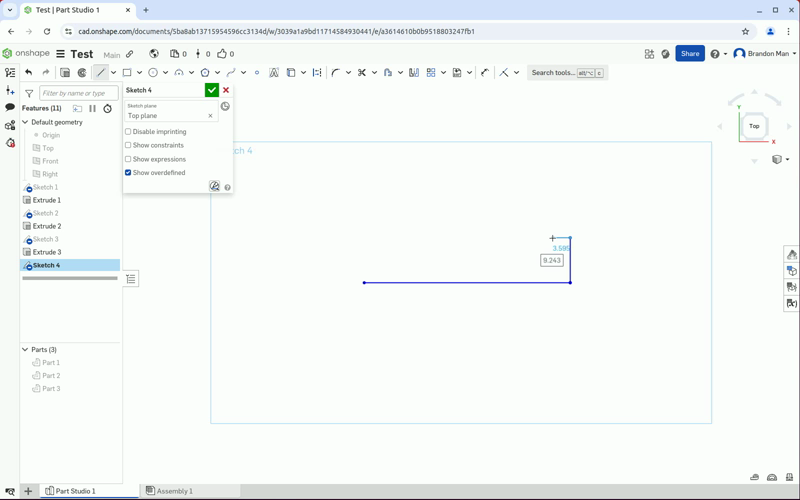
click(552, 237)
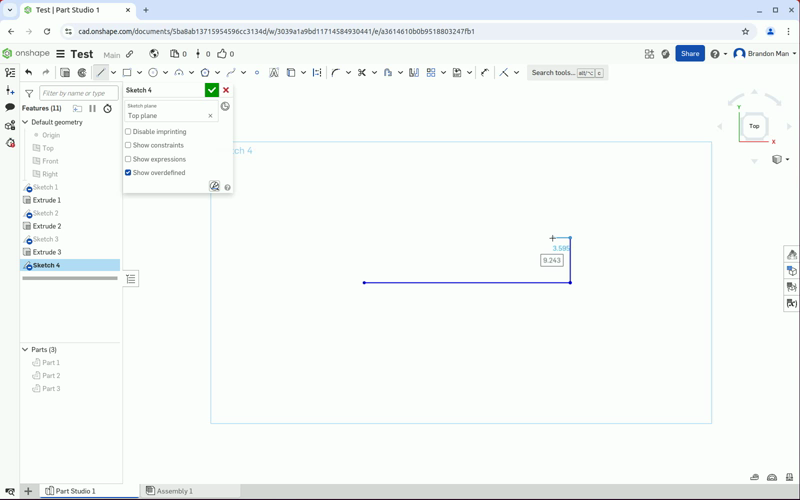
key_up(shift)
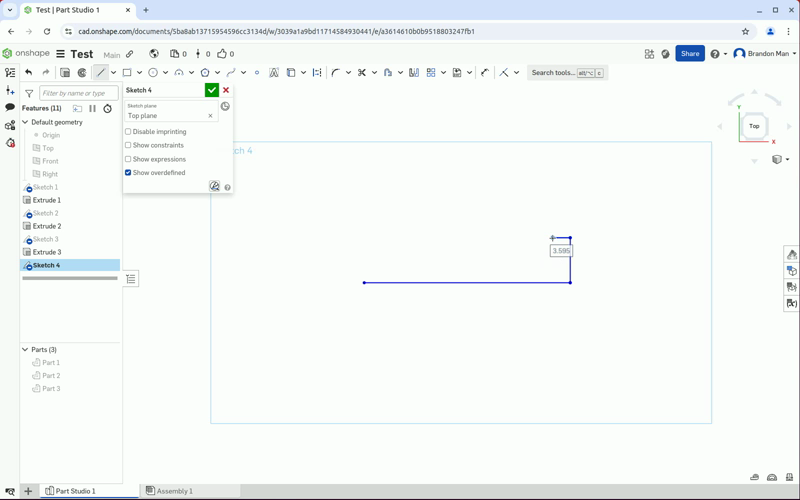
key_down(shift)
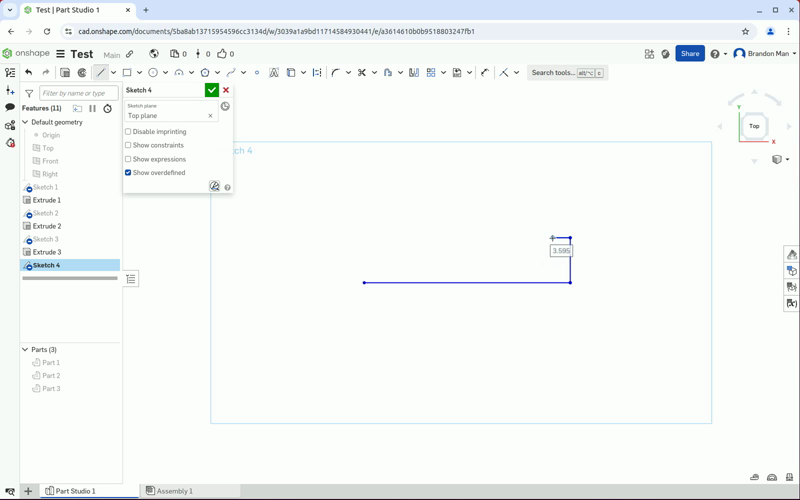
mouse_move(582, 237)
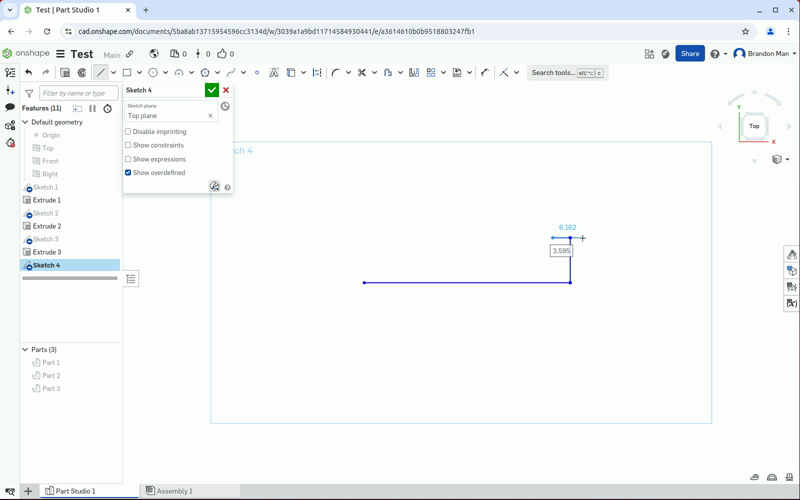
mouse_move(535, 237)
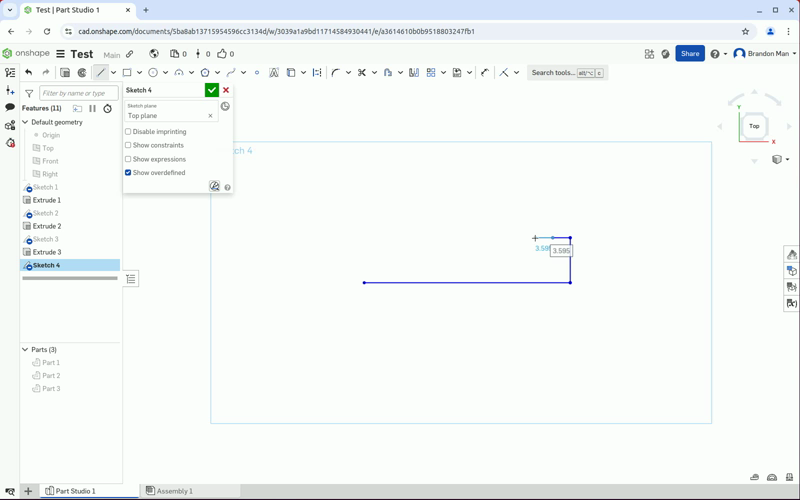
click(535, 237)
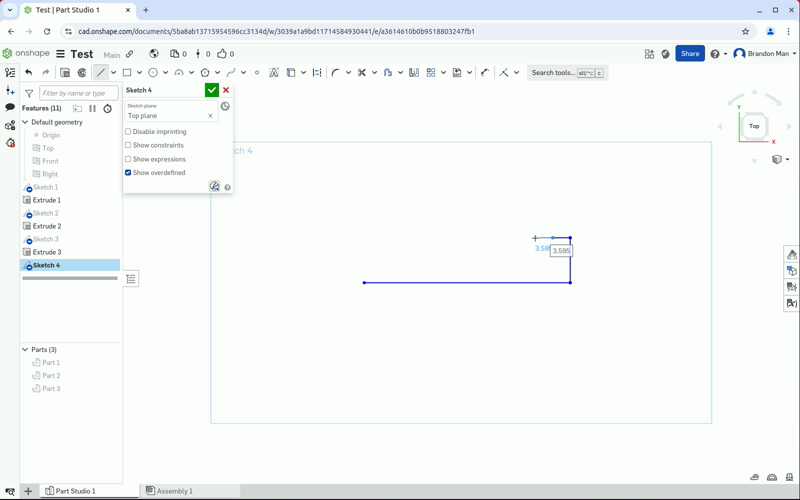
key_up(shift)
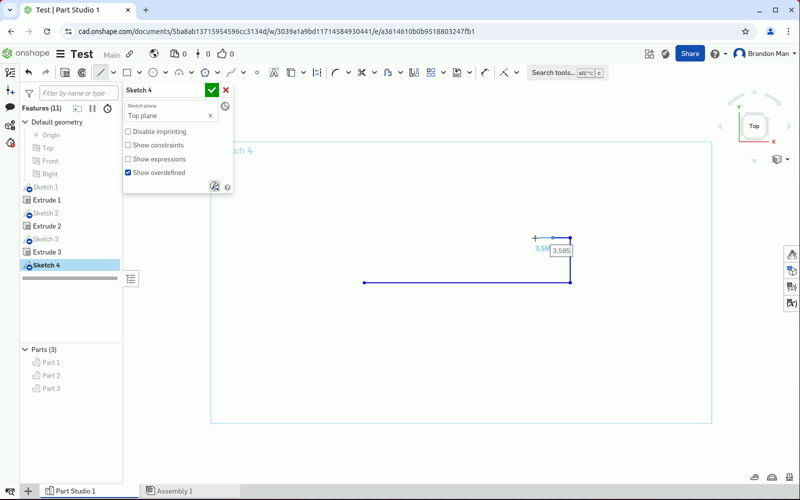
key_down(shift)
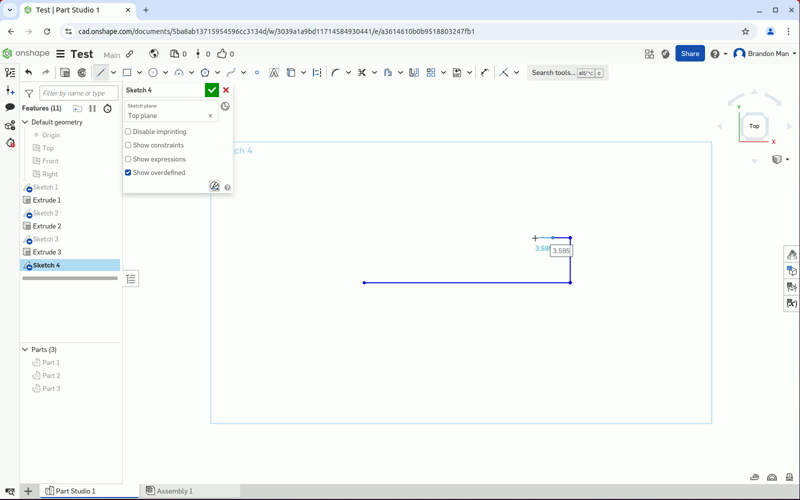
mouse_move(392, 237)
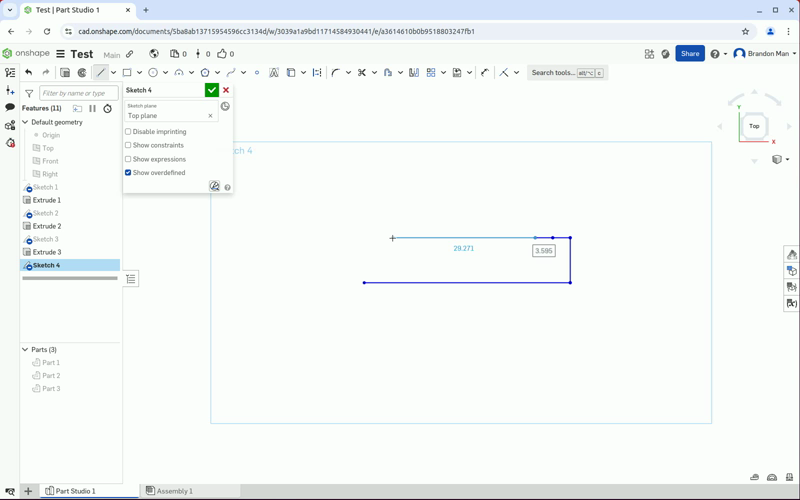
click(392, 237)
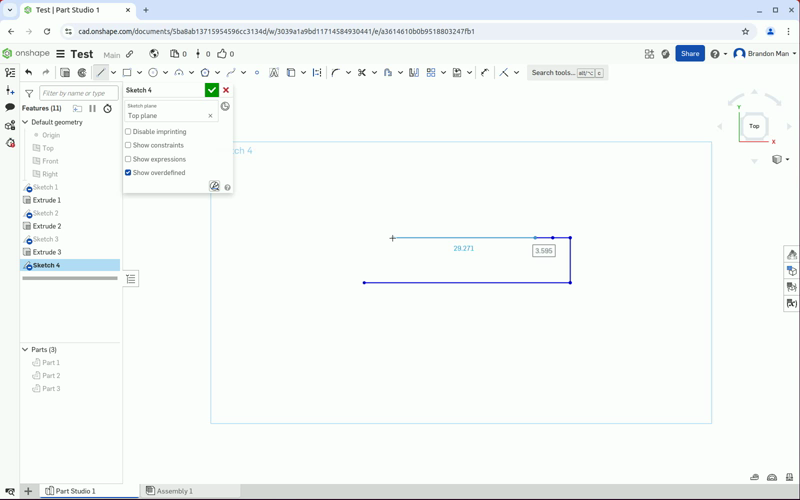
key_up(shift)
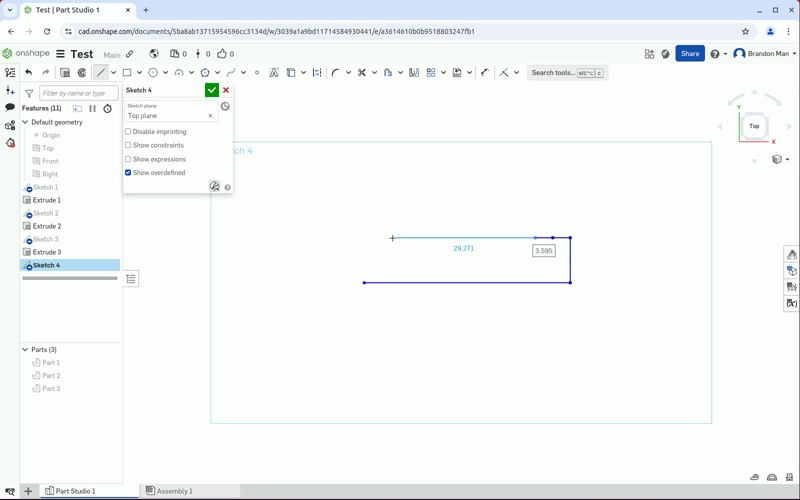
key_down(shift)
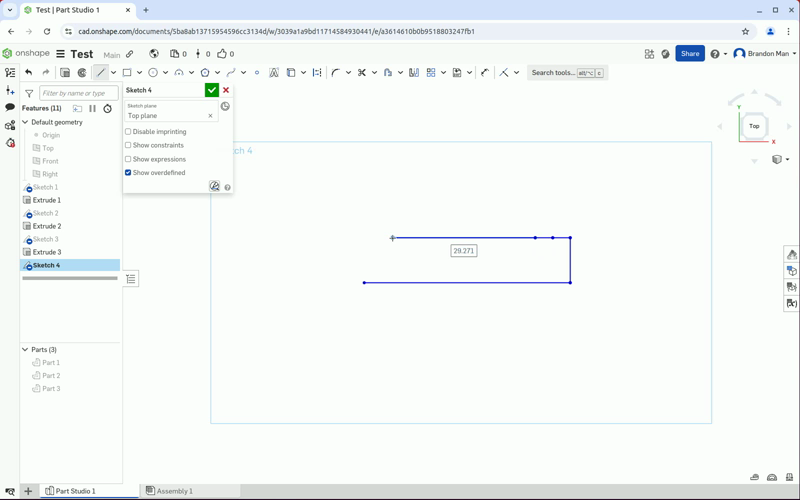
mouse_move(422, 237)
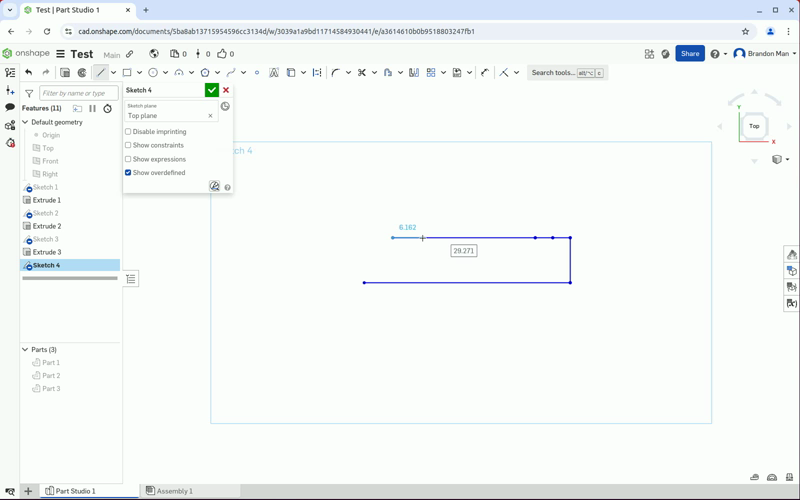
mouse_move(377, 237)
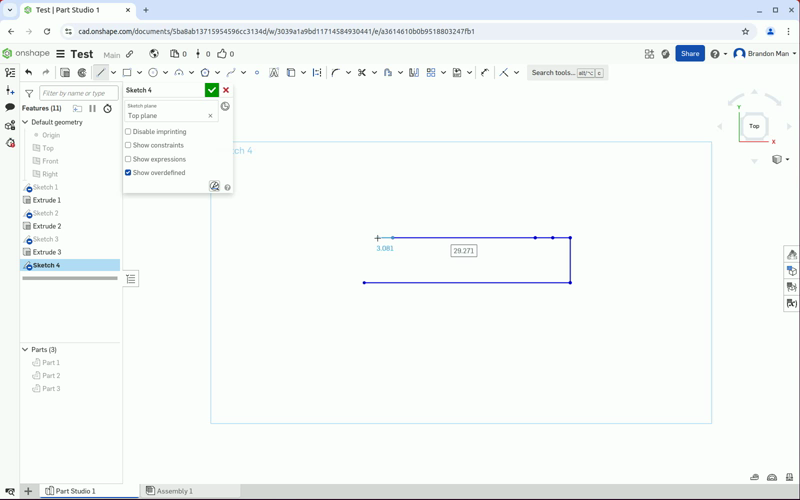
click(377, 237)
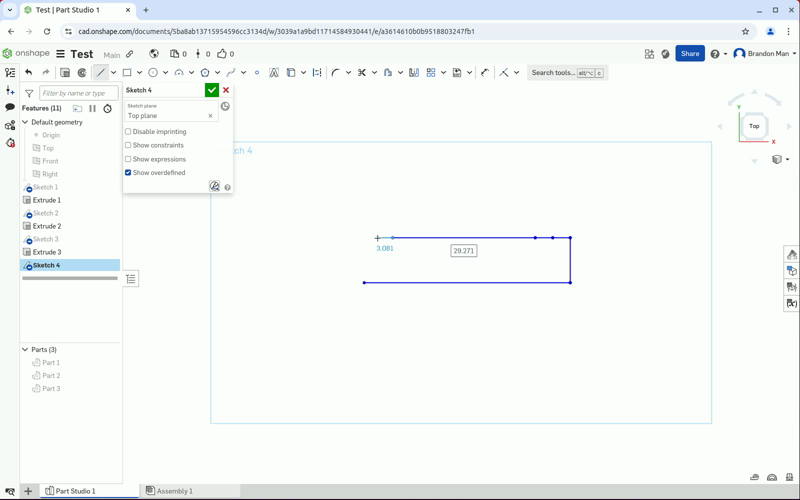
key_up(shift)
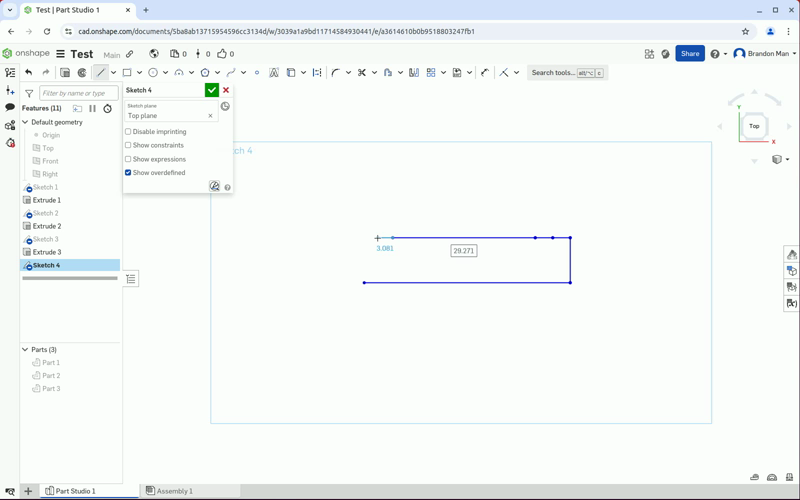
key_down(shift)
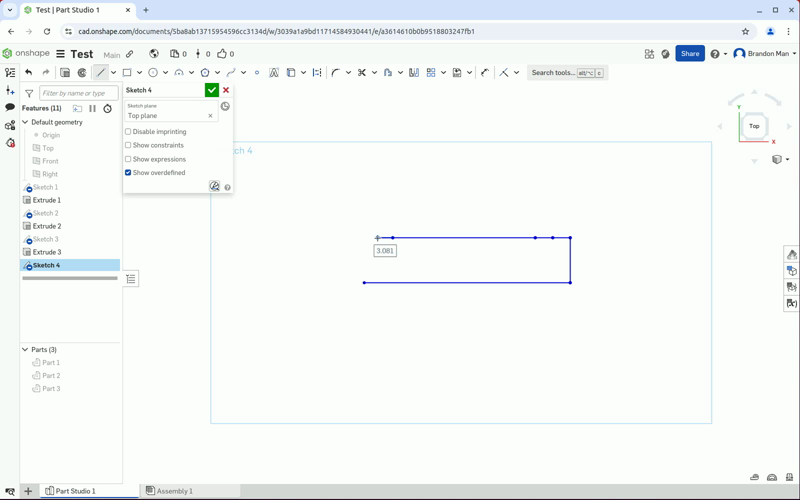
mouse_move(407, 237)
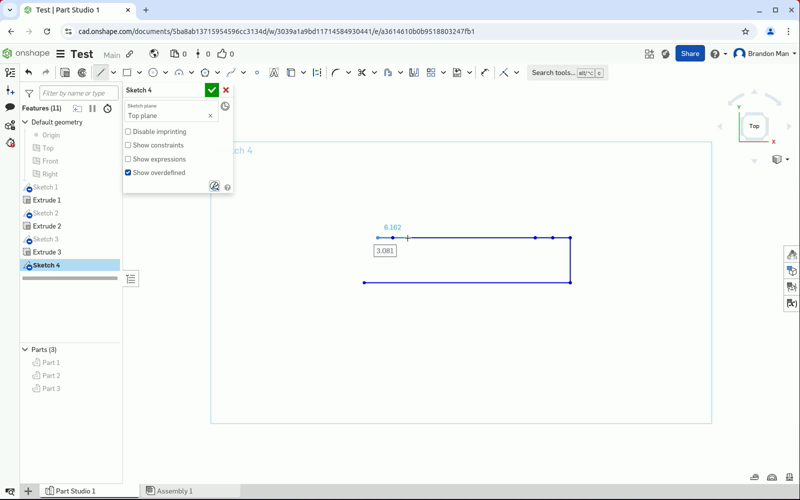
mouse_move(364, 237)
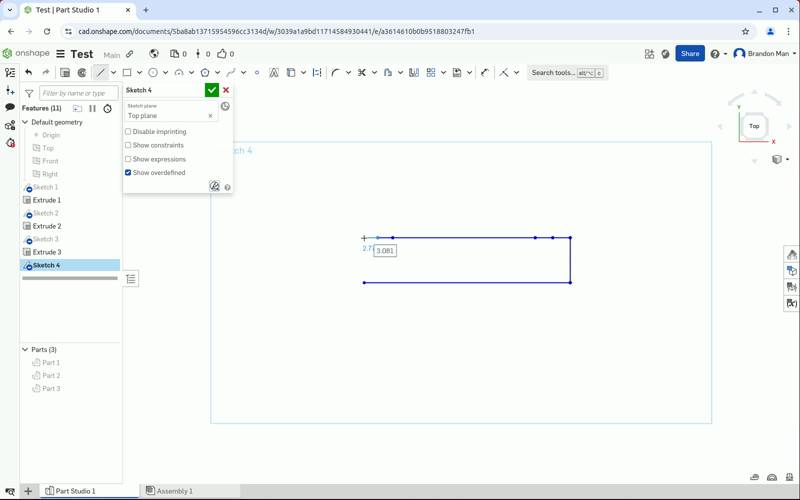
click(364, 237)
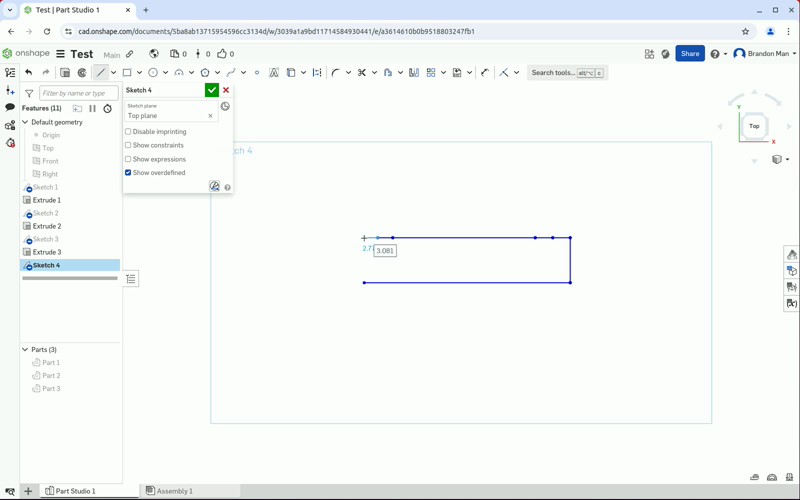
key_up(shift)
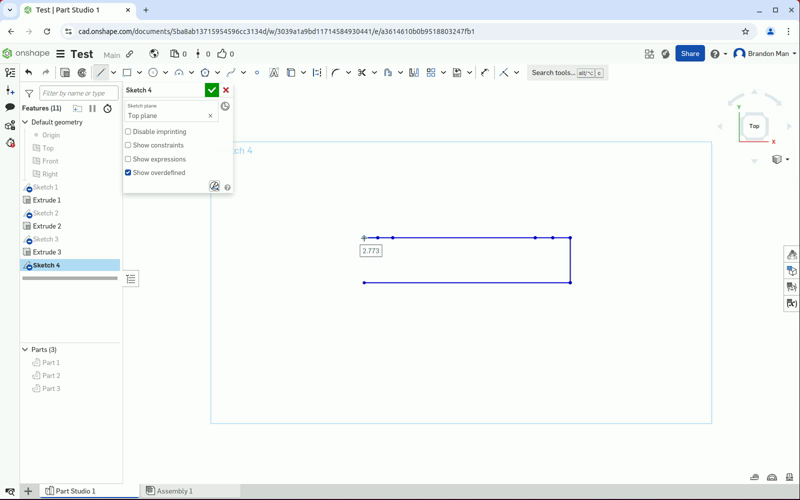
key_down(shift)
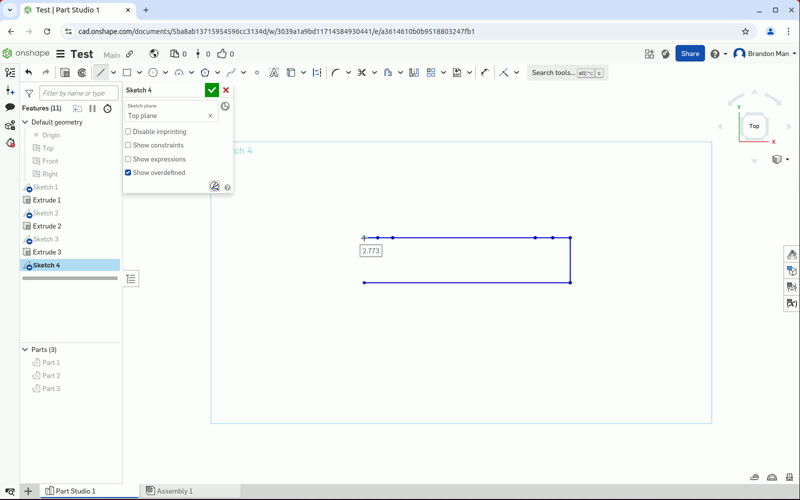
mouse_move(394, 237)
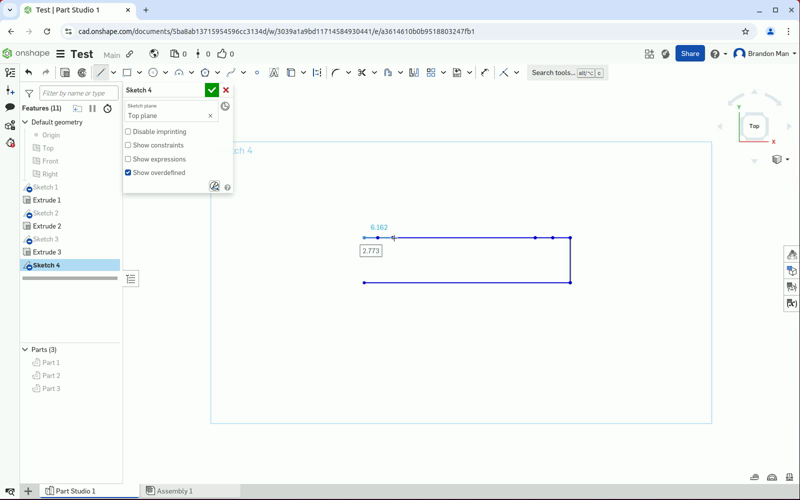
mouse_move(364, 263)
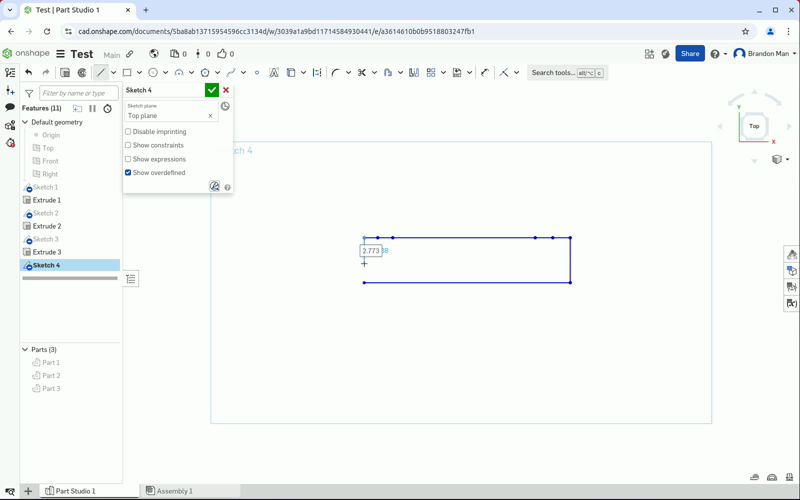
click(364, 263)
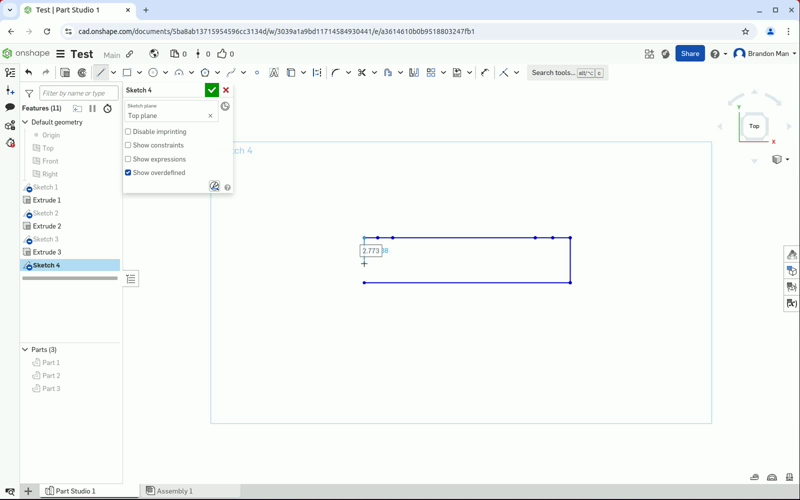
key_up(shift)
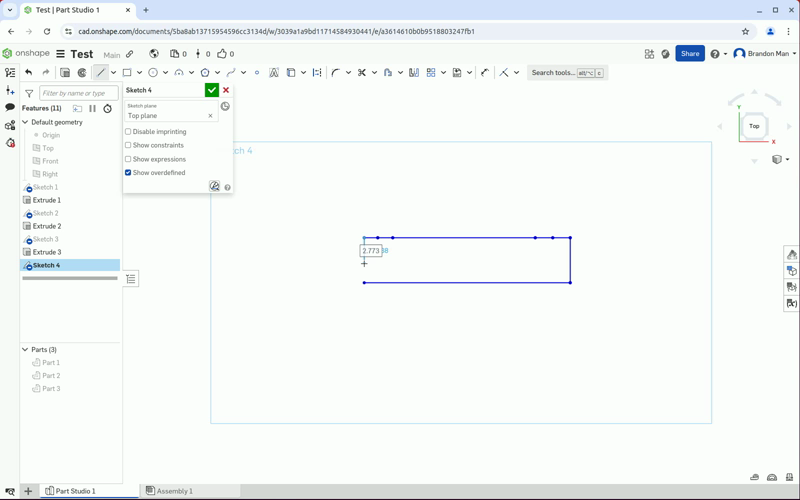
mouse_move(394, 263)
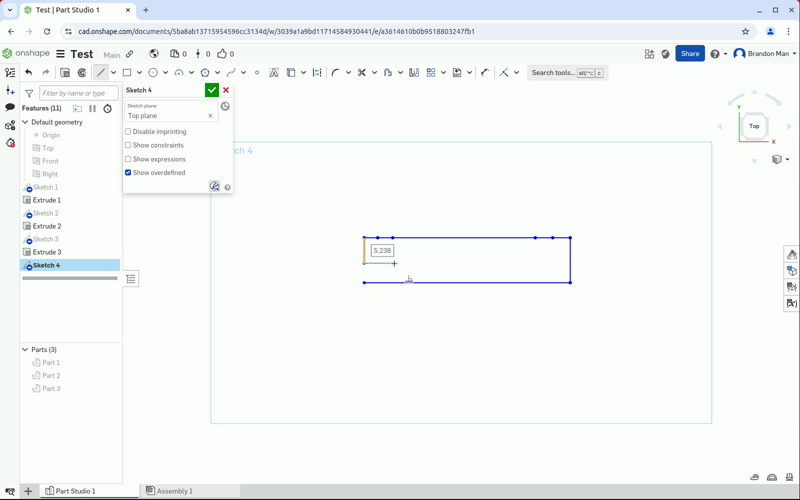
key_down(shift)
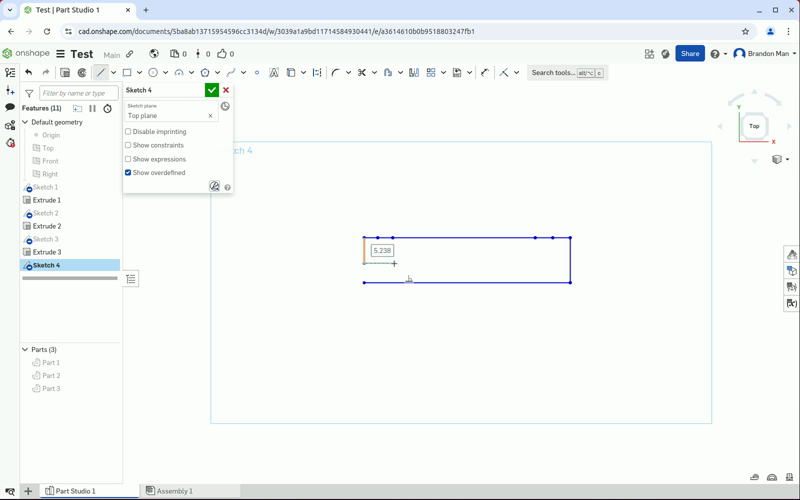
mouse_move(364, 282)
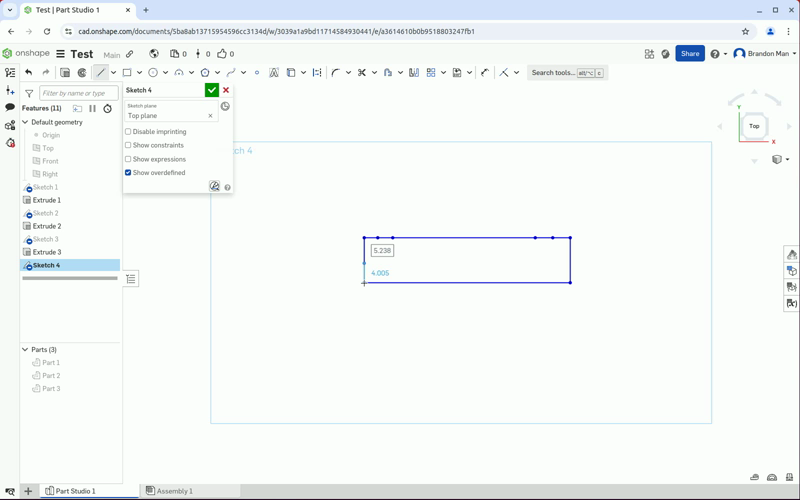
key_up(shift)
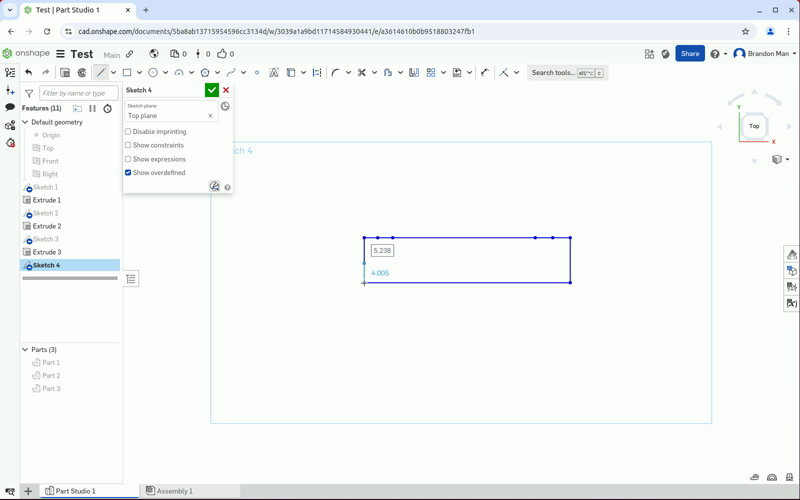
click(364, 282)
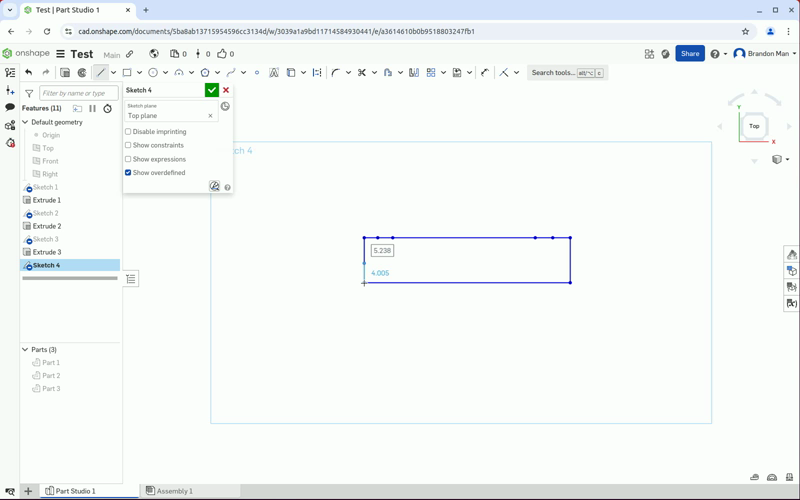
key(esc)
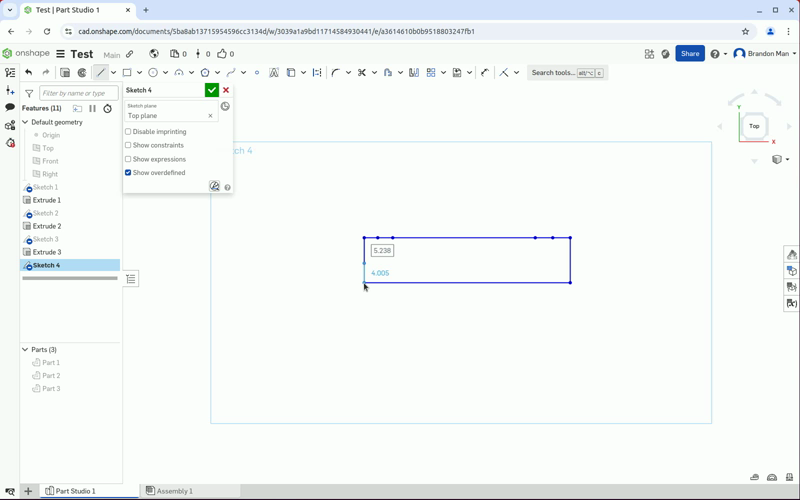
key(l)
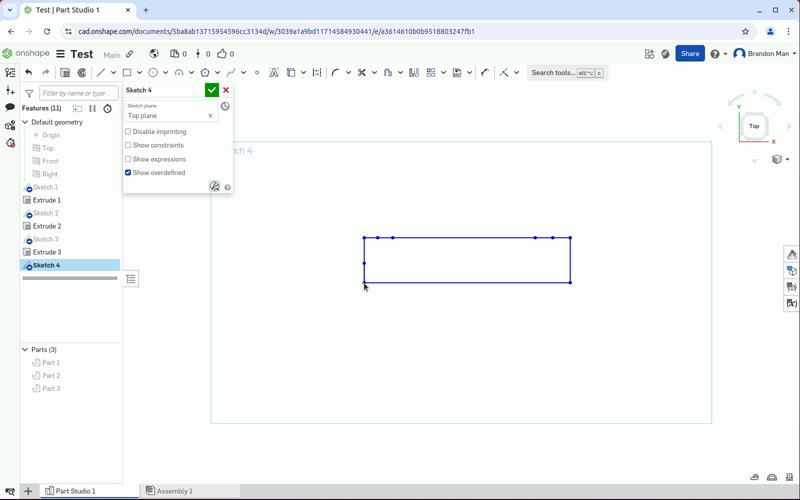
key_down(shift)
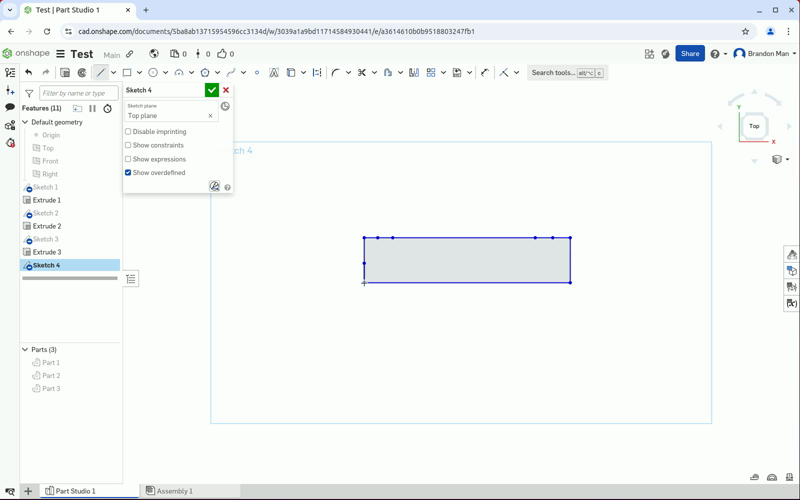
mouse_move(383, 270)
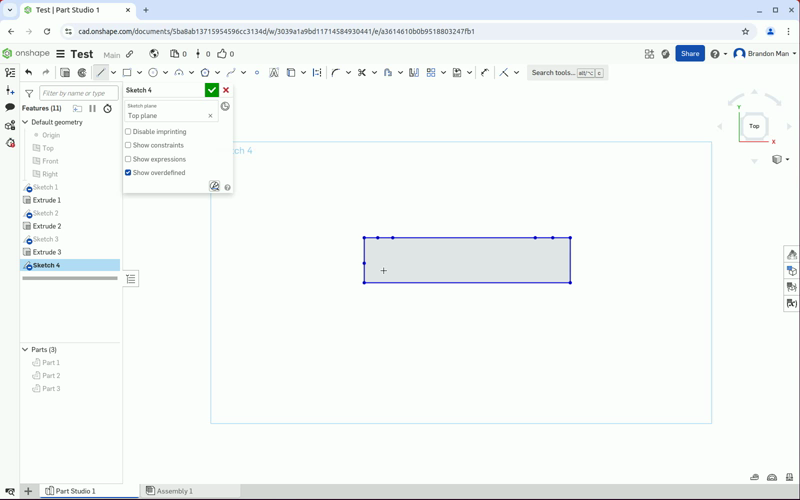
click(383, 270)
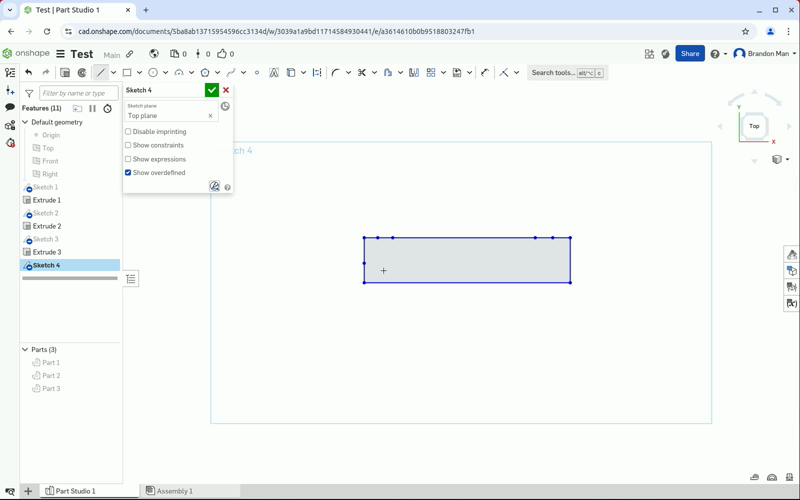
key_up(shift)
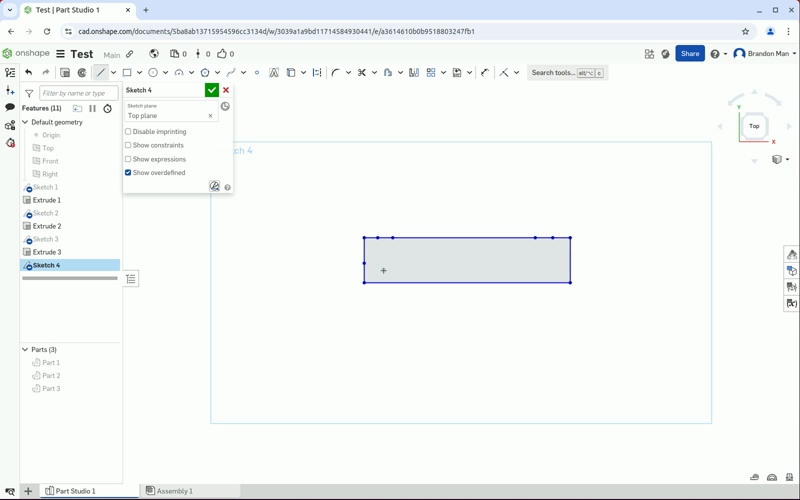
key_down(shift)
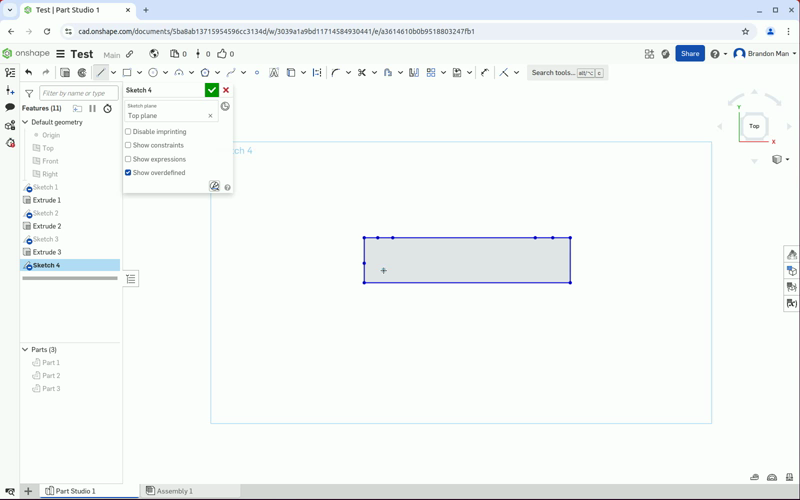
mouse_move(414, 270)
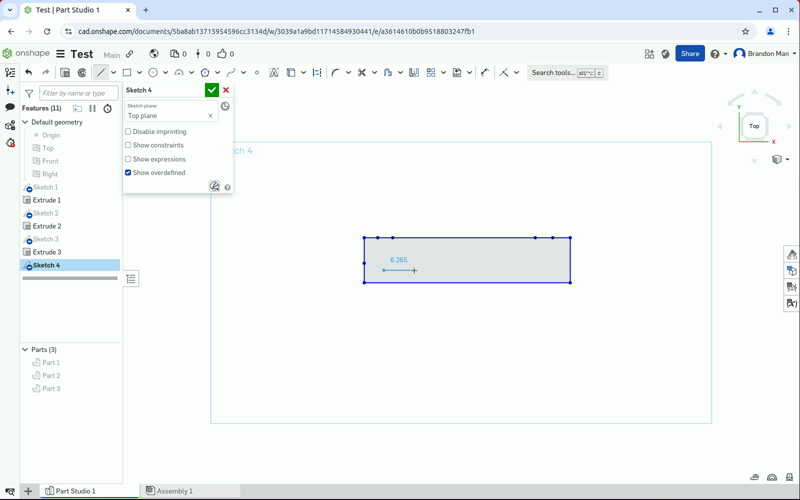
mouse_move(433, 270)
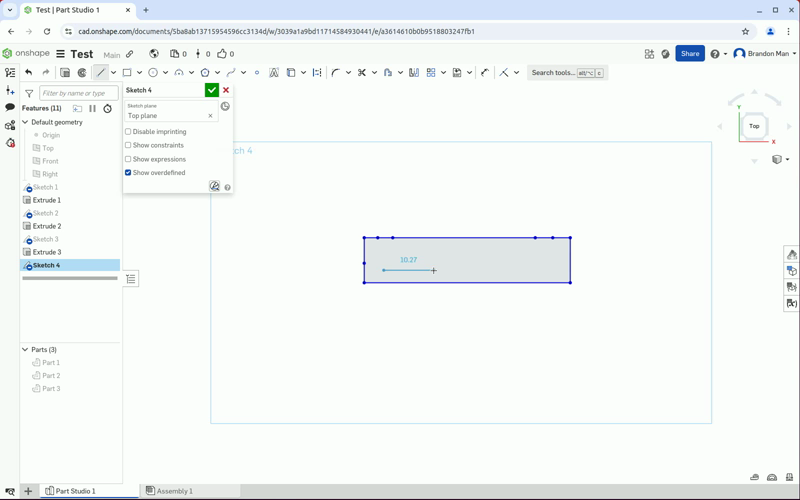
click(433, 270)
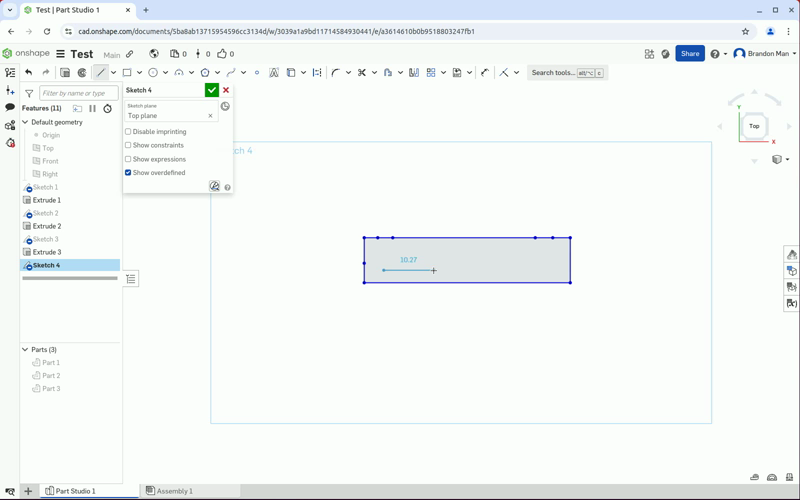
key_up(shift)
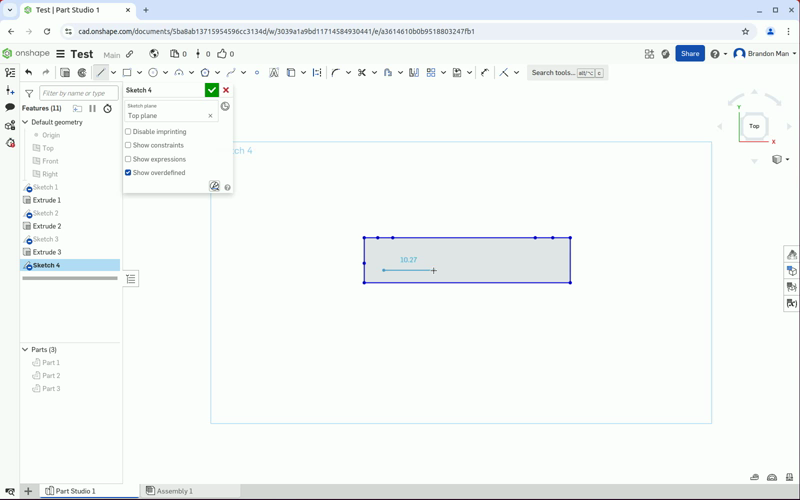
key_down(shift)
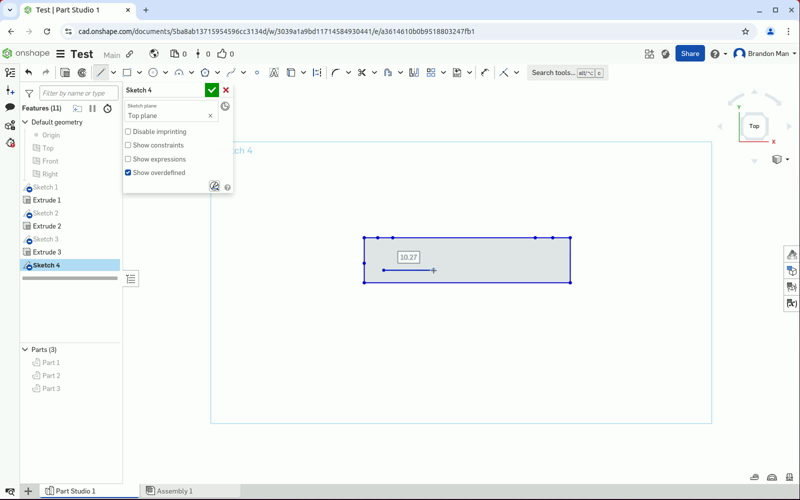
mouse_move(463, 270)
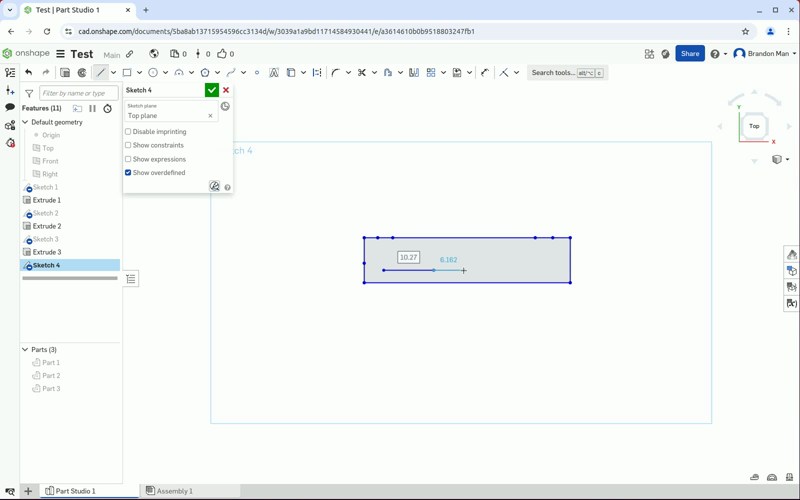
mouse_move(433, 252)
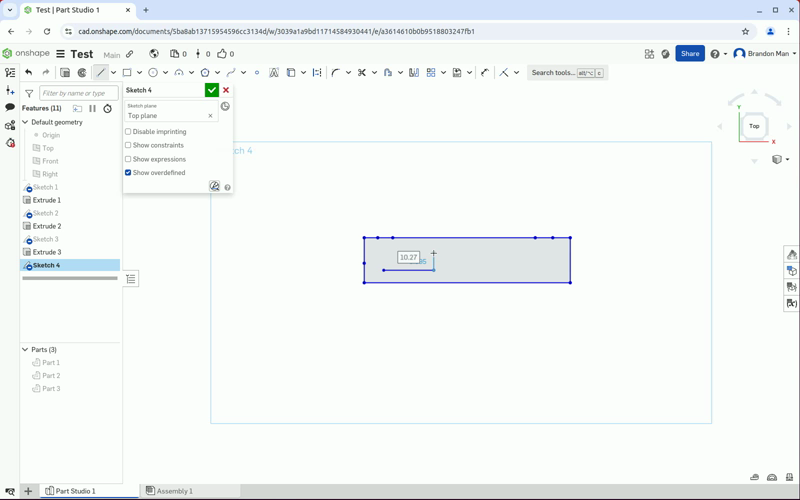
click(433, 252)
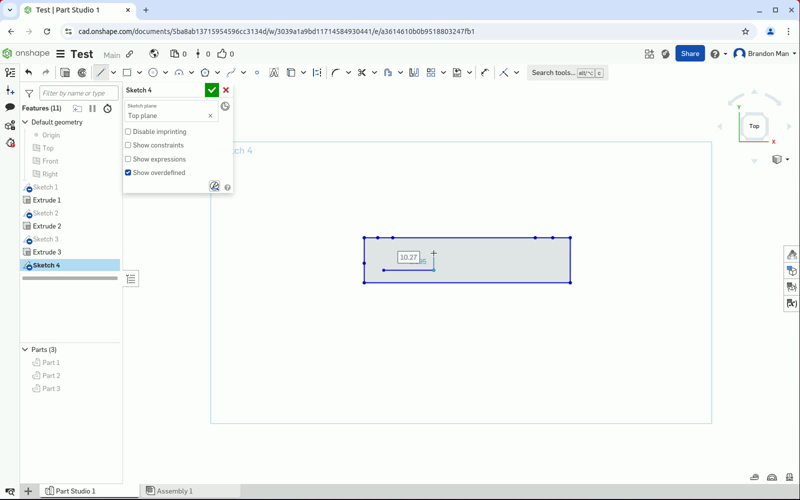
key_up(shift)
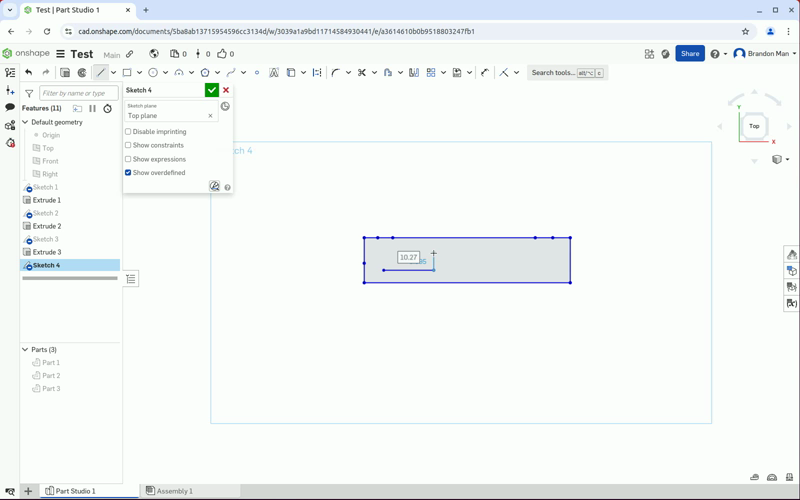
key_down(shift)
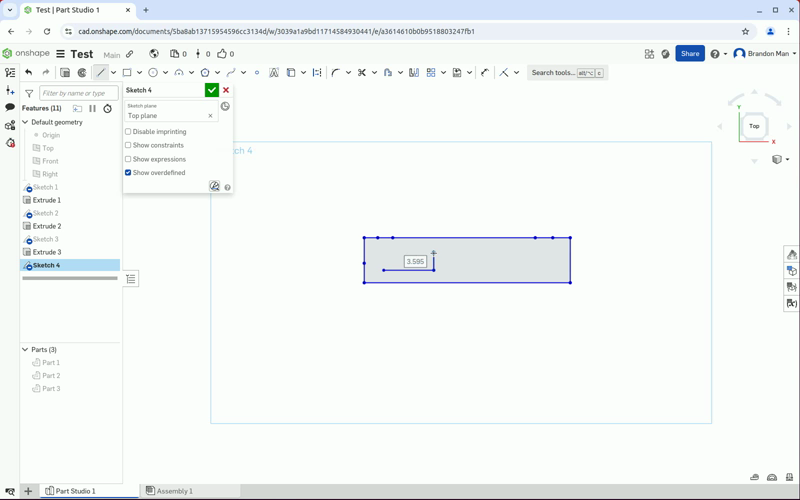
mouse_move(463, 252)
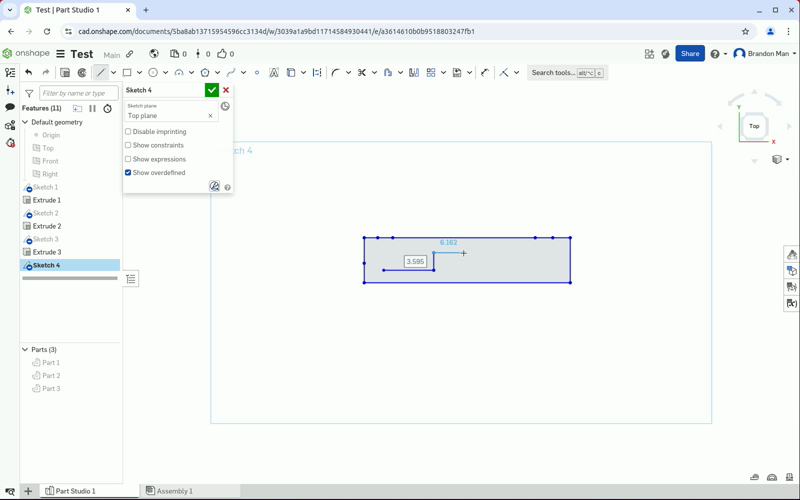
mouse_move(383, 252)
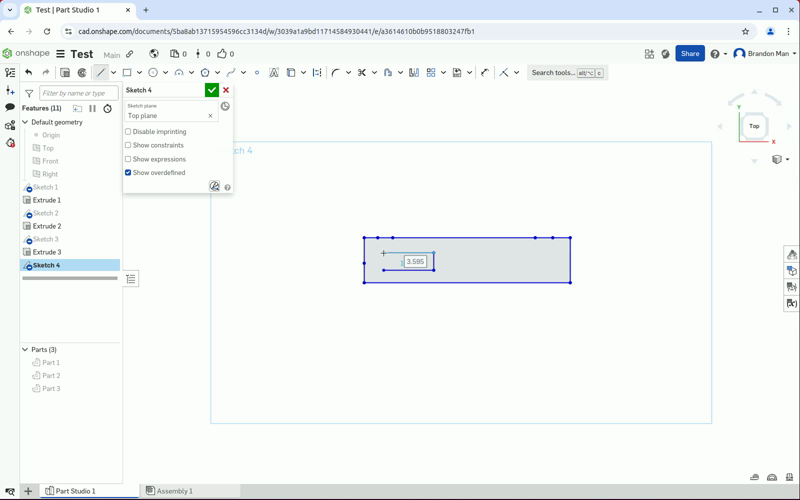
click(383, 252)
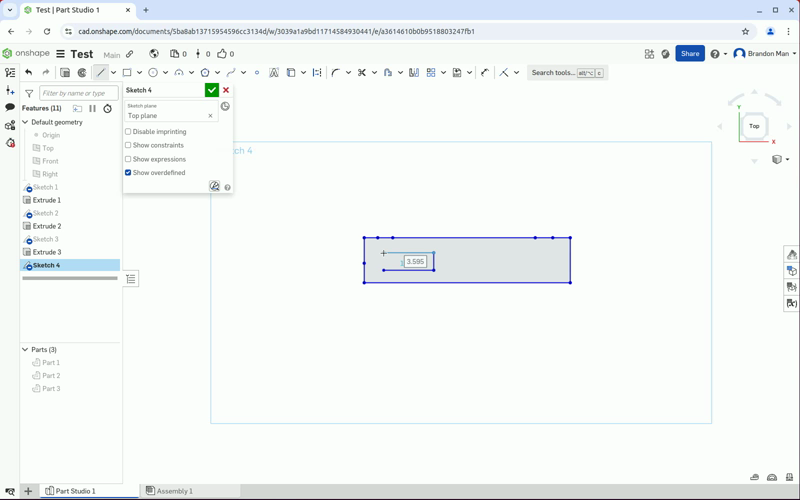
key_up(shift)
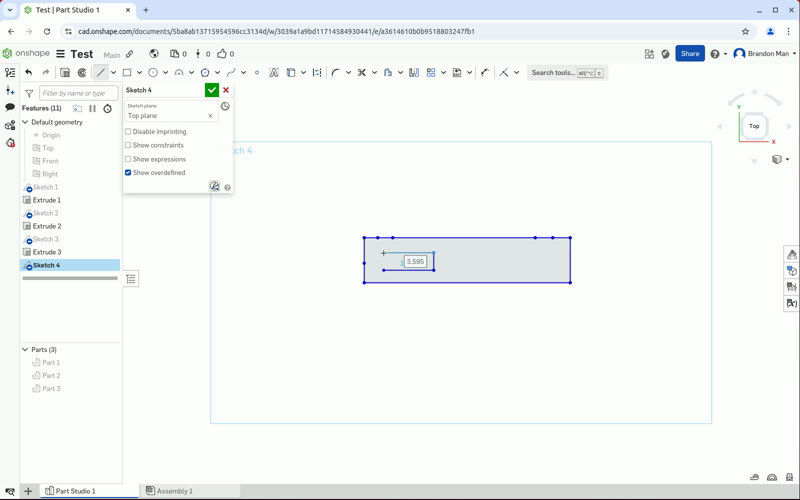
mouse_move(414, 252)
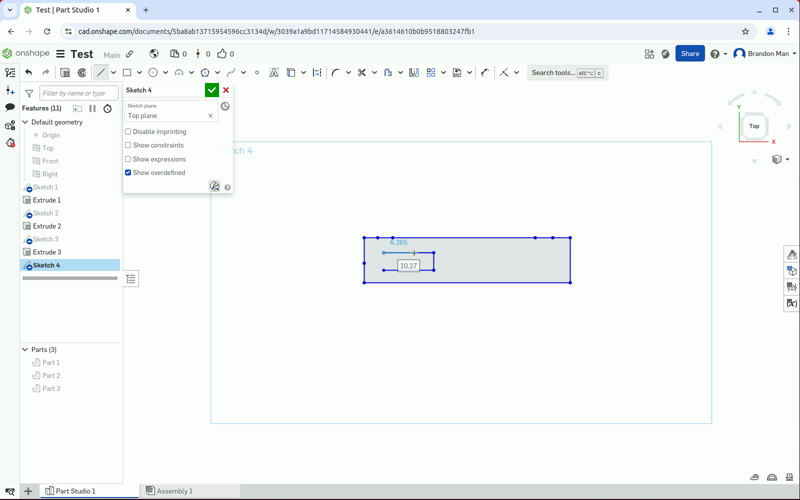
key_down(shift)
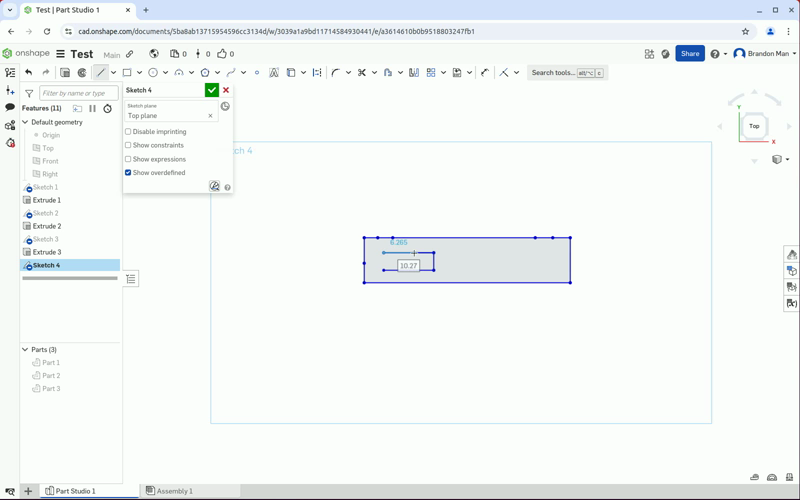
mouse_move(383, 270)
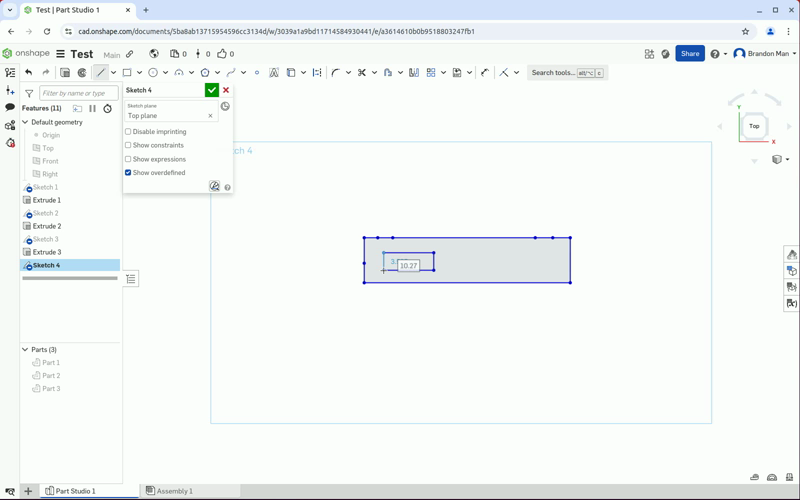
key_up(shift)
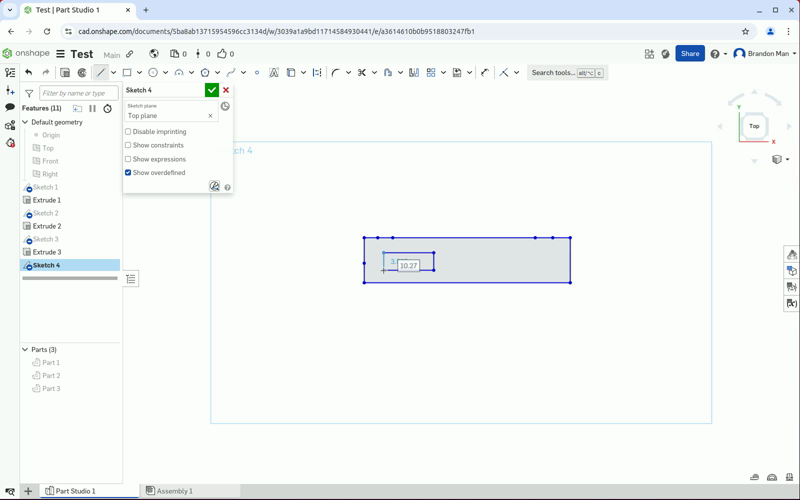
click(383, 270)
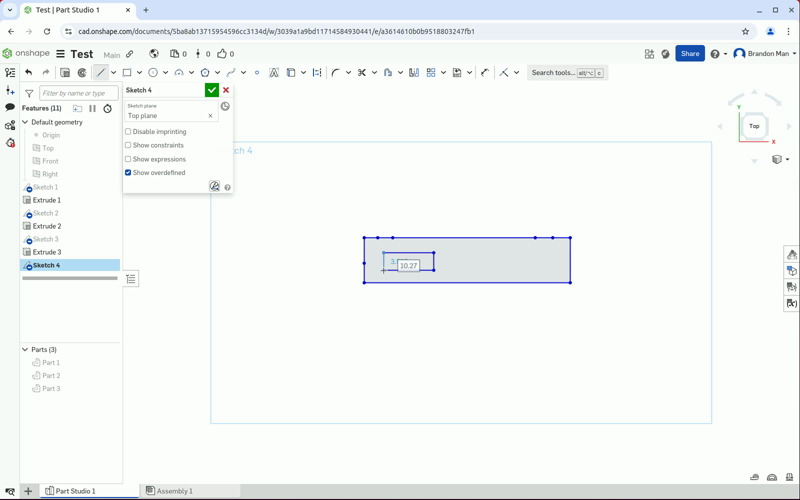
key(esc)
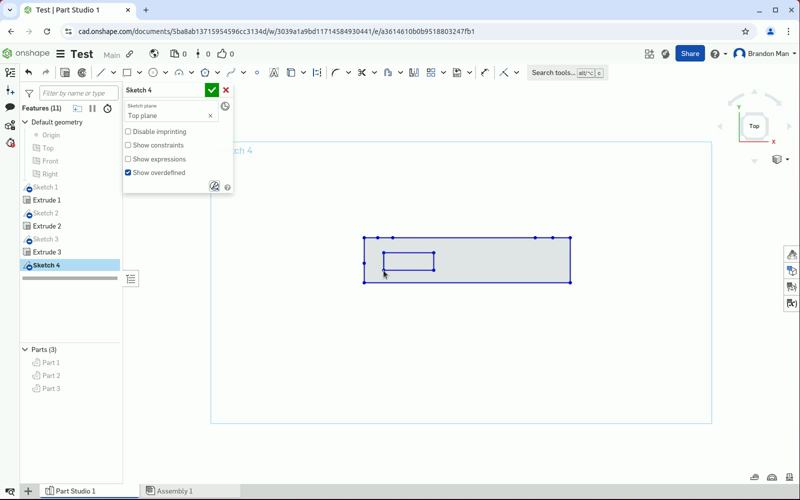
mouse_move(423, 276)
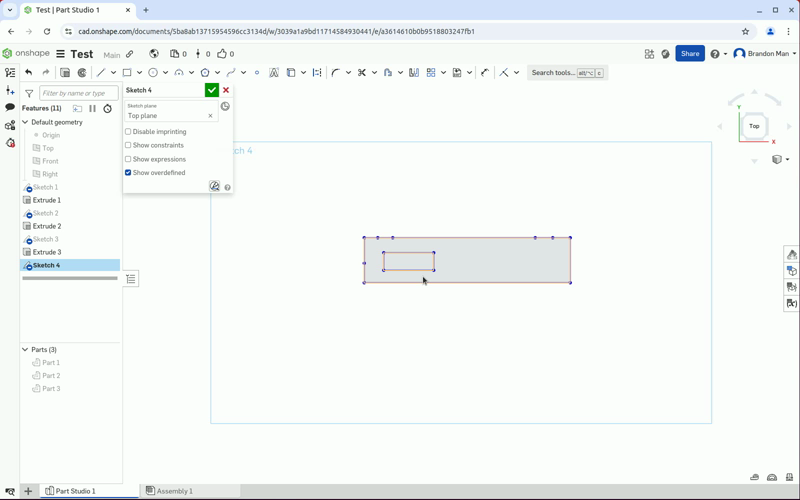
click(423, 276)
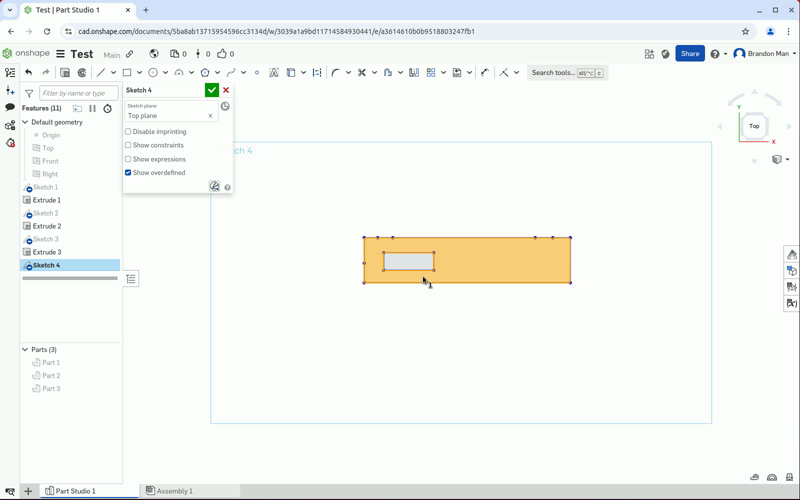
mouse_move(73, 352)
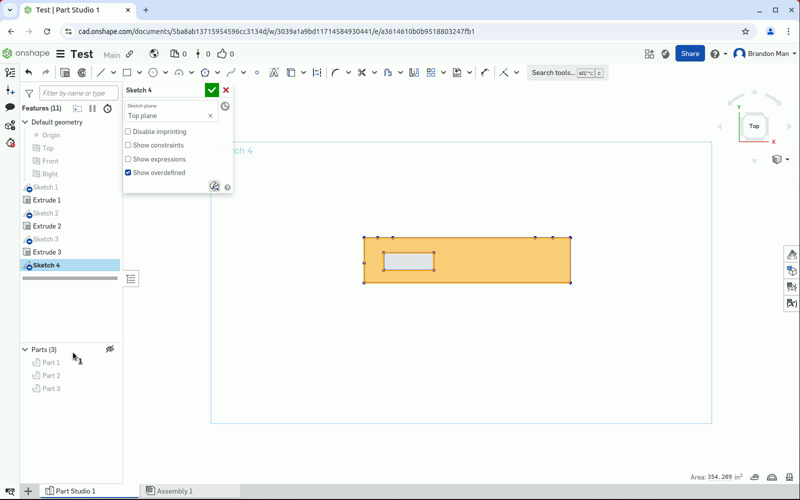
key(shift+y)
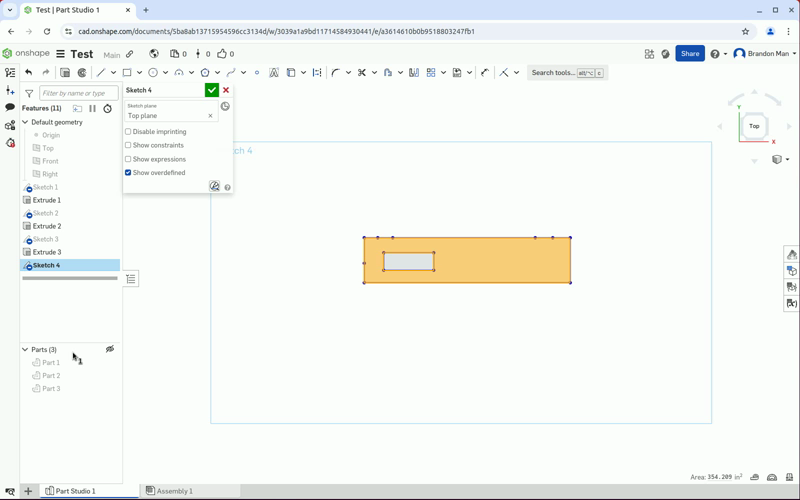
key(shift+e)
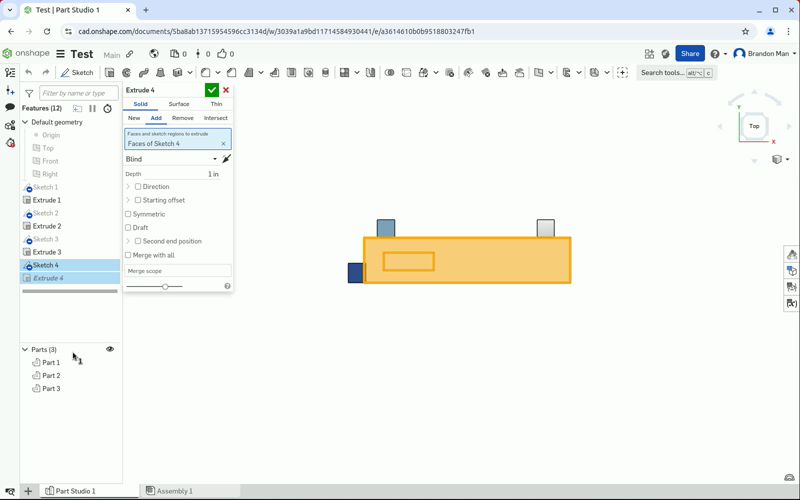
mouse_move(143, 106)
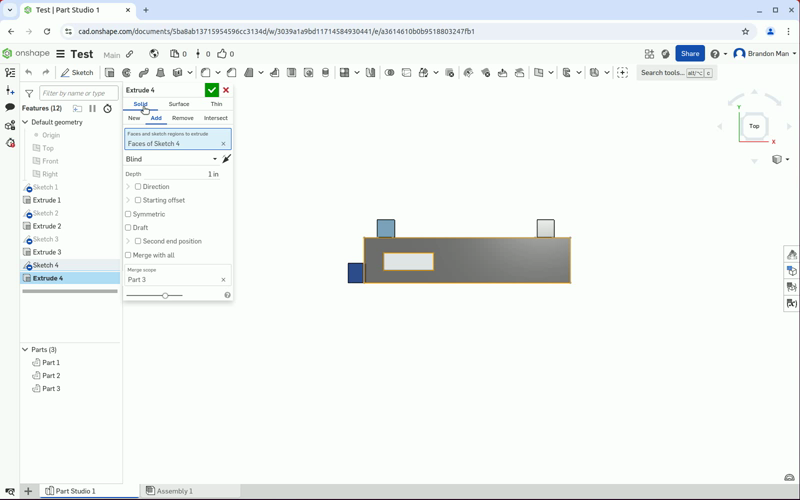
click(143, 106)
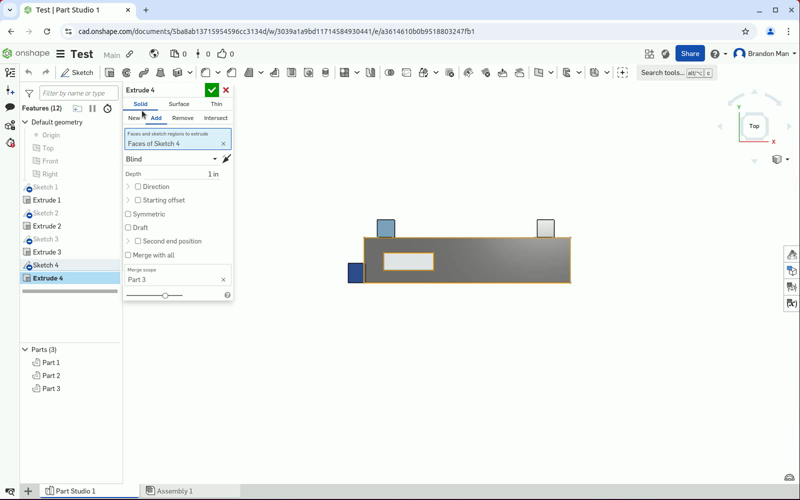
mouse_move(137, 120)
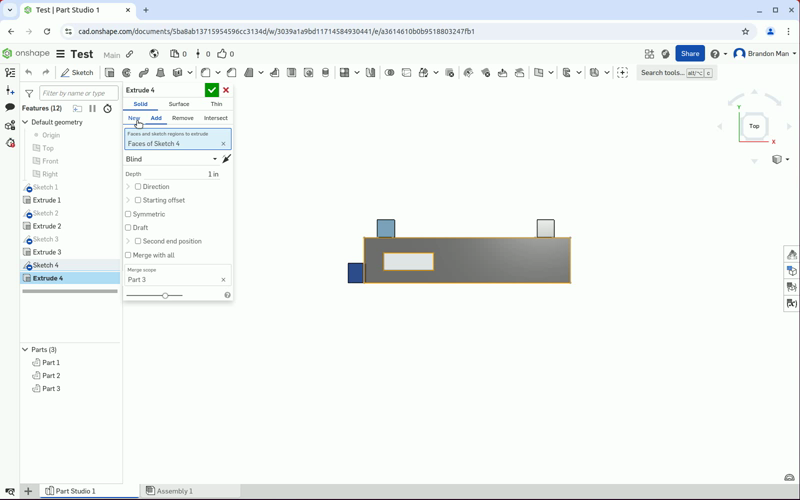
click(137, 120)
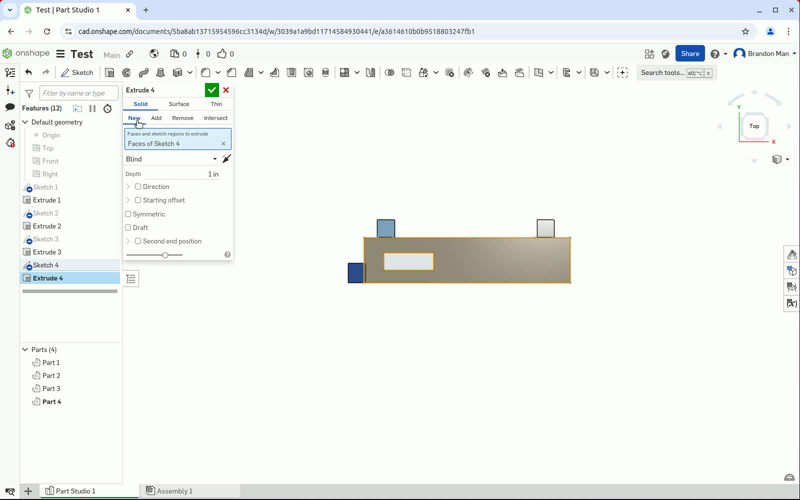
key(tab, 4)
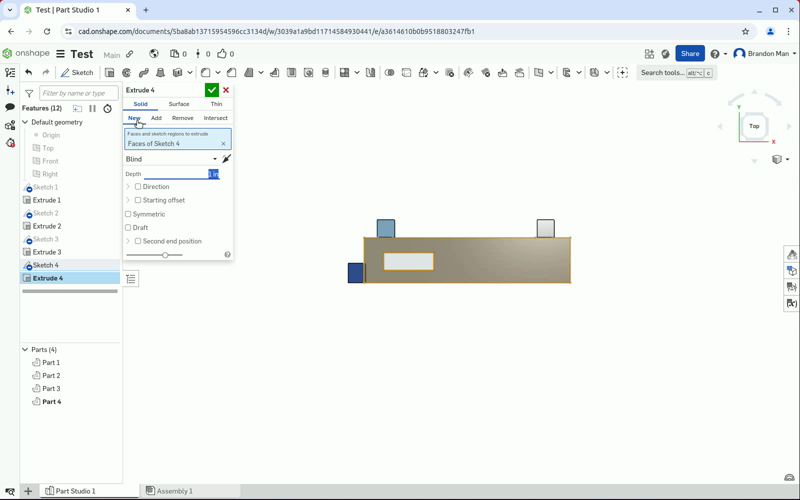
text(4.574)
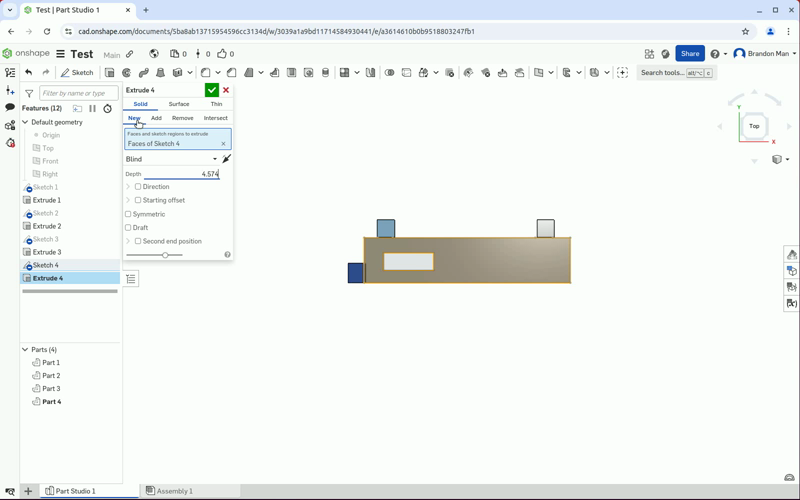
key(enter)
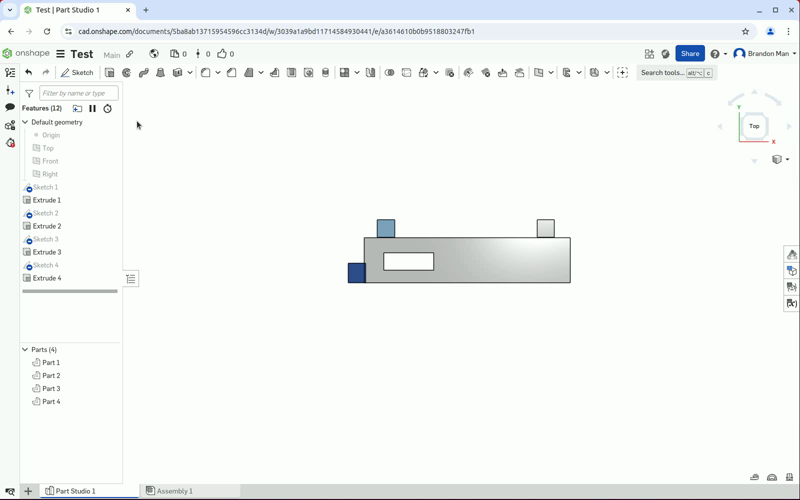
key(shift+h)
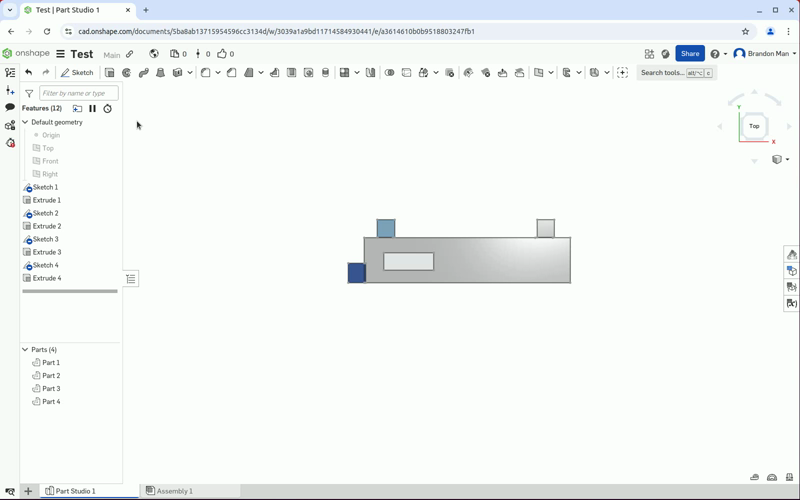
key(shift+h)
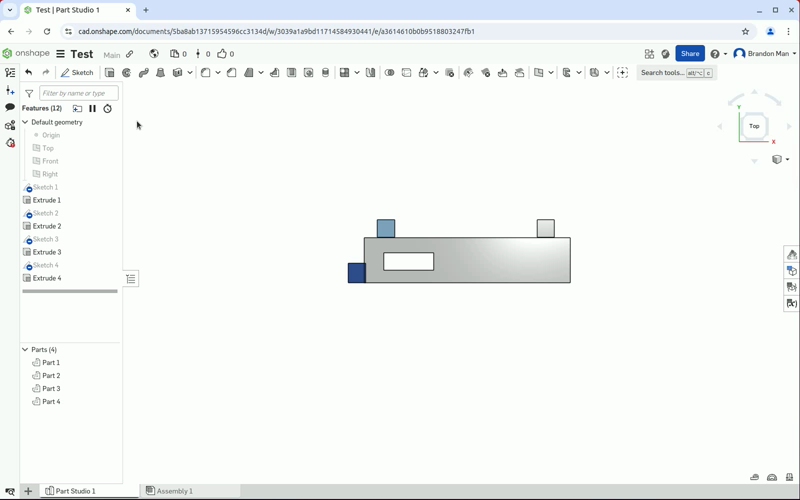
mouse_move(73, 189)
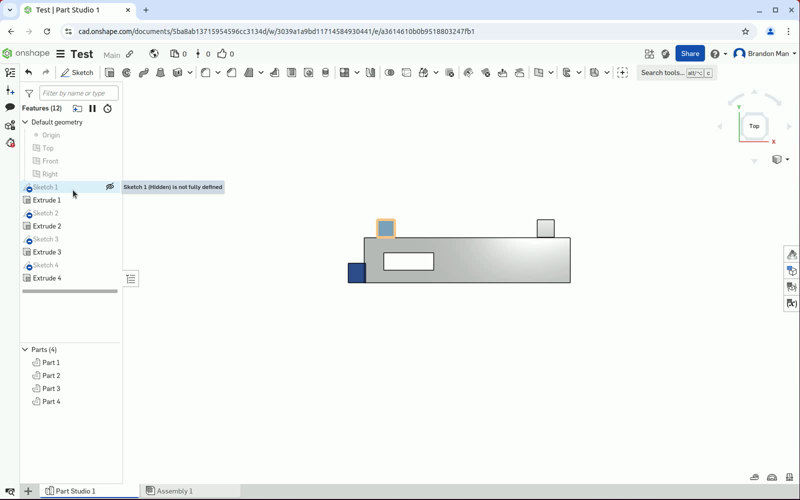
click(73, 189)
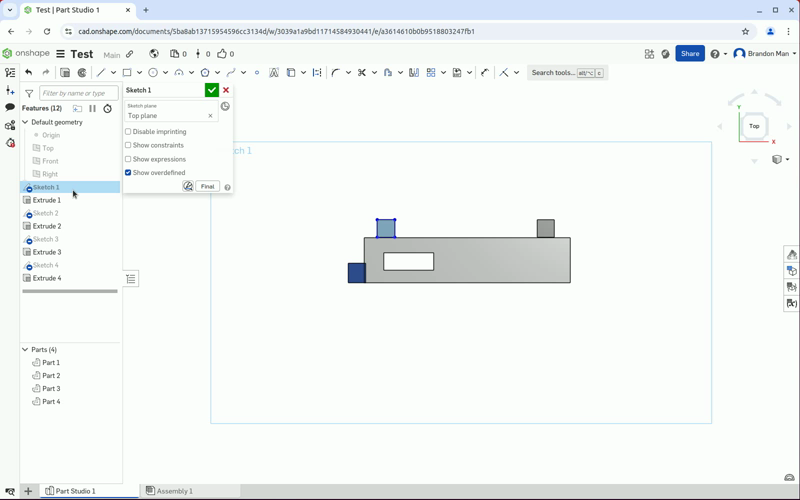
mouse_move(229, 92)
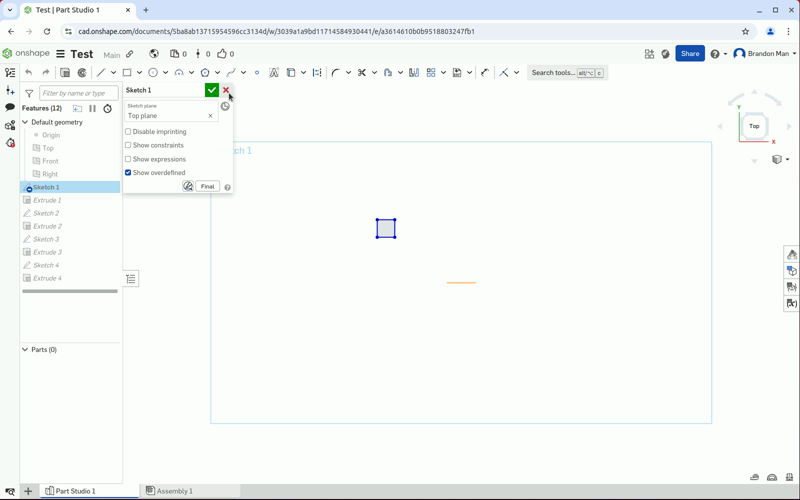
click(229, 92)
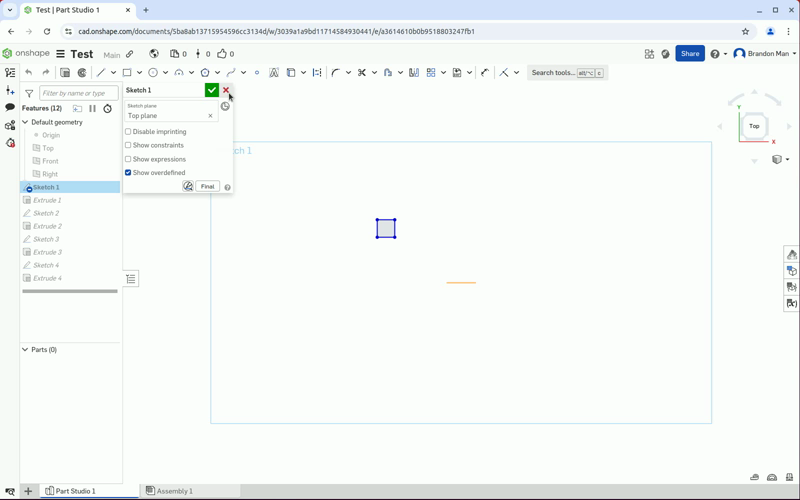
key(shift+s)
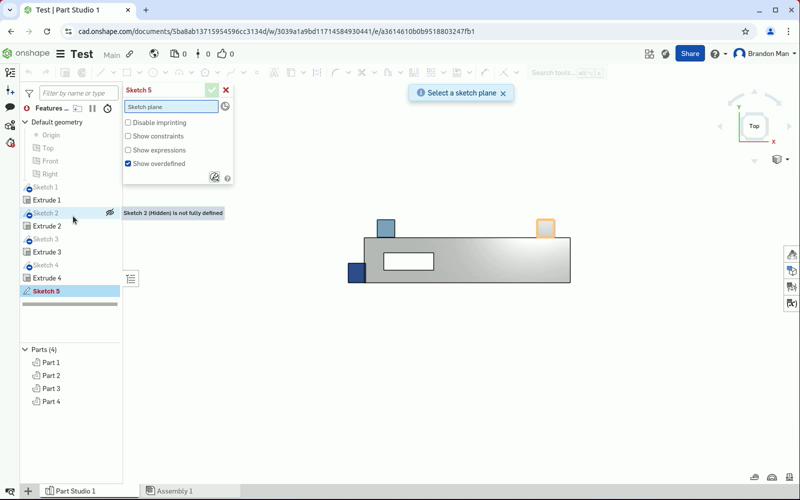
scroll(3)
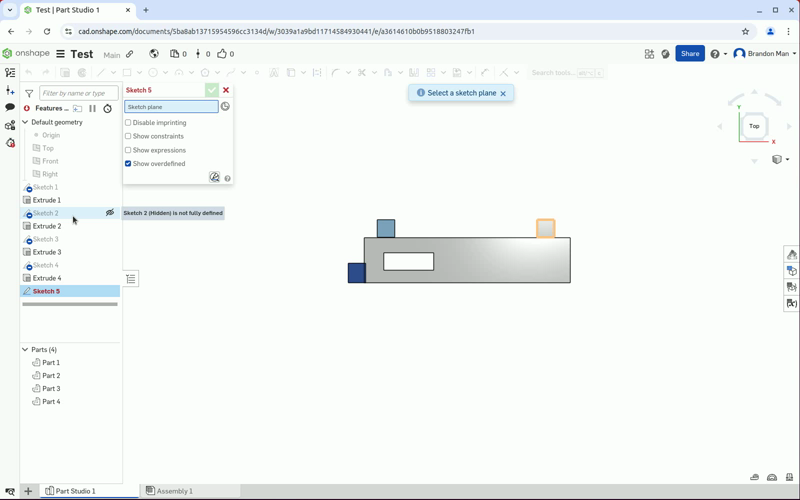
mouse_move(73, 150)
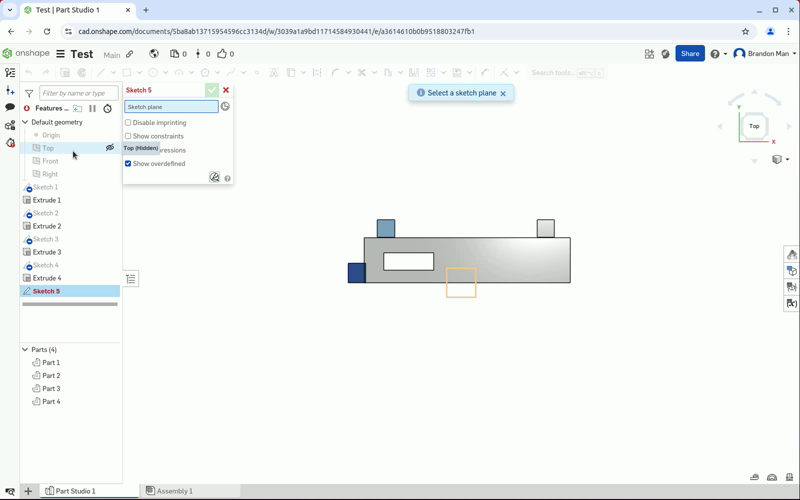
click(73, 150)
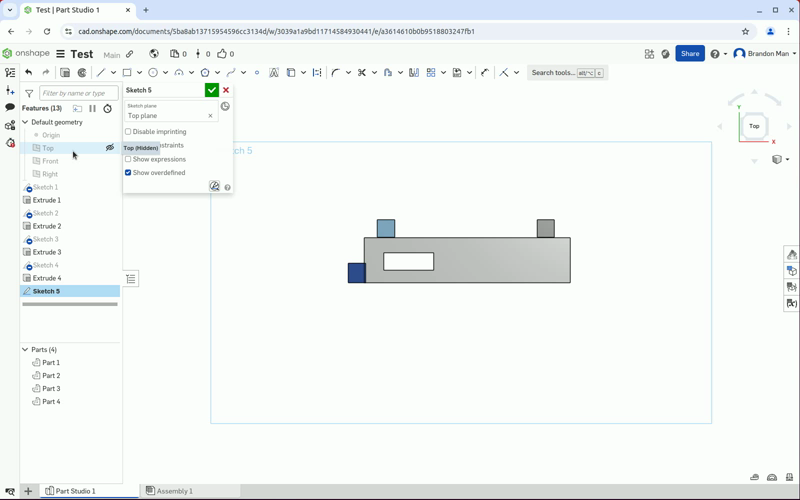
mouse_move(73, 352)
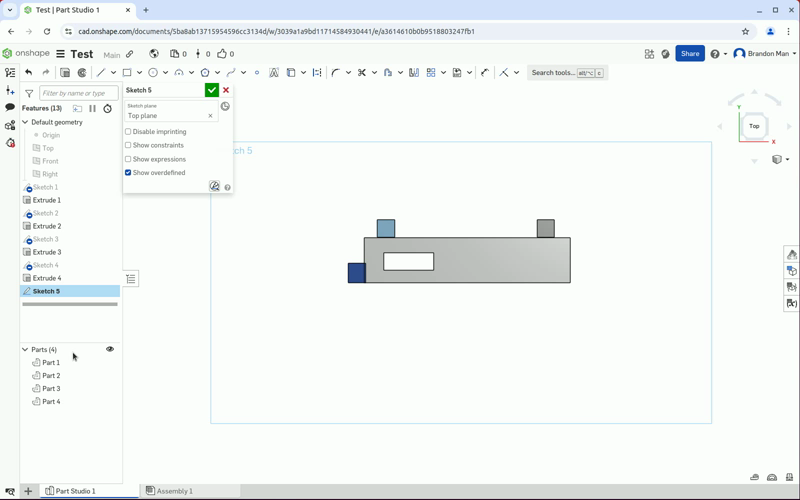
key(y)
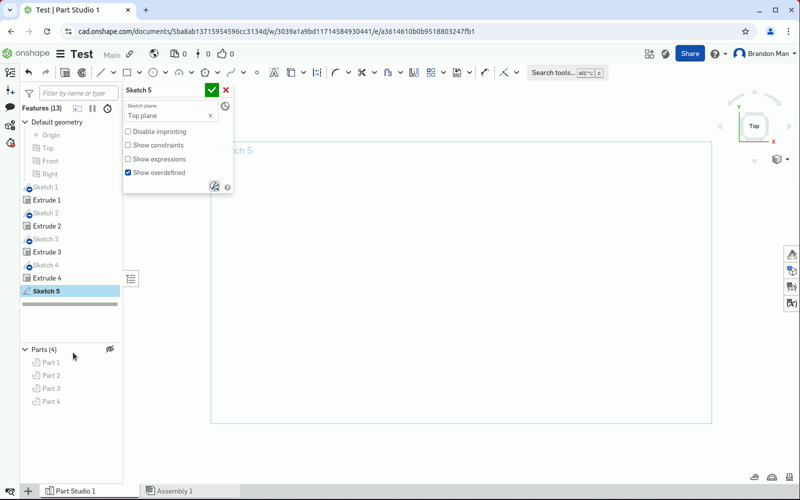
key(l)
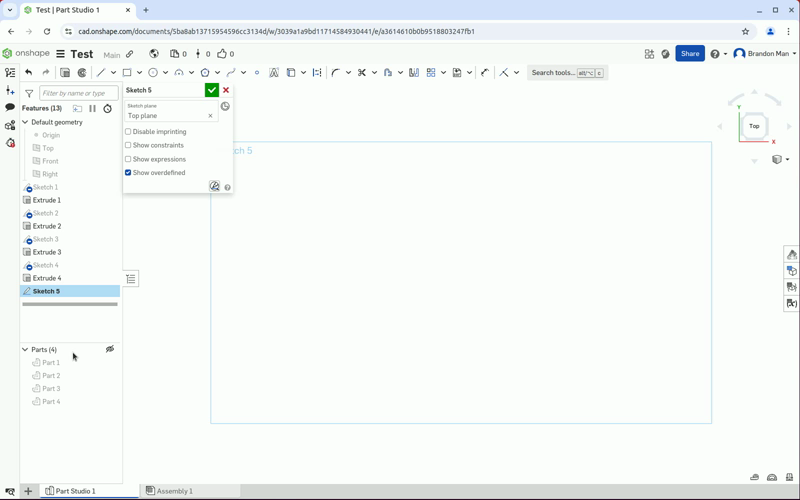
key_down(shift)
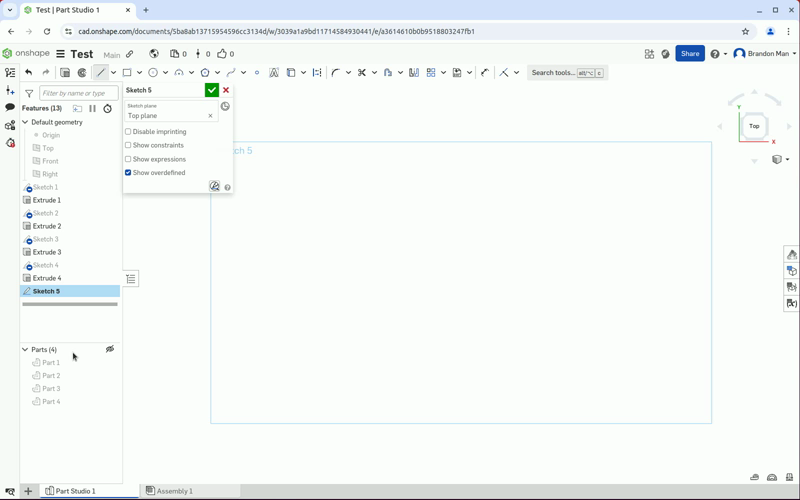
mouse_move(385, 268)
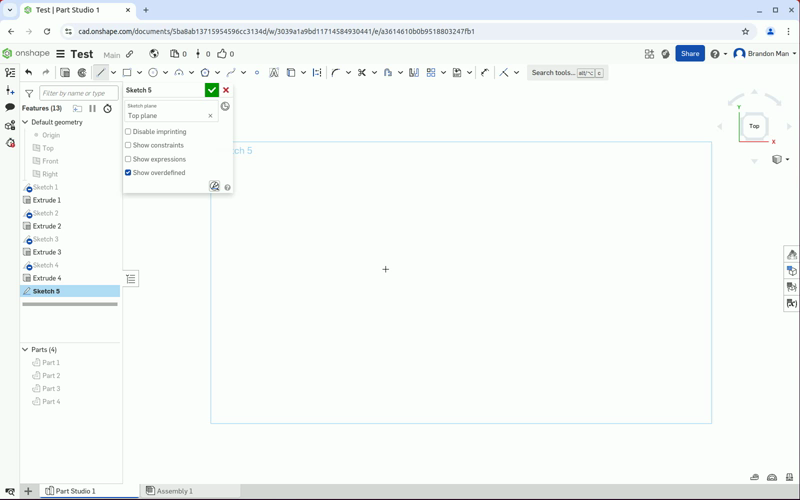
click(385, 268)
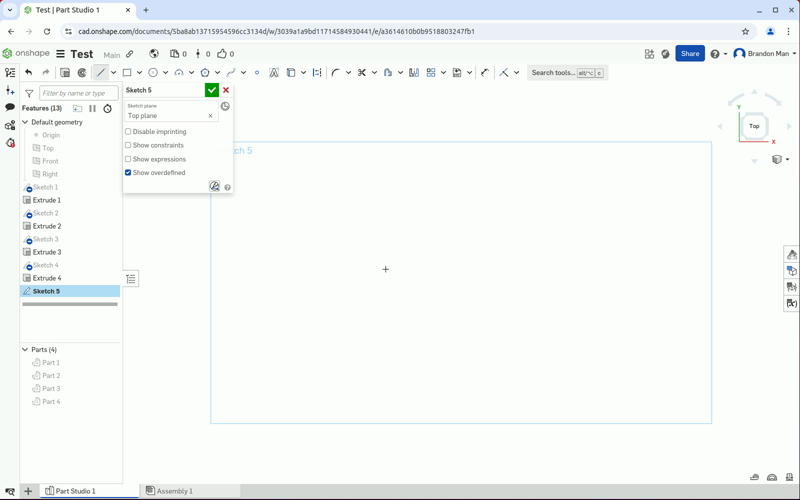
key_up(shift)
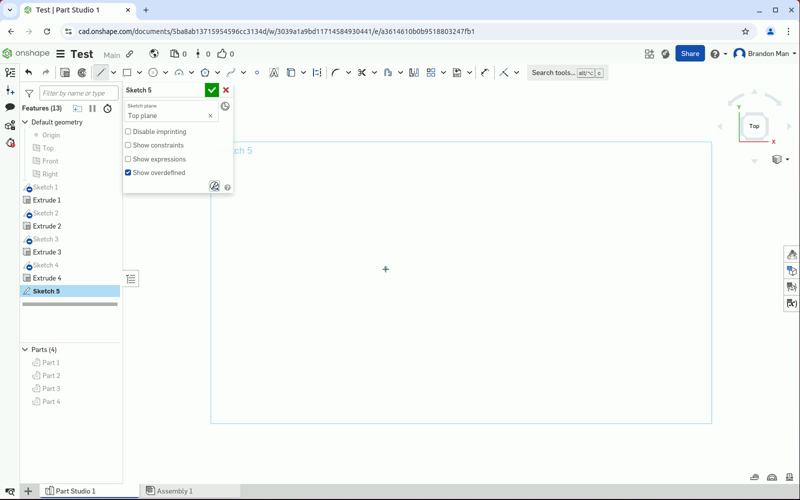
key_down(shift)
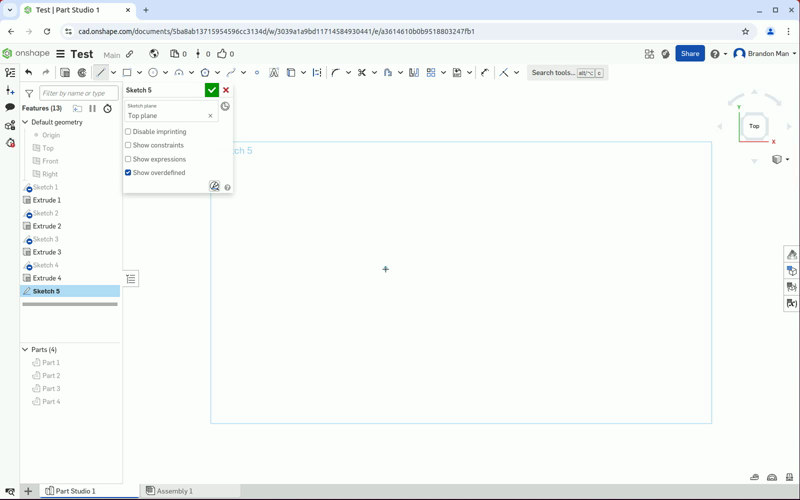
mouse_move(415, 268)
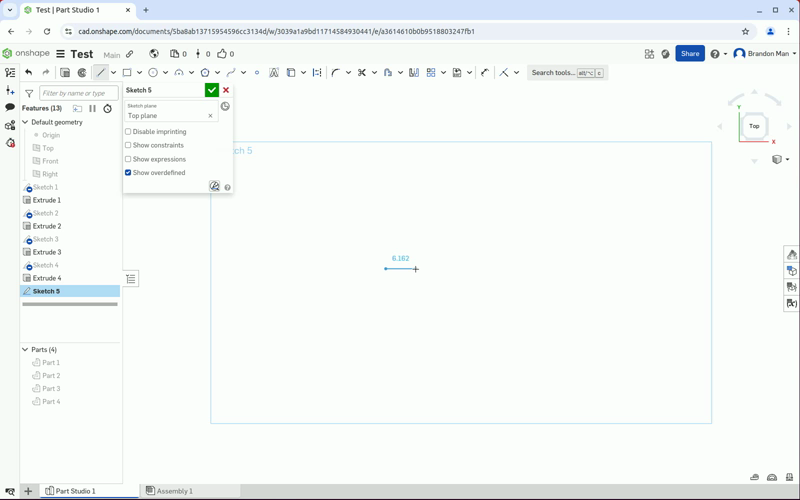
mouse_move(434, 268)
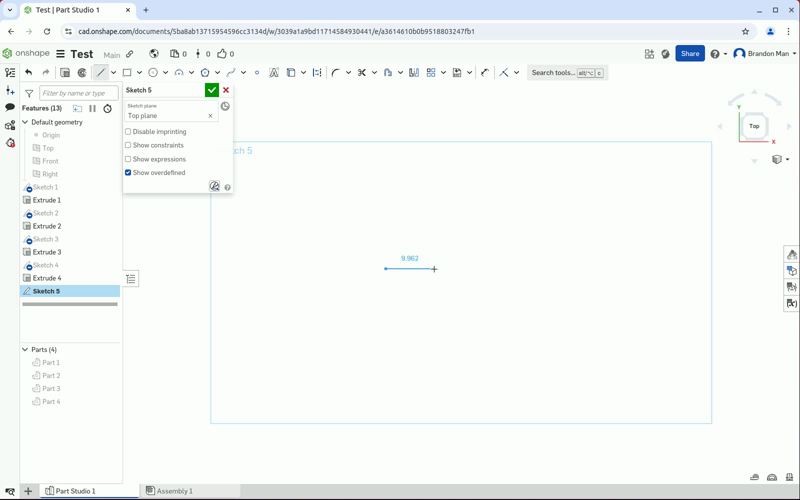
click(434, 268)
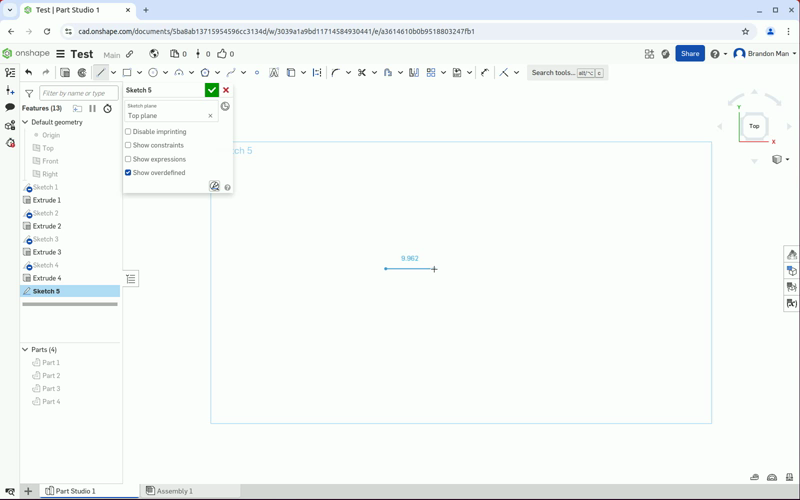
key_up(shift)
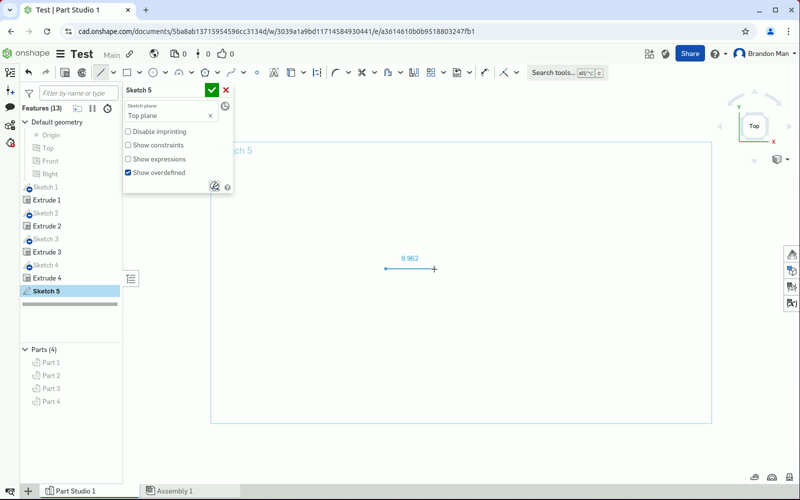
key_down(shift)
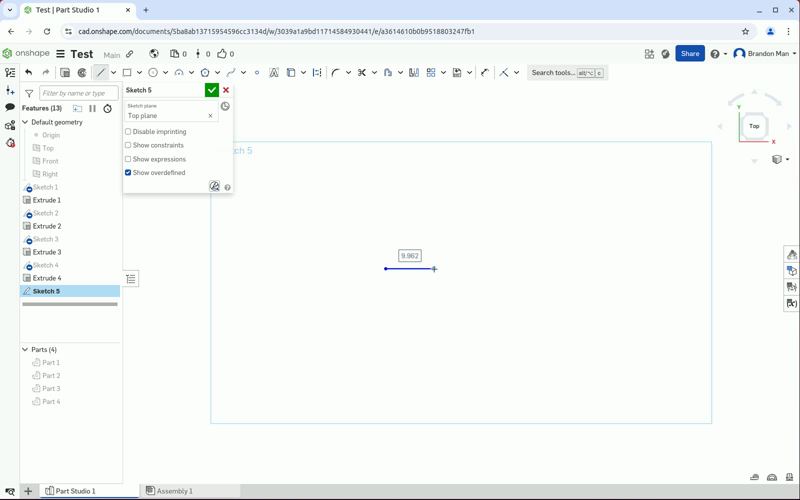
mouse_move(464, 268)
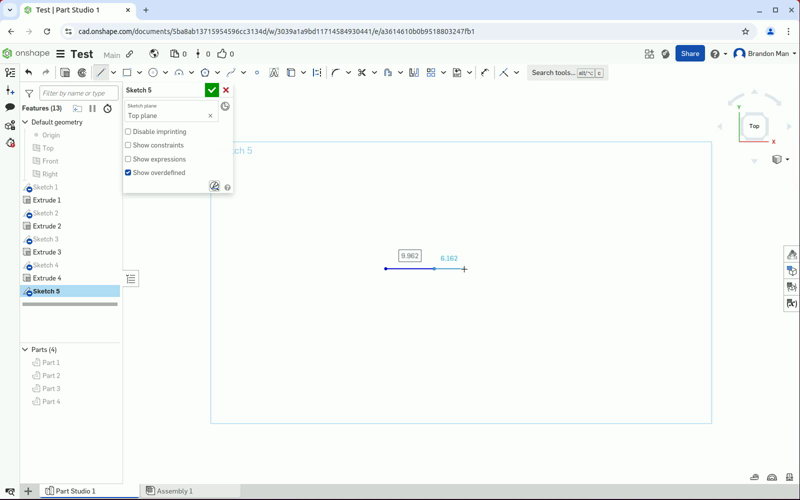
mouse_move(434, 252)
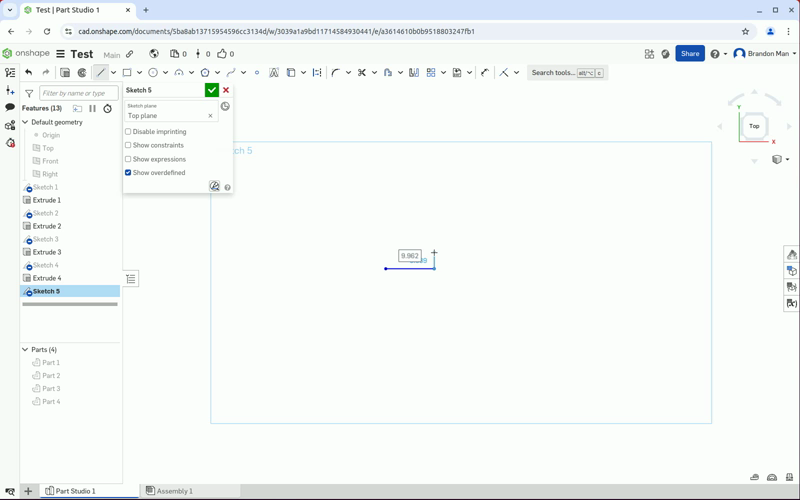
click(434, 252)
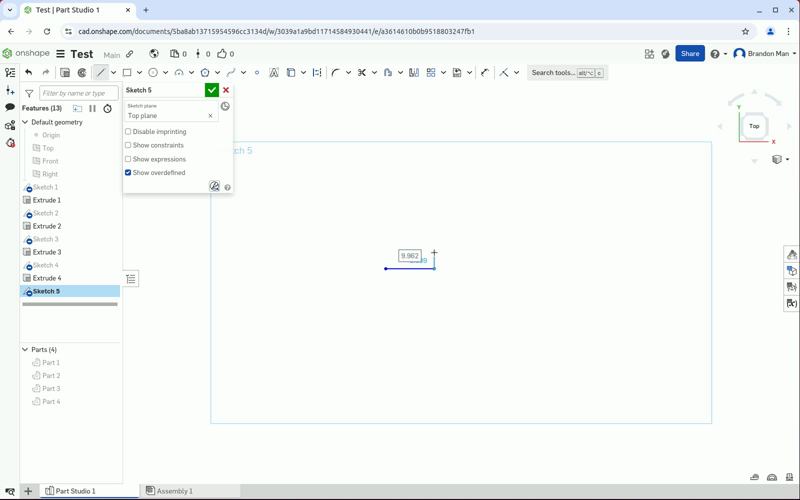
key_up(shift)
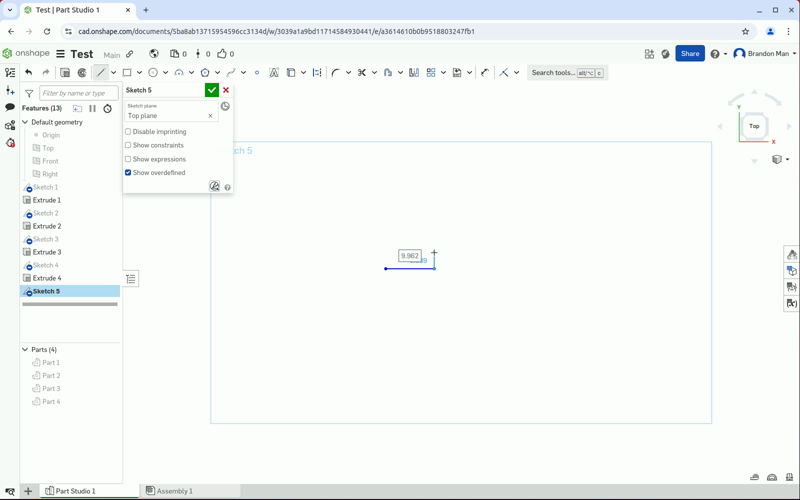
key_down(shift)
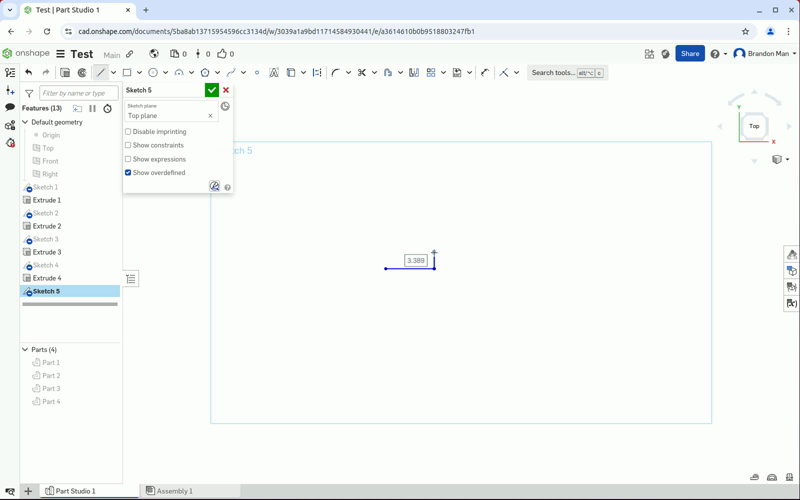
mouse_move(464, 252)
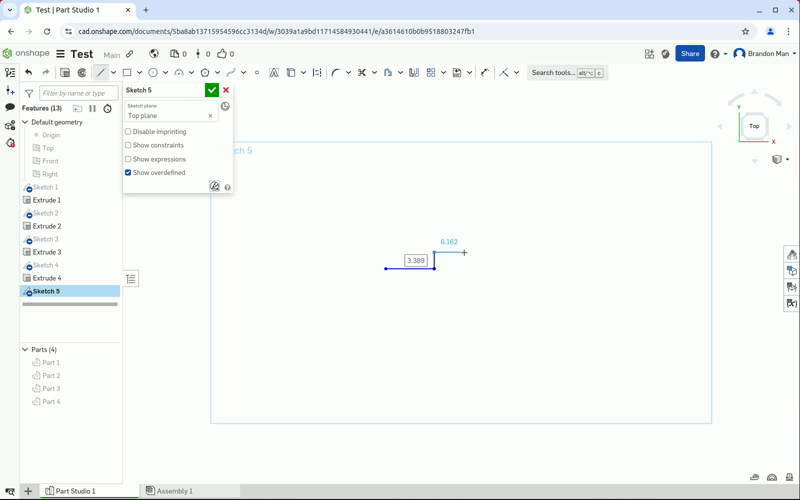
mouse_move(385, 252)
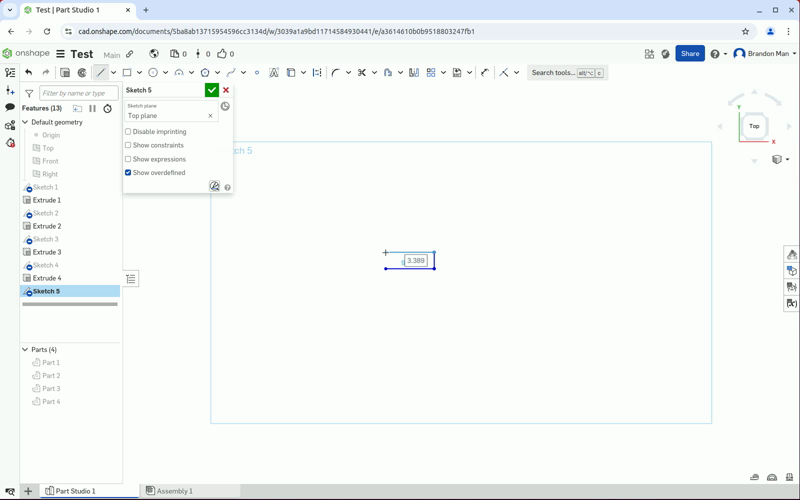
click(385, 252)
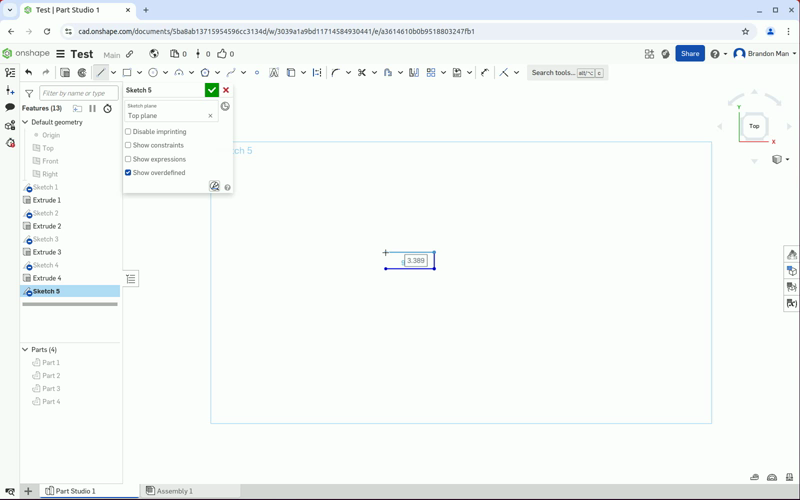
key_up(shift)
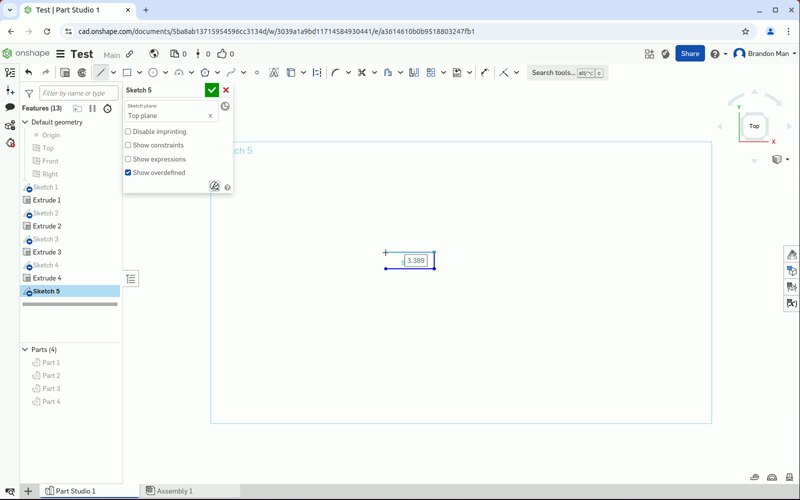
mouse_move(415, 252)
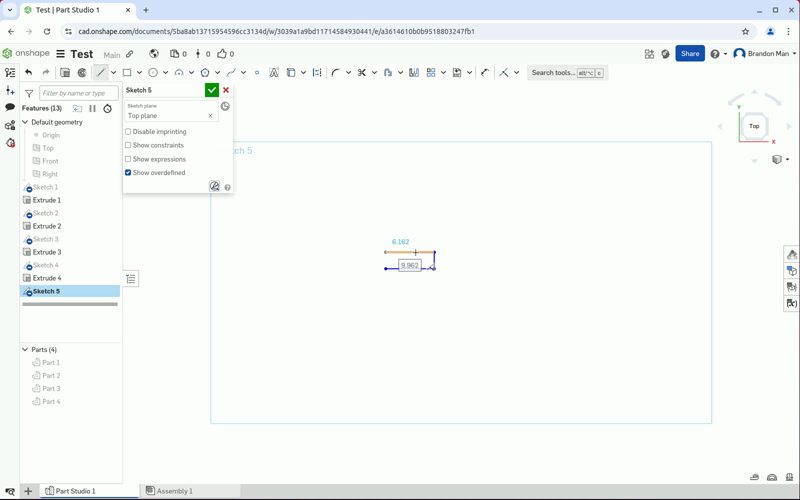
key_down(shift)
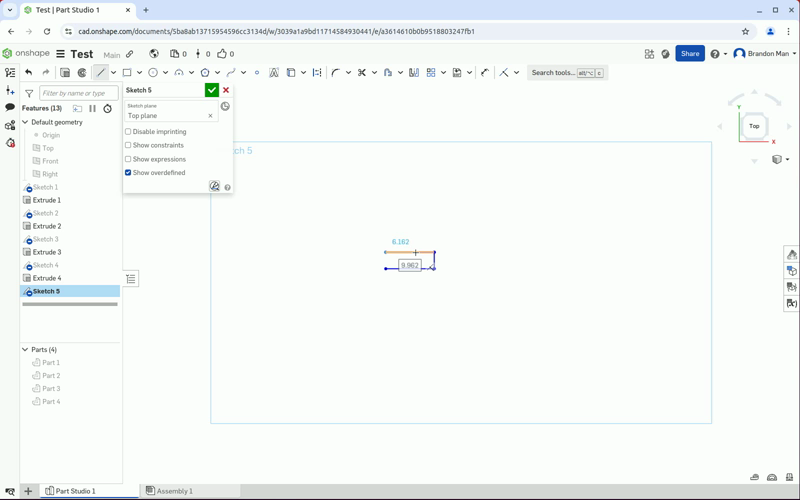
mouse_move(385, 268)
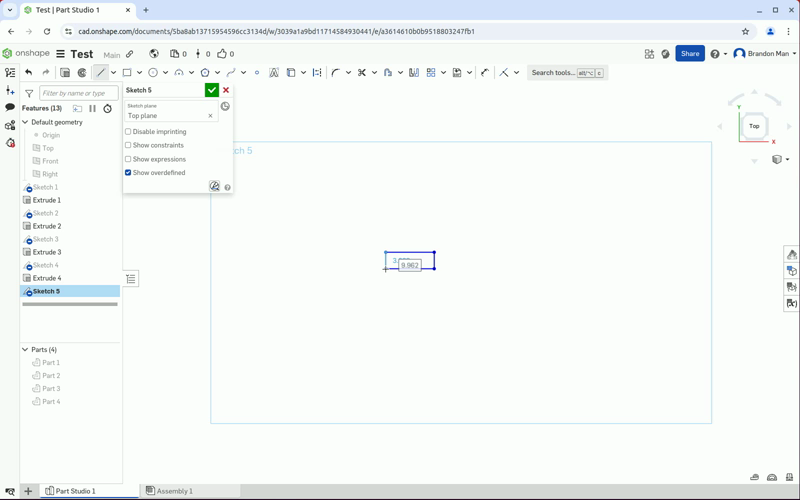
key_up(shift)
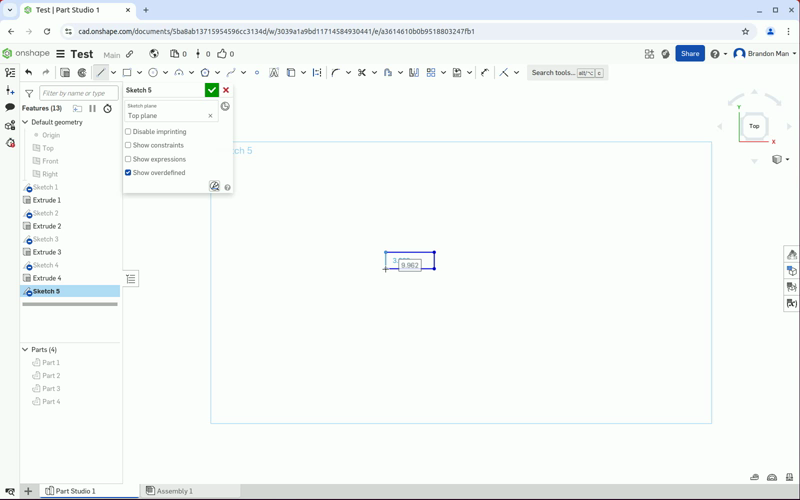
click(385, 268)
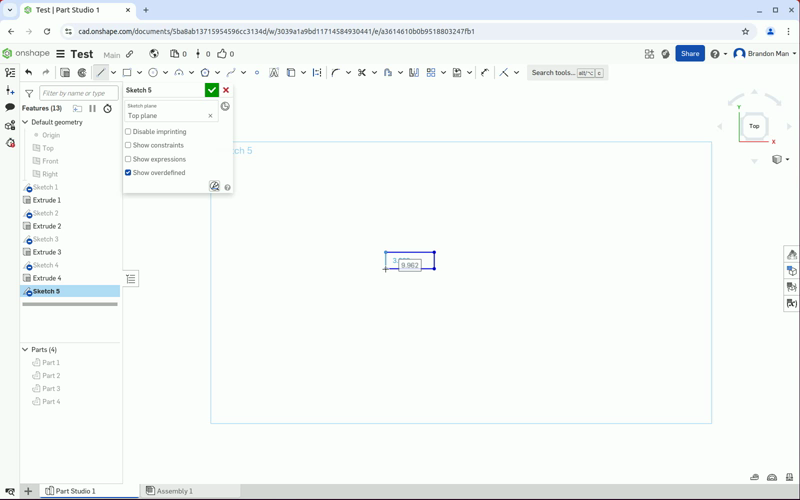
key(esc)
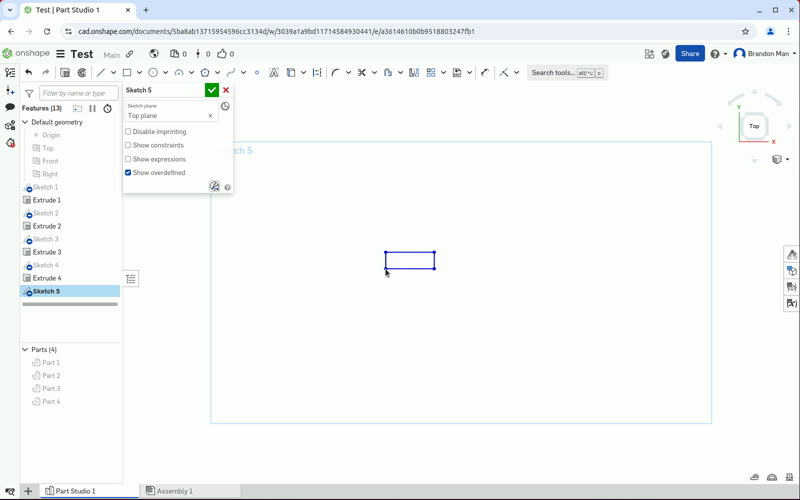
mouse_move(409, 256)
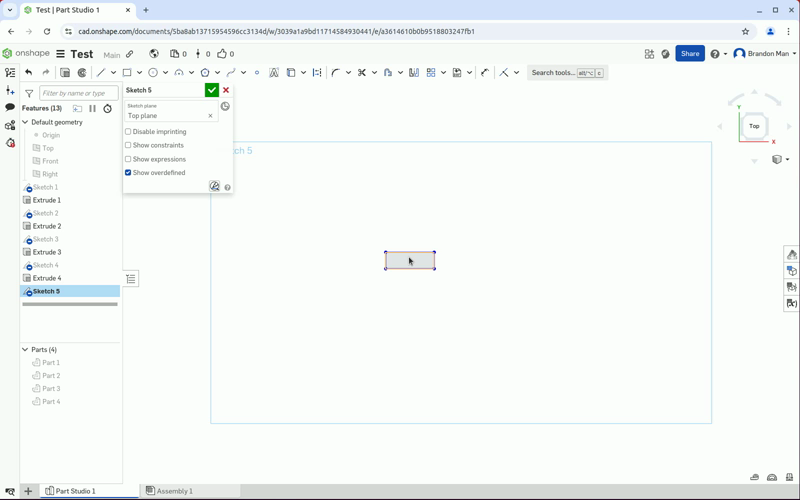
scroll(6)
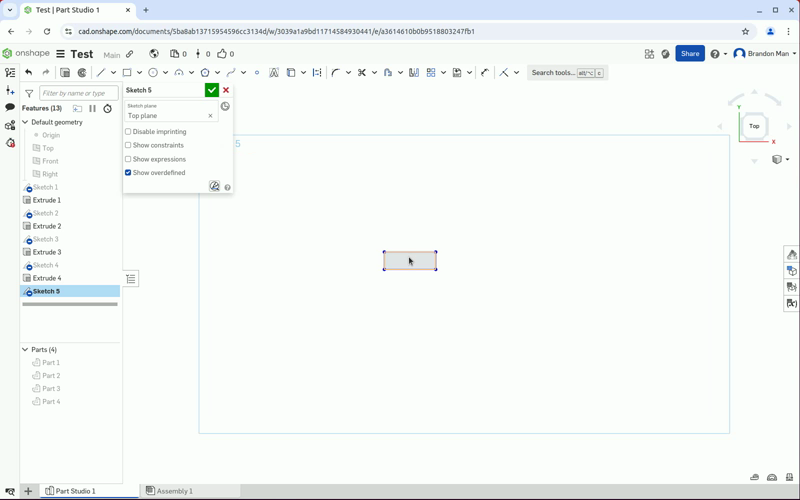
scroll(6)
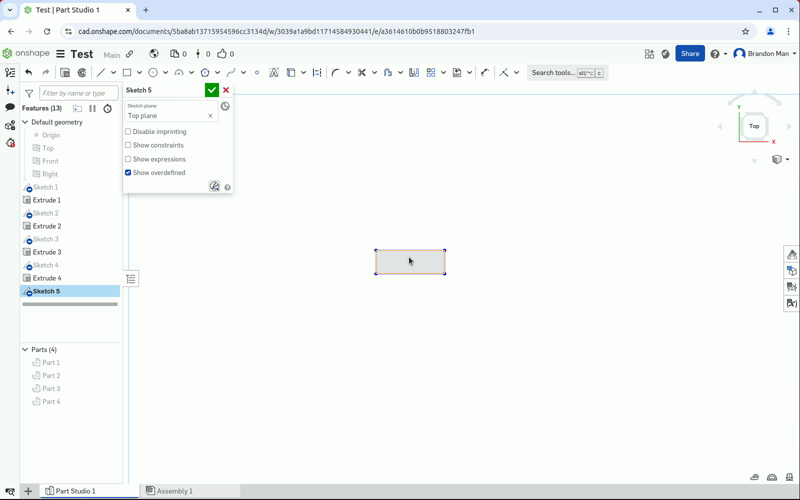
scroll(6)
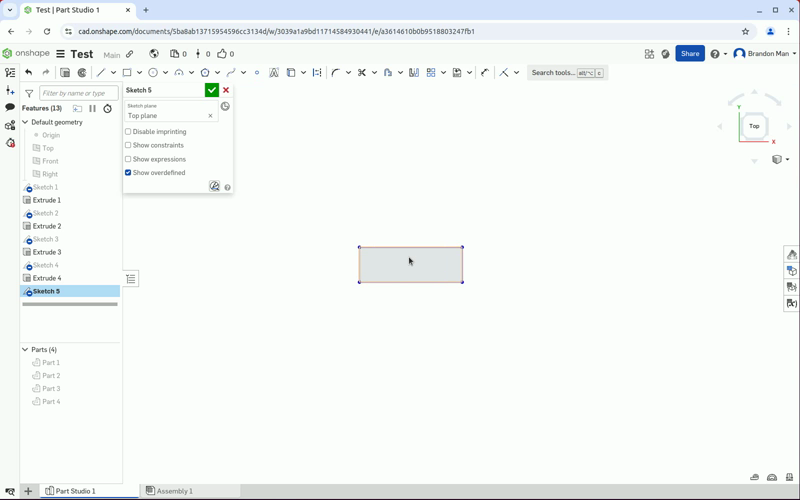
scroll(6)
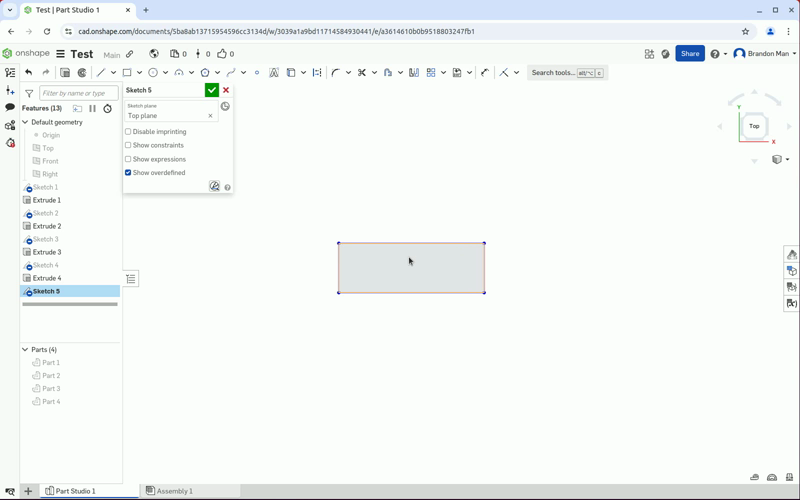
scroll(6)
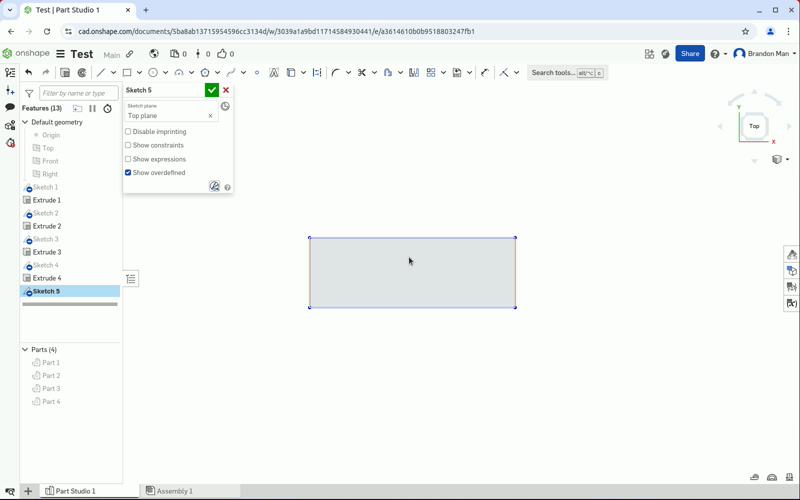
scroll(6)
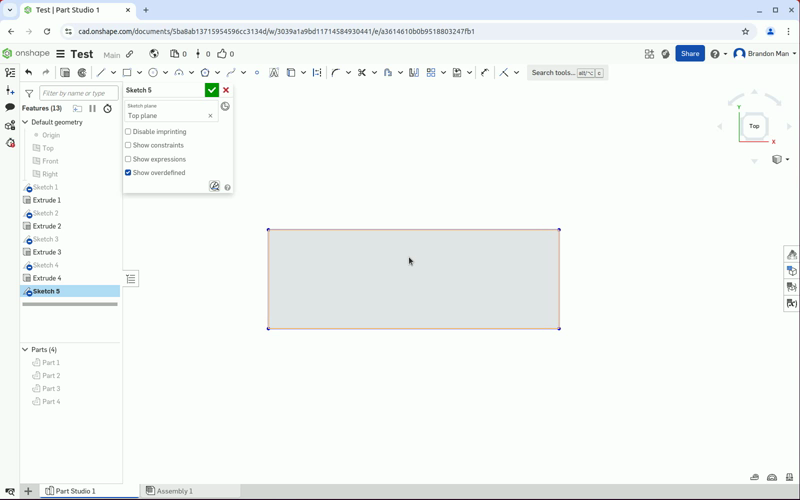
scroll(6)
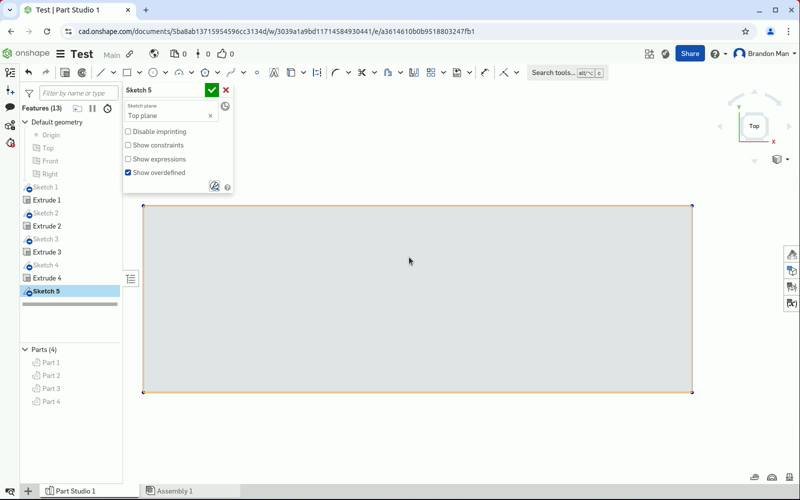
click(409, 256)
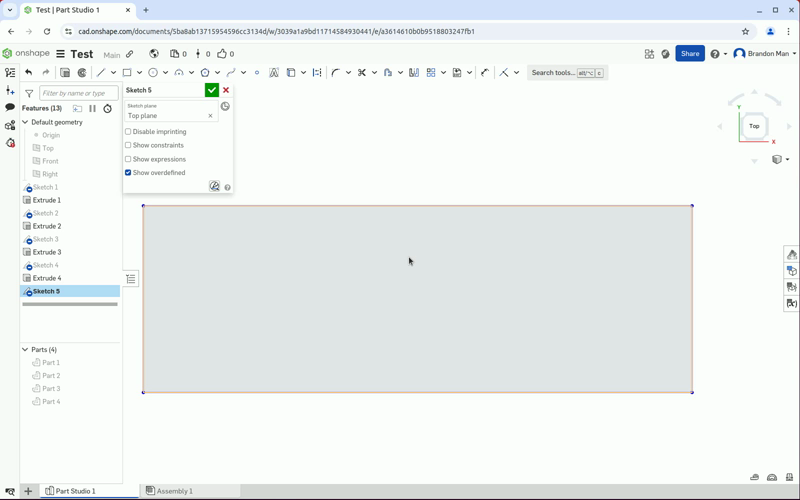
scroll(-6)
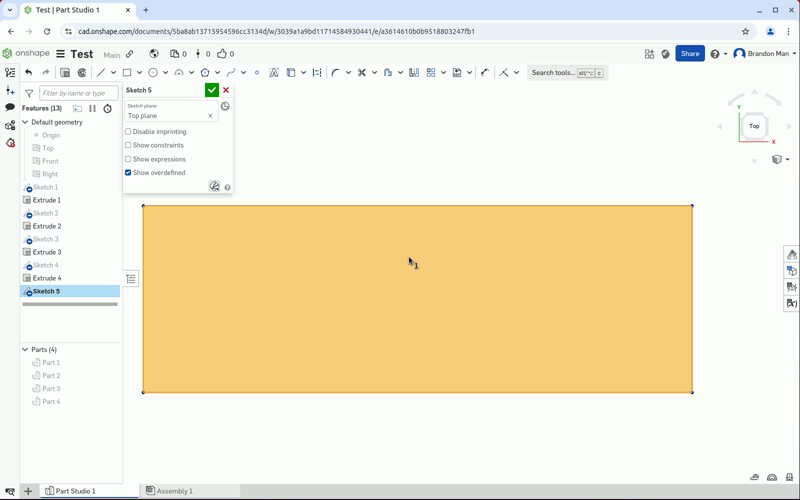
scroll(-6)
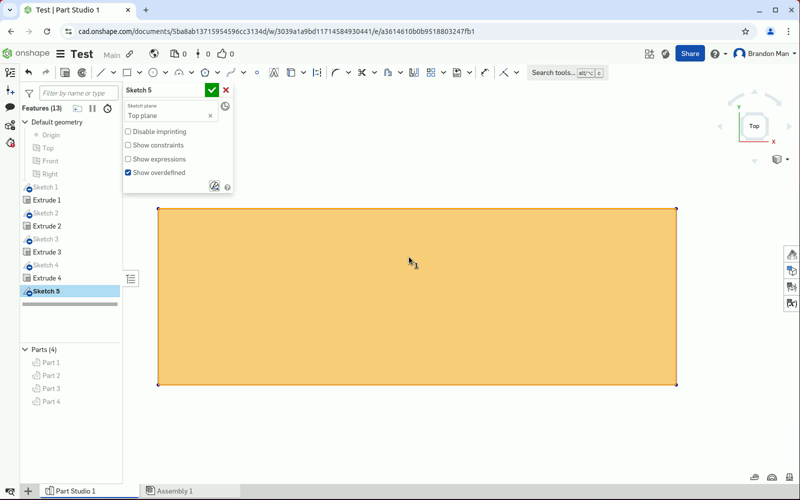
scroll(-6)
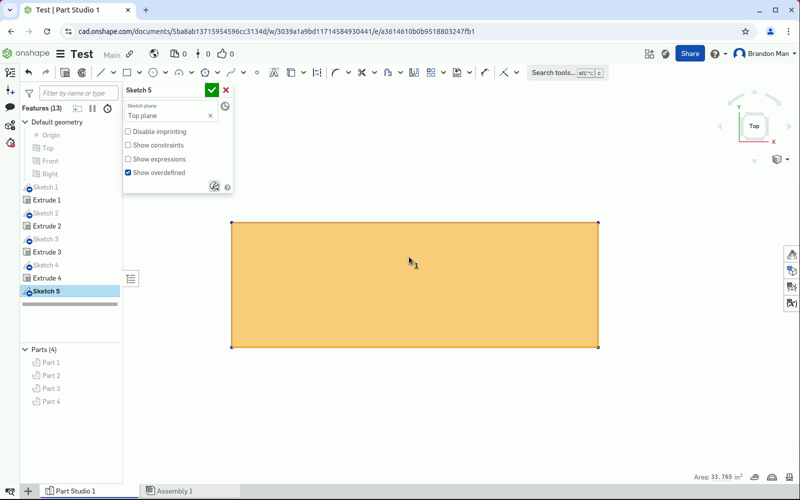
scroll(-6)
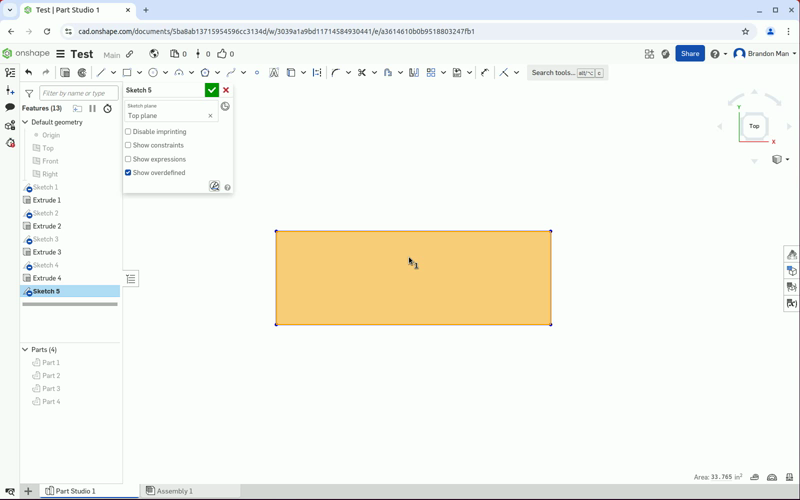
scroll(-6)
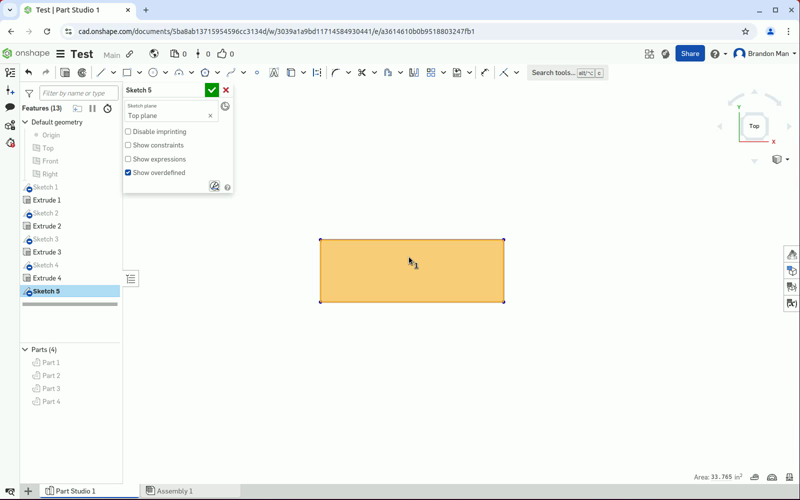
scroll(-6)
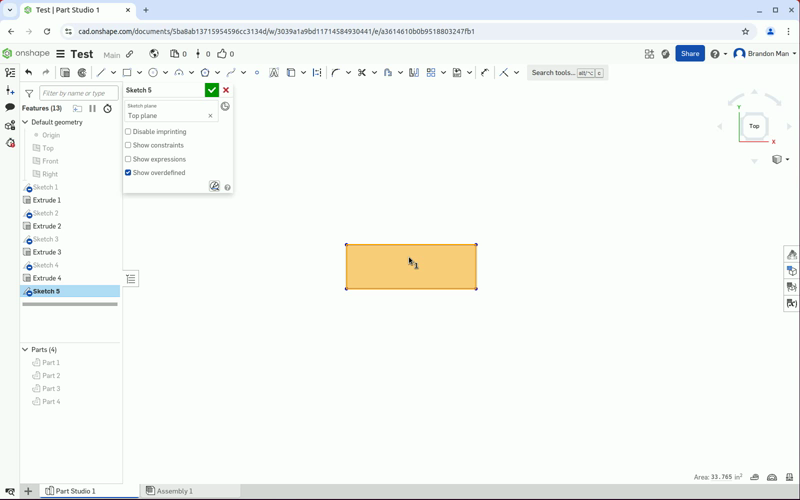
scroll(-6)
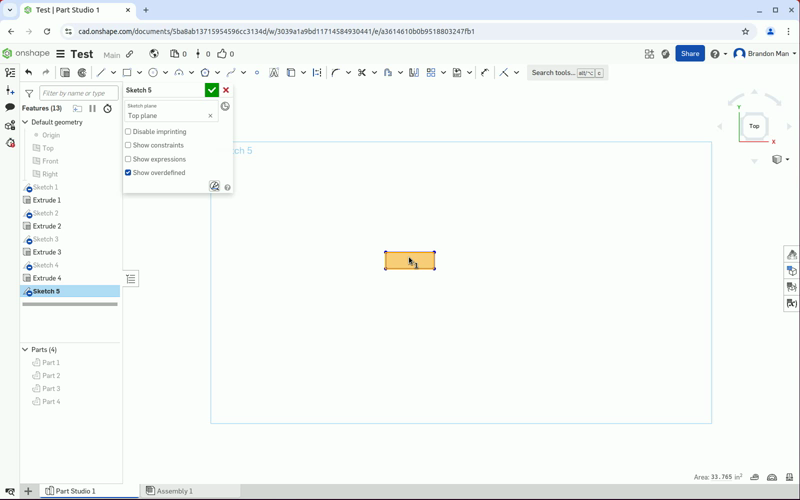
mouse_move(73, 352)
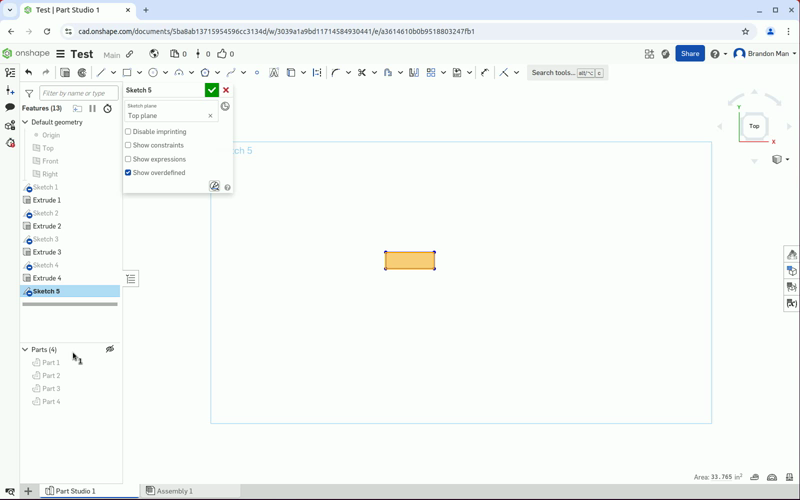
key(shift+y)
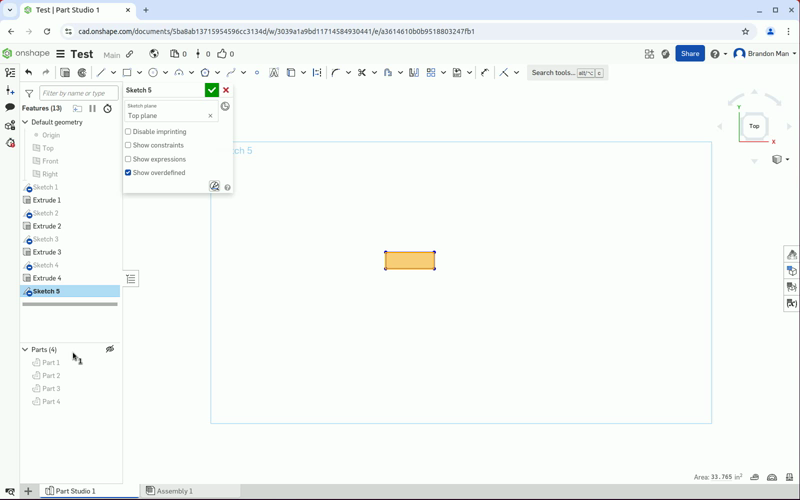
key(shift+e)
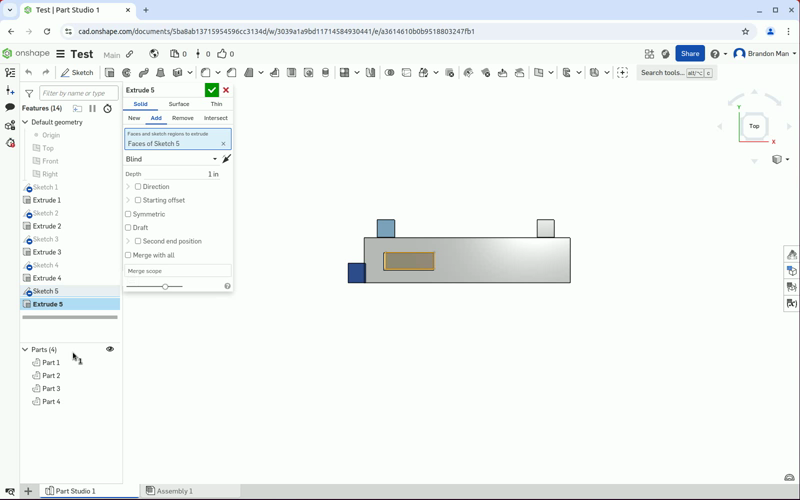
mouse_move(143, 106)
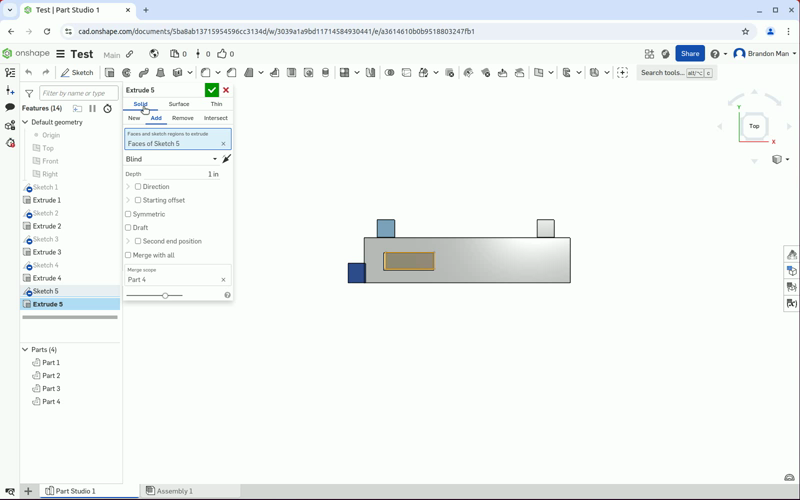
click(143, 106)
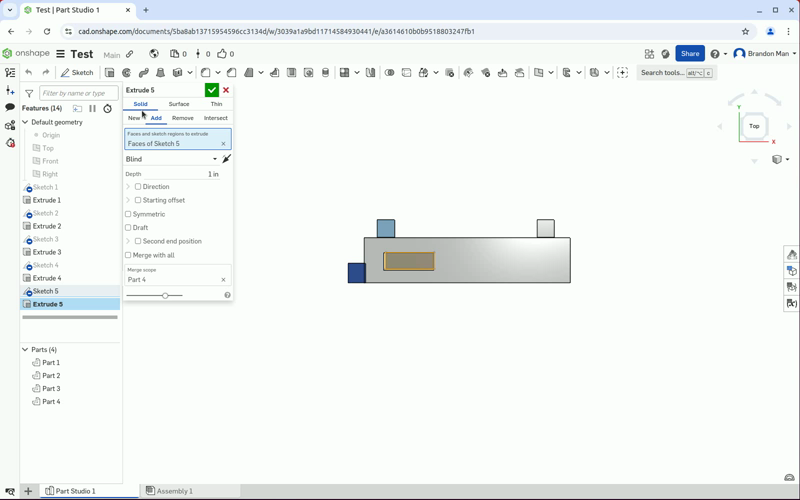
mouse_move(137, 120)
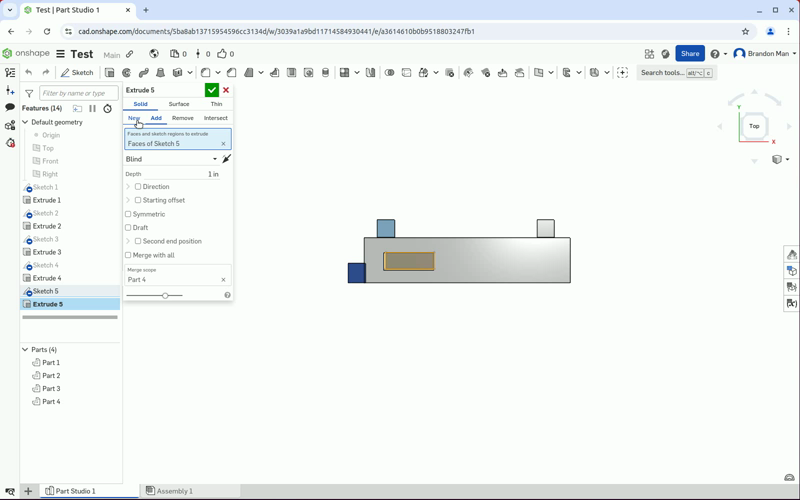
click(137, 120)
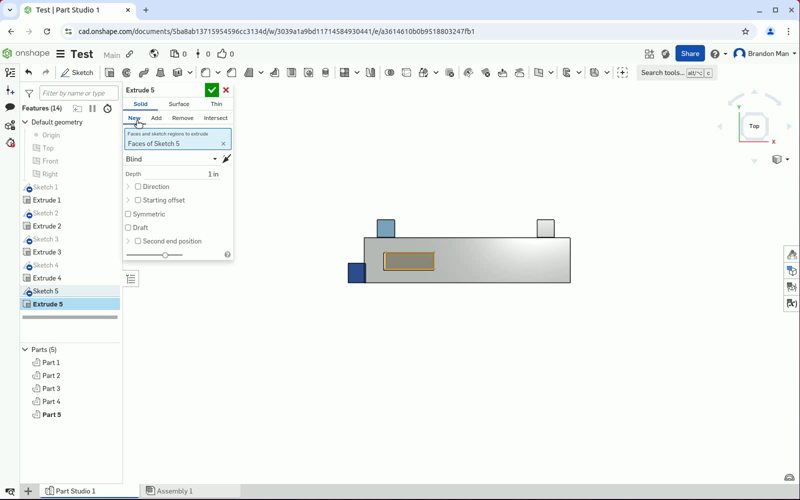
key(tab, 4)
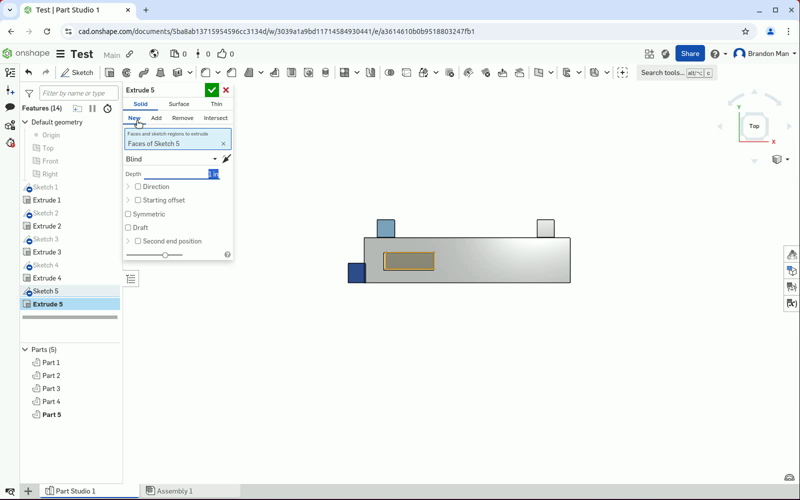
text(4.574)
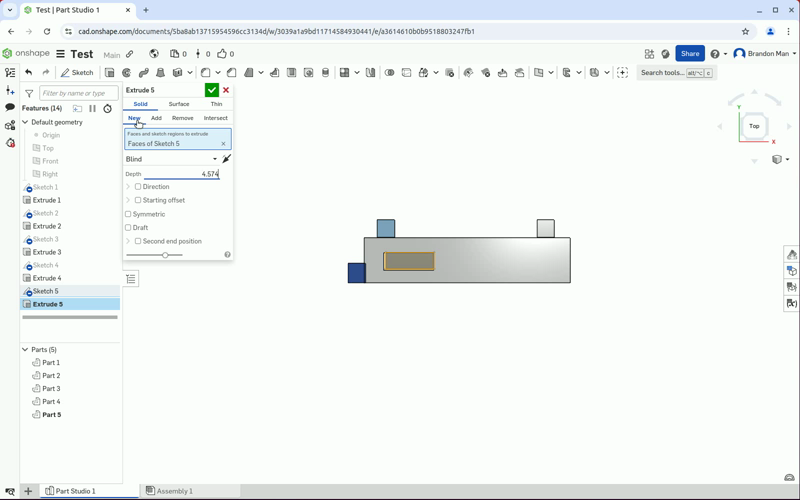
key(enter)
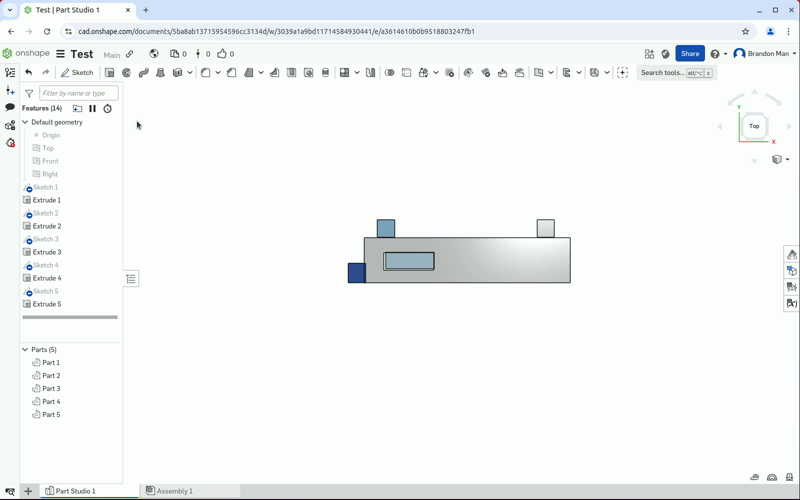
key(shift+h)
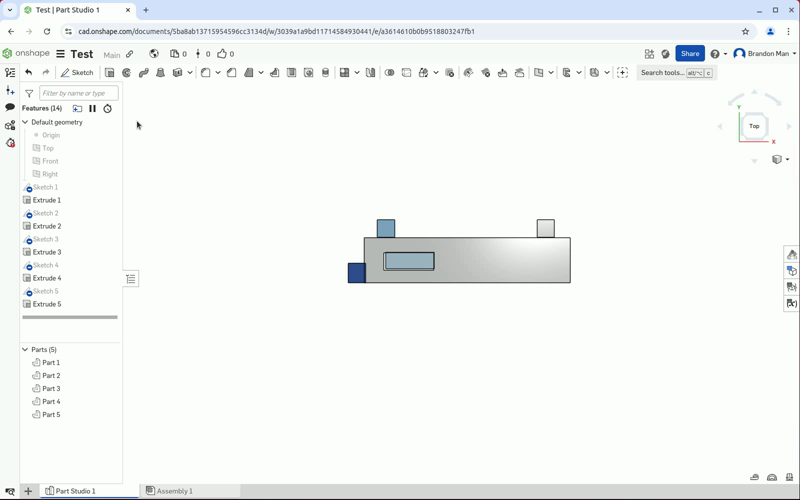
key(shift+h)
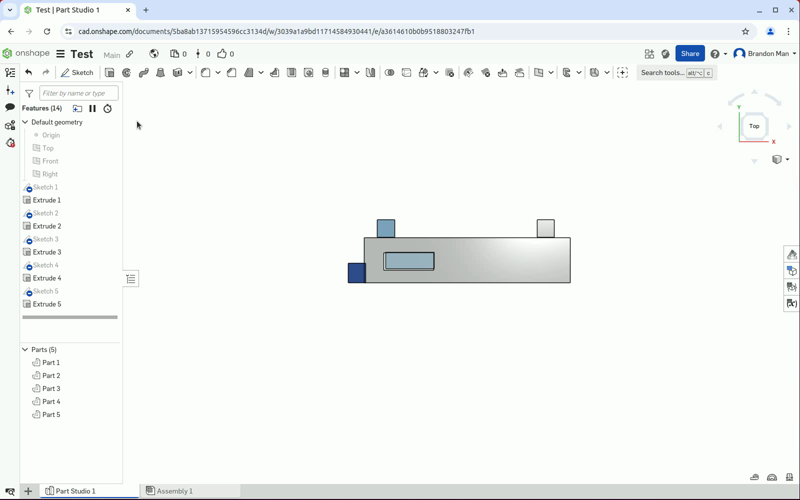
mouse_move(73, 189)
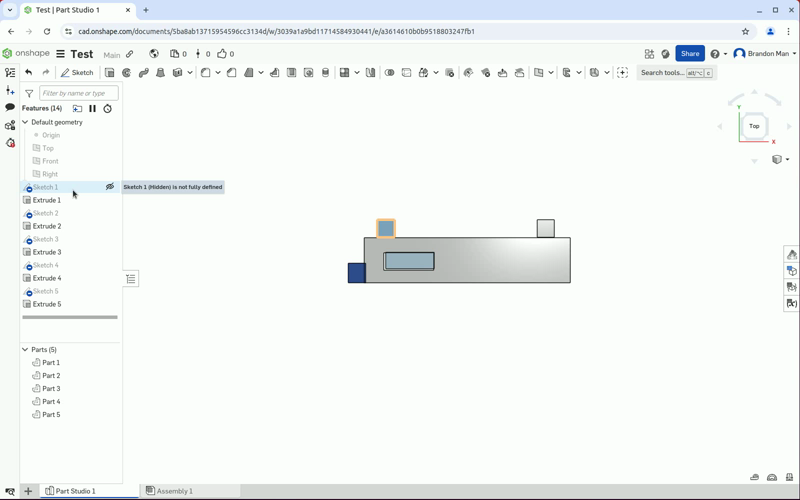
click(73, 189)
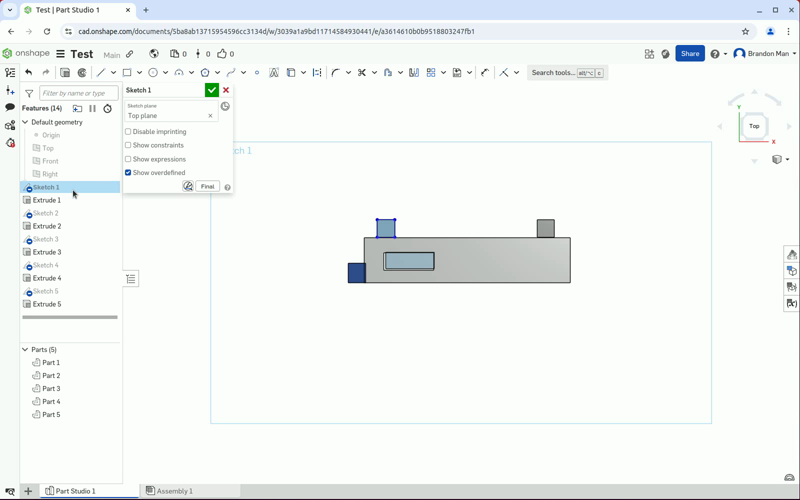
mouse_move(229, 92)
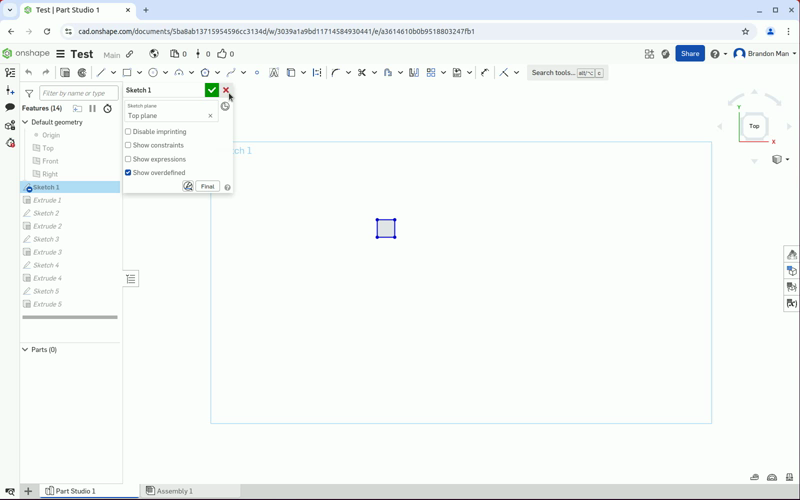
click(229, 92)
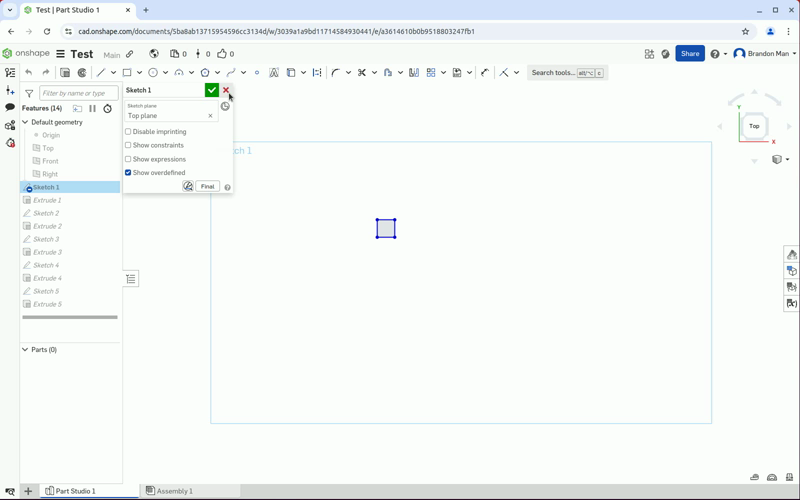
key(shift+s)
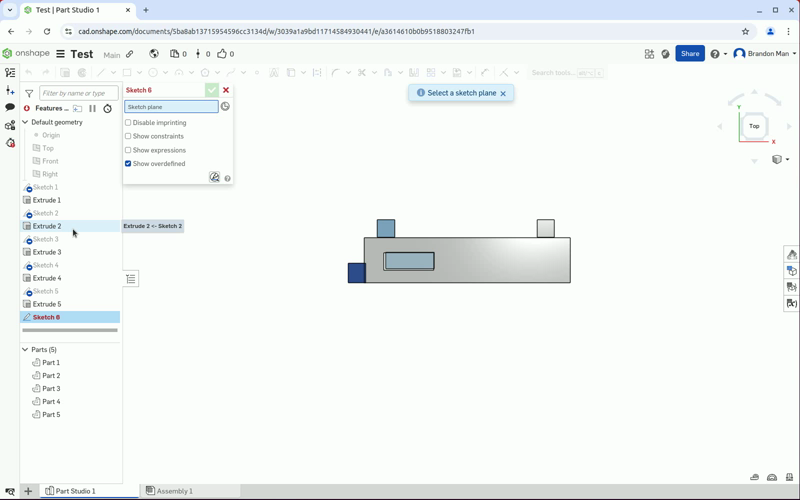
scroll(3)
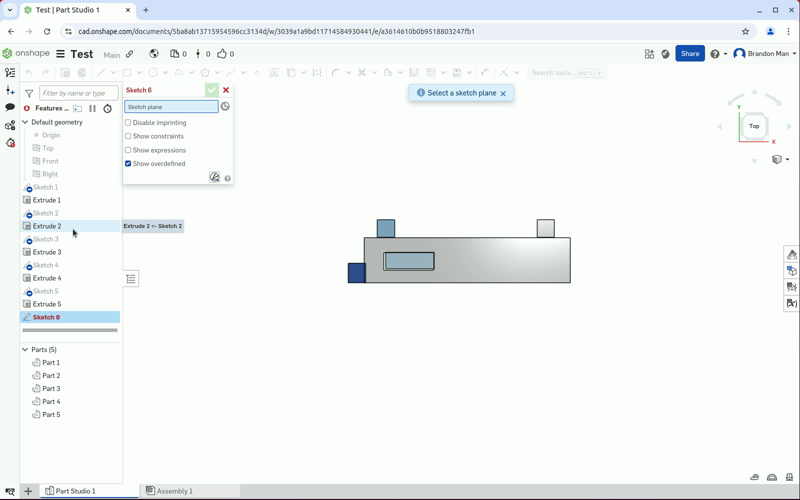
mouse_move(73, 150)
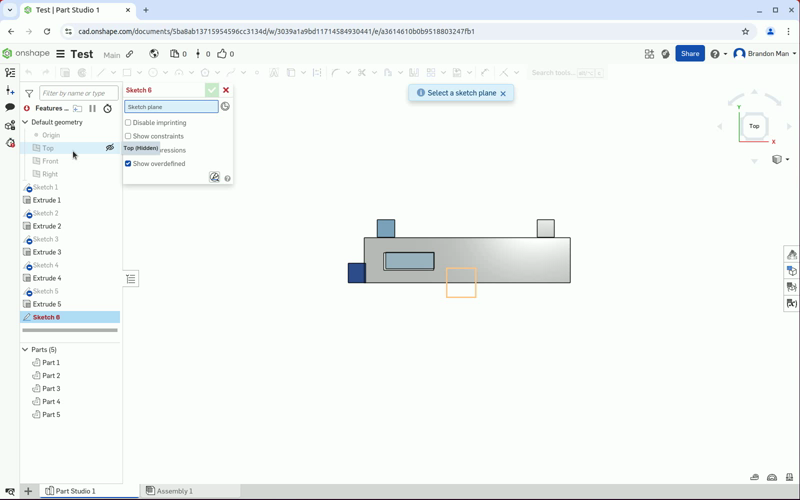
click(73, 150)
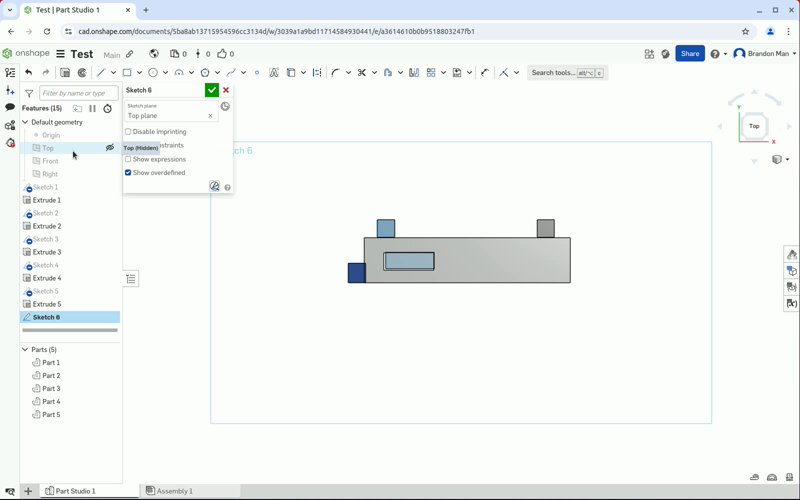
mouse_move(73, 352)
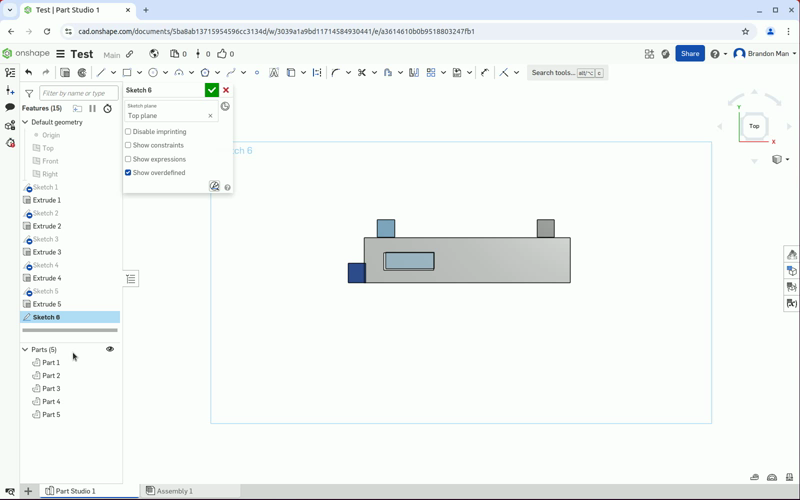
key(y)
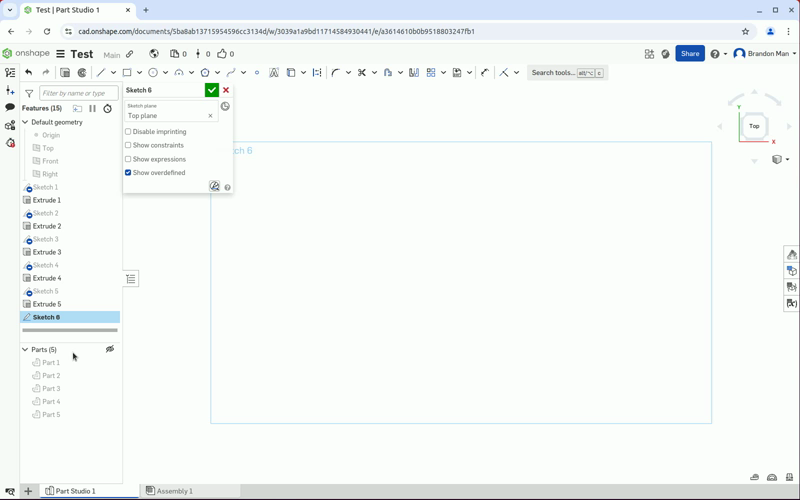
key(l)
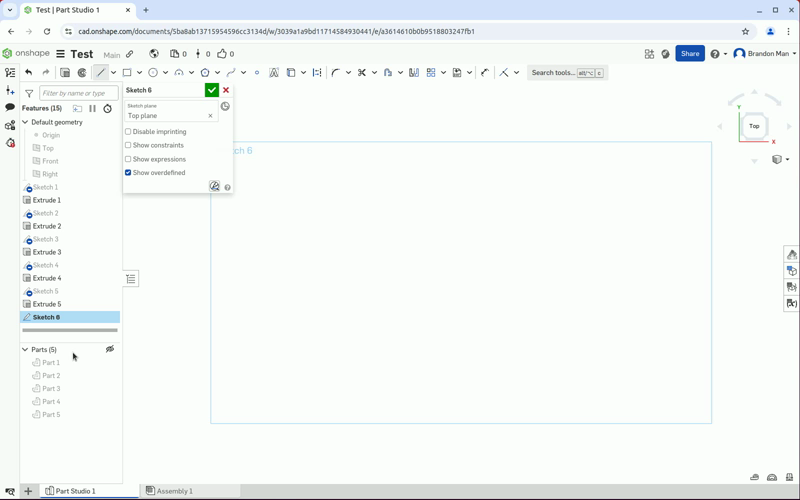
key_down(shift)
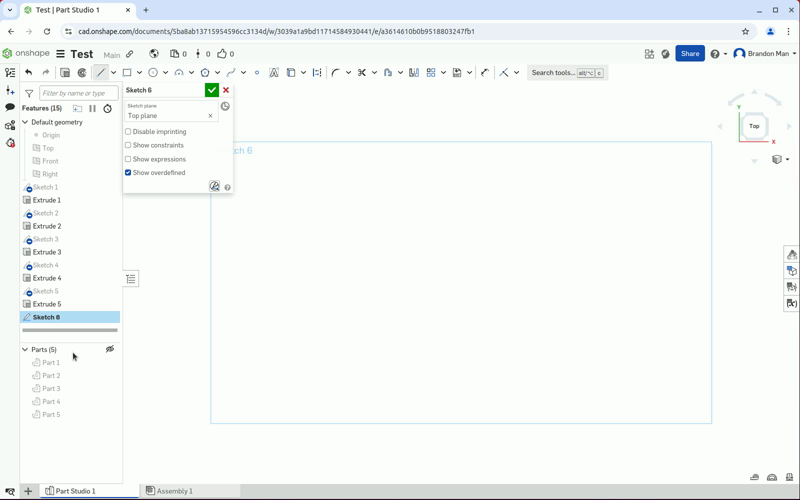
mouse_move(385, 268)
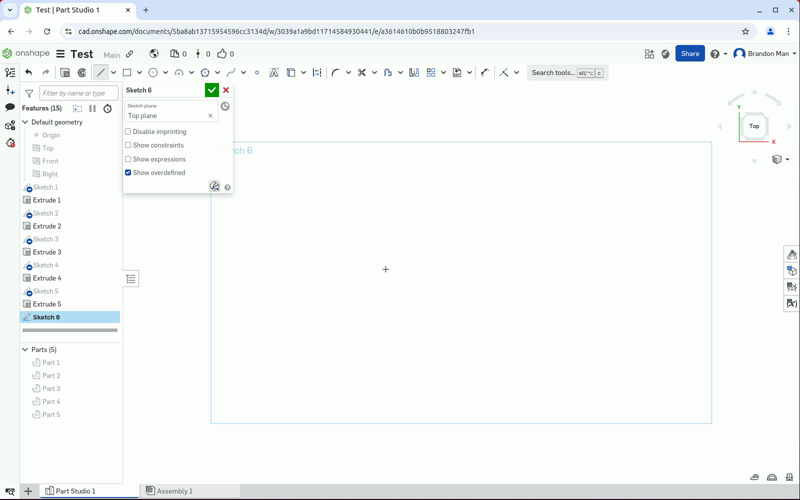
click(385, 268)
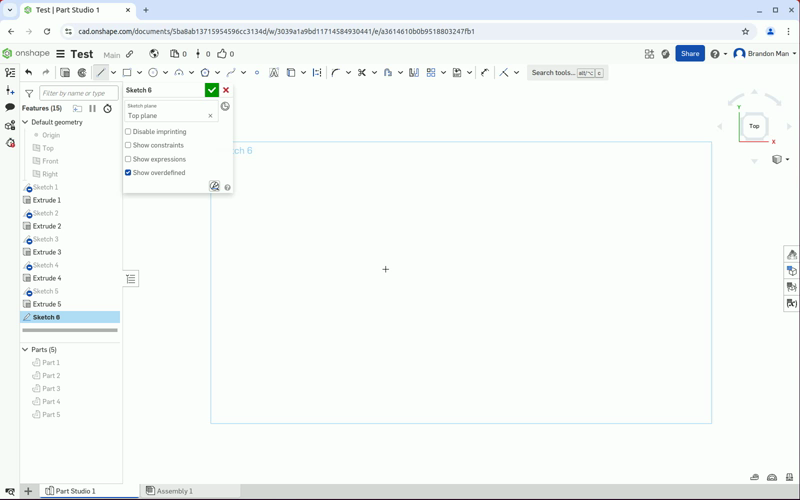
key_up(shift)
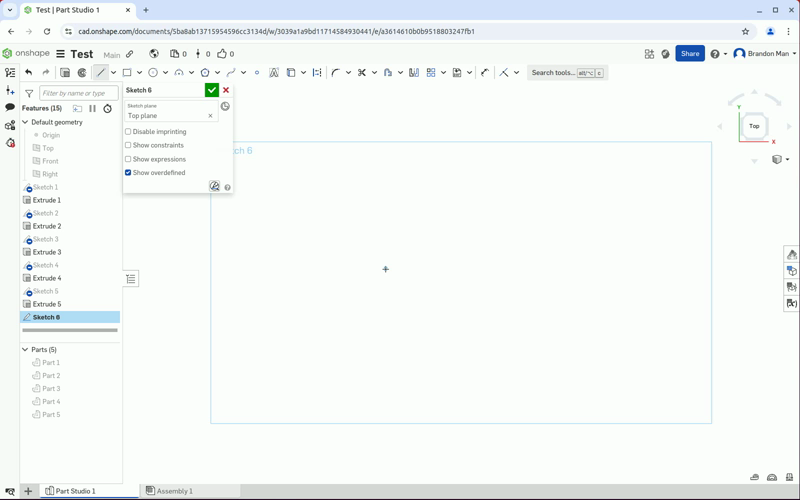
key_down(shift)
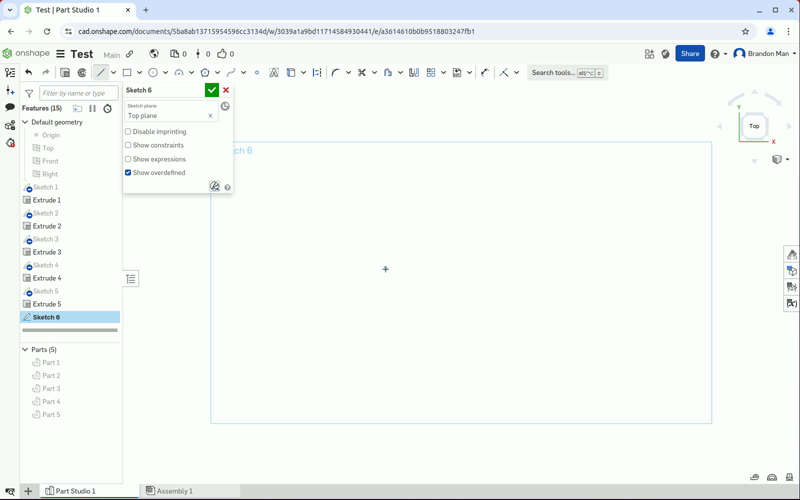
mouse_move(415, 268)
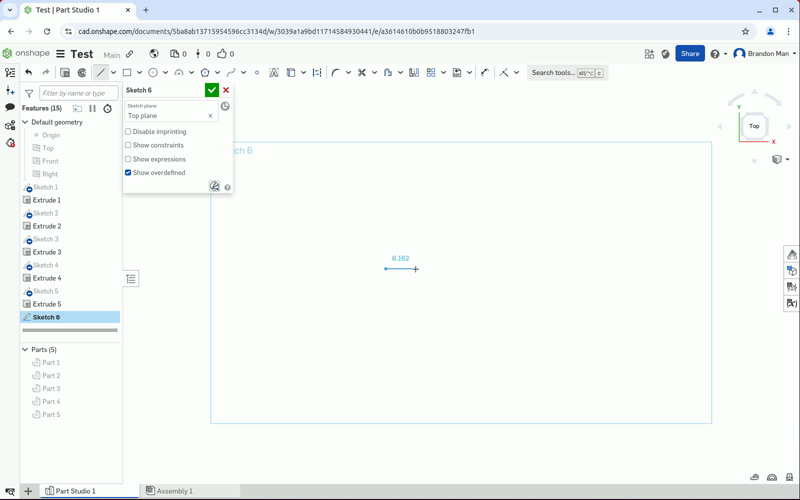
mouse_move(434, 268)
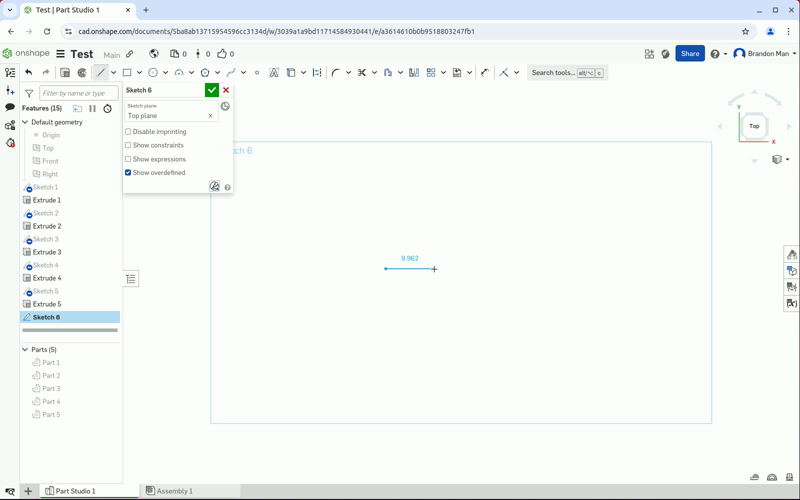
click(434, 268)
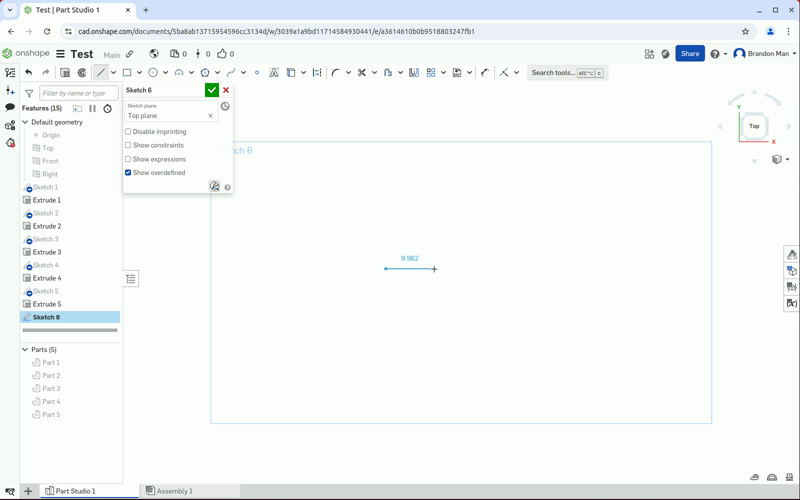
key_up(shift)
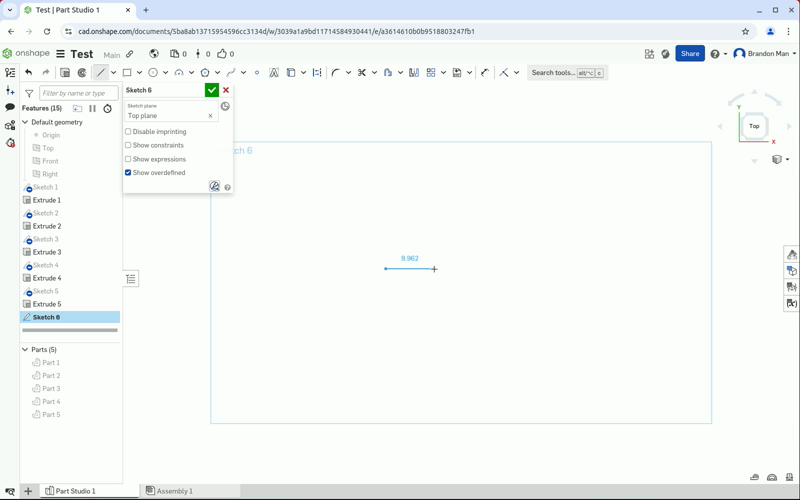
key_down(shift)
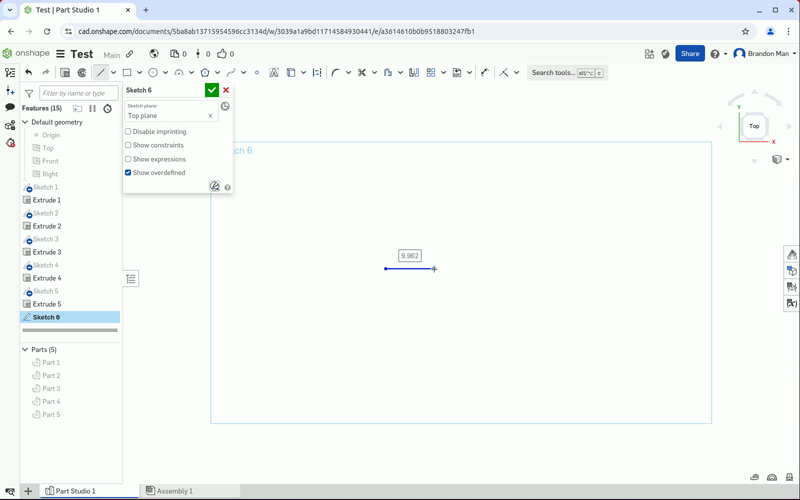
mouse_move(464, 268)
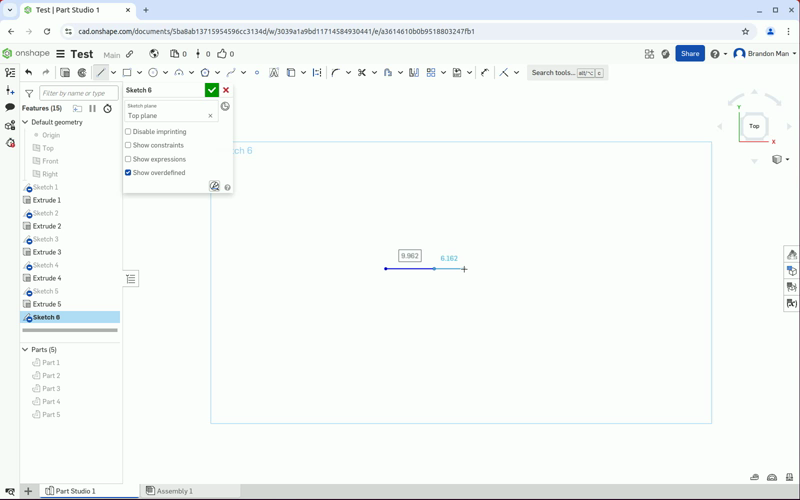
mouse_move(434, 252)
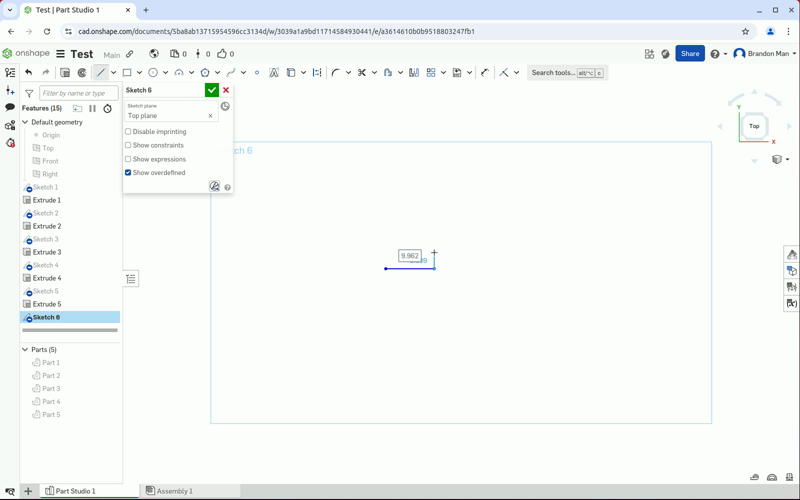
click(434, 252)
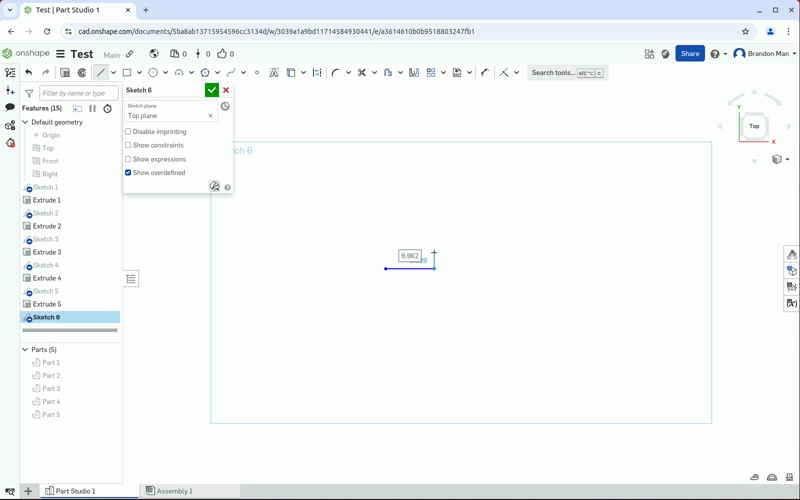
key_up(shift)
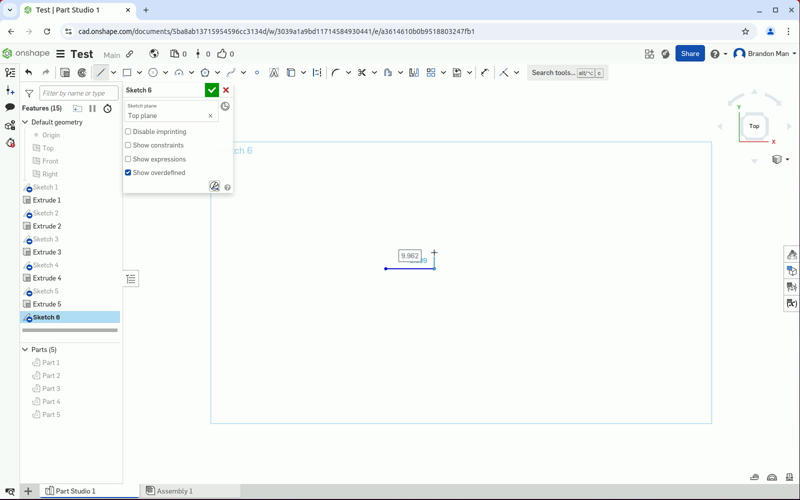
key_down(shift)
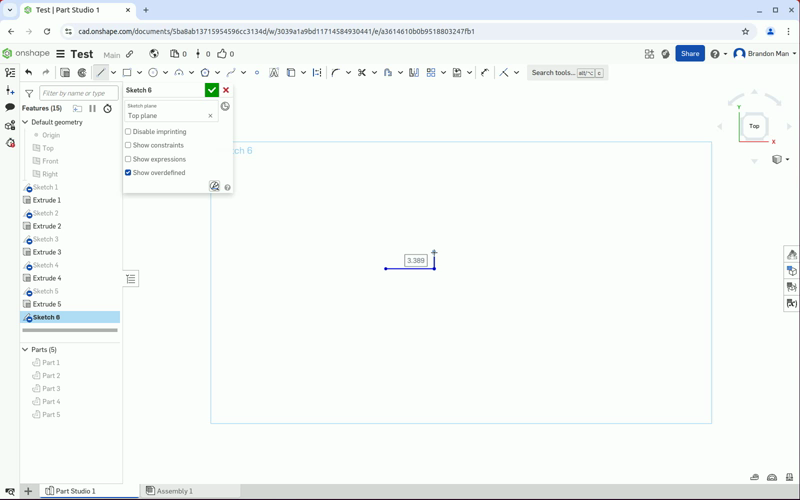
mouse_move(464, 252)
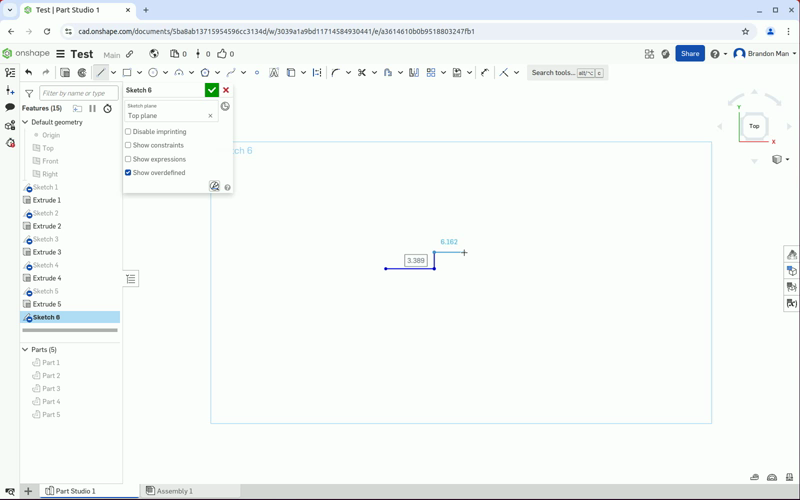
mouse_move(385, 252)
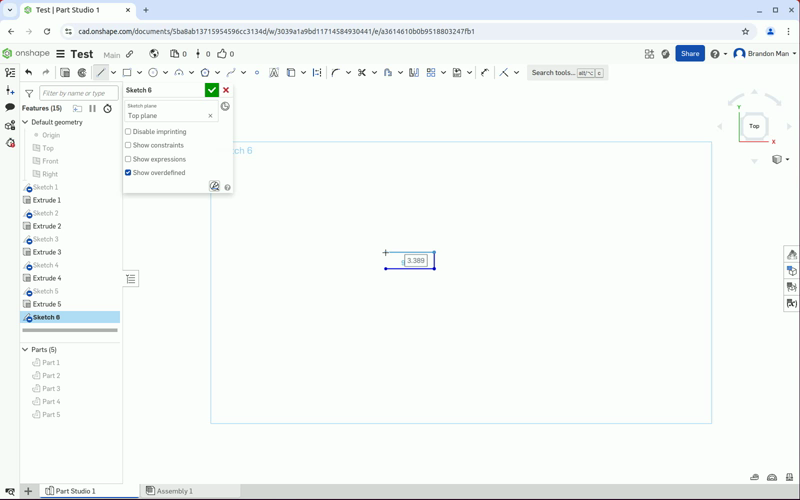
click(385, 252)
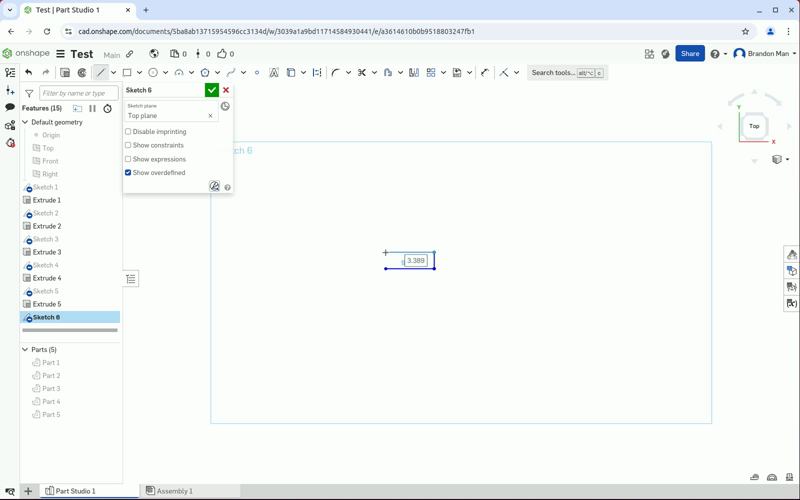
key_up(shift)
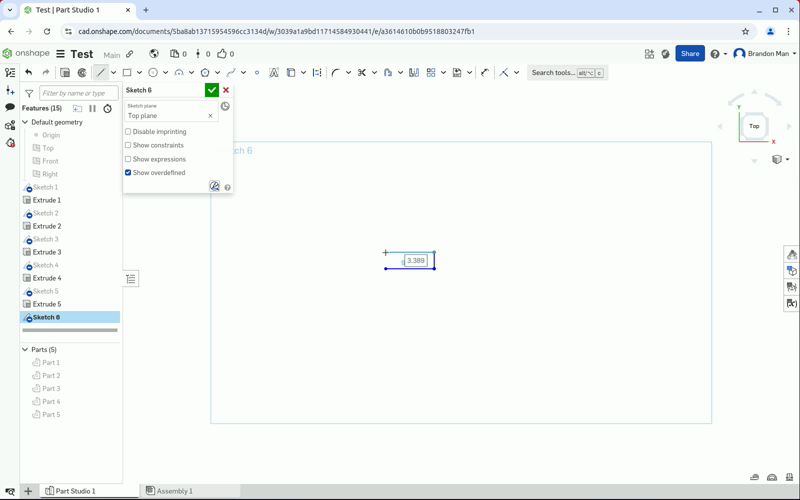
mouse_move(415, 252)
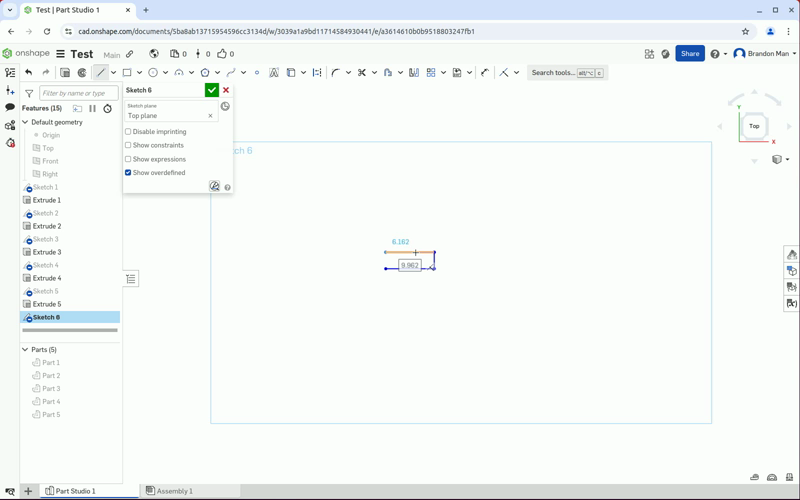
key_down(shift)
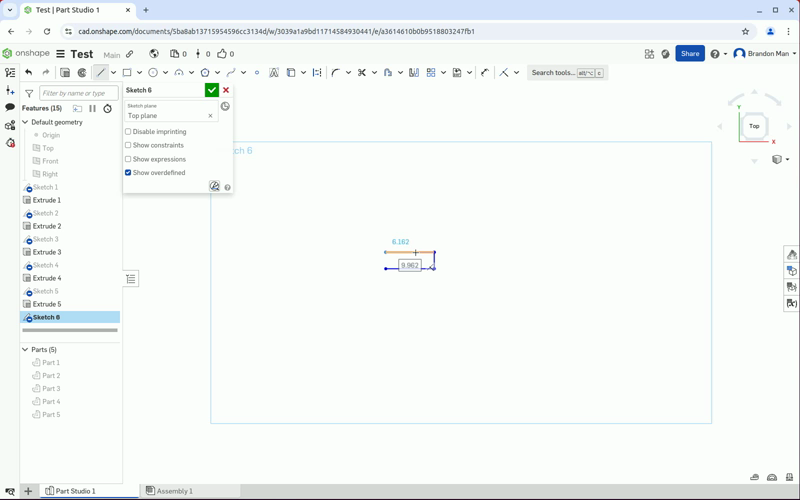
mouse_move(385, 268)
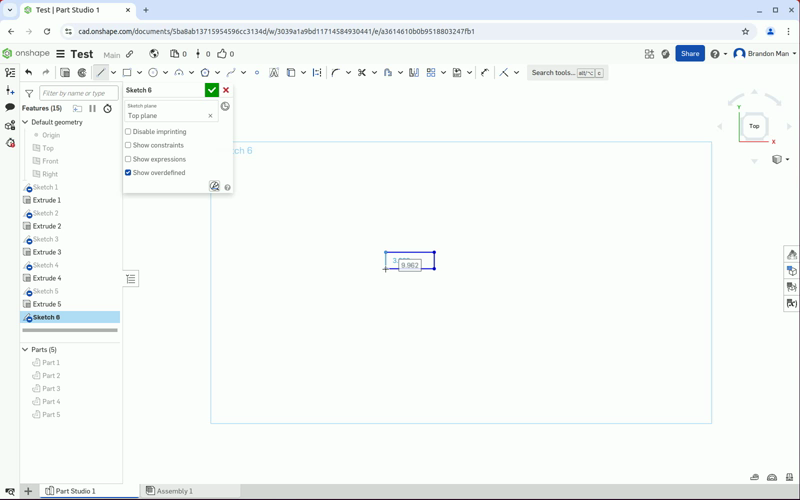
key_up(shift)
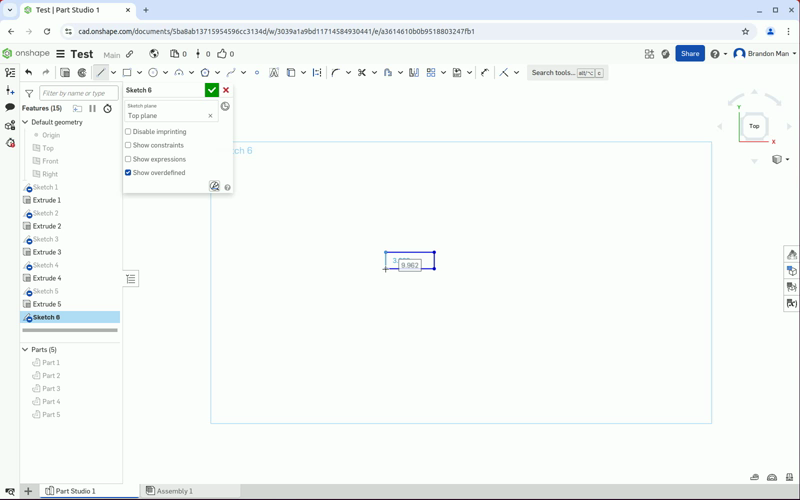
click(385, 268)
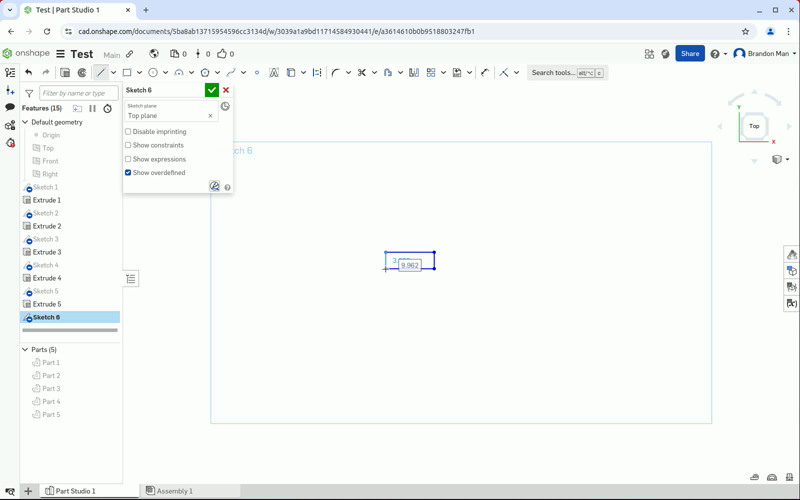
key(esc)
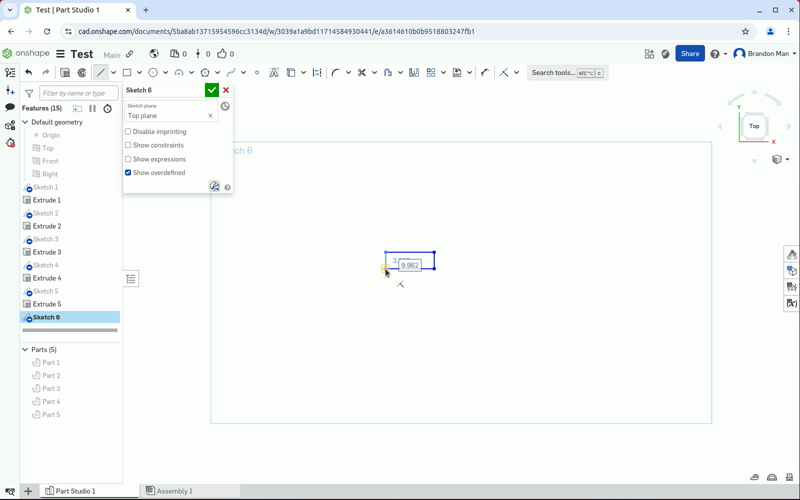
mouse_move(387, 267)
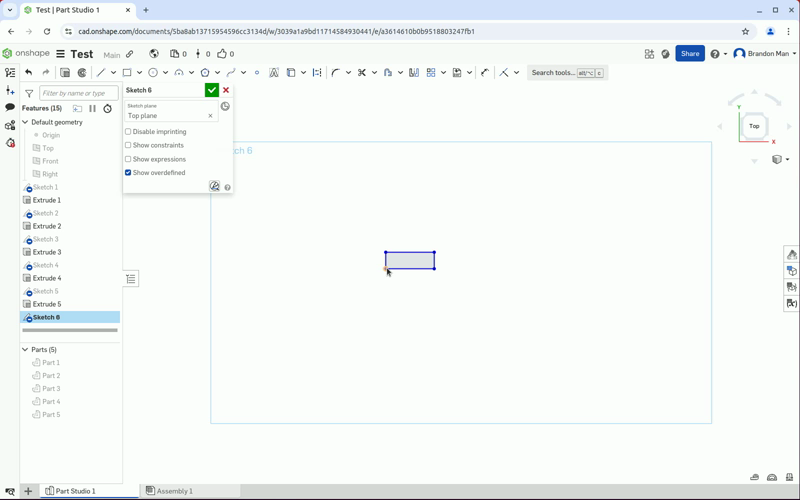
scroll(6)
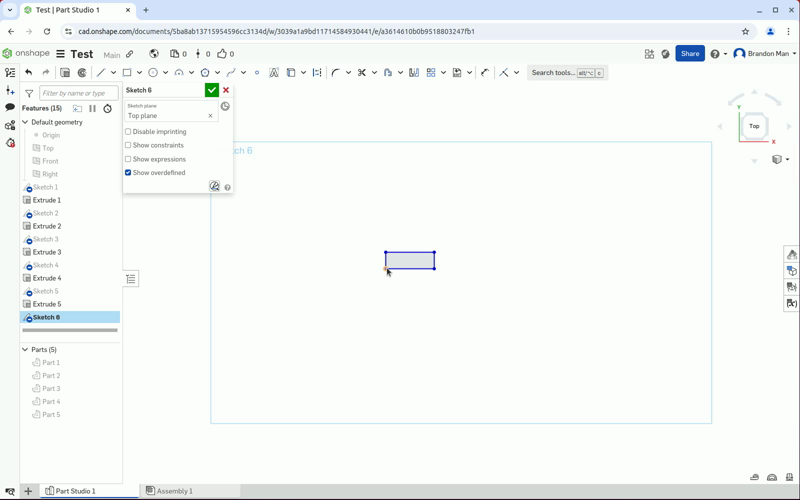
scroll(6)
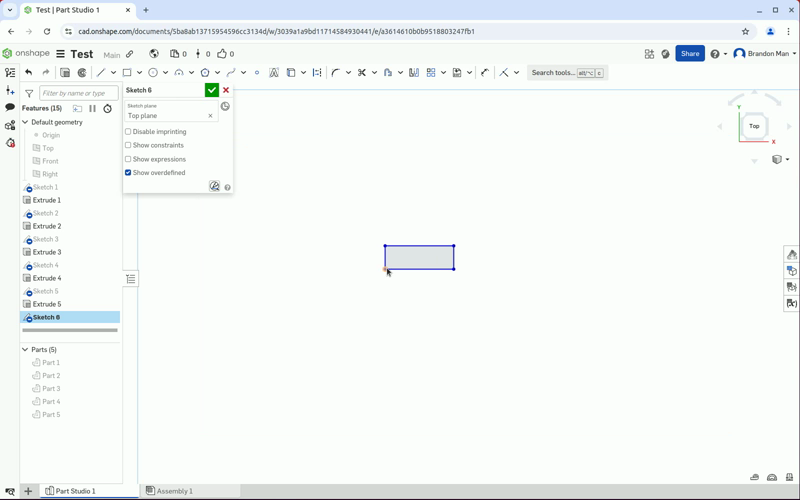
scroll(6)
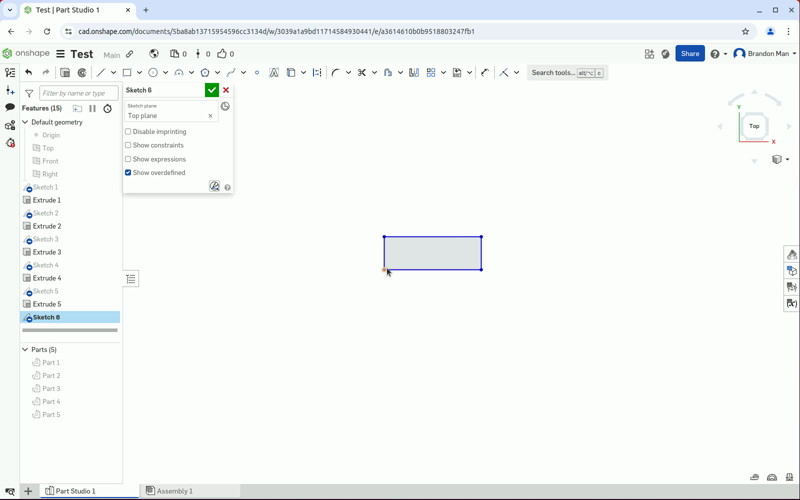
scroll(6)
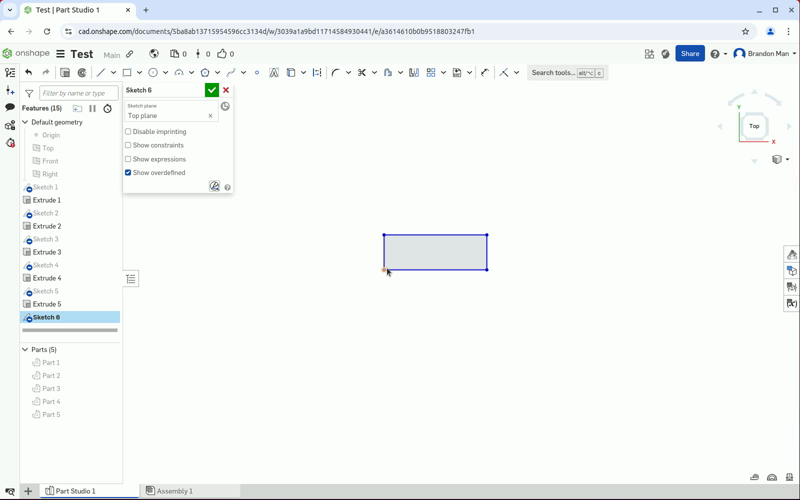
scroll(6)
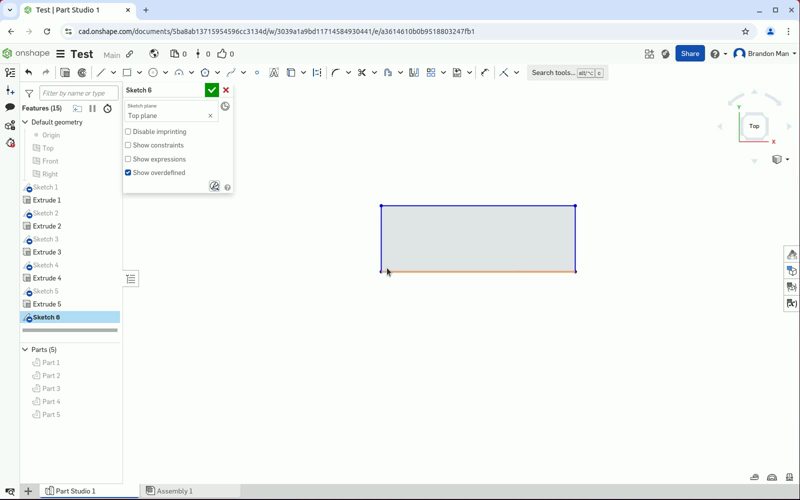
scroll(6)
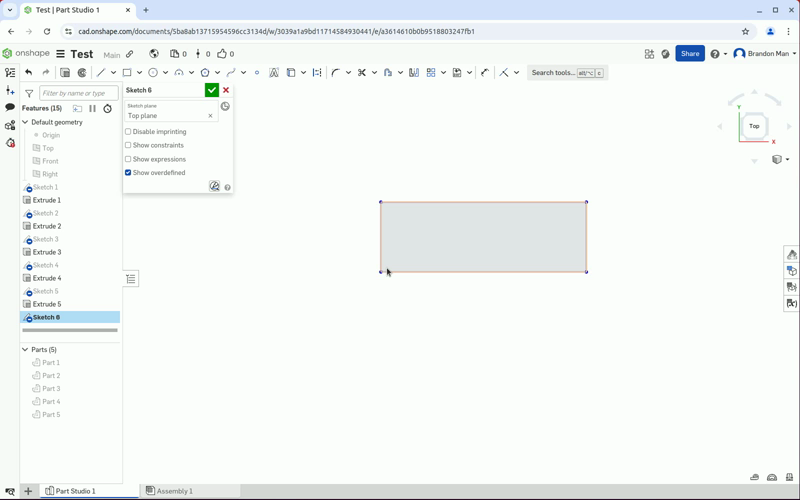
scroll(6)
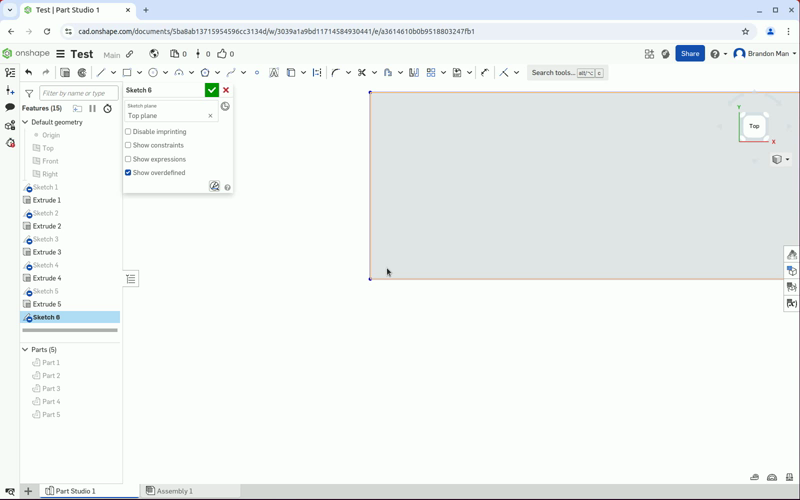
click(387, 267)
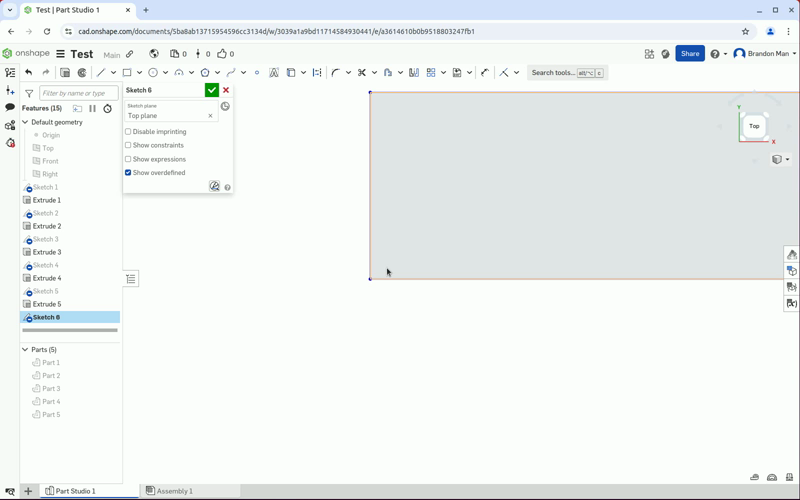
scroll(-6)
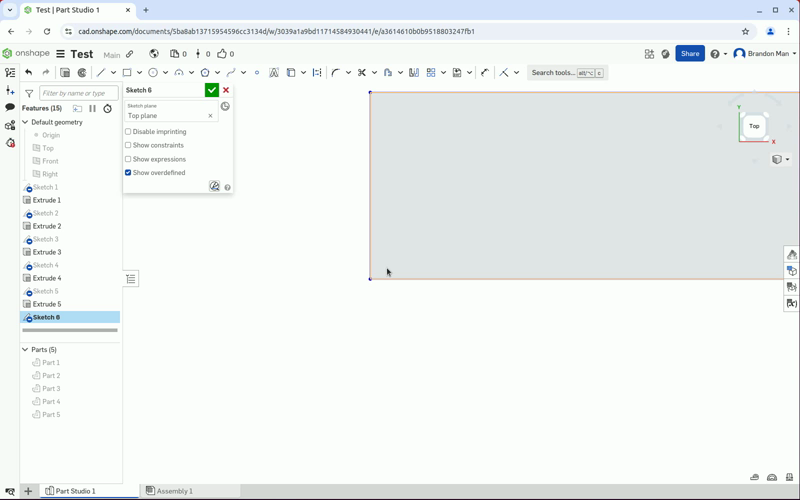
scroll(-6)
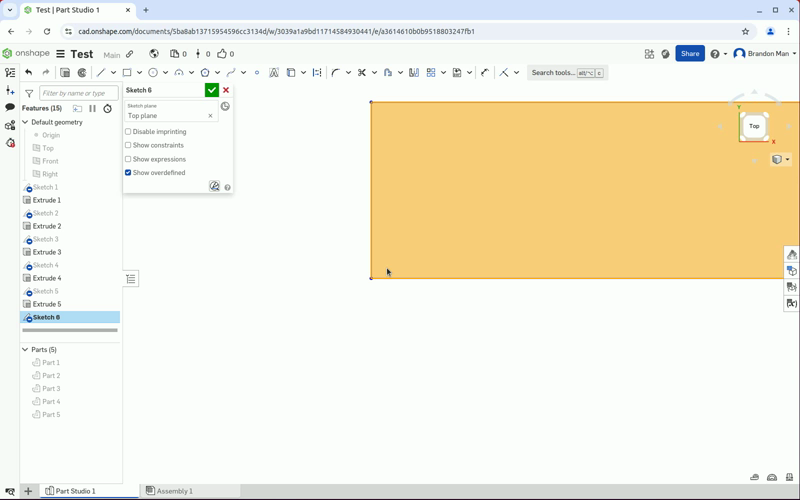
scroll(-6)
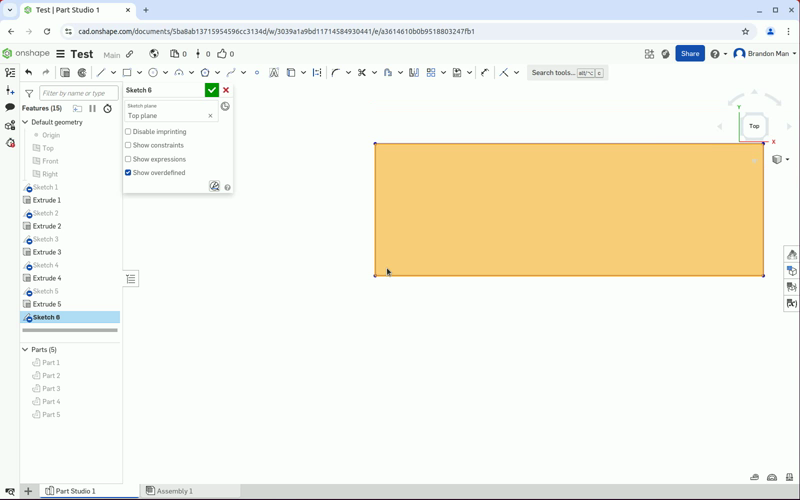
scroll(-6)
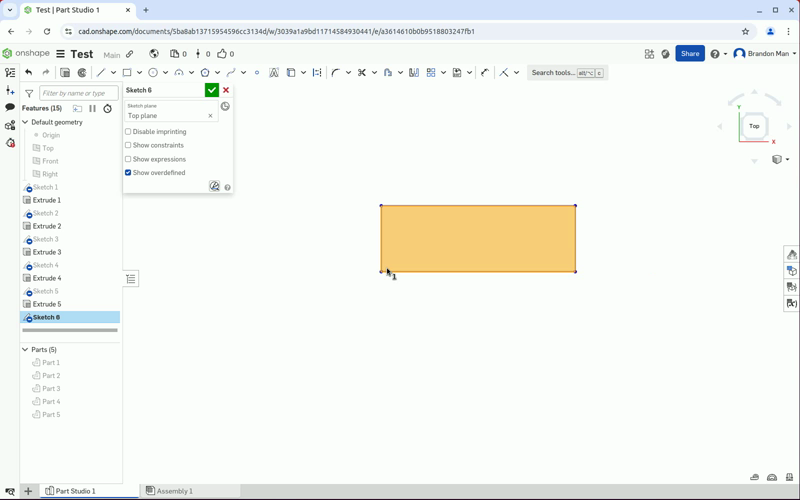
scroll(-6)
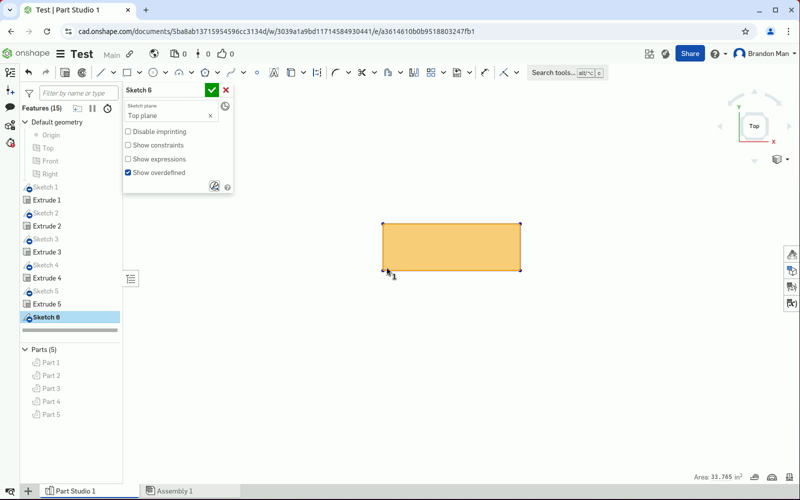
scroll(-6)
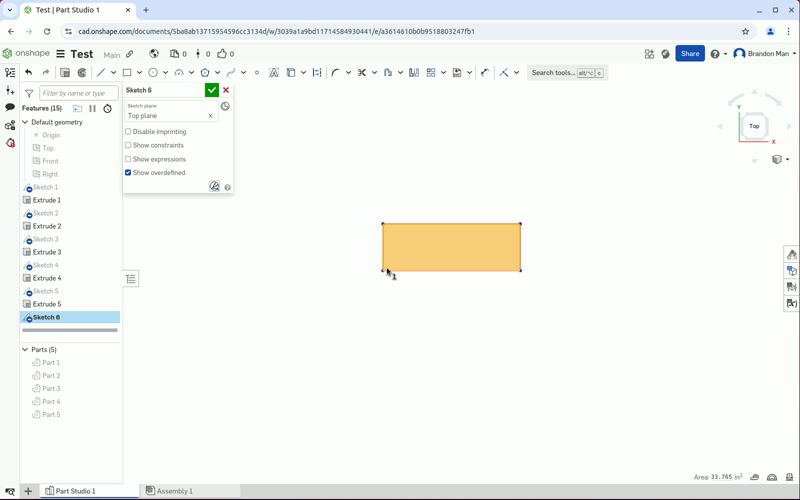
scroll(-6)
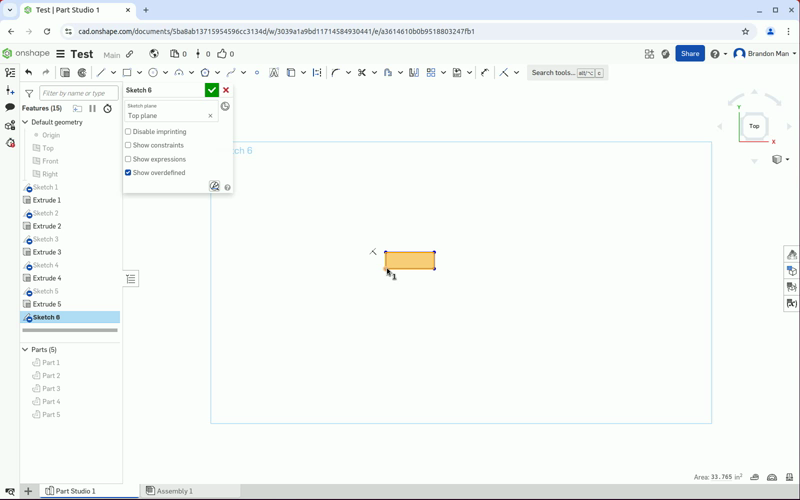
mouse_move(73, 352)
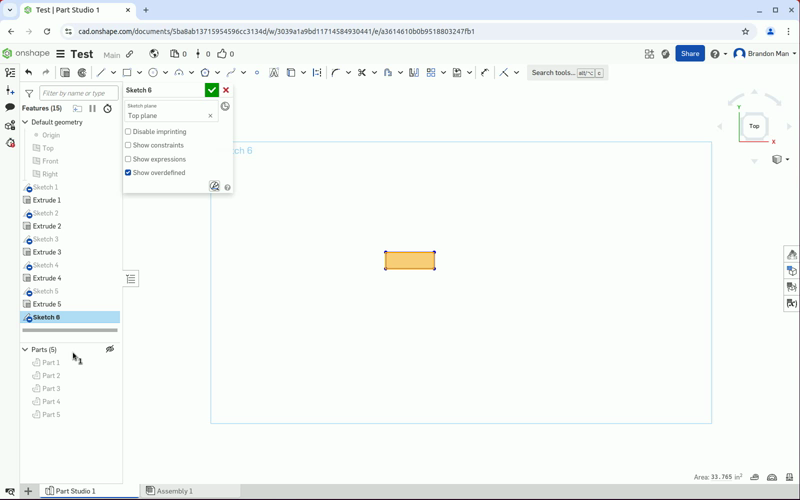
key(shift+y)
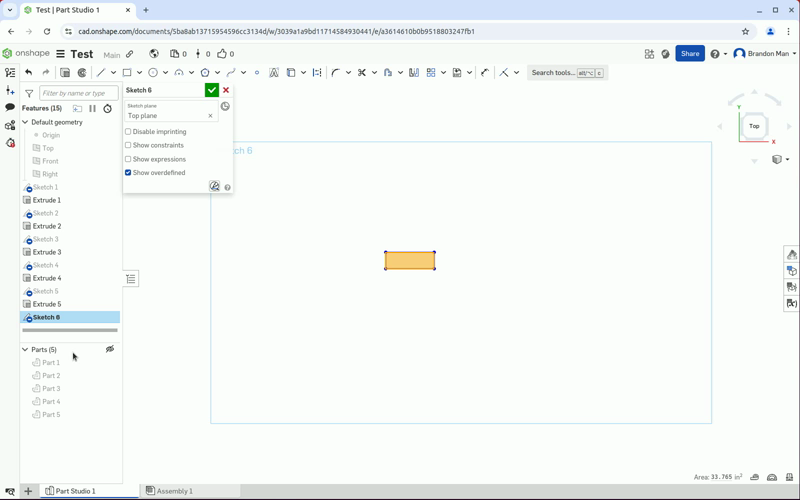
key(shift+e)
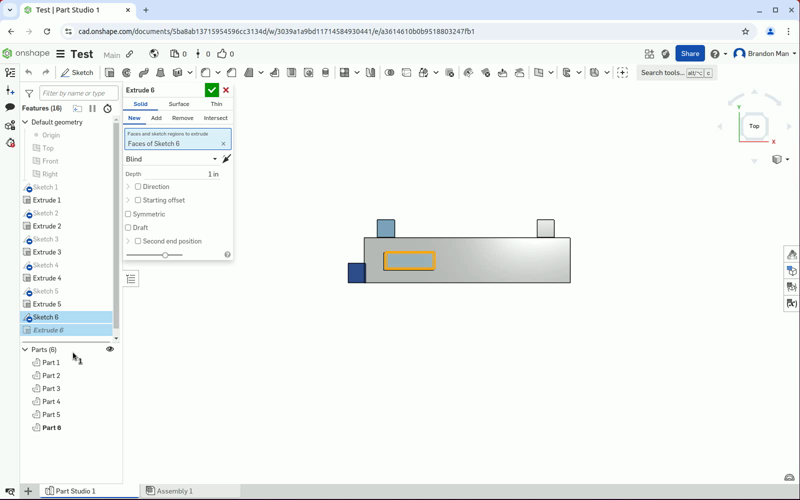
mouse_move(143, 106)
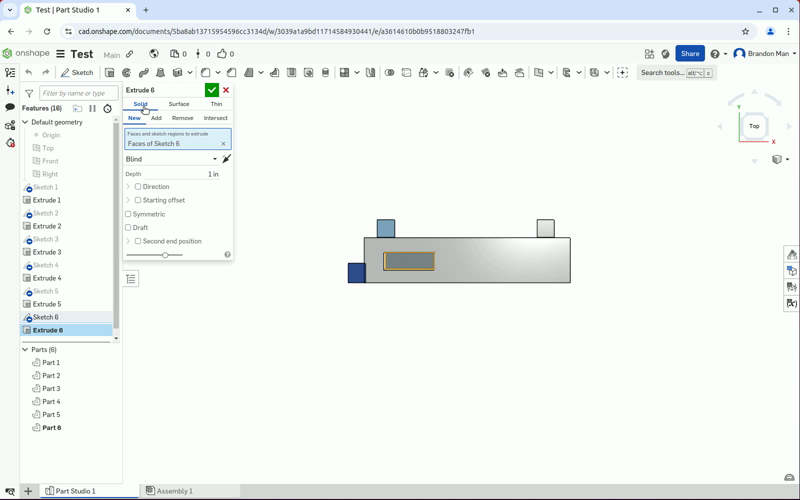
click(143, 106)
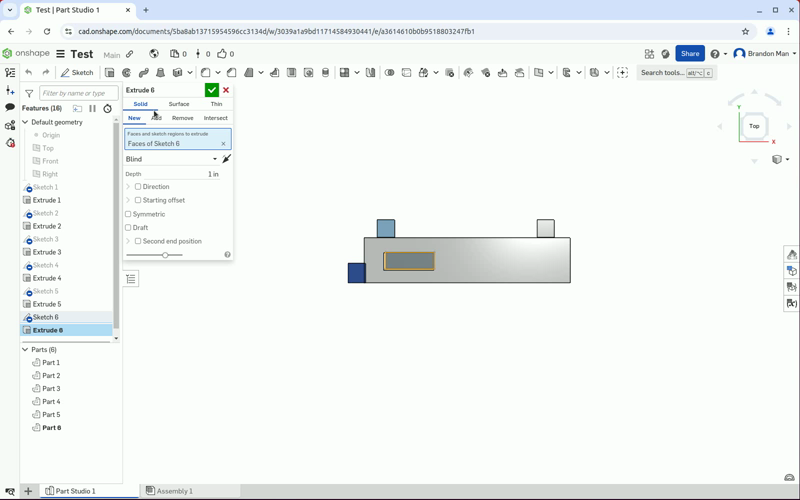
mouse_move(186, 120)
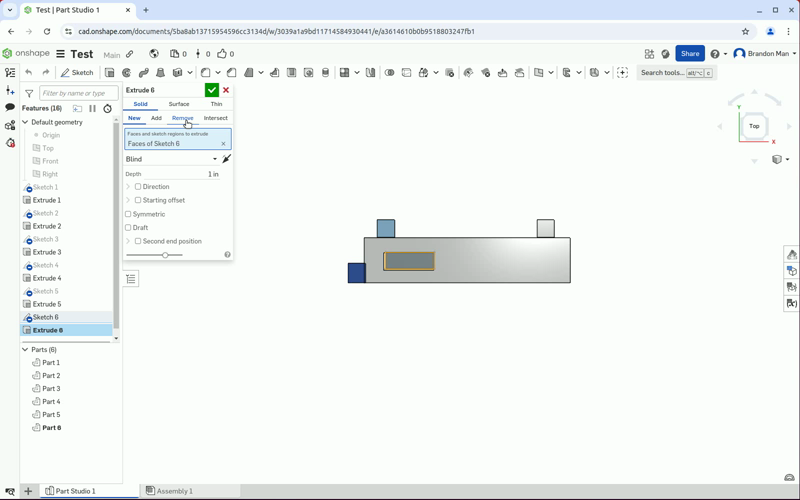
click(186, 120)
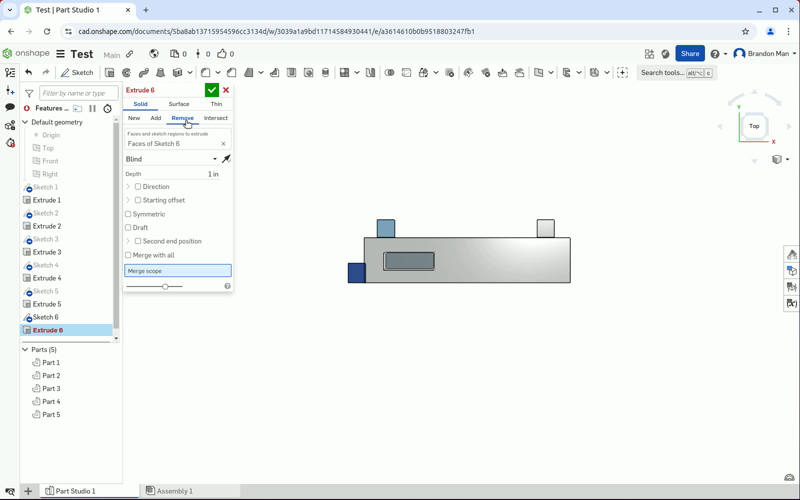
key(tab, 4)
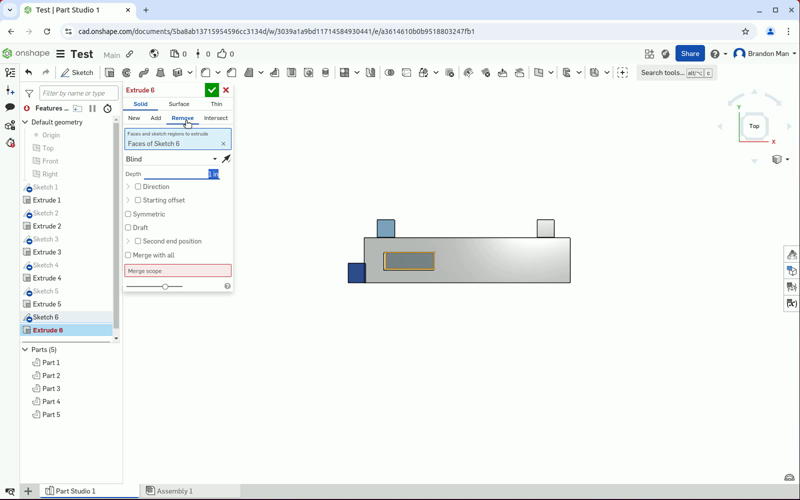
text(-3.851)
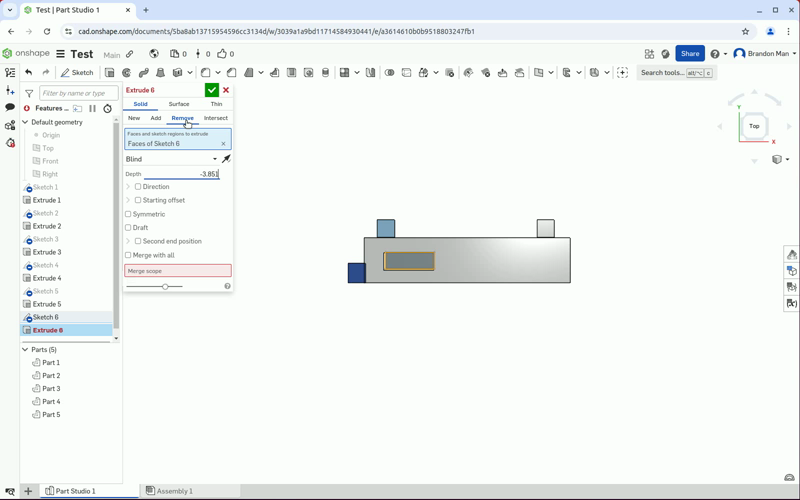
key(tab, 6)
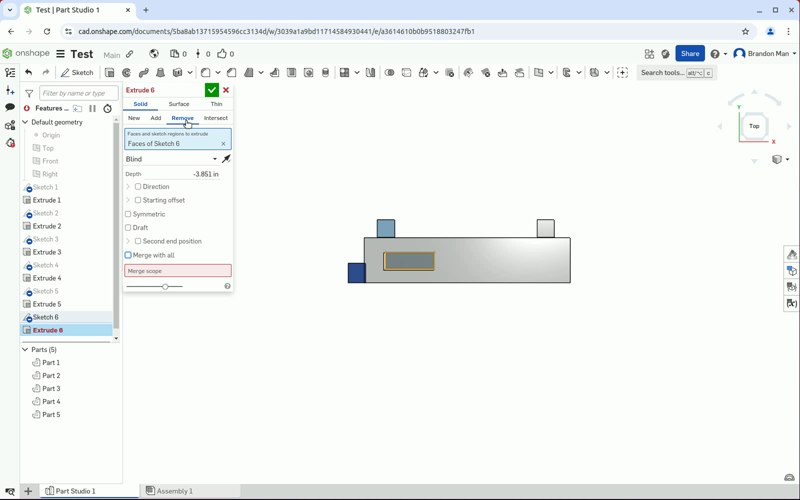
key(space)
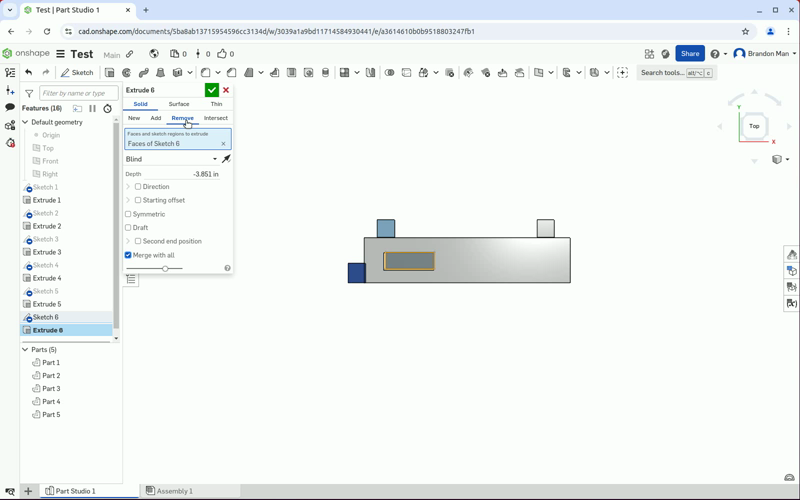
key(enter)
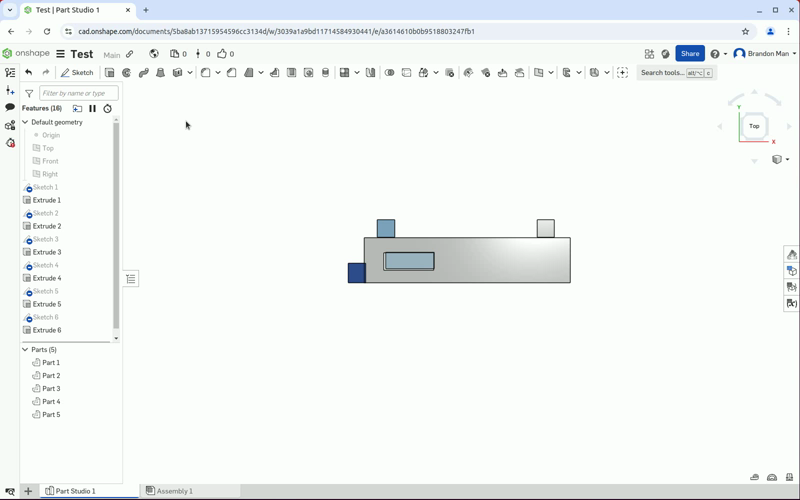
key(shift+h)
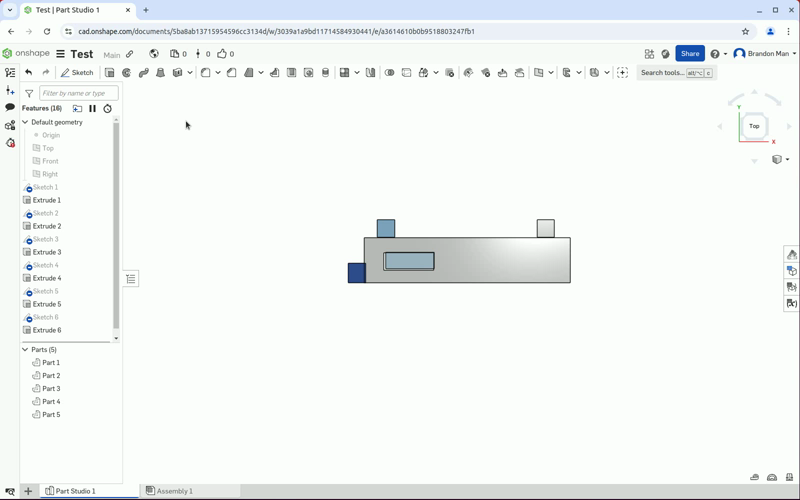
key(shift+h)
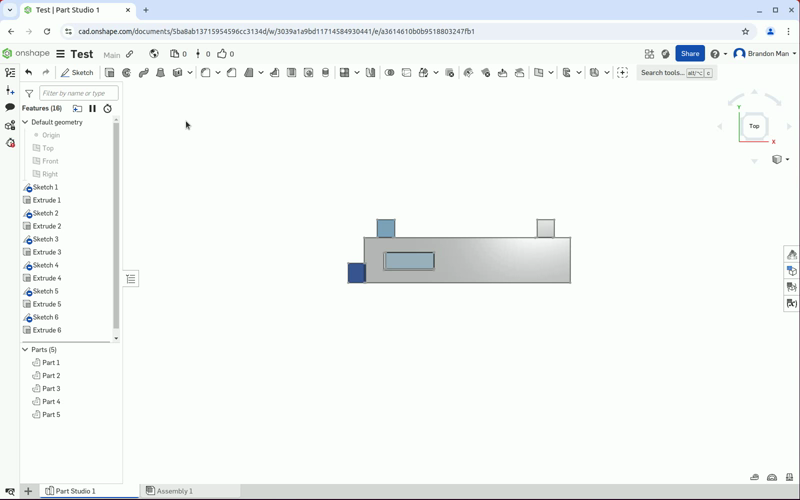
key(shift+7)
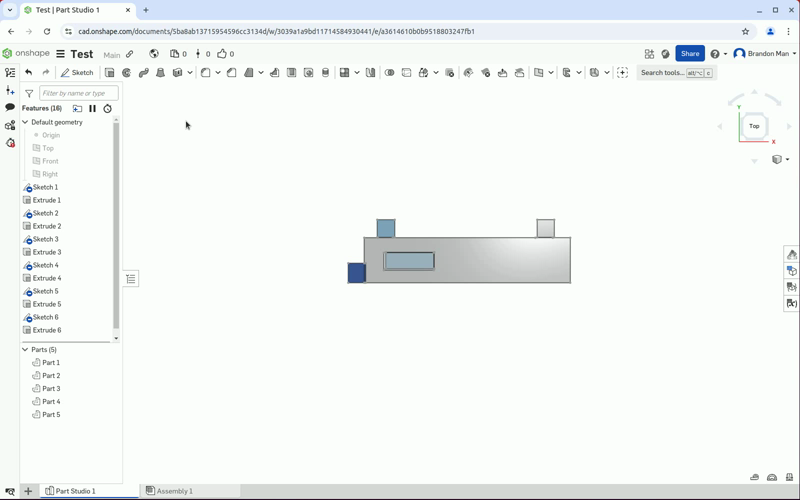
key(up, 3)
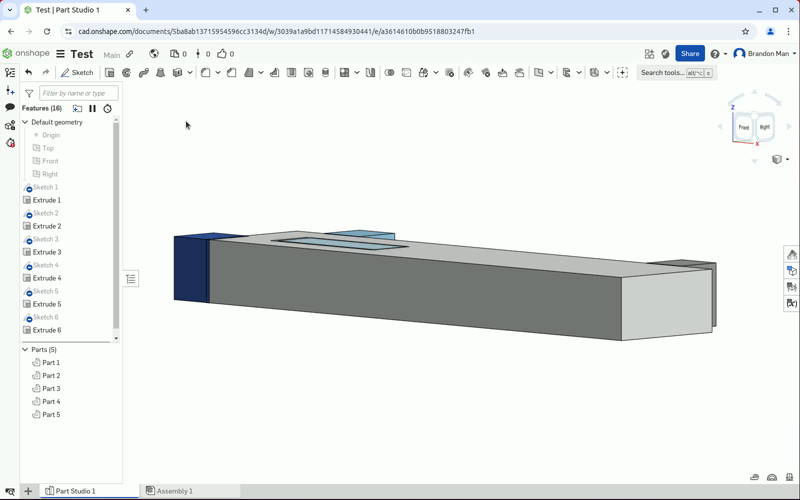
key(left, 3)
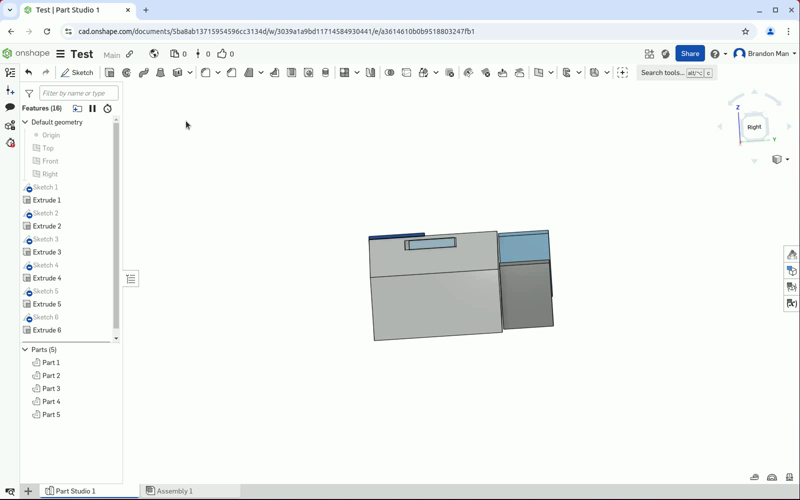
key(right, 3)
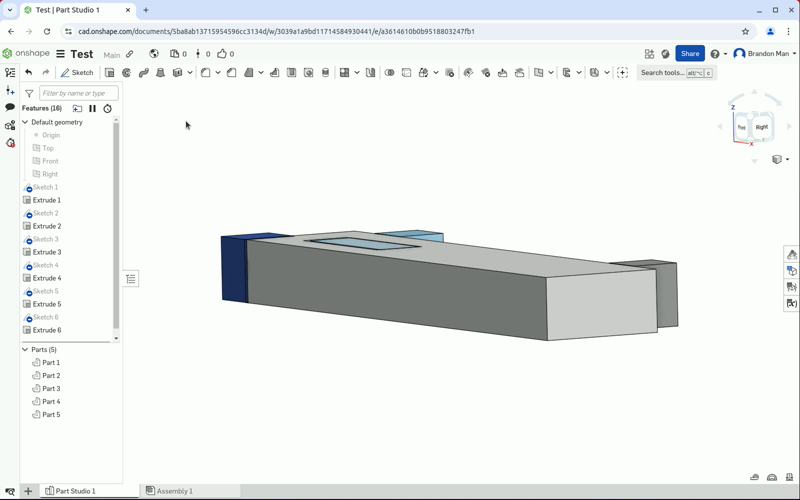
key(down, 3)
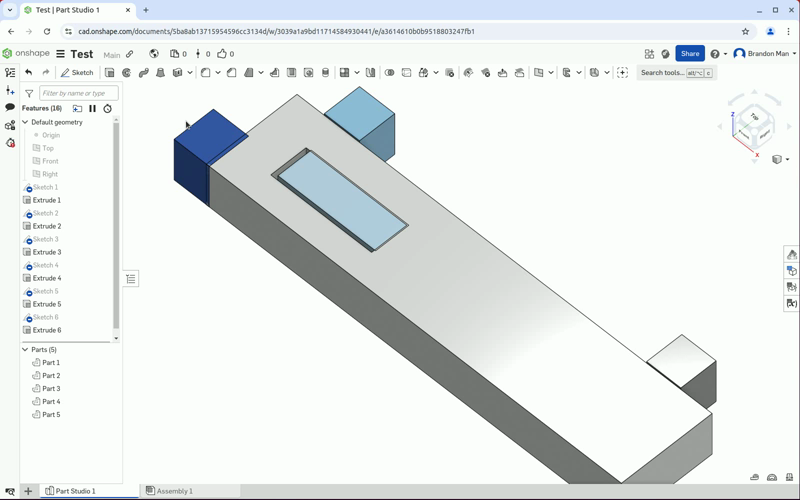
mouse_move(69, 189)
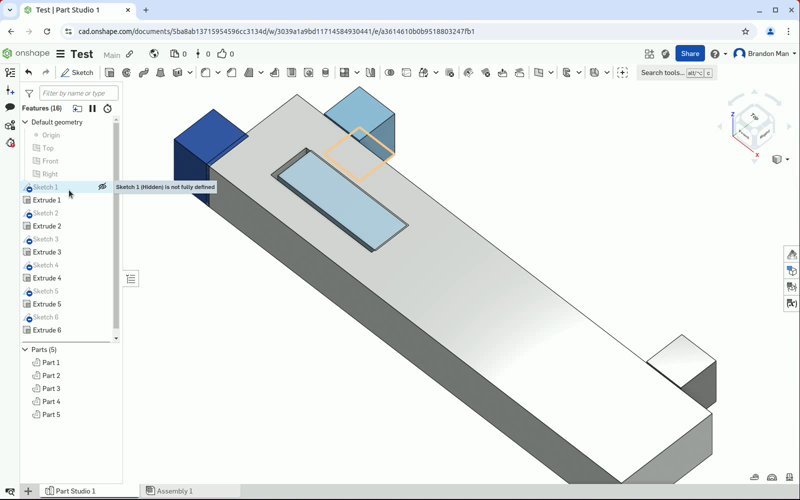
click(69, 189)